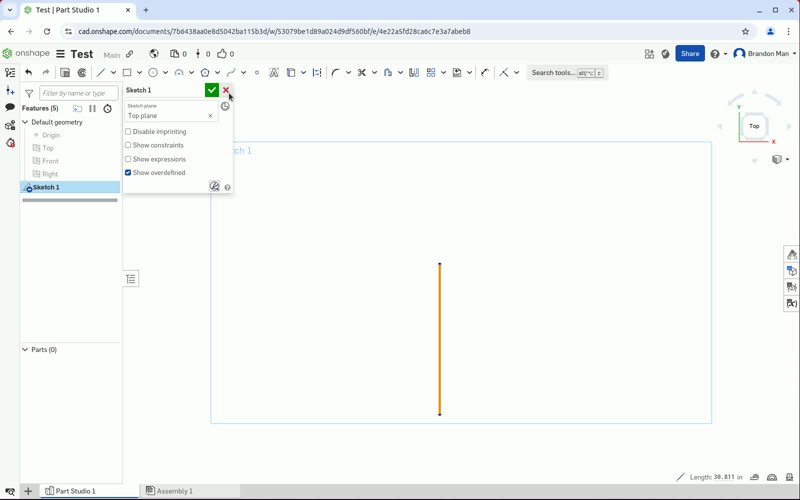
key(shift+h)
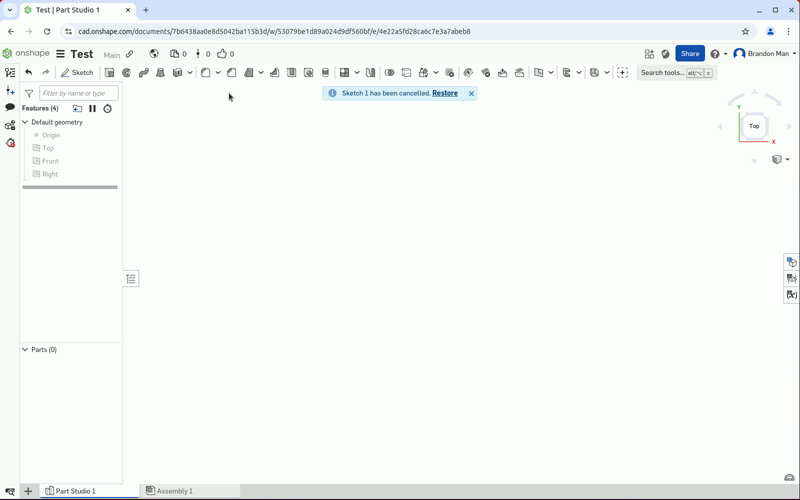
mouse_move(73, 352)
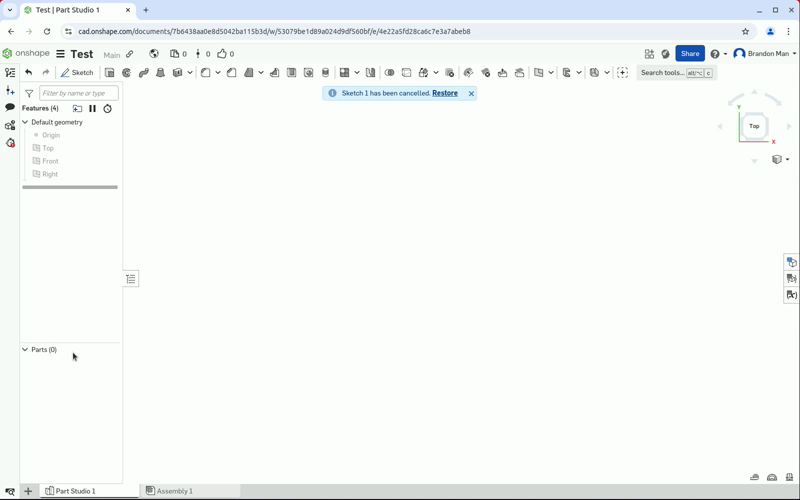
key(y)
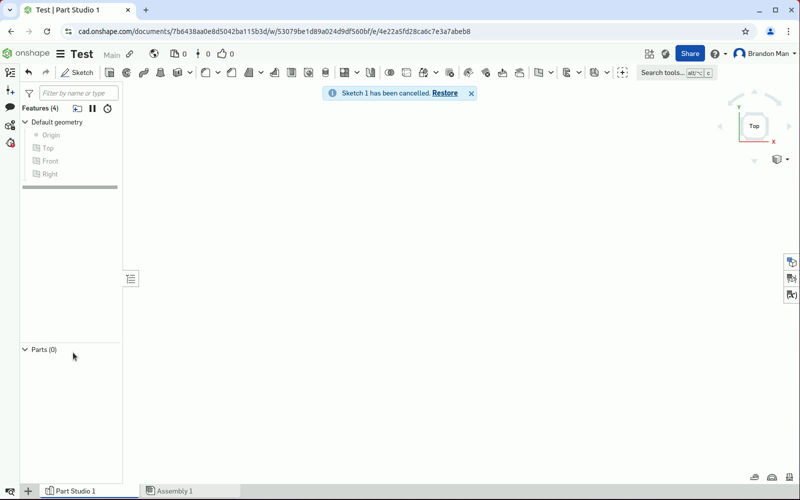
key(shift+p)
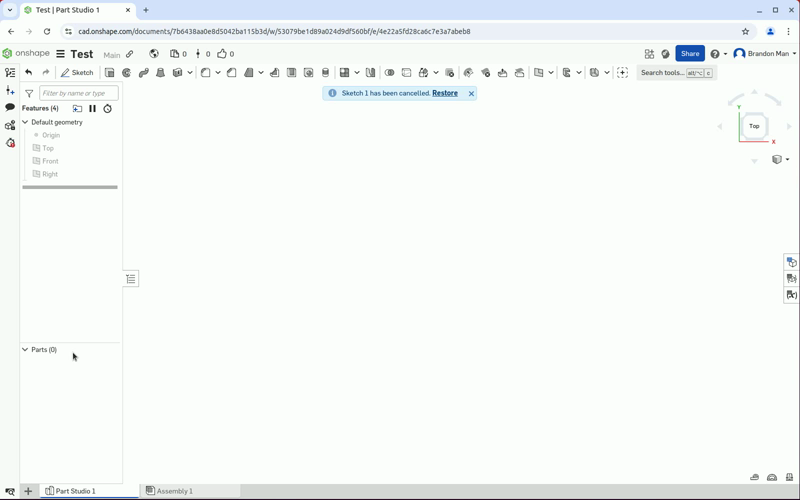
key(space)
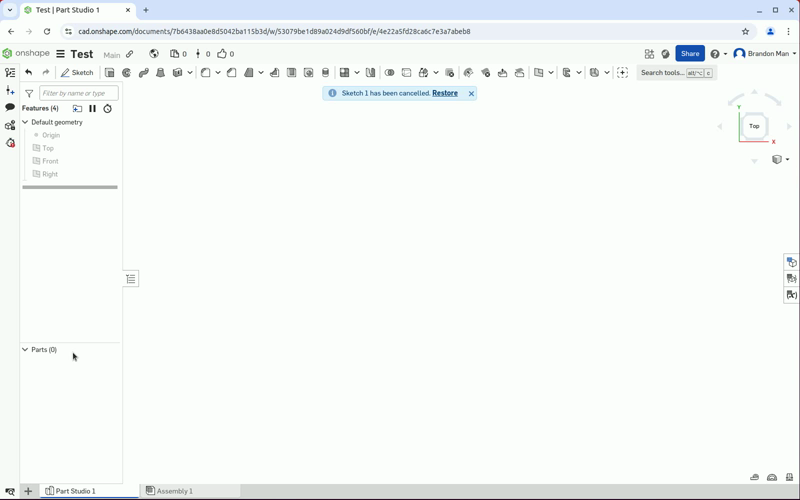
key_down(shift)
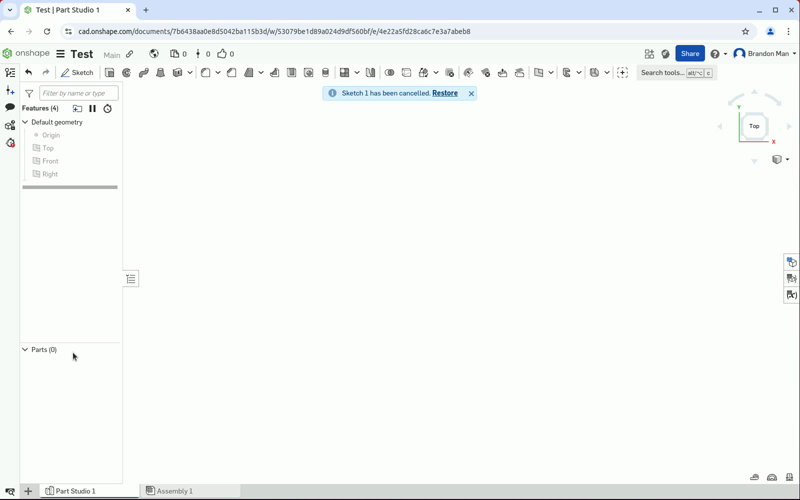
key(up)
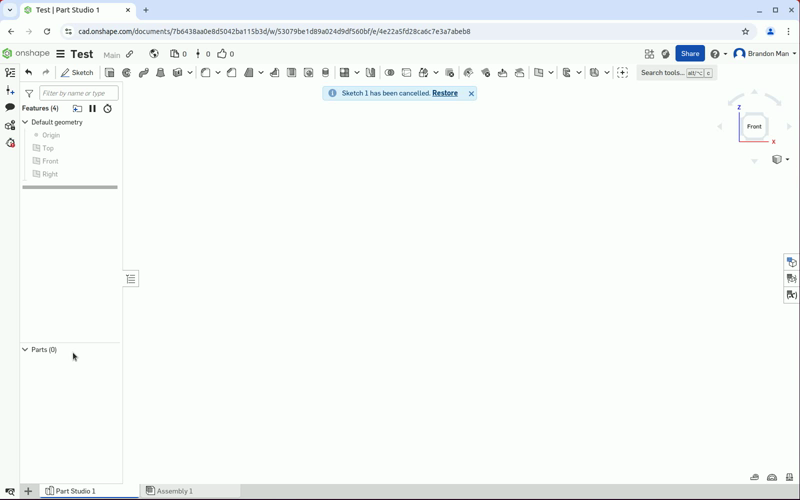
key_up(shift)
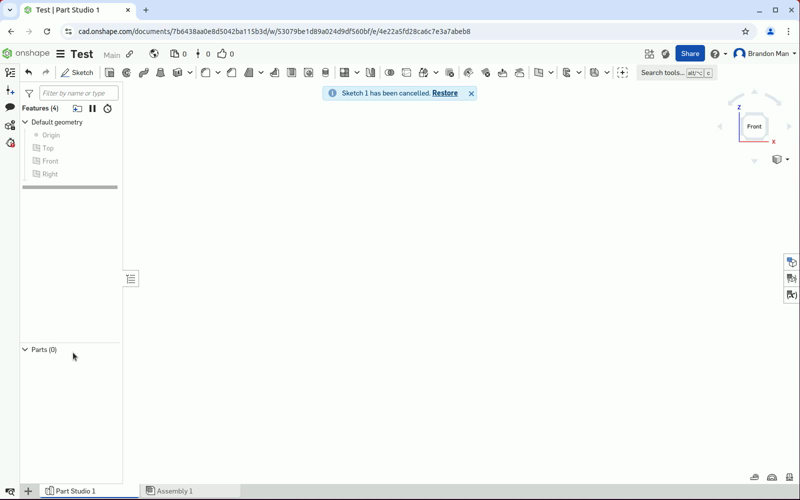
mouse_move(73, 352)
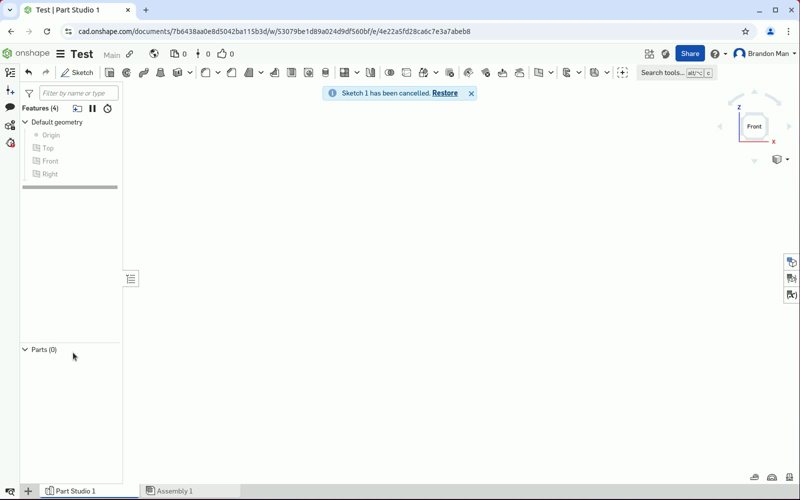
key(shift+y)
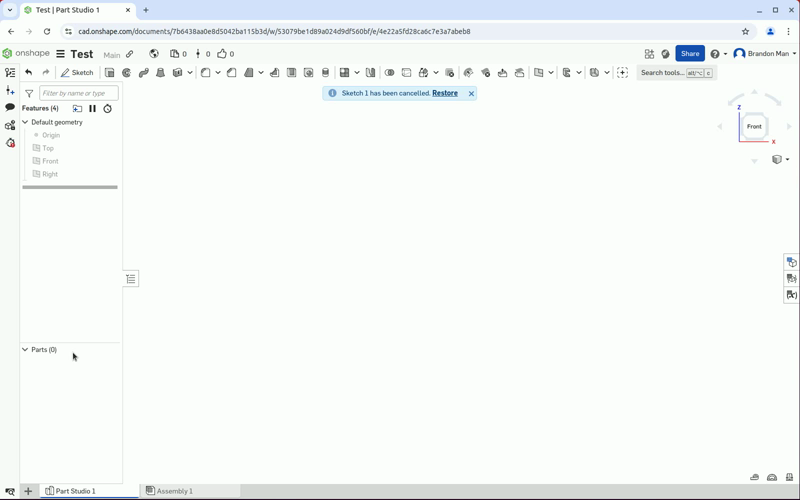
key(shift+s)
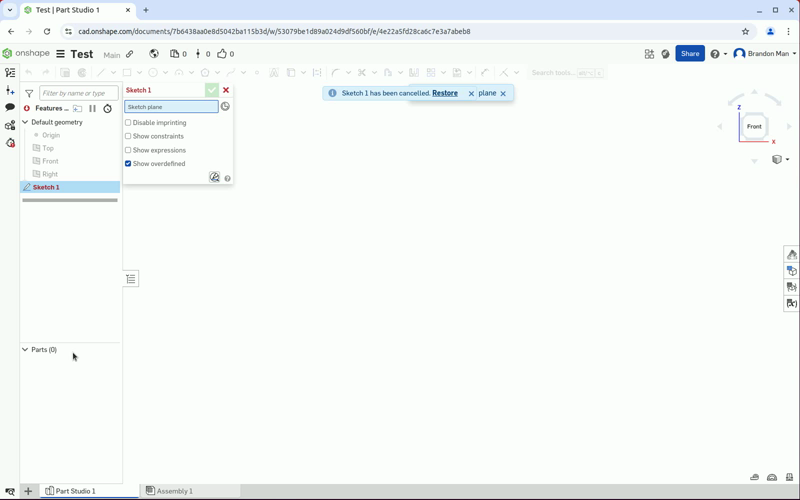
mouse_move(73, 163)
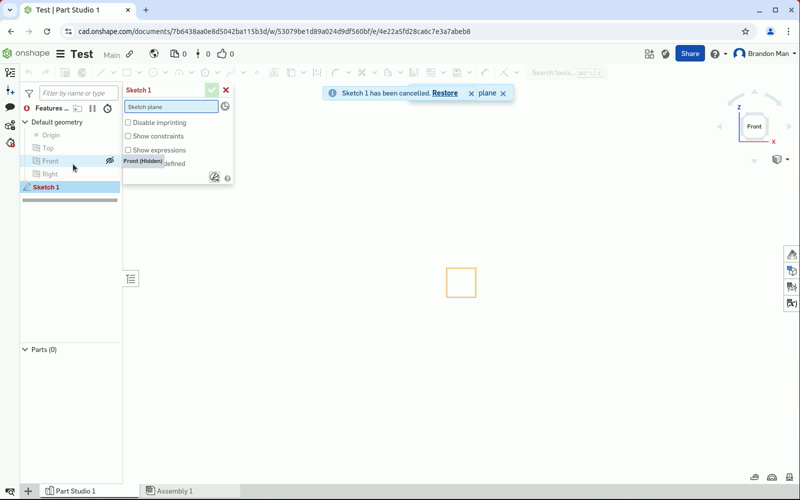
click(73, 163)
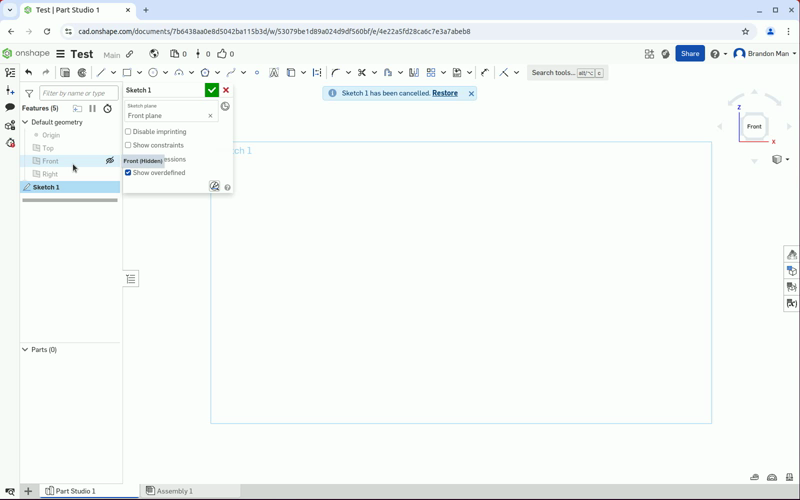
mouse_move(73, 352)
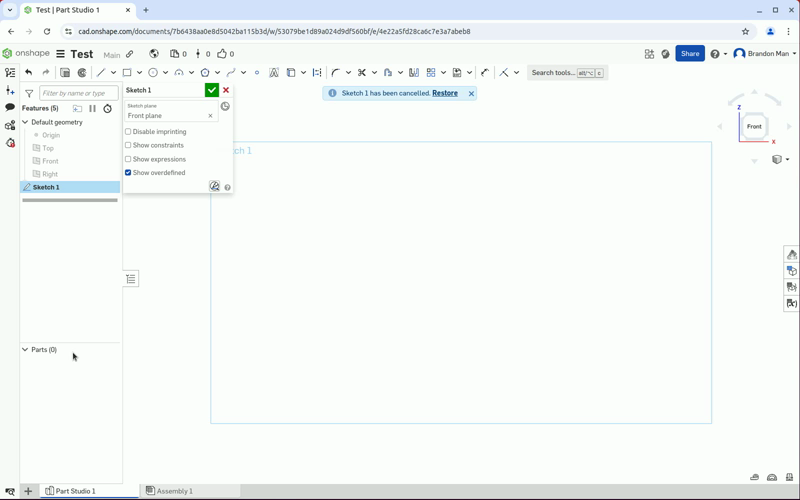
key(y)
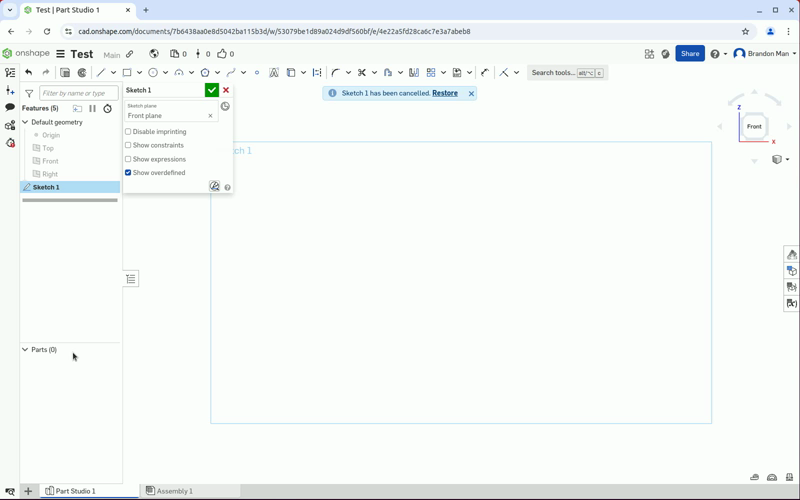
key(c)
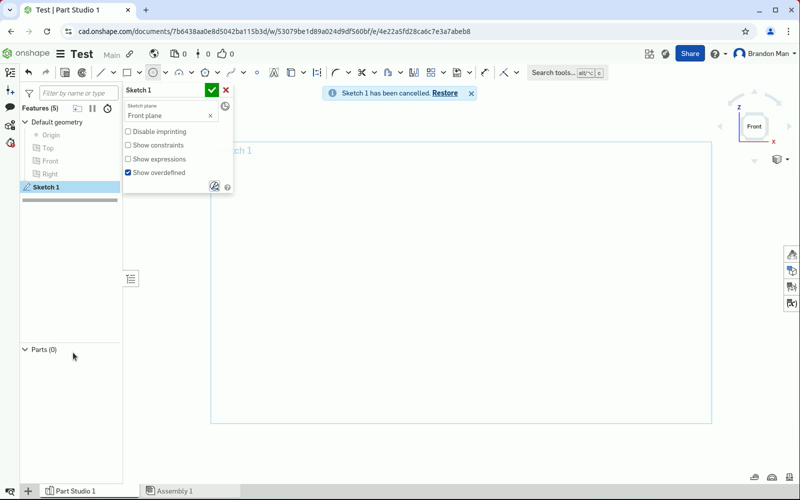
key_down(shift)
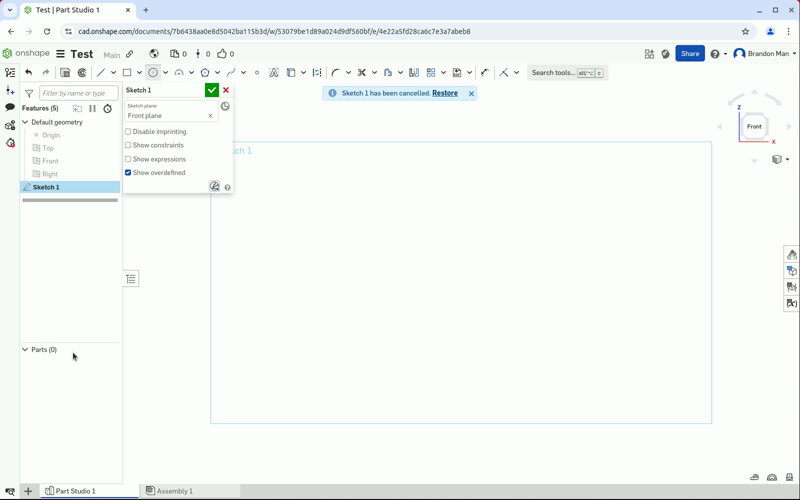
mouse_move(461, 282)
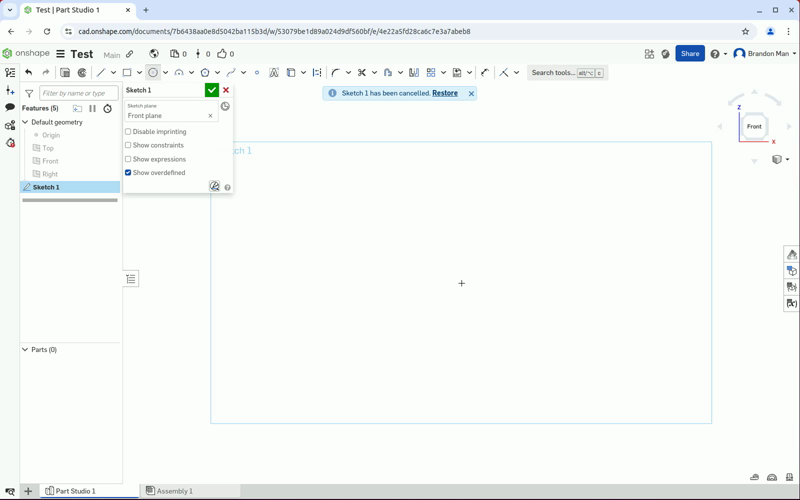
click(461, 282)
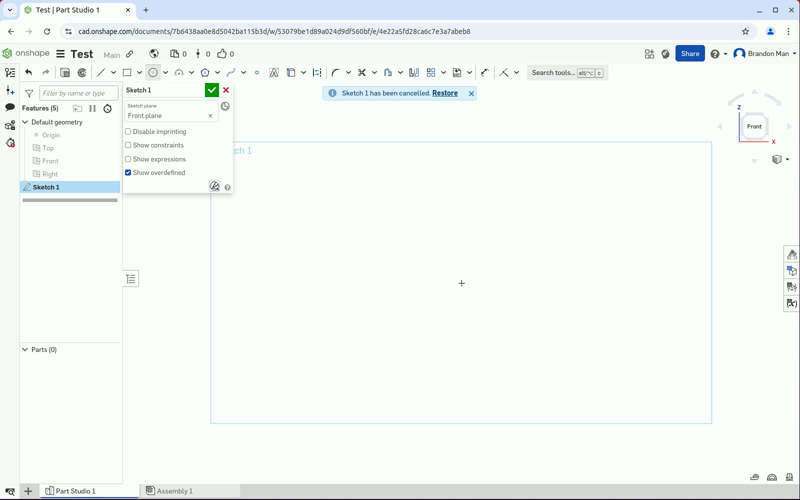
key_up(shift)
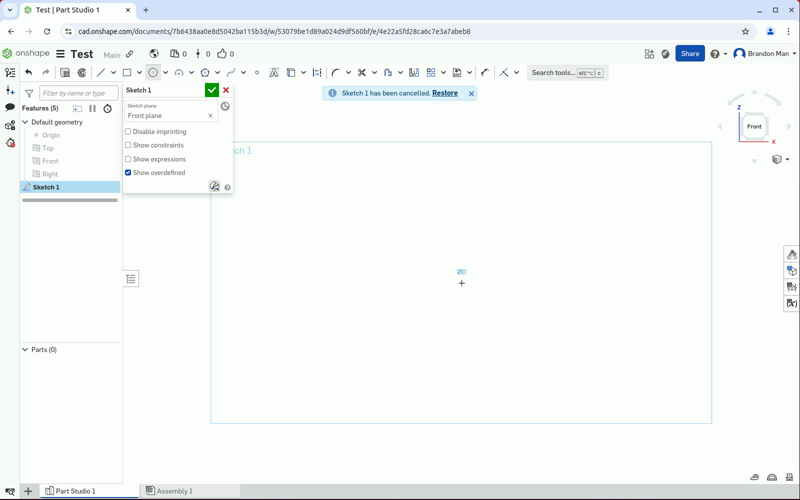
mouse_move(471, 282)
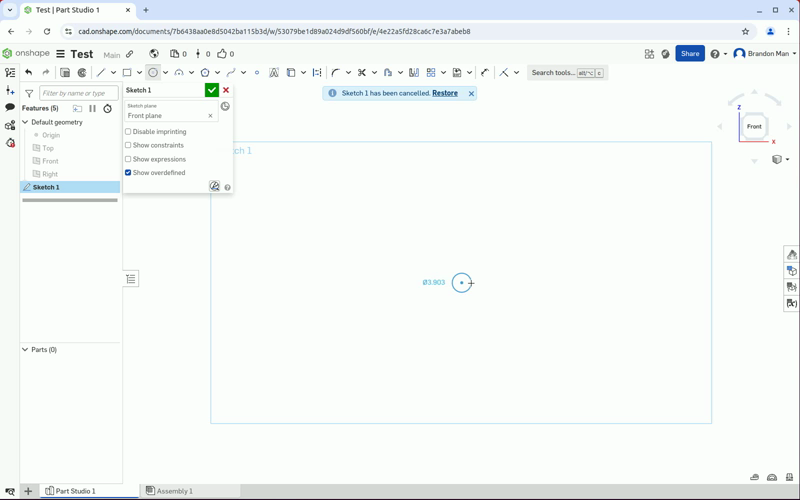
click(471, 282)
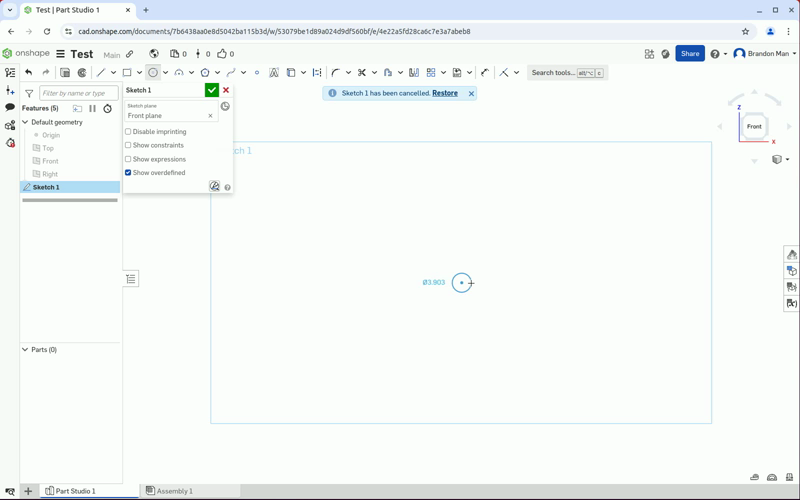
key(esc)
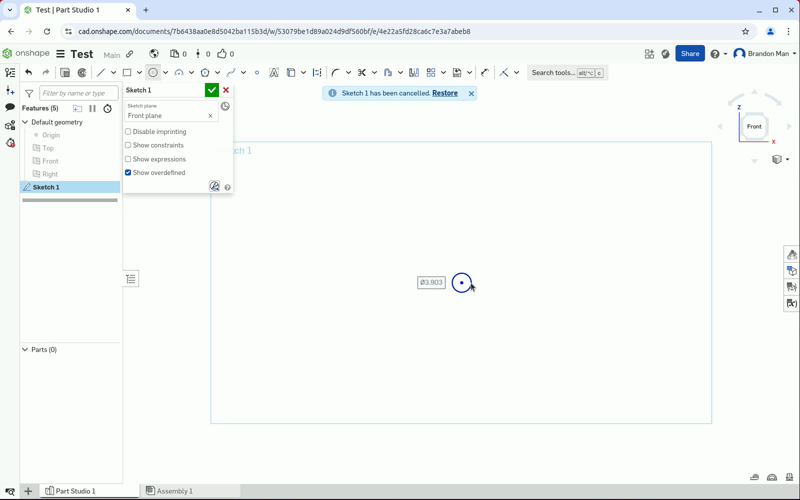
key(c)
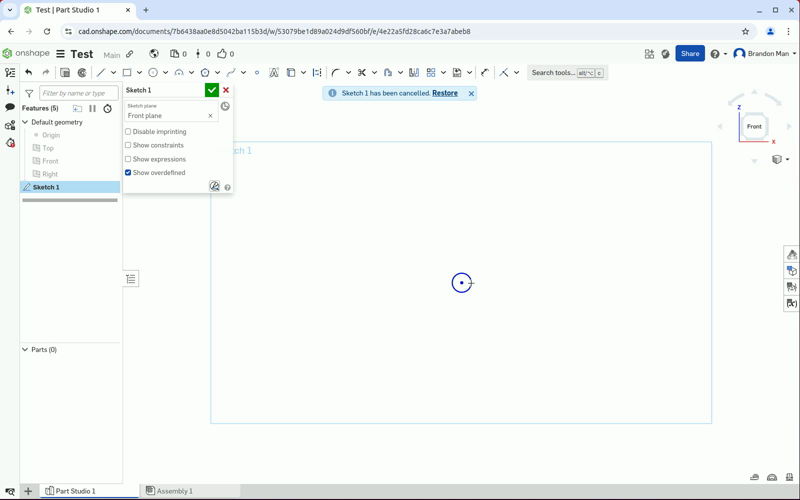
key_down(shift)
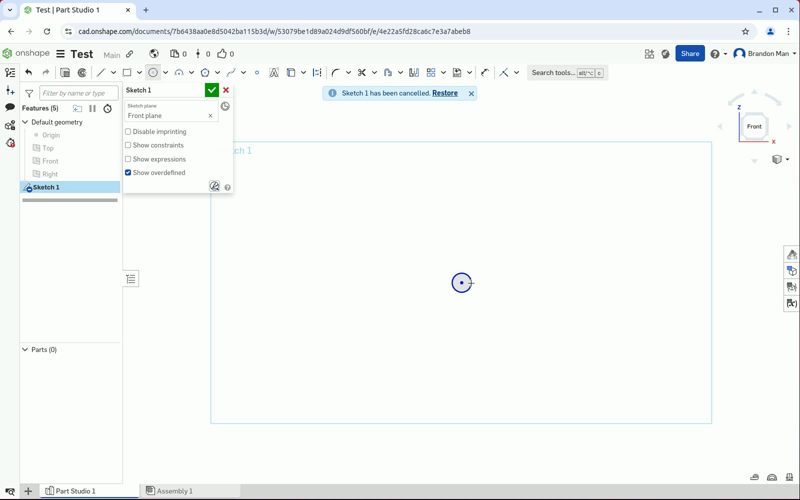
mouse_move(461, 282)
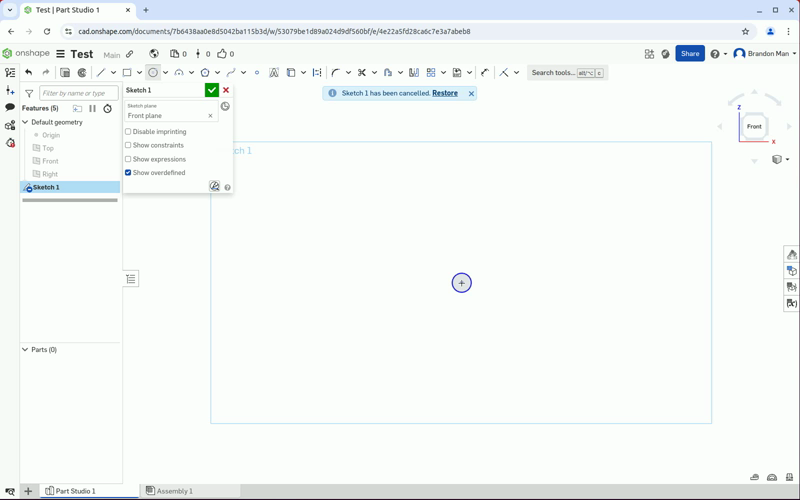
click(461, 282)
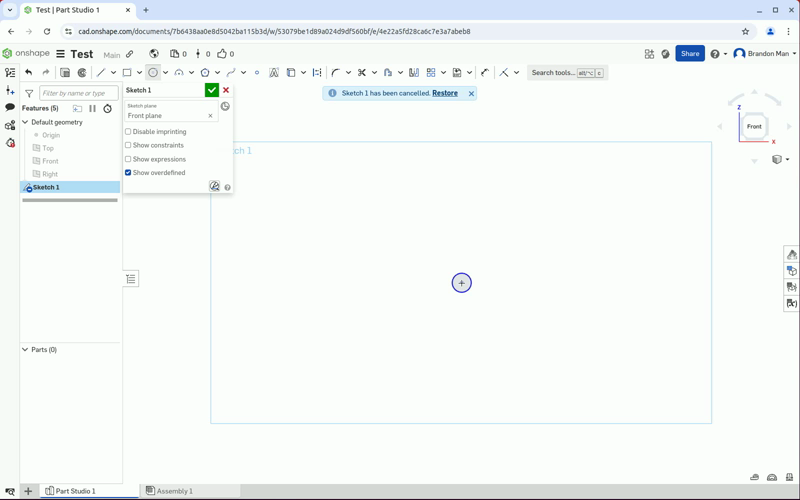
key_up(shift)
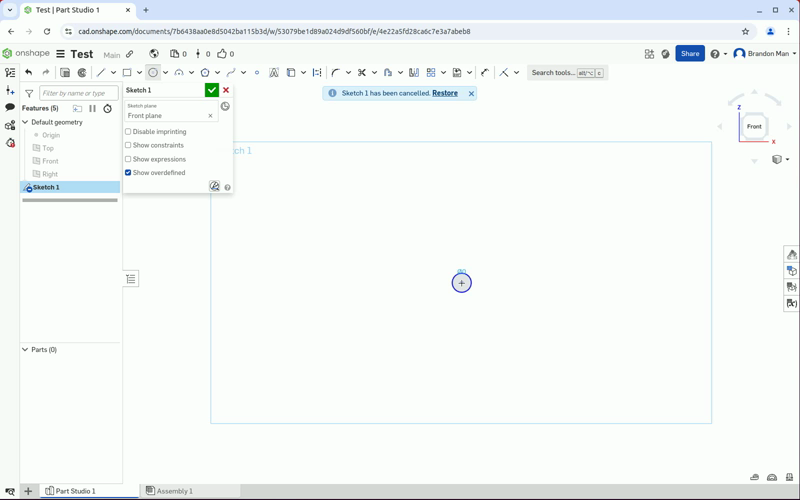
mouse_move(464, 282)
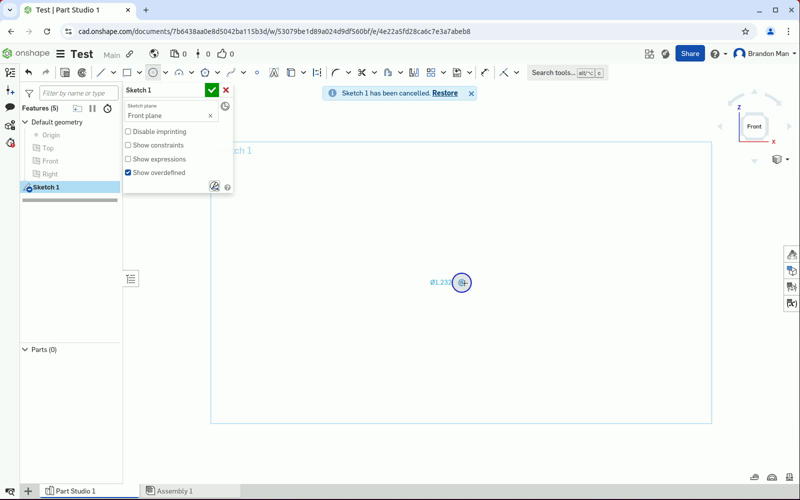
scroll(6)
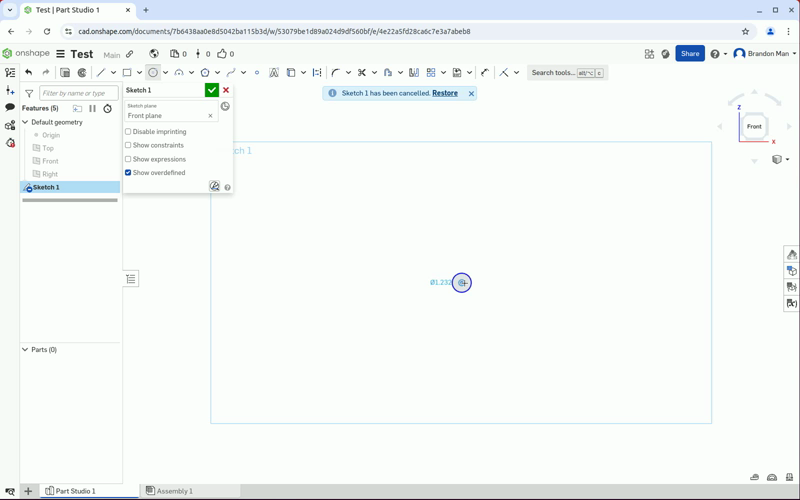
scroll(6)
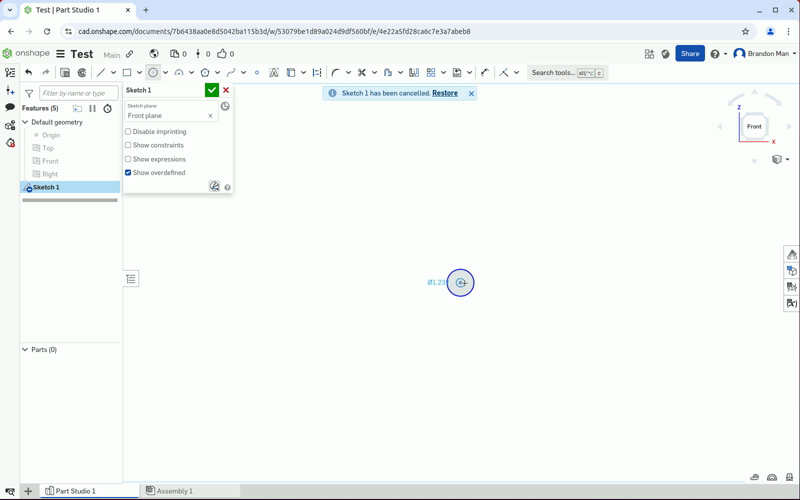
scroll(6)
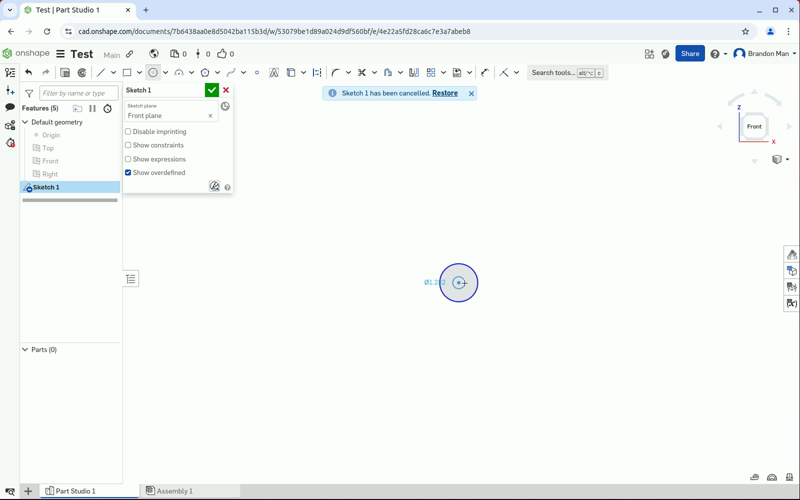
scroll(6)
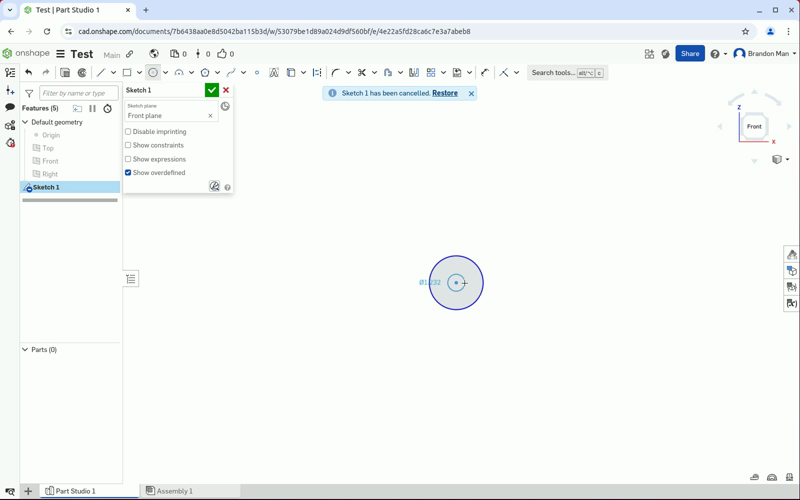
scroll(6)
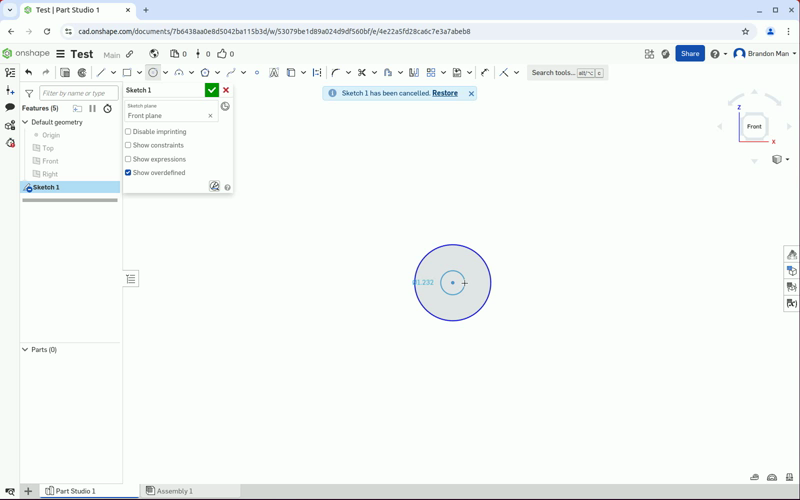
scroll(6)
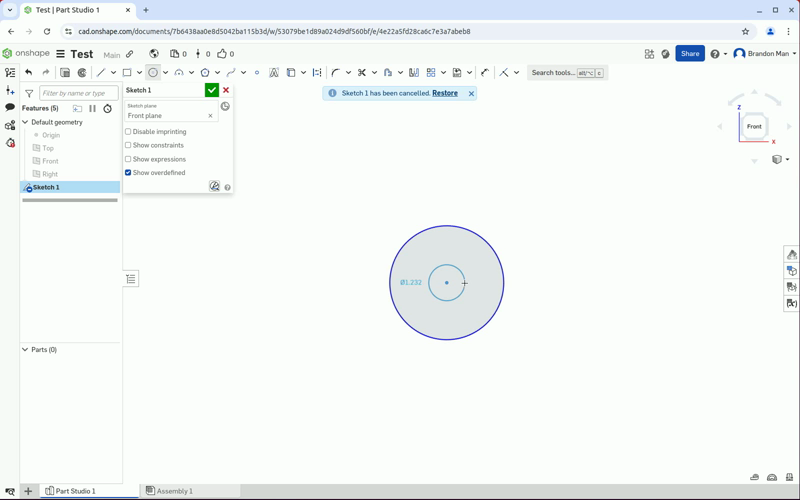
scroll(6)
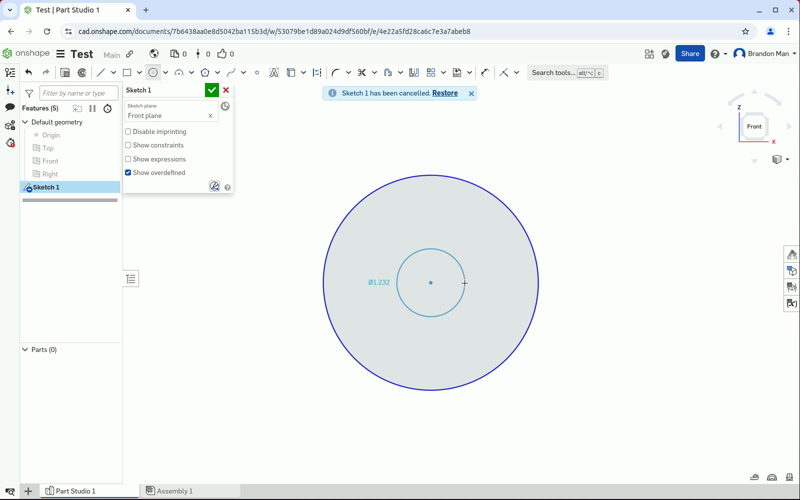
click(464, 282)
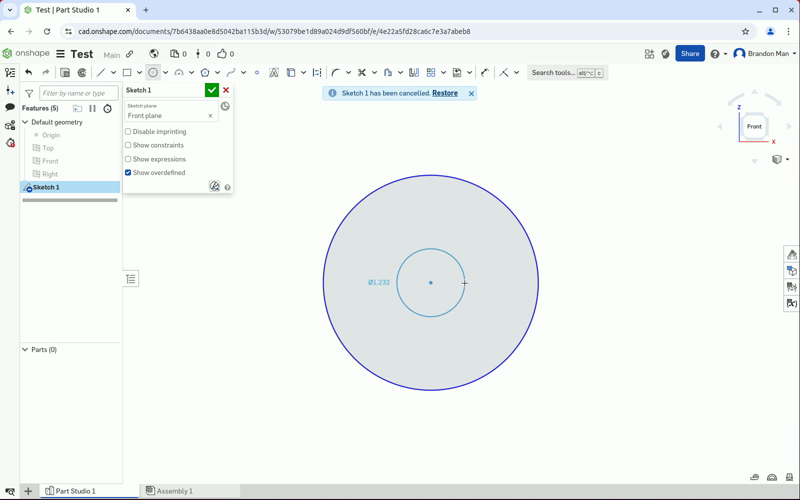
scroll(-6)
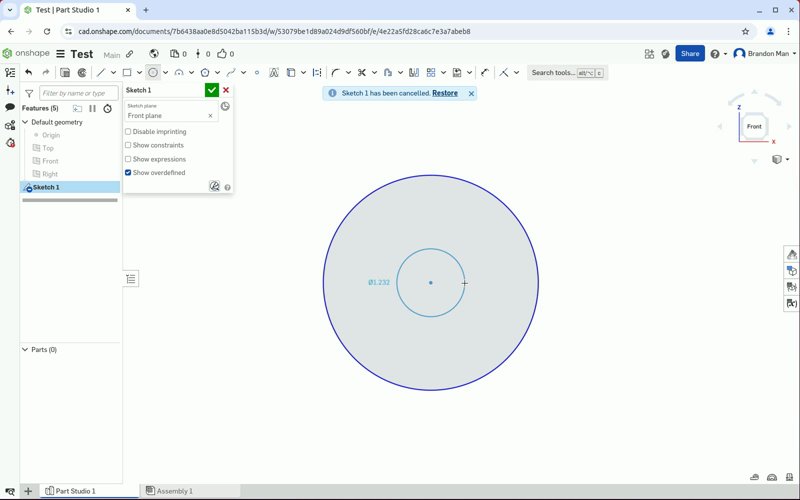
scroll(-6)
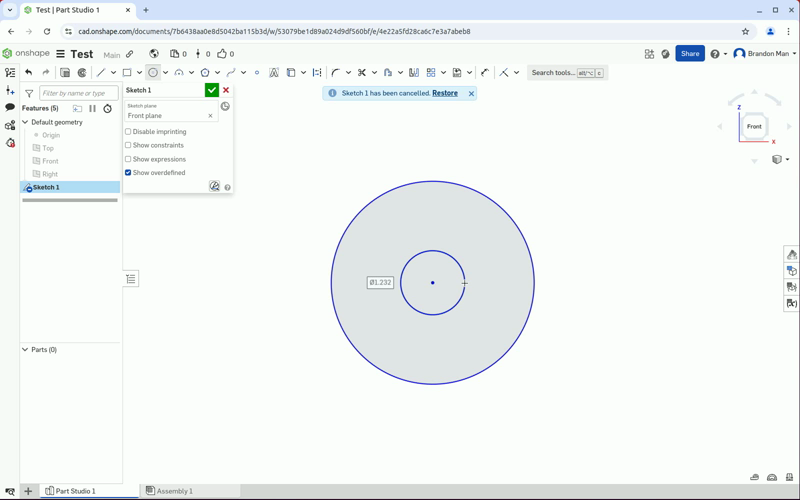
scroll(-6)
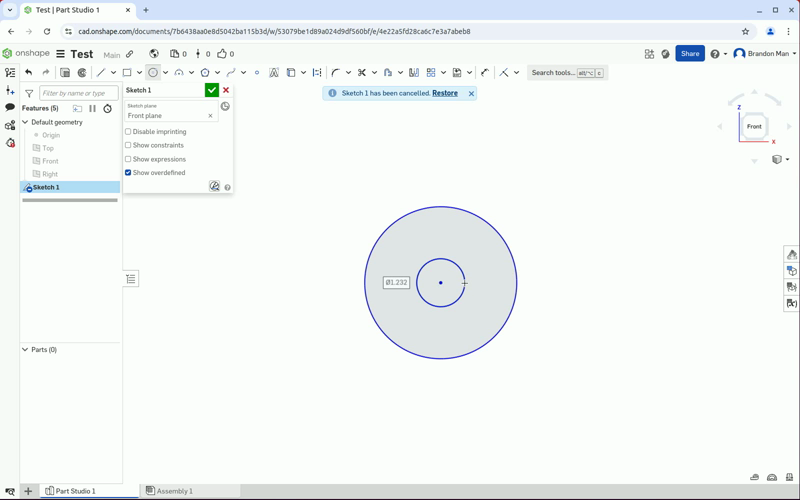
scroll(-6)
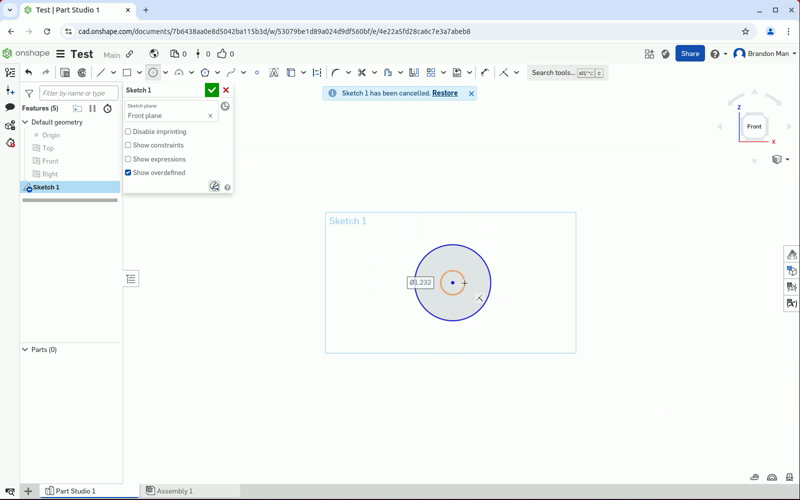
scroll(-6)
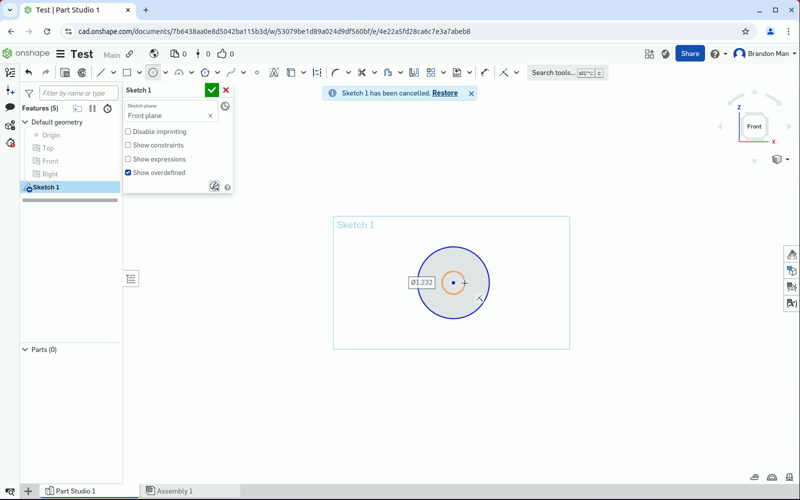
scroll(-6)
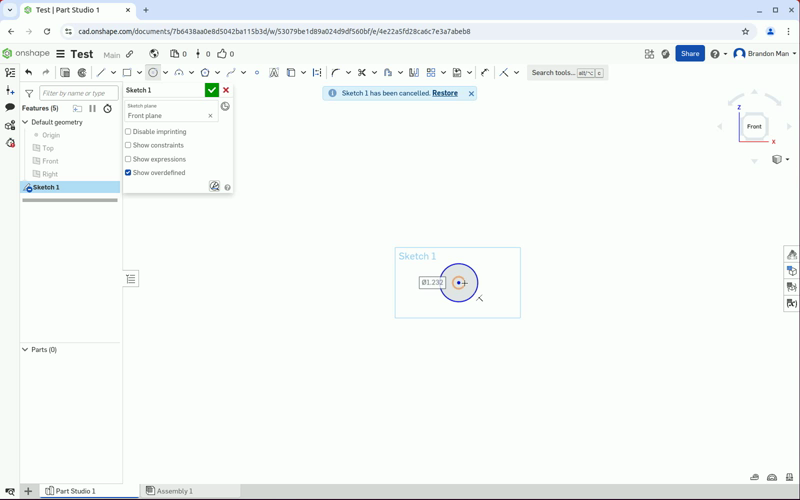
scroll(-6)
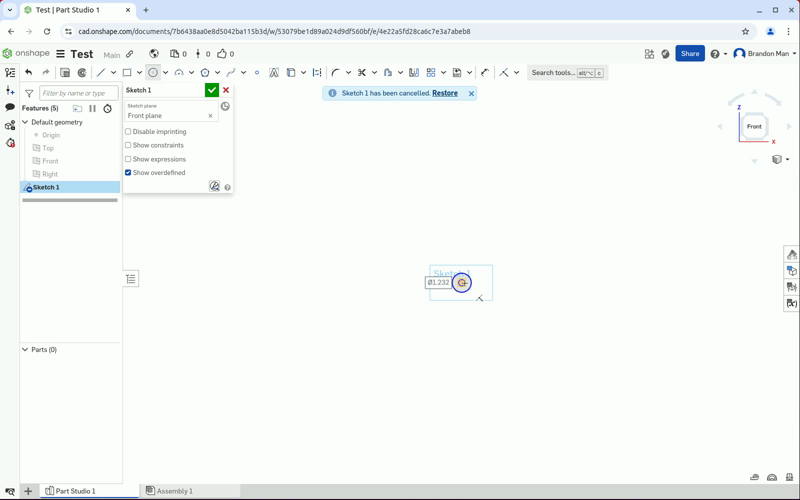
key(esc)
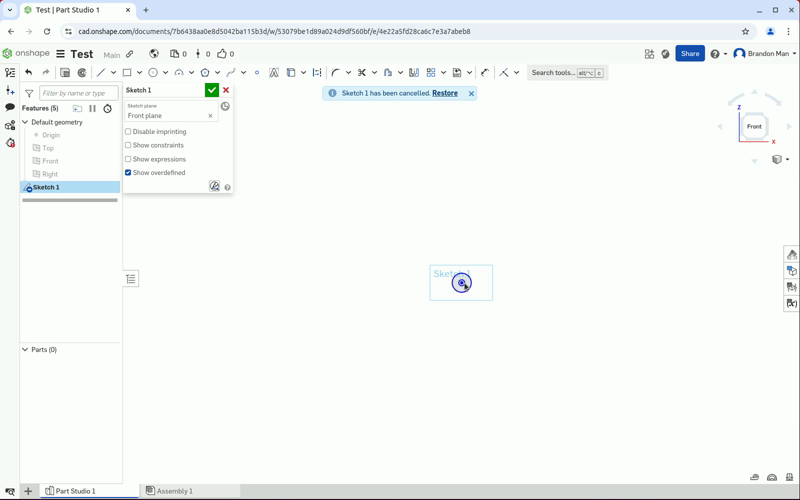
mouse_move(465, 276)
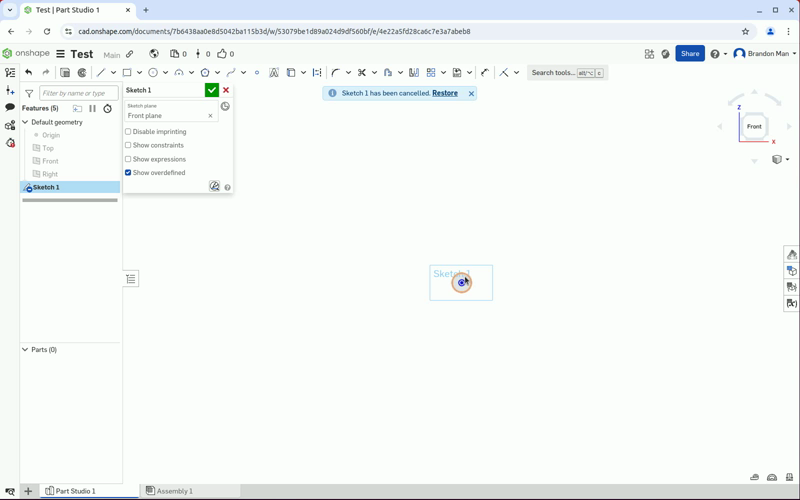
scroll(6)
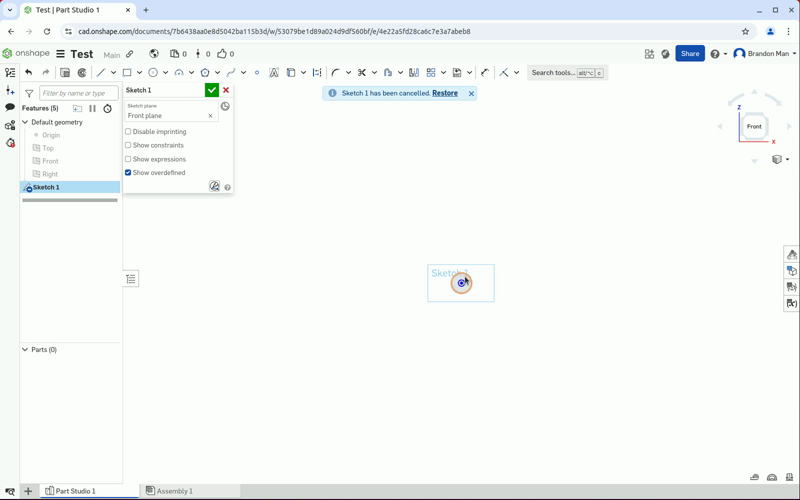
scroll(6)
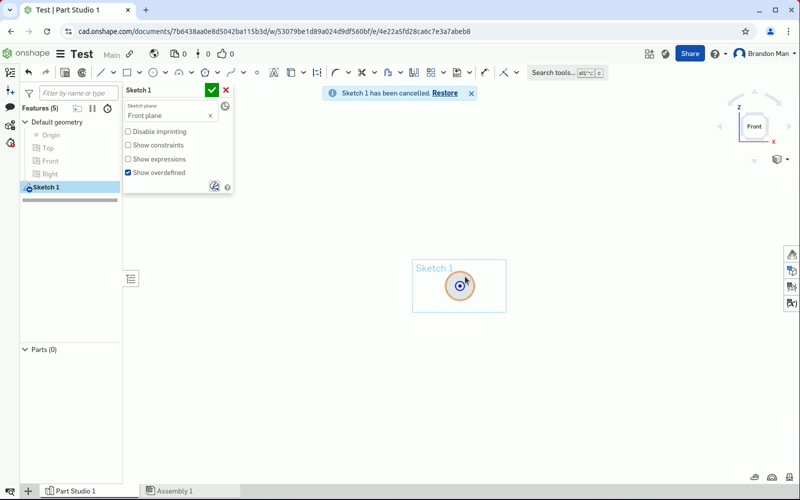
scroll(6)
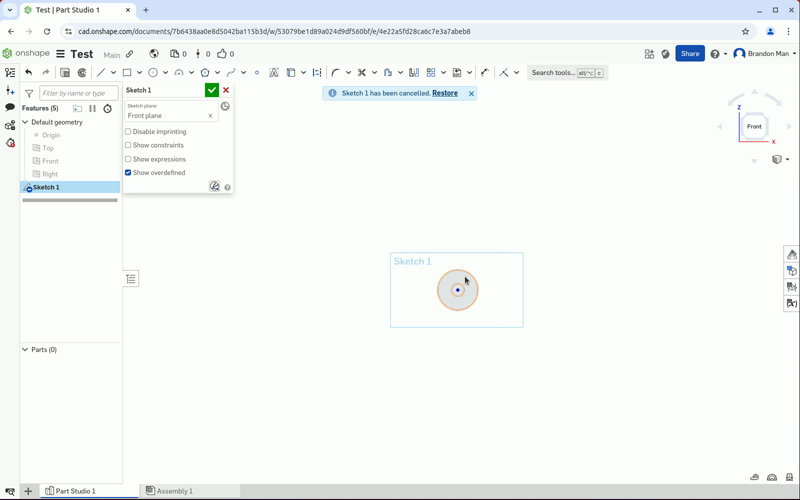
scroll(6)
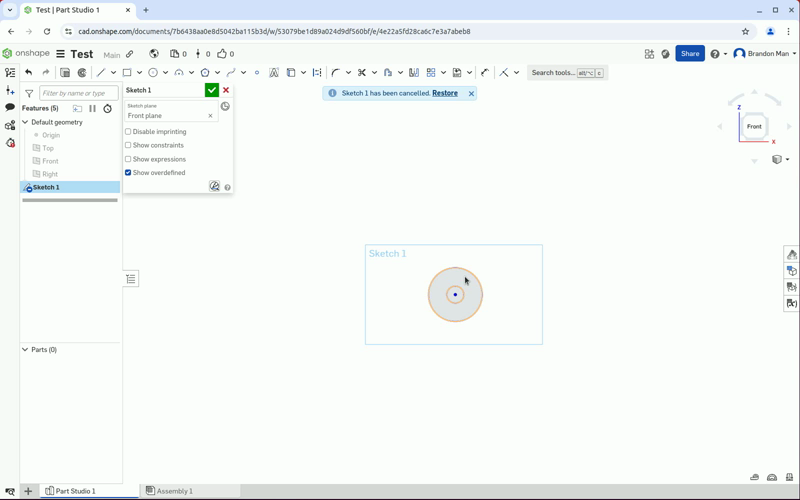
scroll(6)
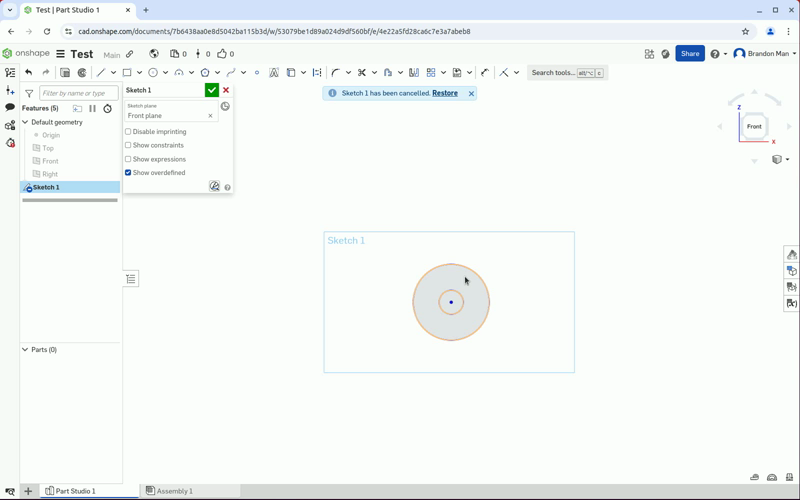
scroll(6)
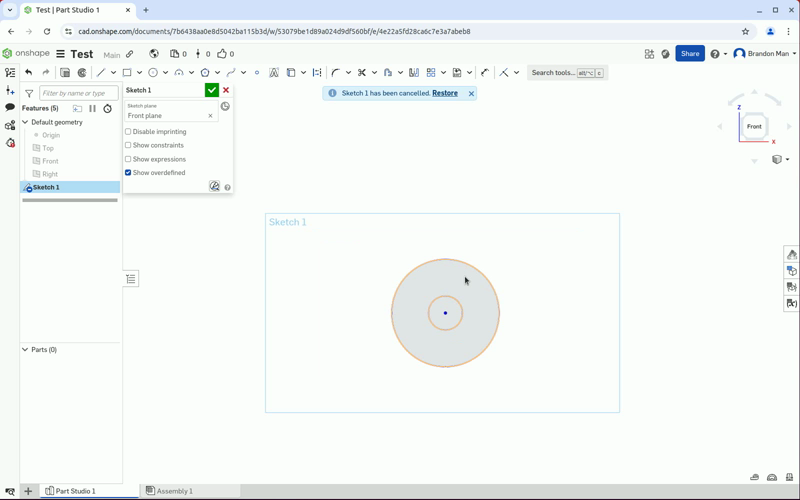
scroll(6)
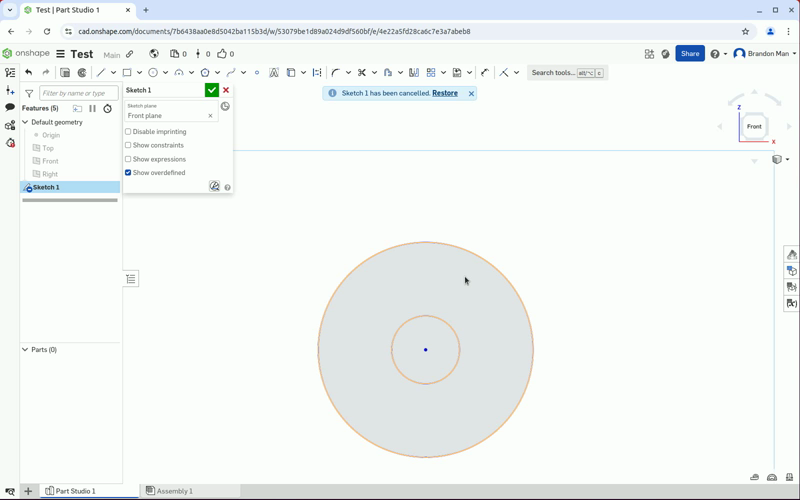
click(465, 276)
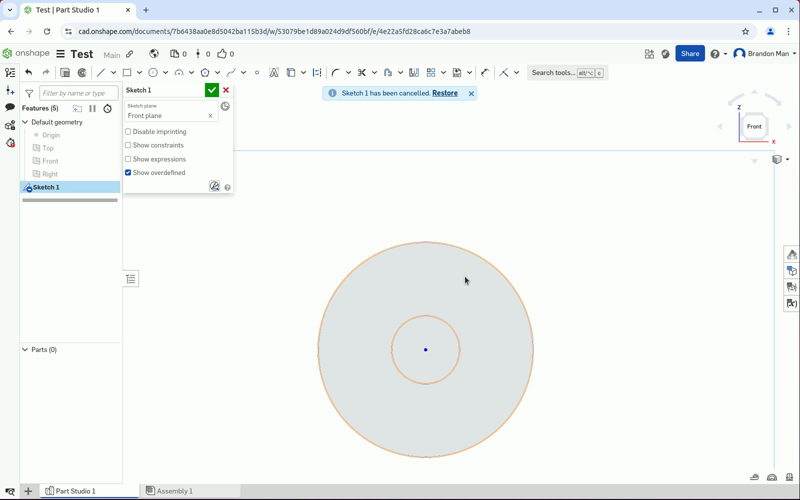
scroll(-6)
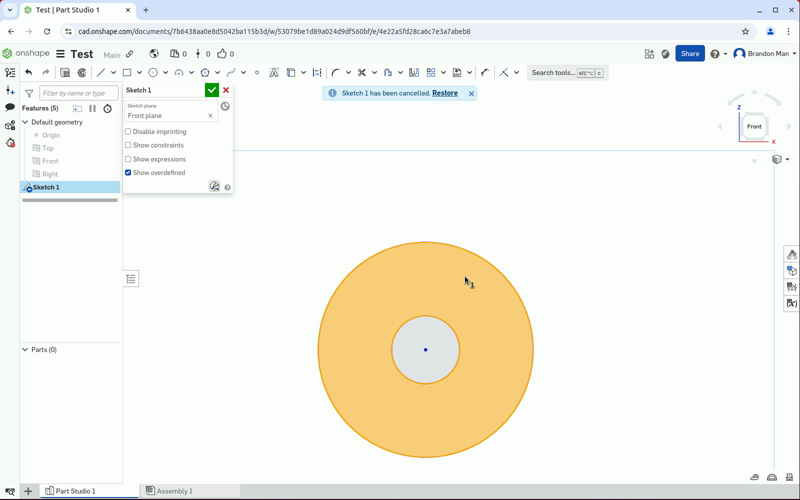
scroll(-6)
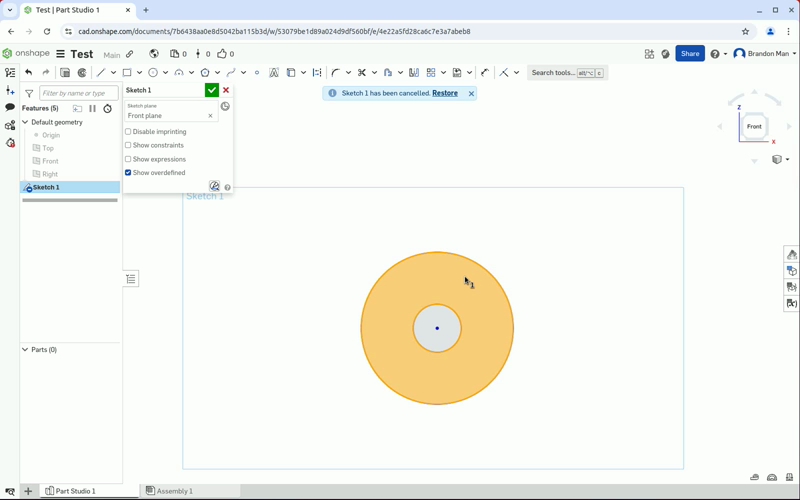
scroll(-6)
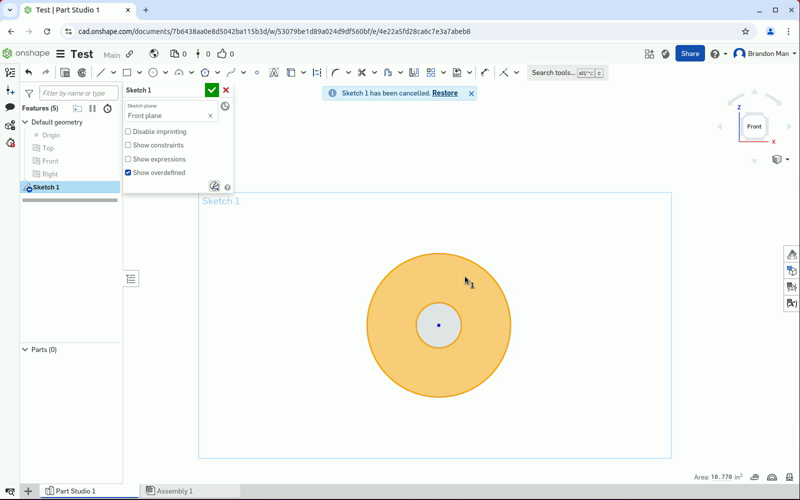
scroll(-6)
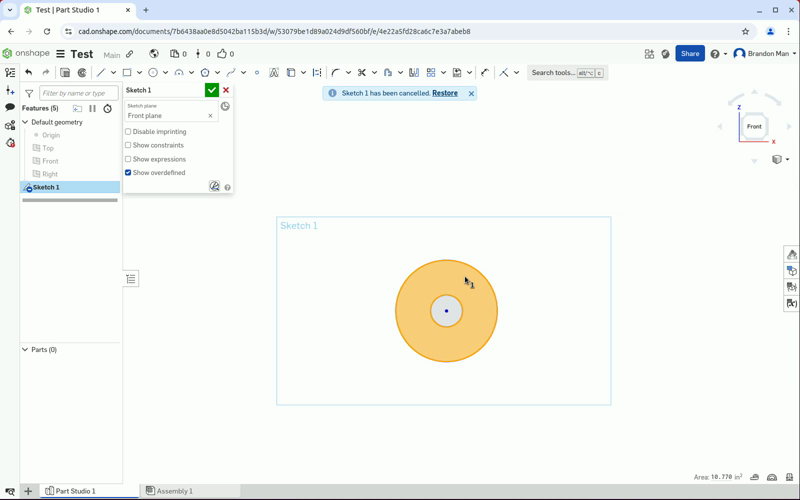
scroll(-6)
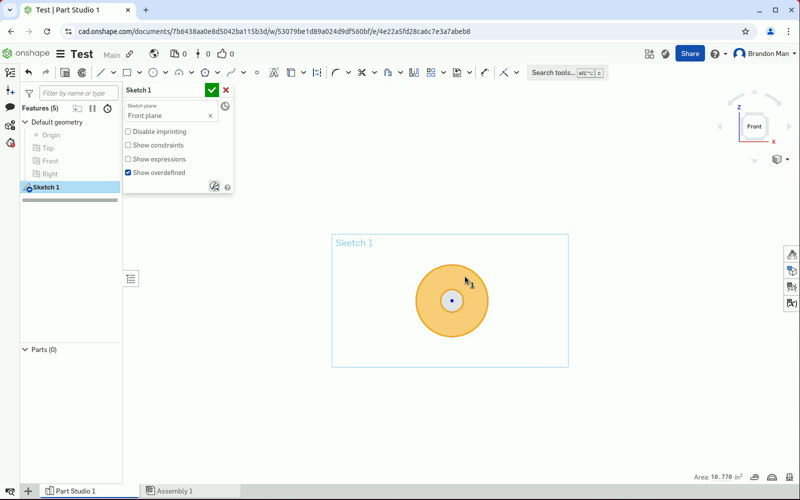
scroll(-6)
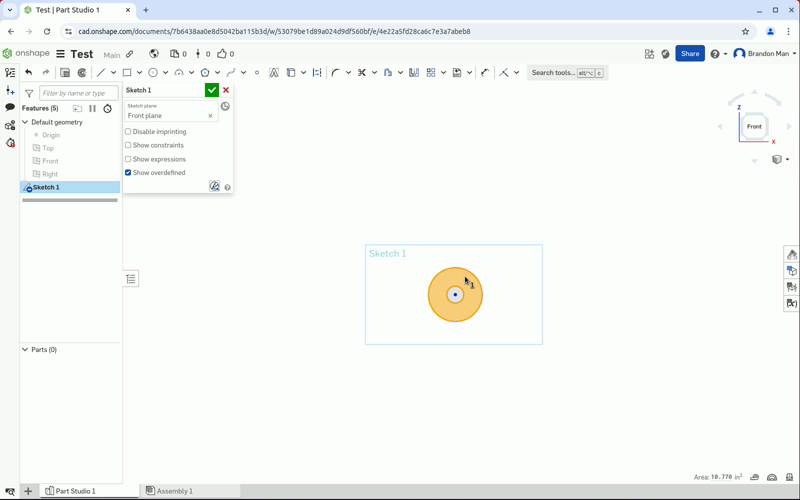
scroll(-6)
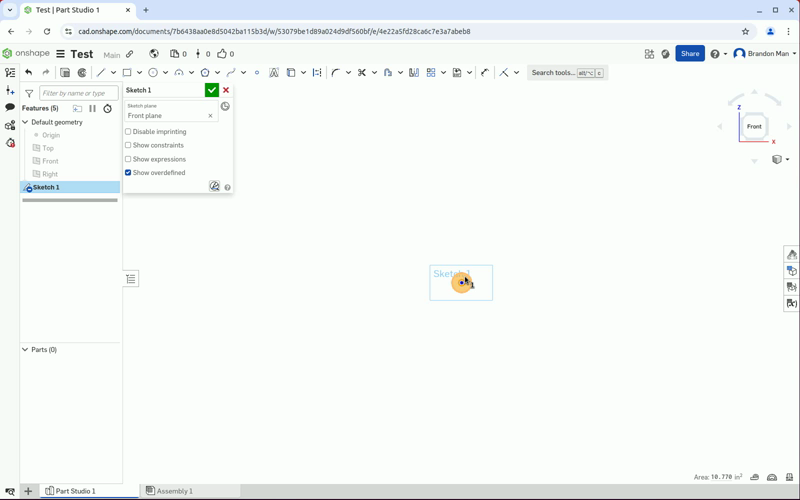
mouse_move(73, 352)
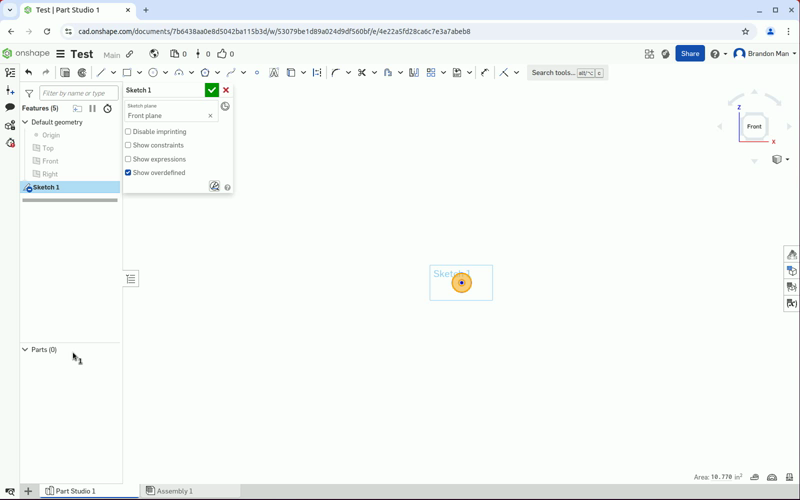
key(shift+y)
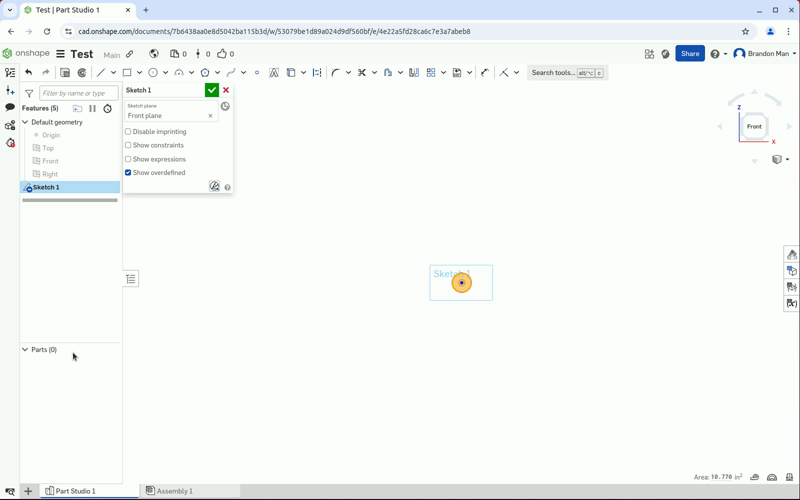
key(shift+e)
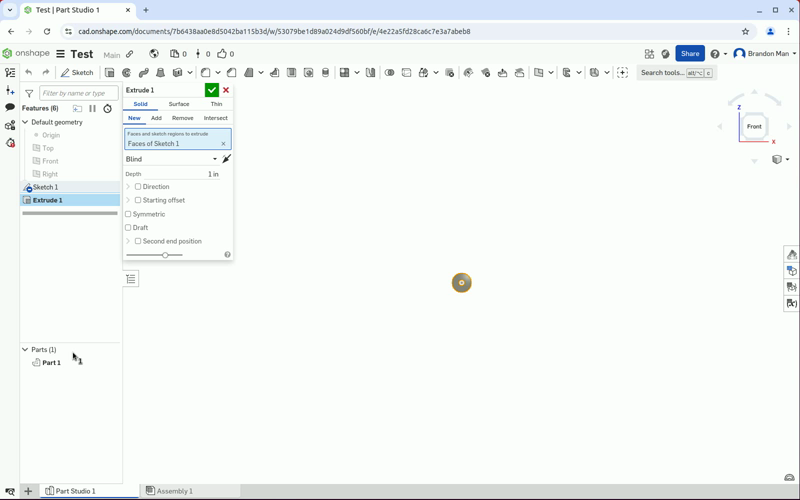
mouse_move(143, 106)
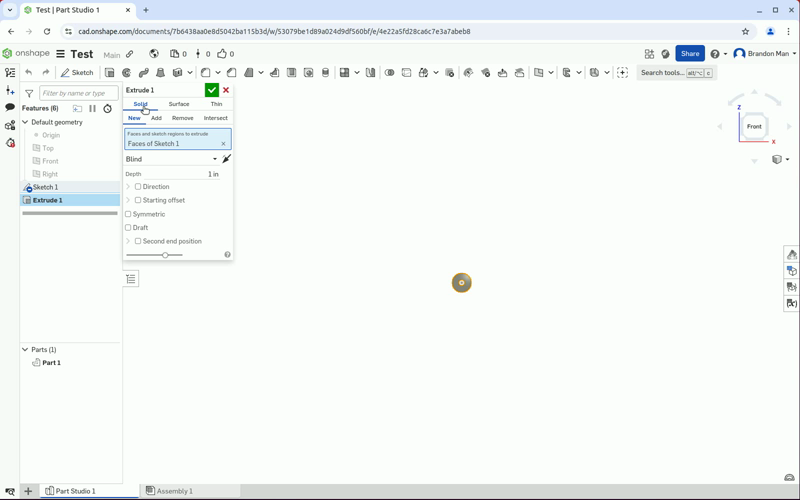
click(143, 106)
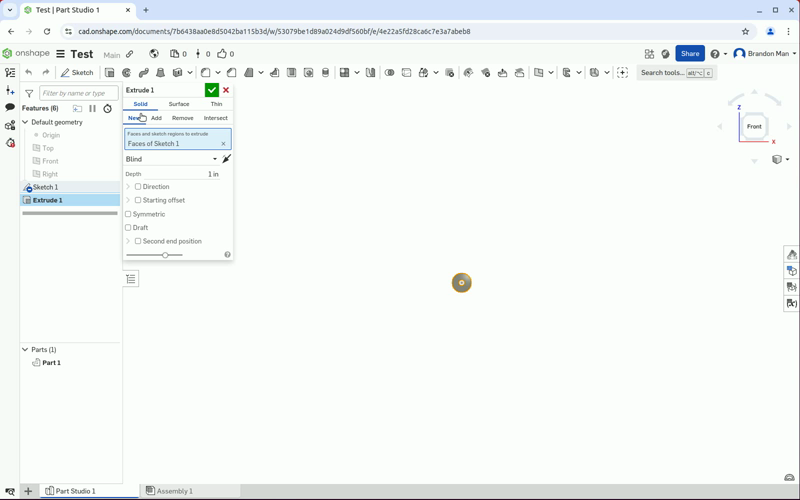
mouse_move(137, 120)
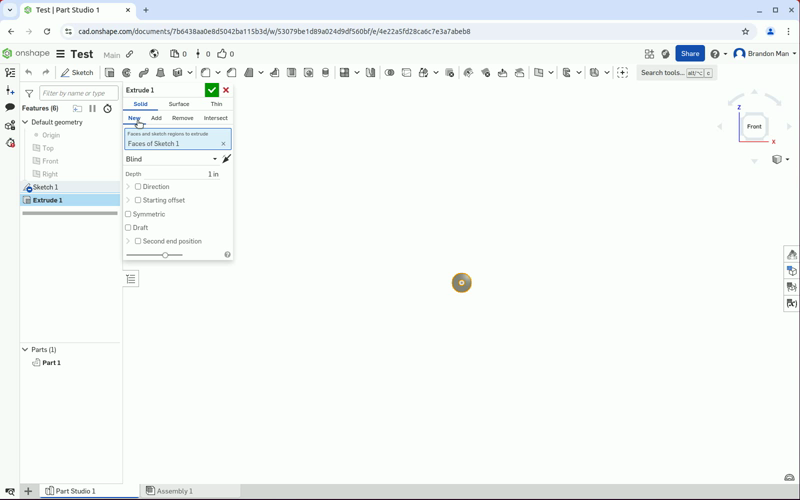
click(137, 120)
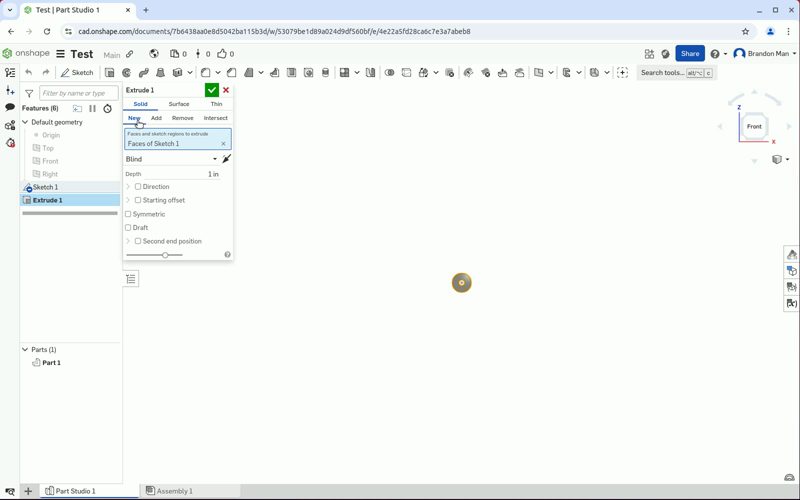
key(tab, 4)
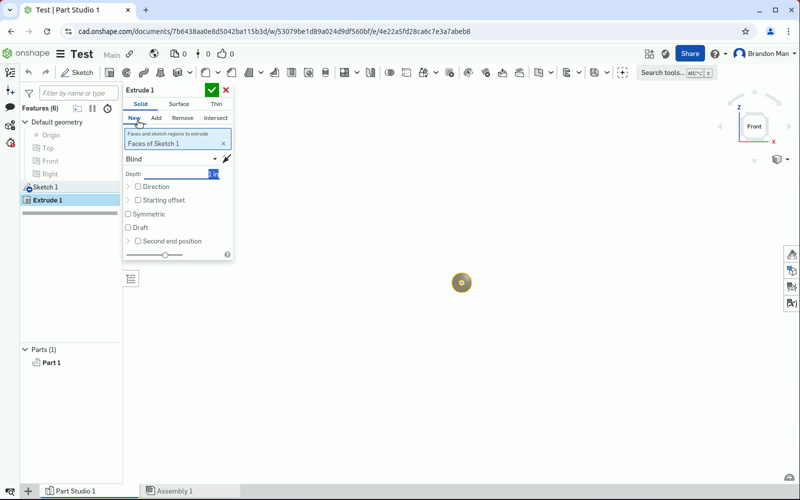
text(0.481)
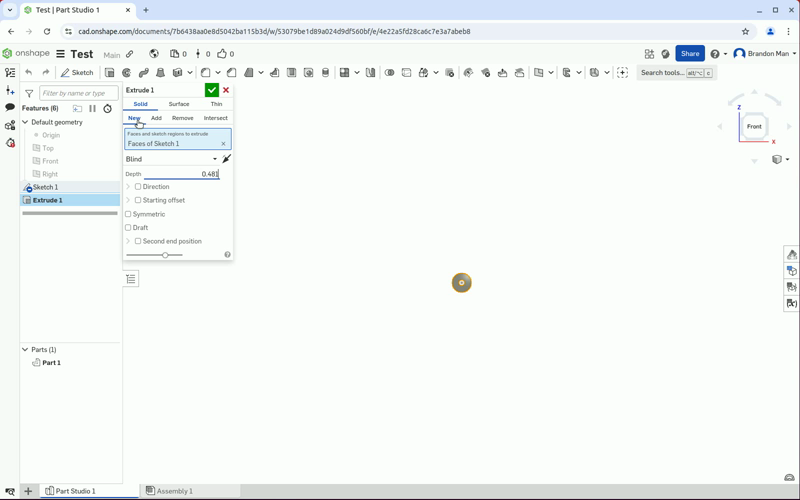
key(enter)
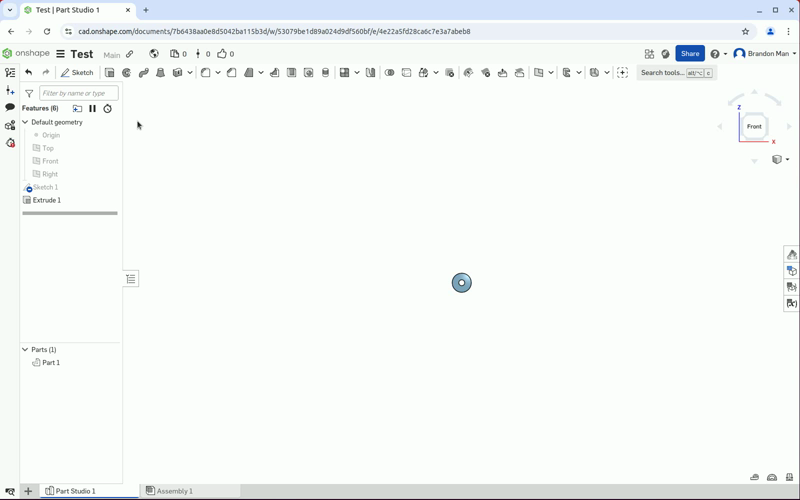
key(shift+h)
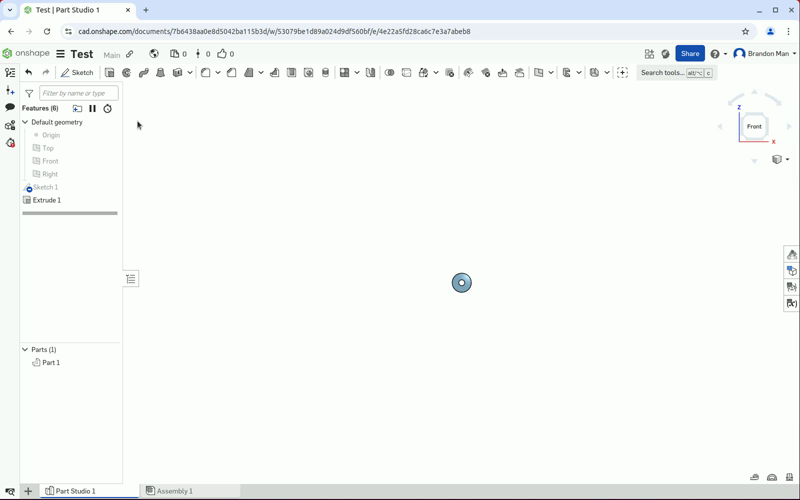
key(shift+h)
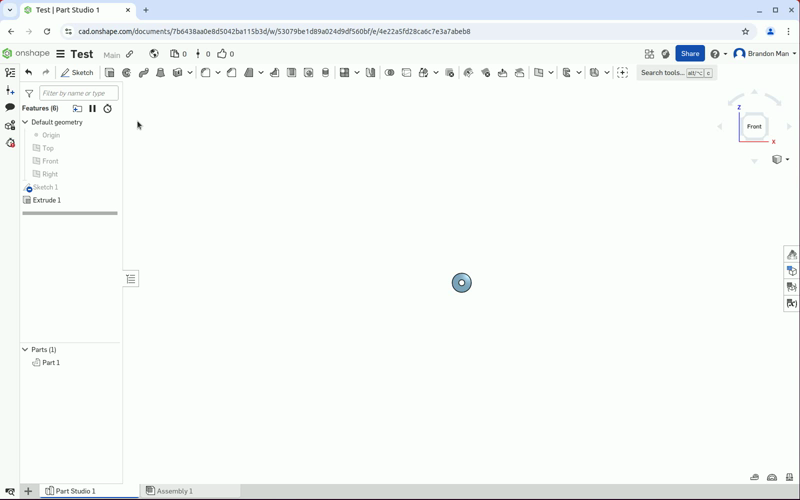
mouse_move(73, 189)
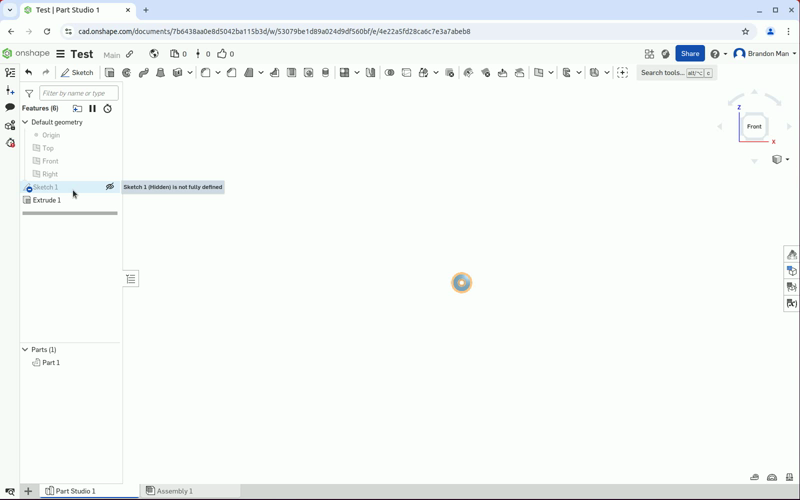
click(73, 189)
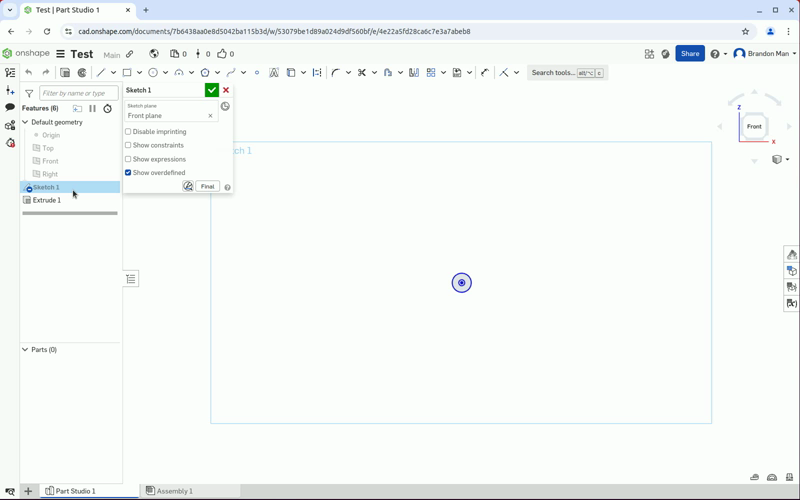
mouse_move(229, 92)
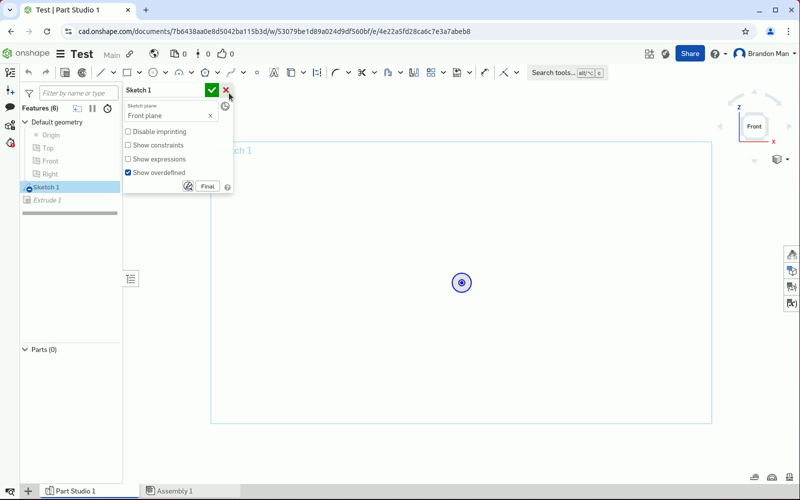
click(229, 92)
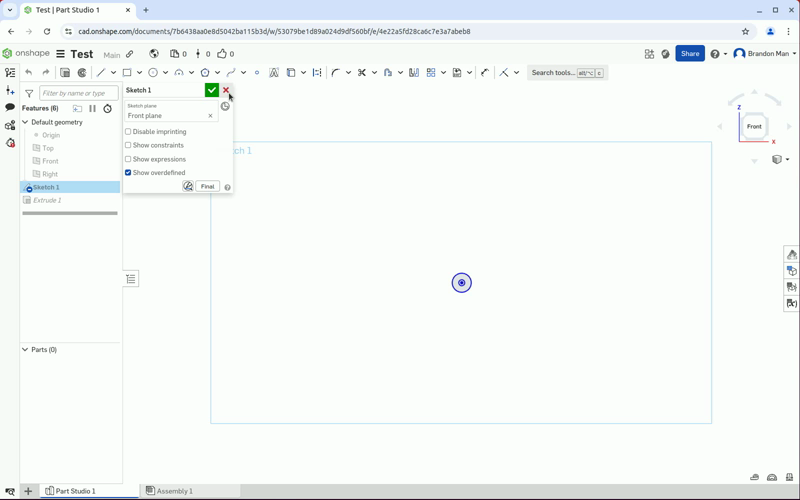
key(shift+s)
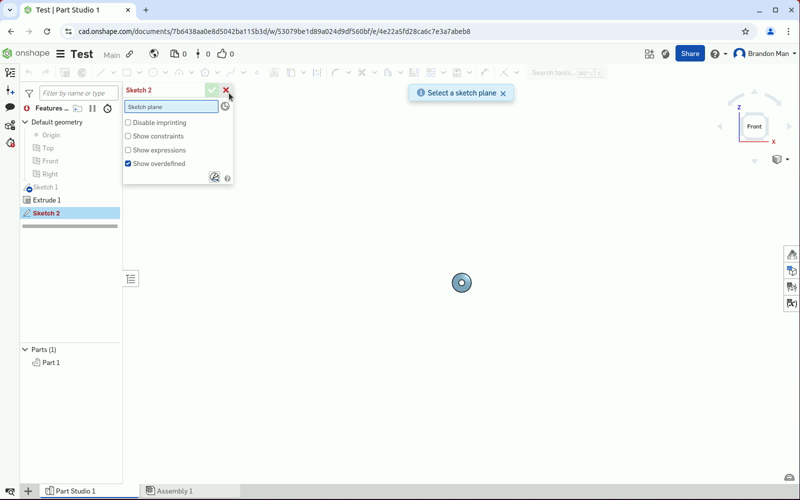
mouse_move(73, 163)
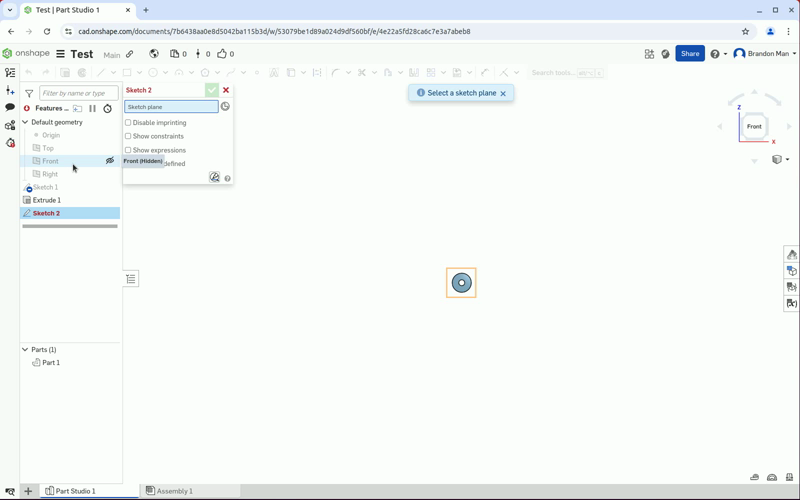
click(73, 163)
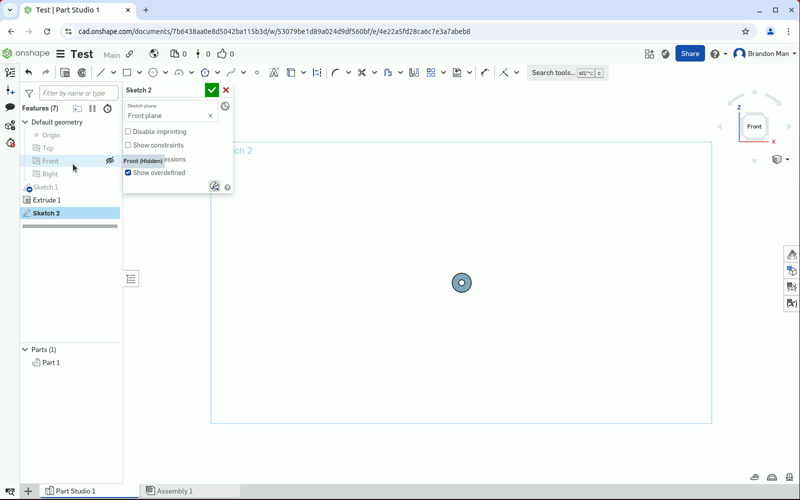
mouse_move(73, 352)
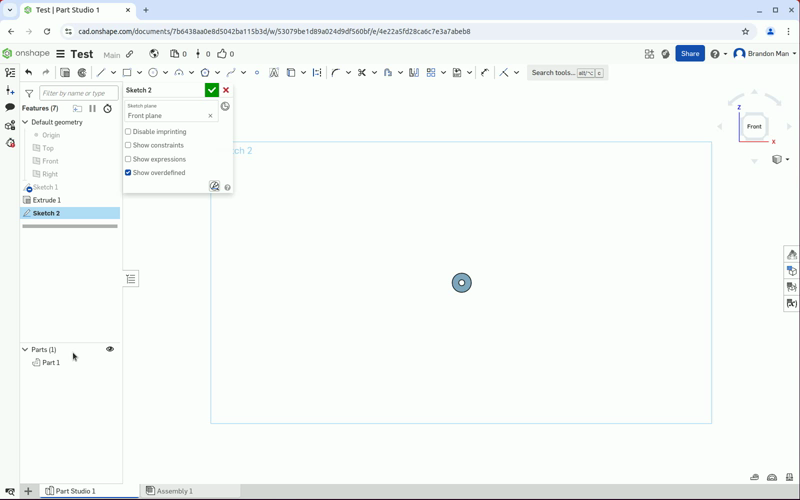
key(y)
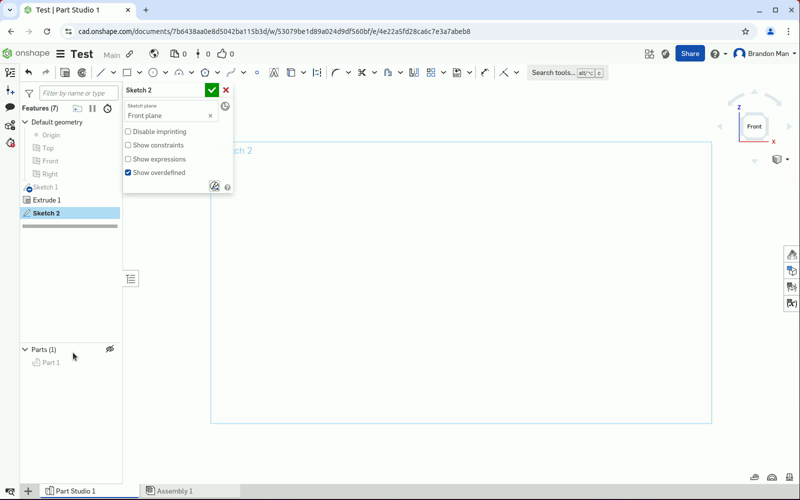
key(c)
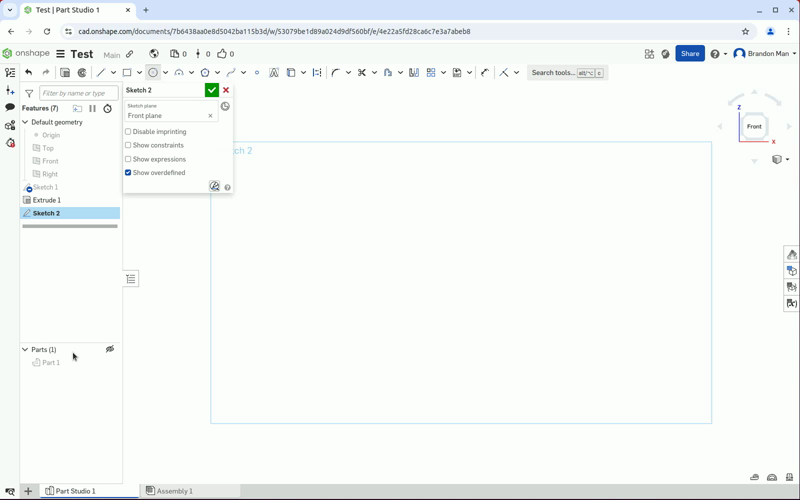
key_down(shift)
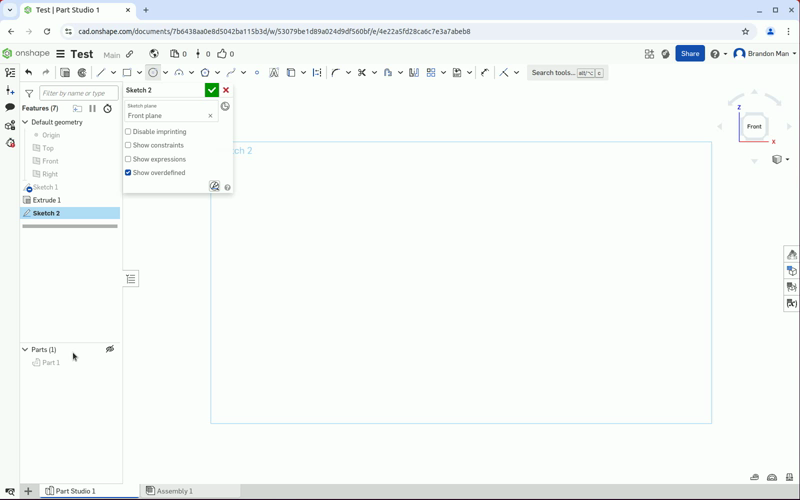
mouse_move(501, 282)
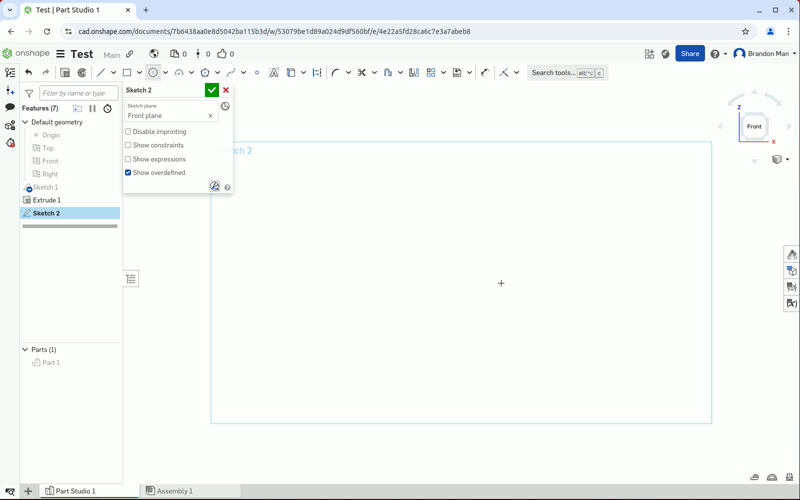
click(501, 282)
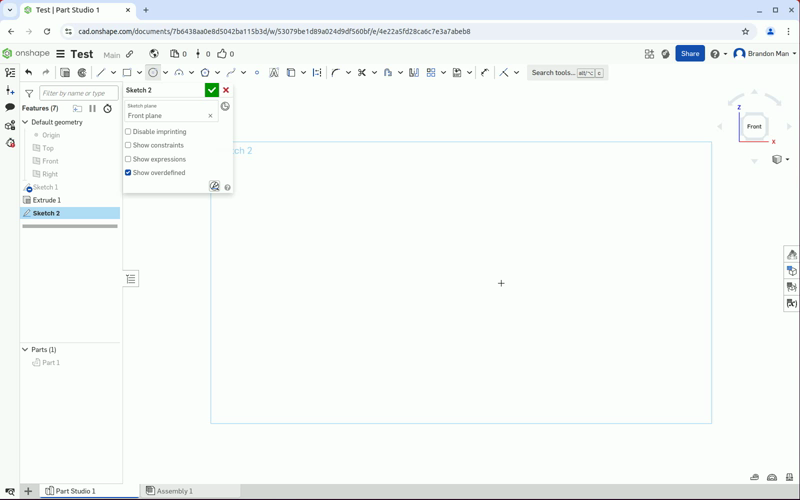
key_up(shift)
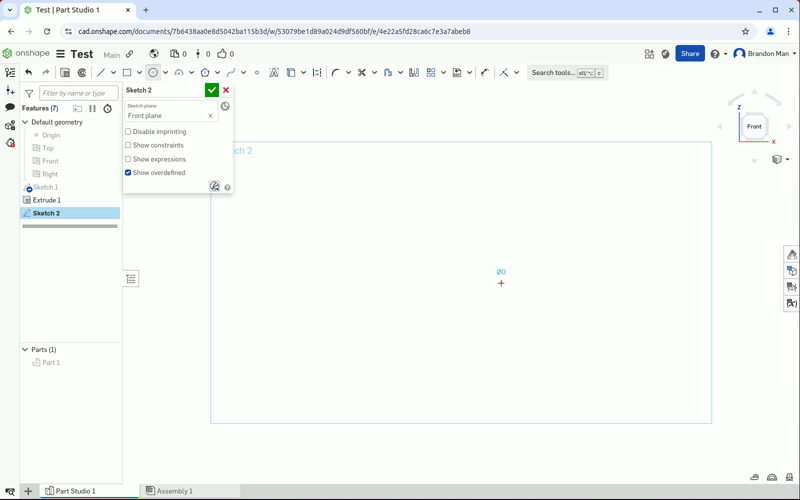
mouse_move(508, 282)
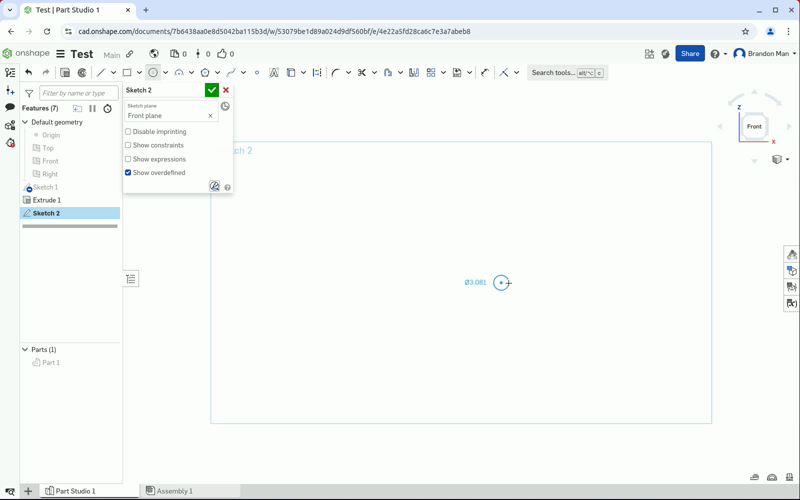
click(508, 282)
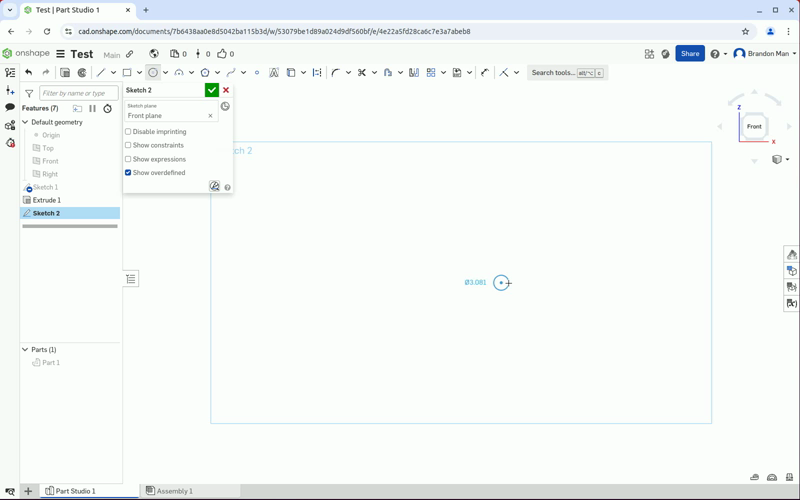
key(esc)
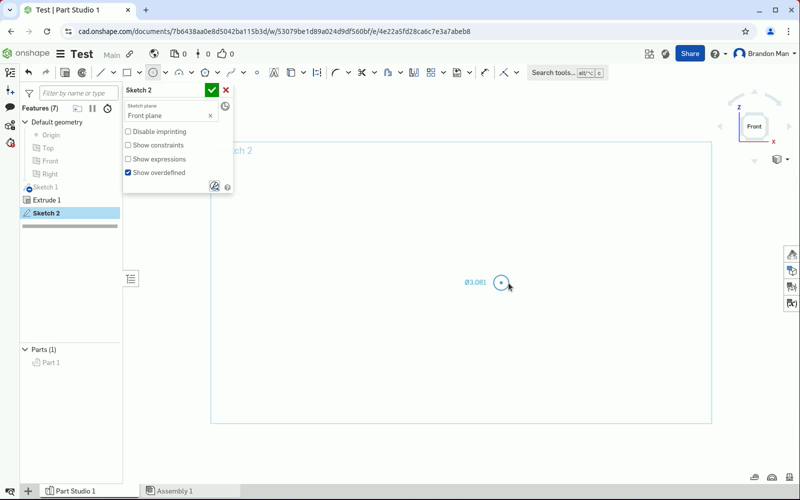
key(c)
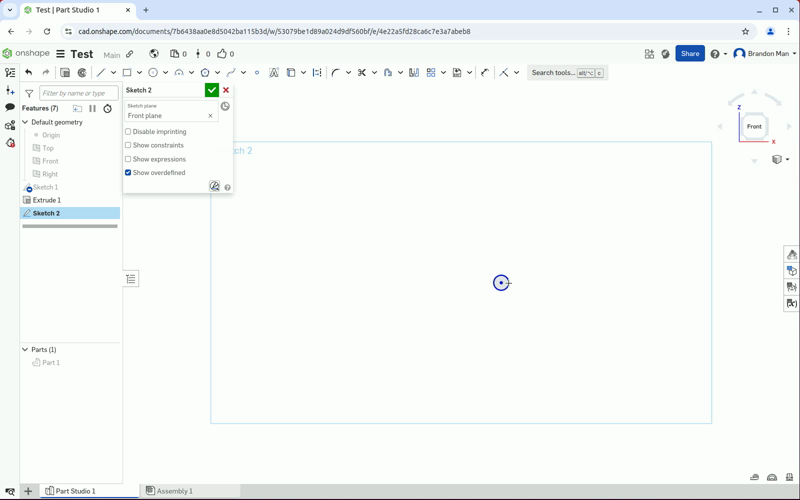
key_down(shift)
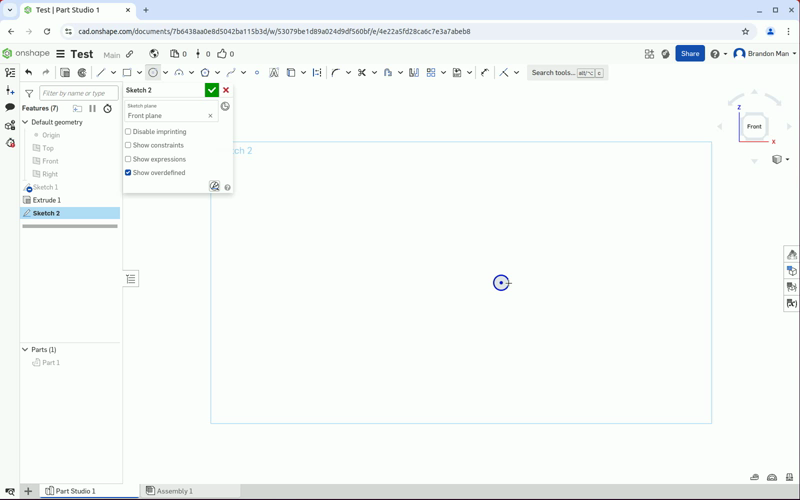
mouse_move(501, 282)
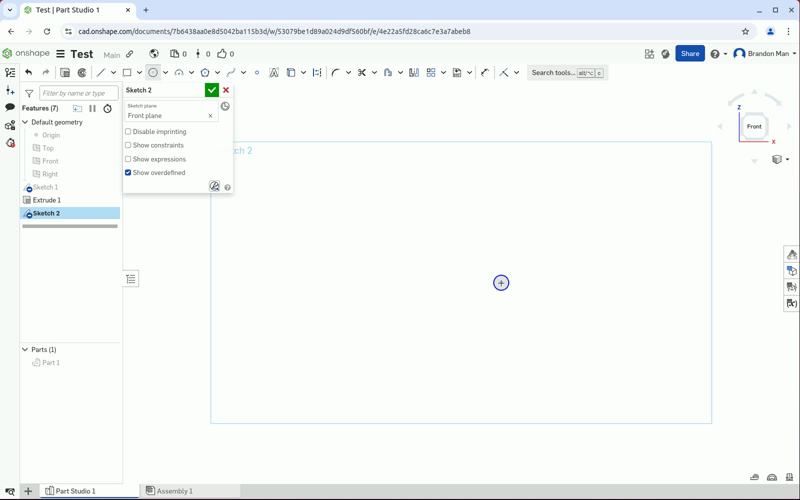
click(501, 282)
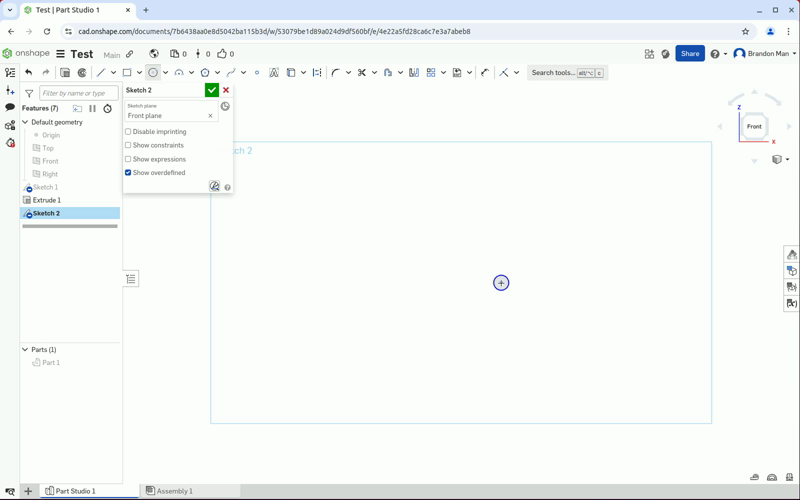
key_up(shift)
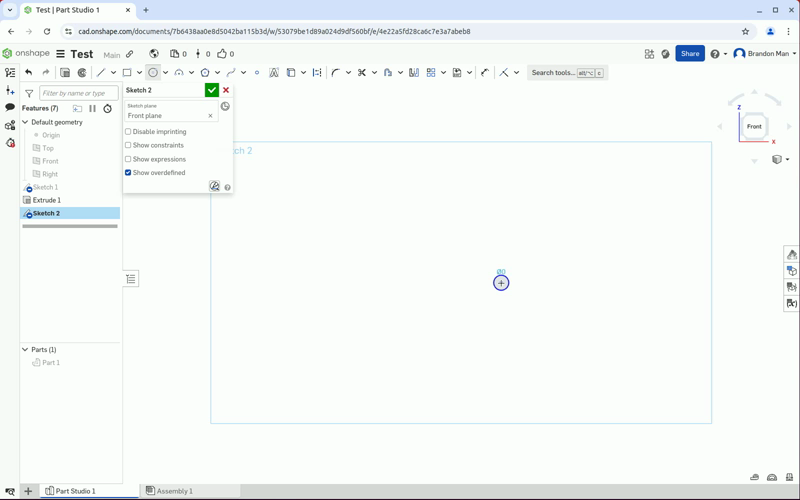
mouse_move(504, 282)
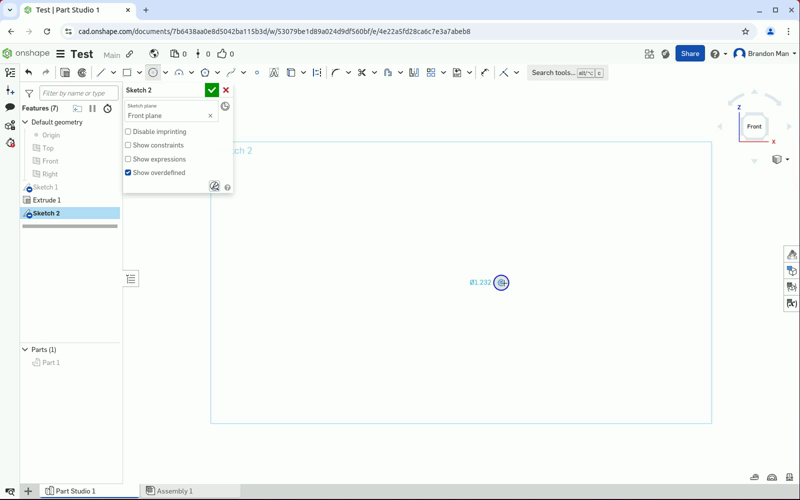
scroll(6)
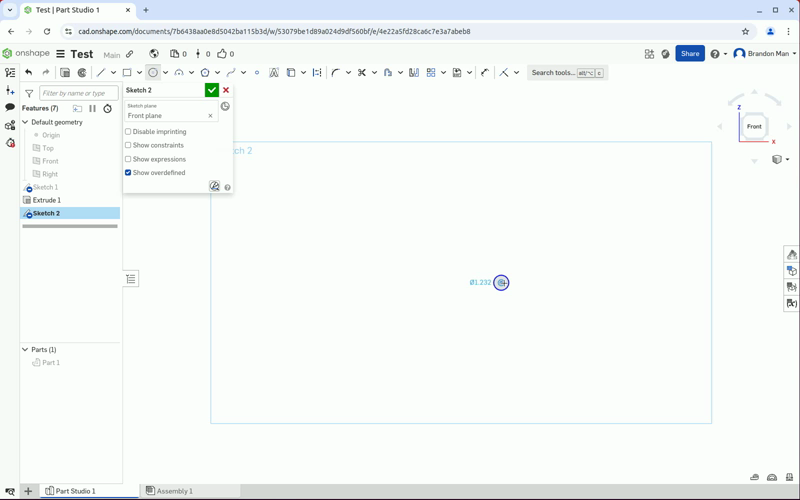
scroll(6)
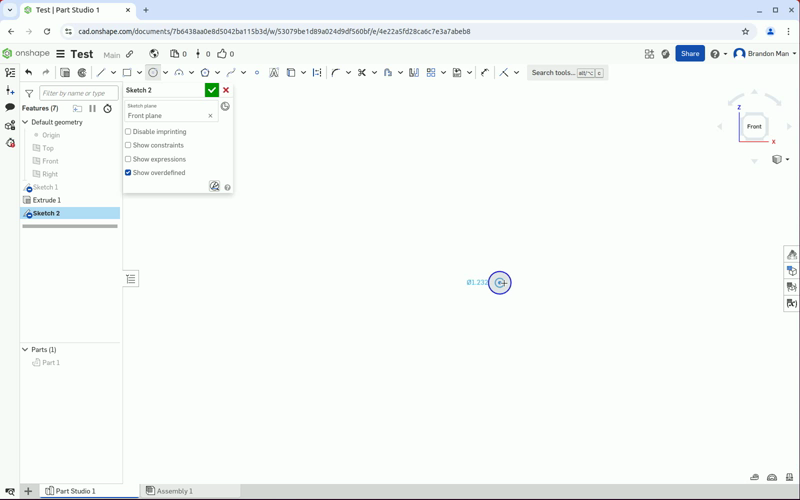
scroll(6)
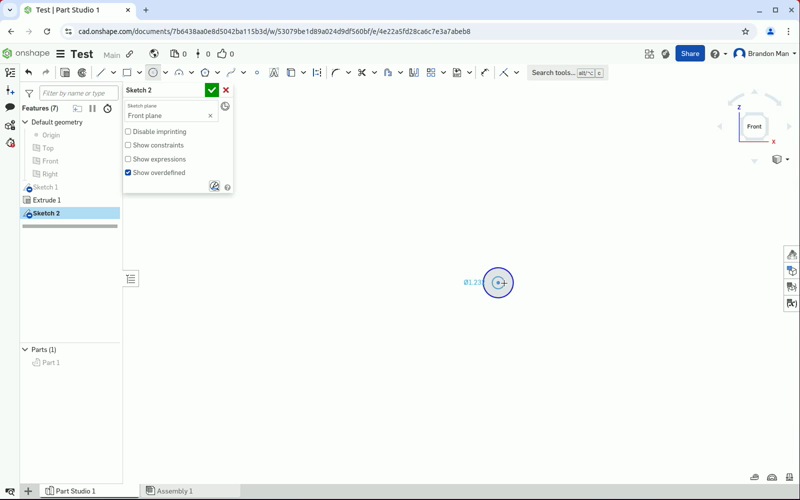
scroll(6)
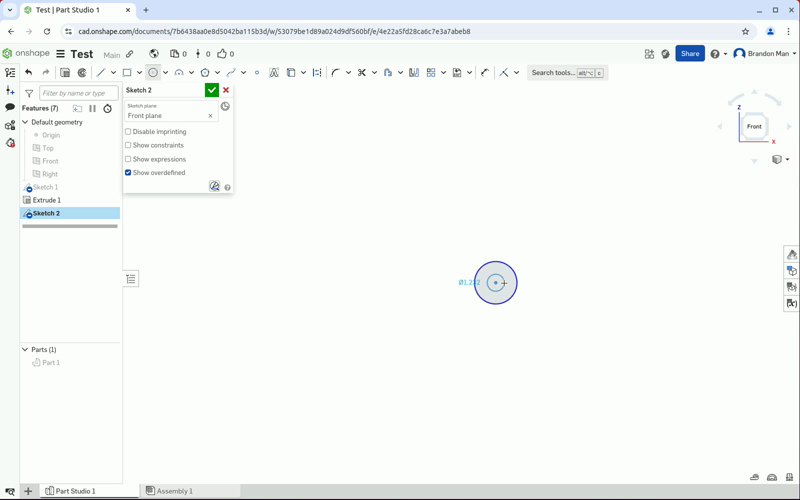
scroll(6)
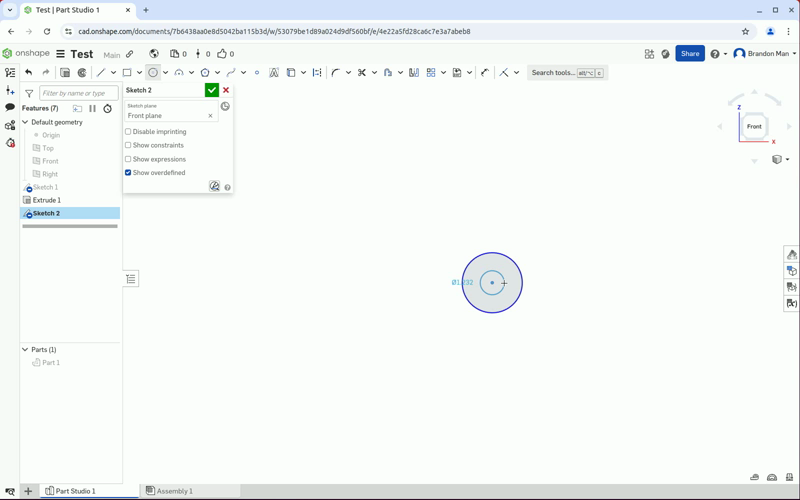
scroll(6)
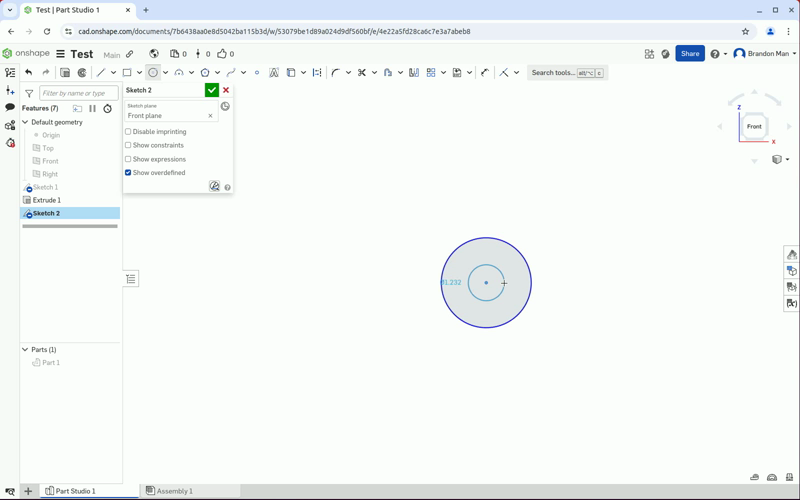
scroll(6)
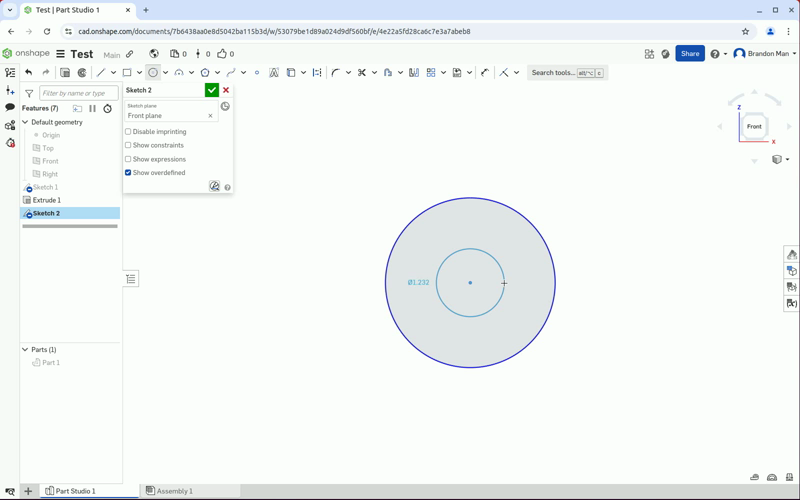
click(504, 282)
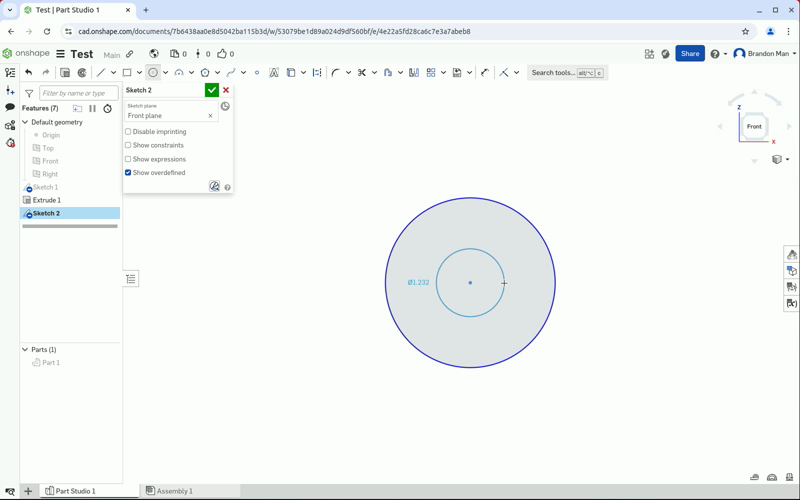
scroll(-6)
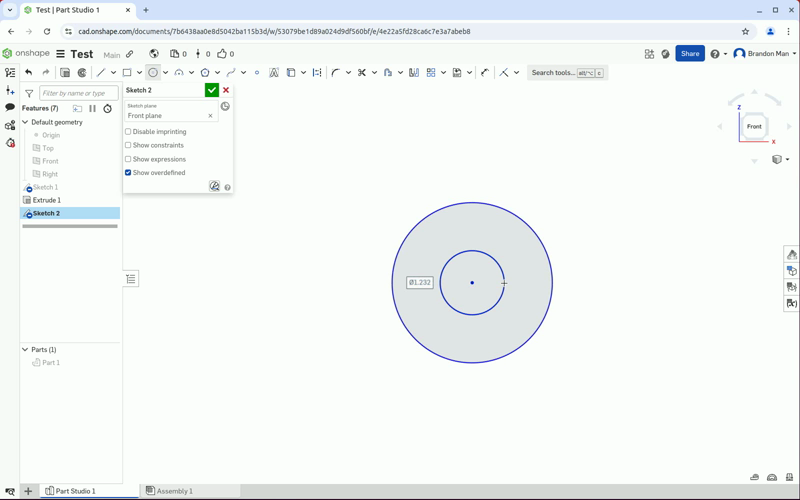
scroll(-6)
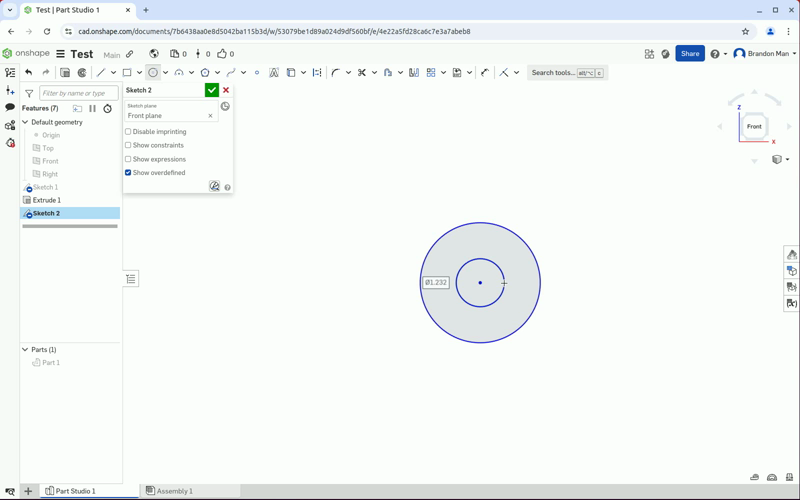
scroll(-6)
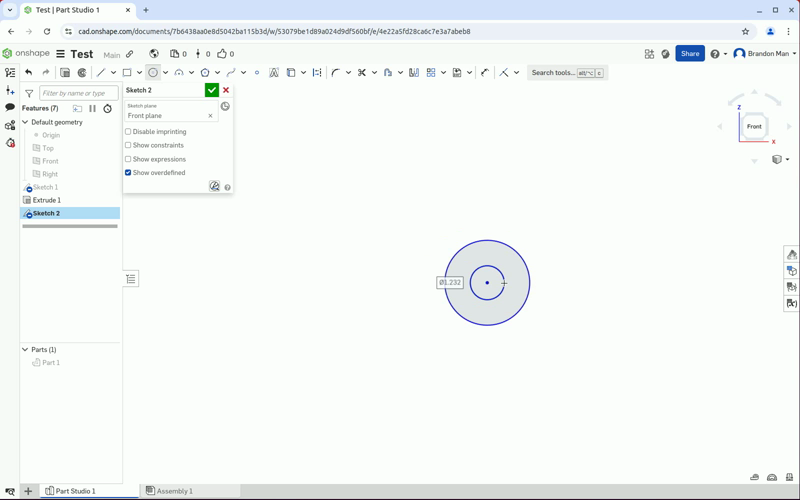
scroll(-6)
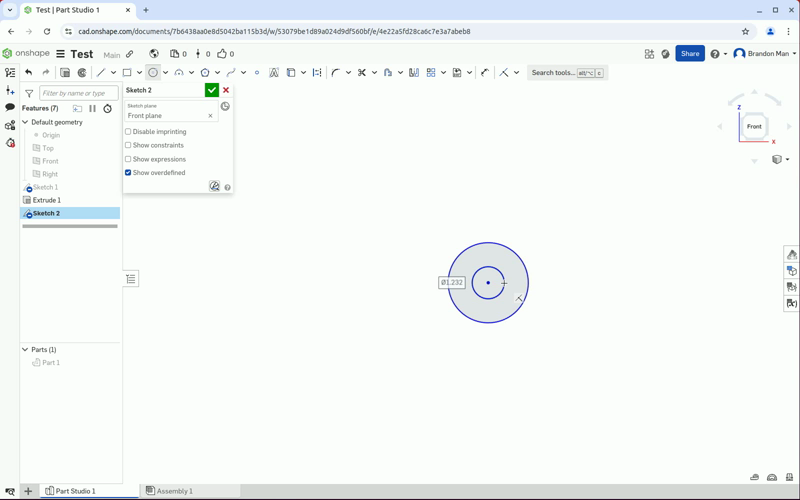
scroll(-6)
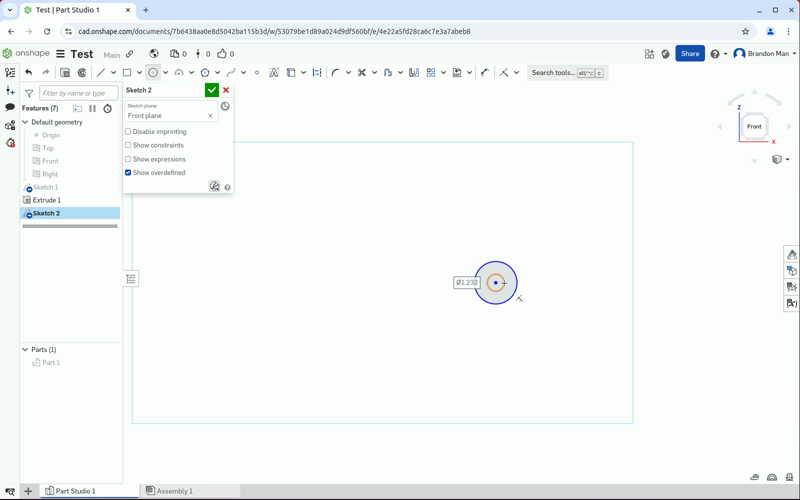
scroll(-6)
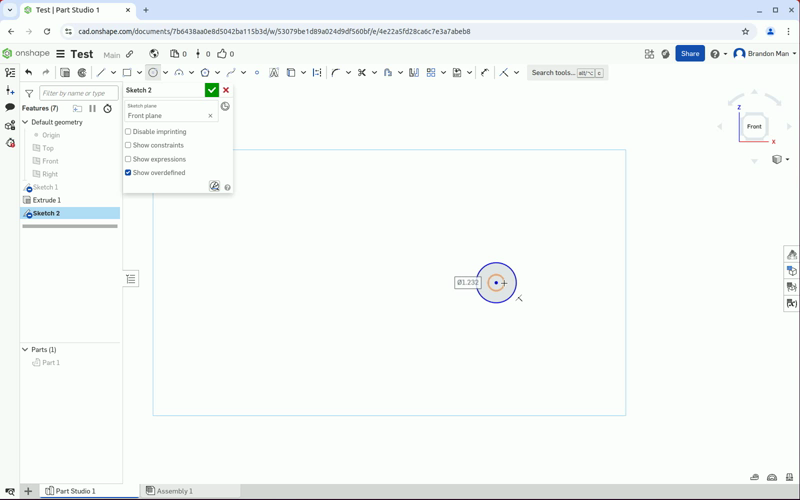
scroll(-6)
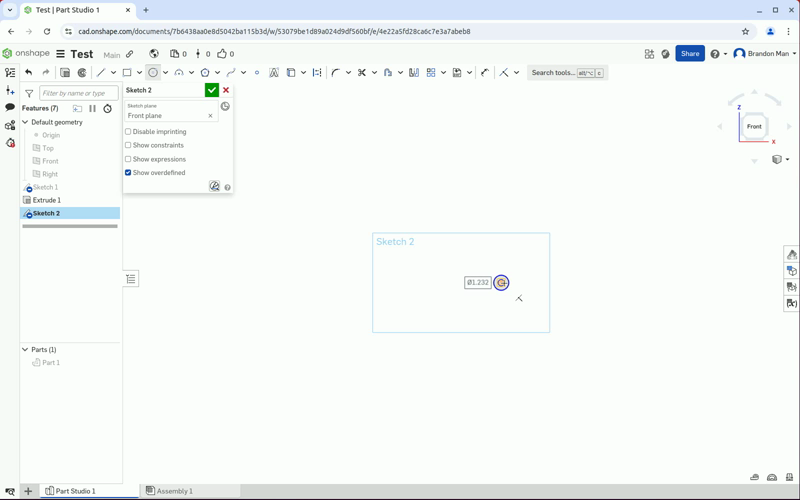
key(esc)
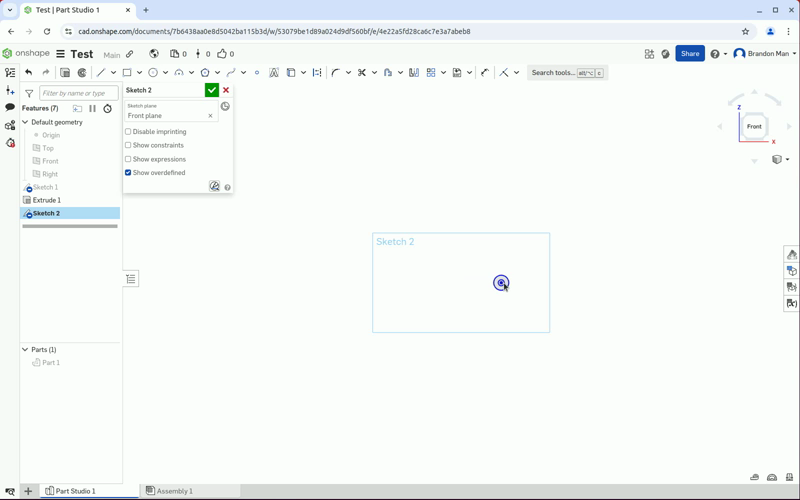
mouse_move(505, 280)
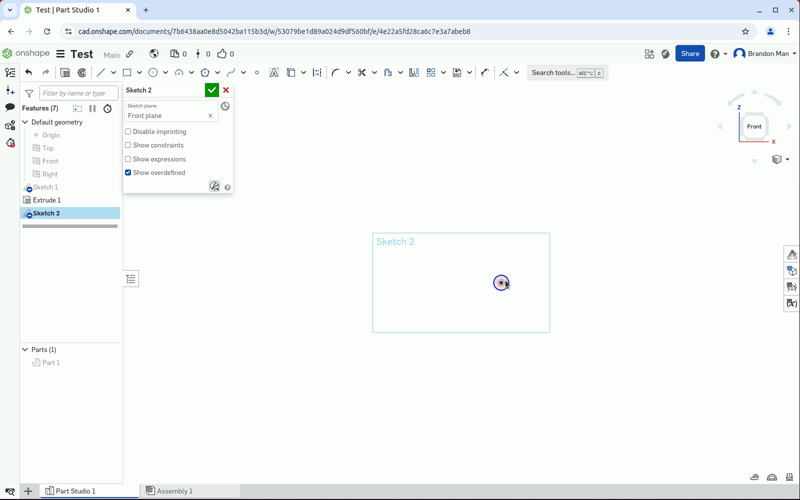
scroll(6)
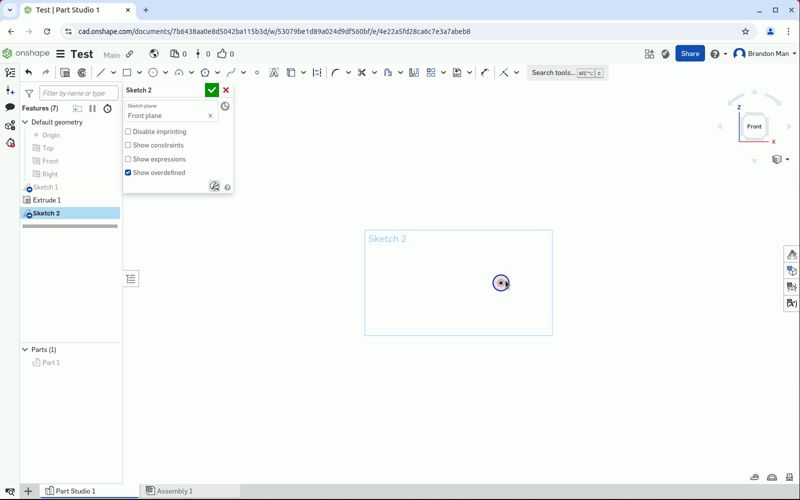
scroll(6)
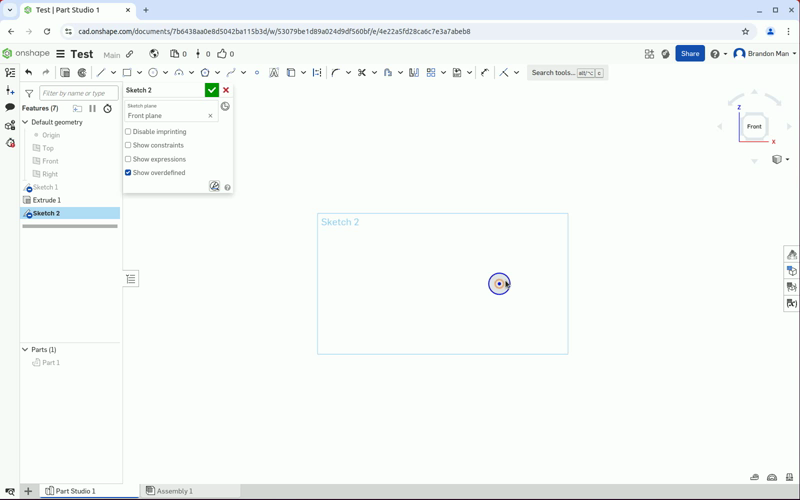
scroll(6)
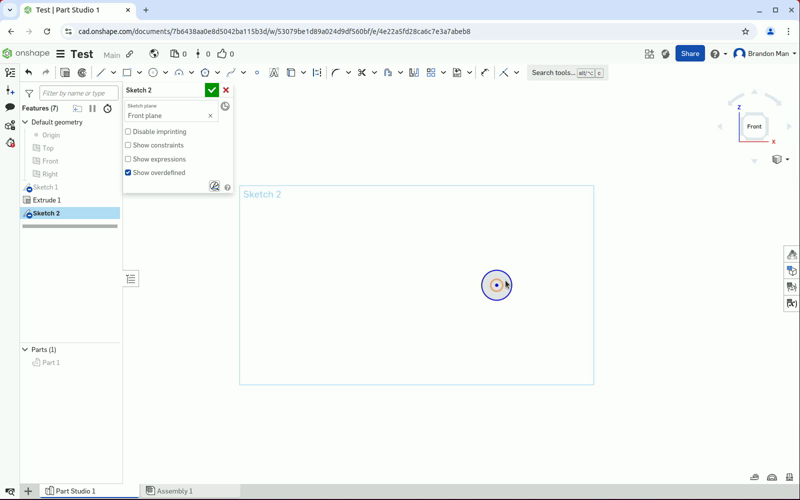
scroll(6)
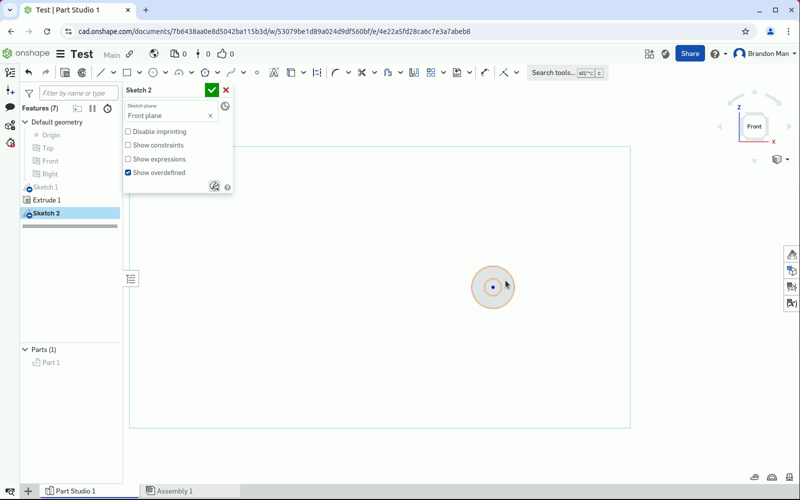
scroll(6)
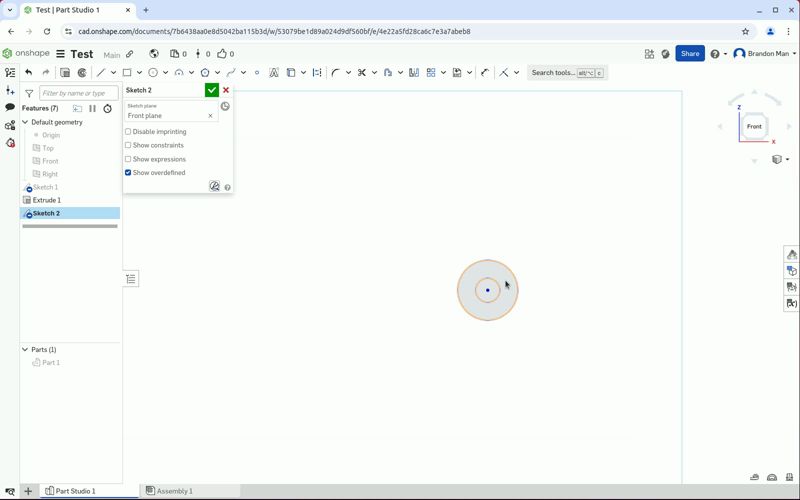
scroll(6)
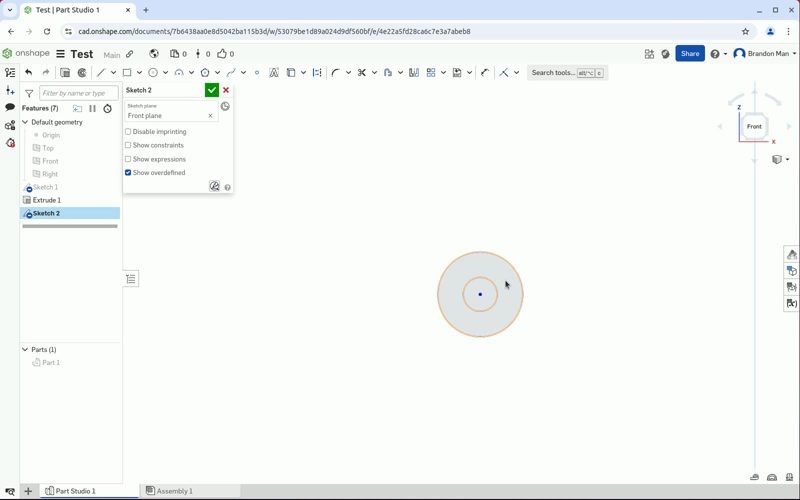
scroll(6)
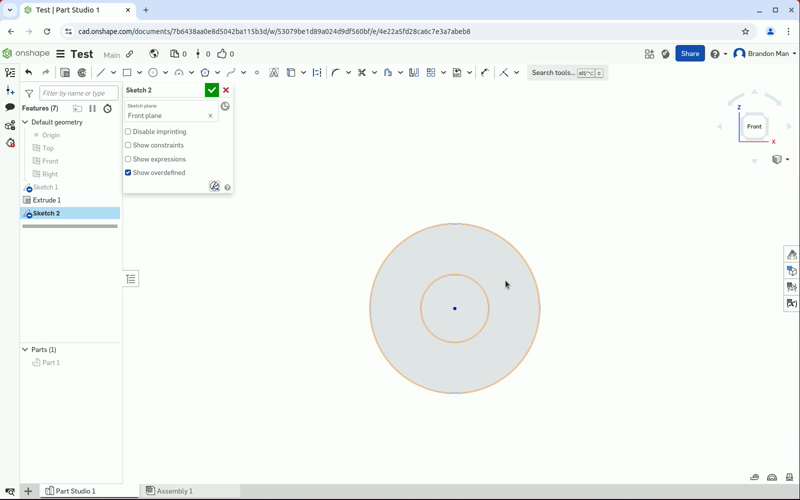
click(505, 280)
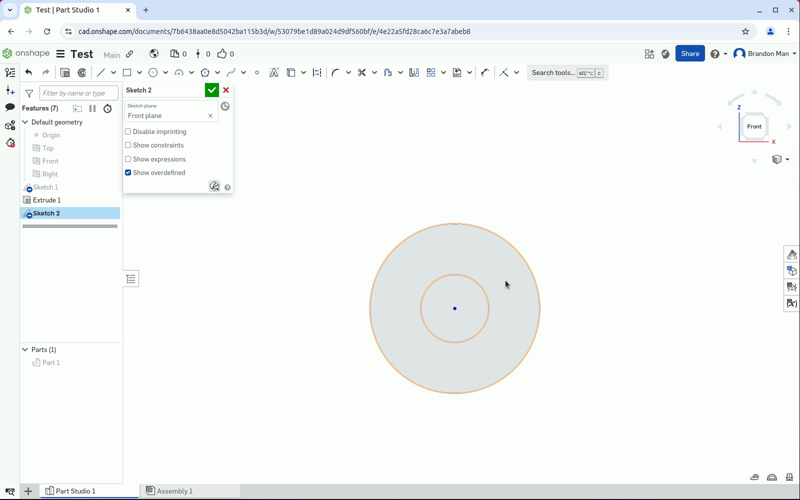
scroll(-6)
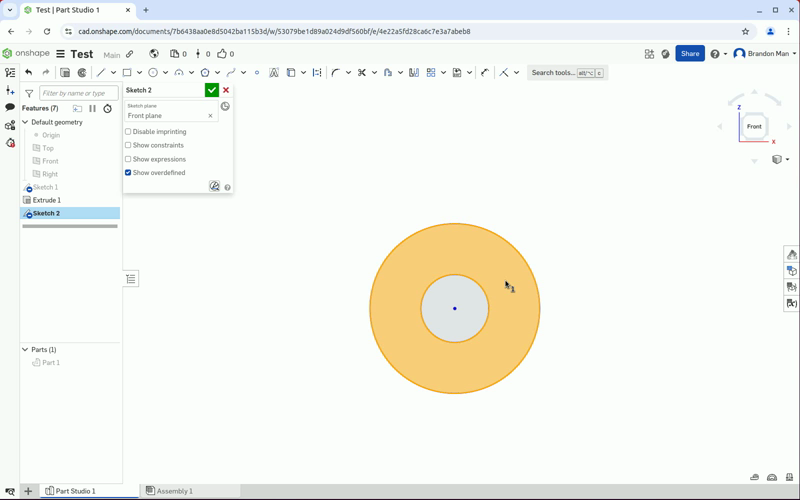
scroll(-6)
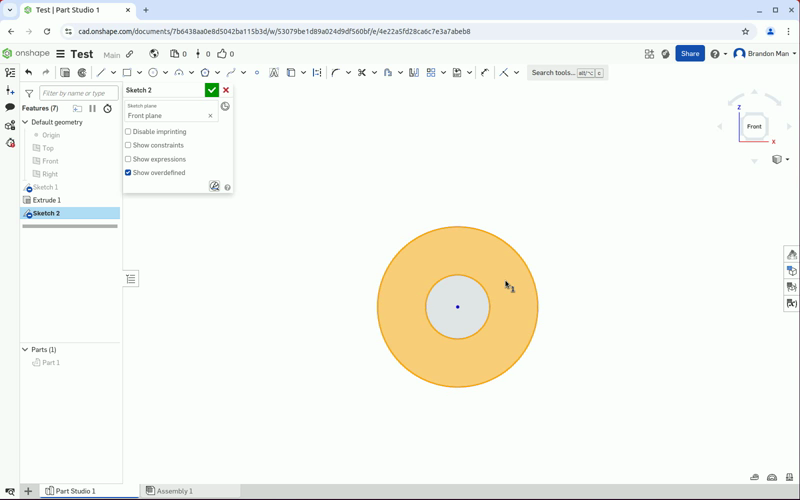
scroll(-6)
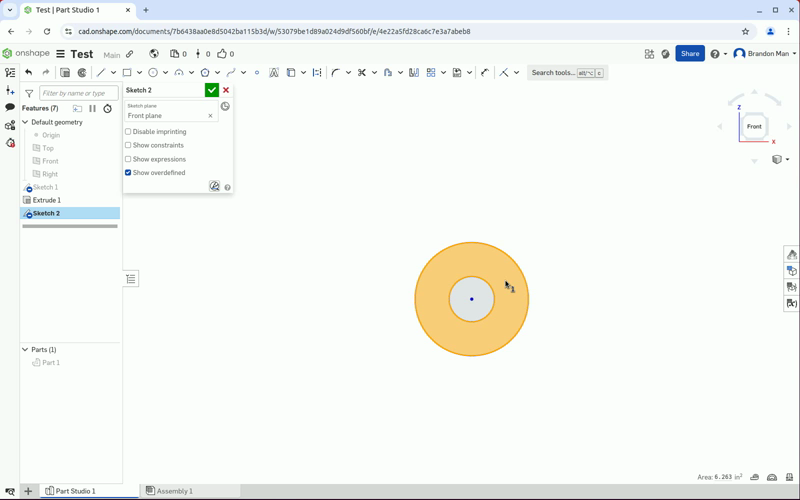
scroll(-6)
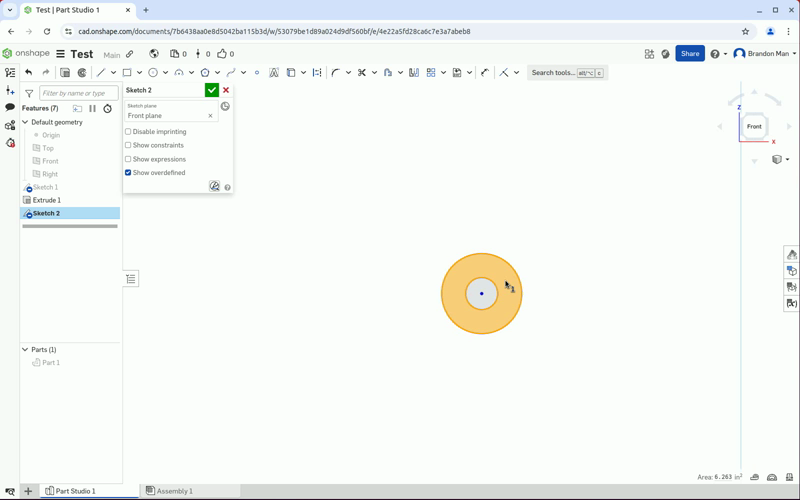
scroll(-6)
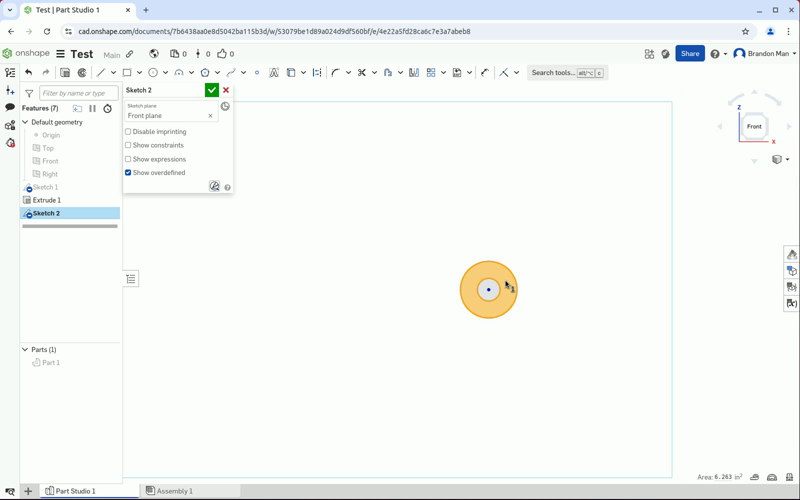
scroll(-6)
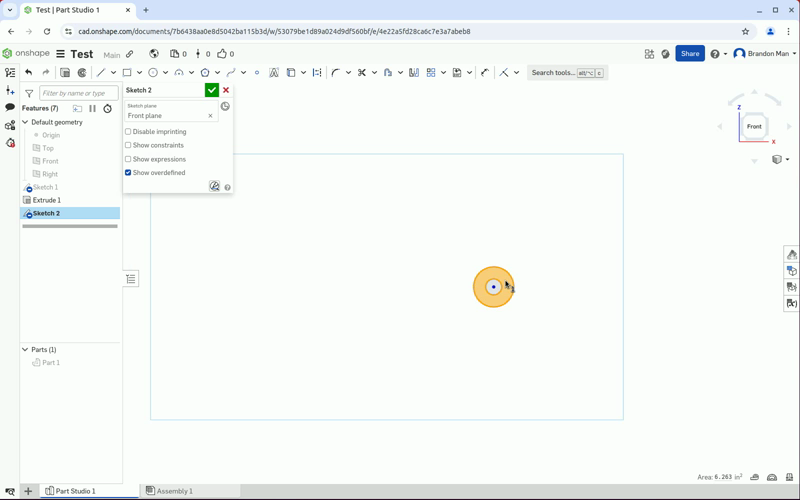
scroll(-6)
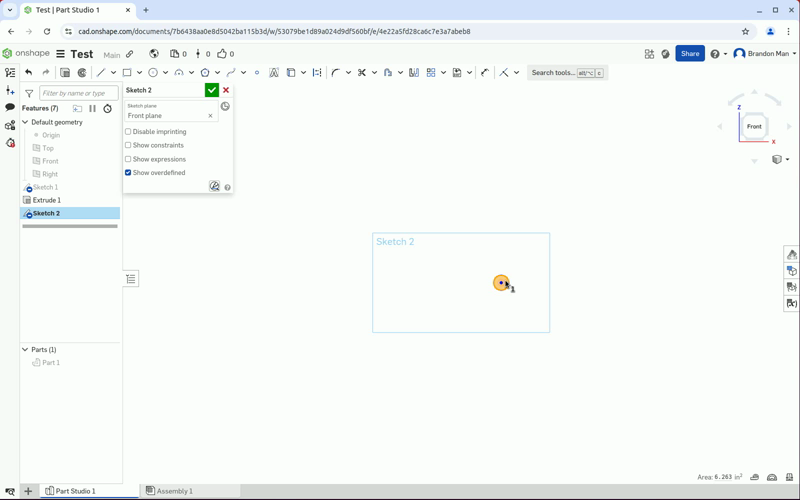
mouse_move(73, 352)
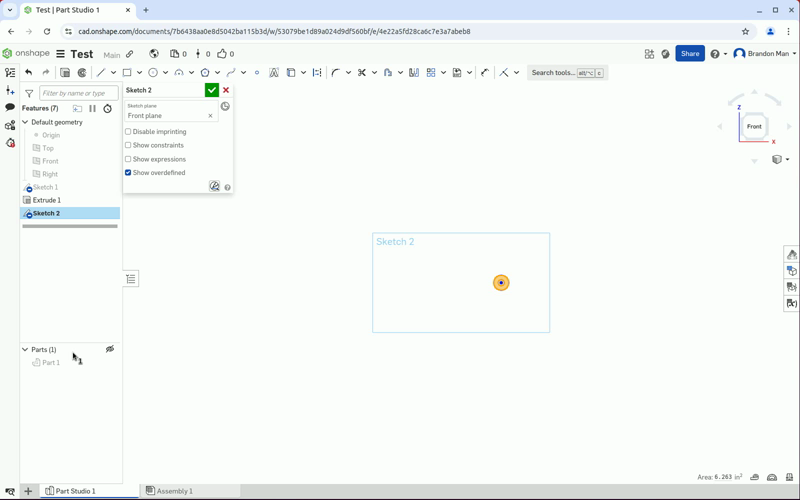
key(shift+y)
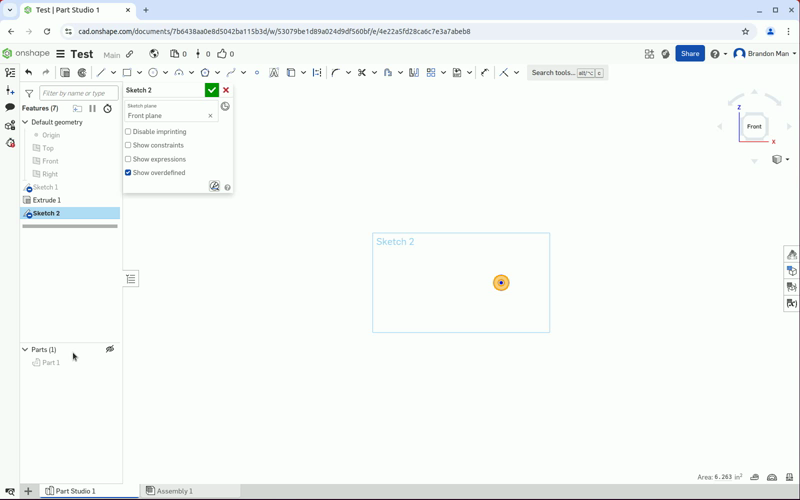
key(shift+e)
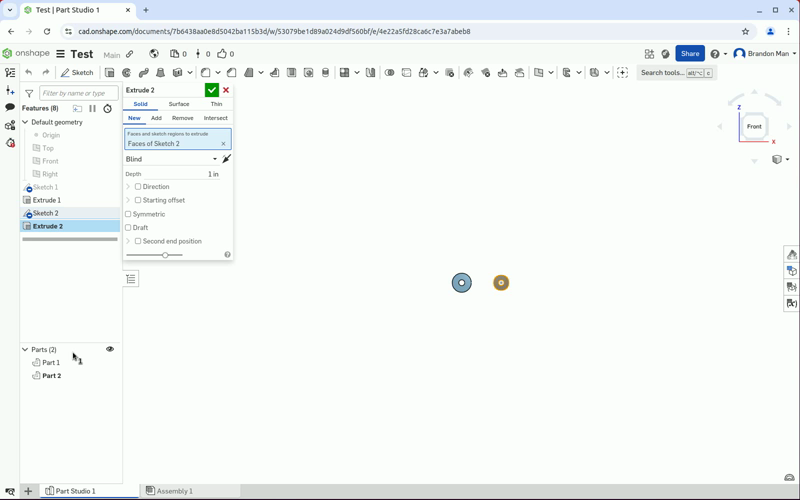
mouse_move(143, 106)
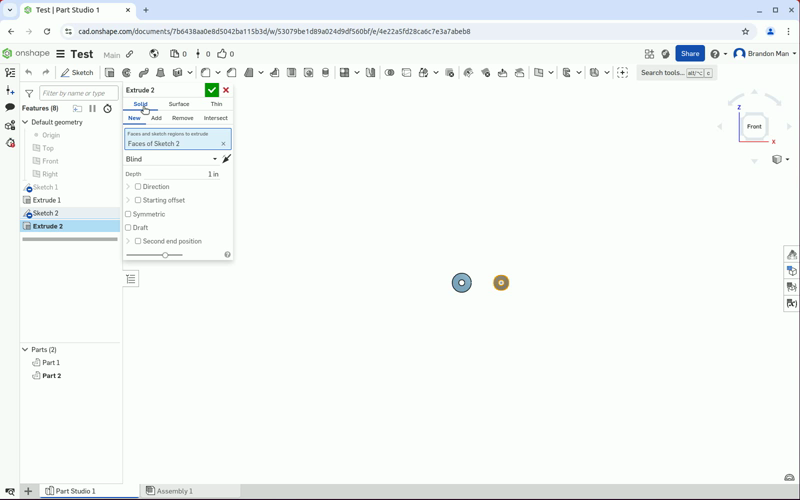
click(143, 106)
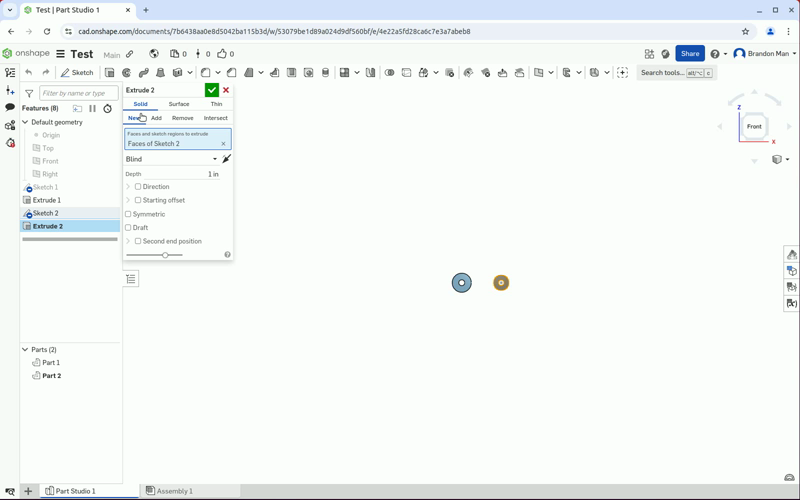
mouse_move(137, 120)
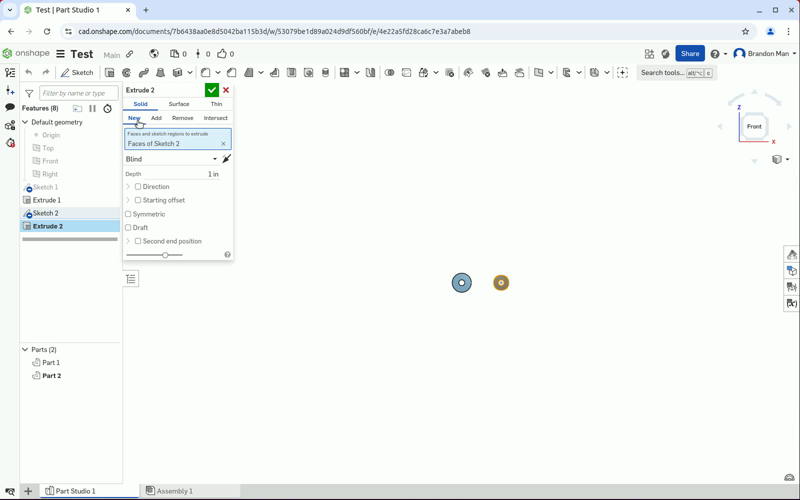
click(137, 120)
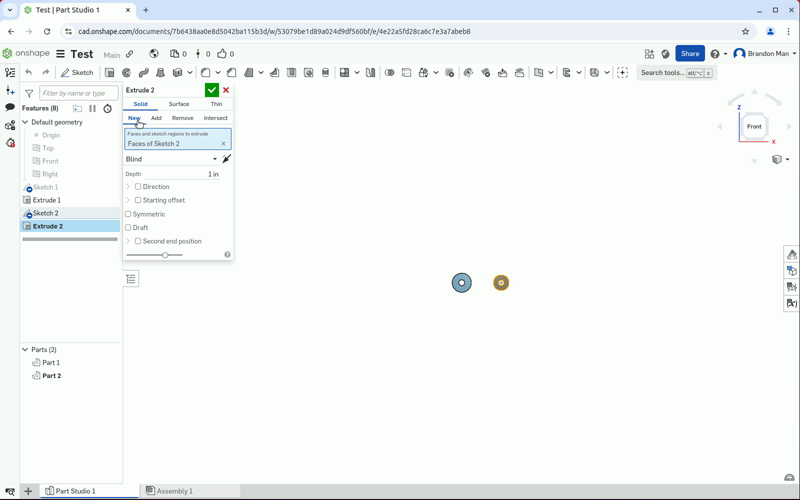
key(tab, 4)
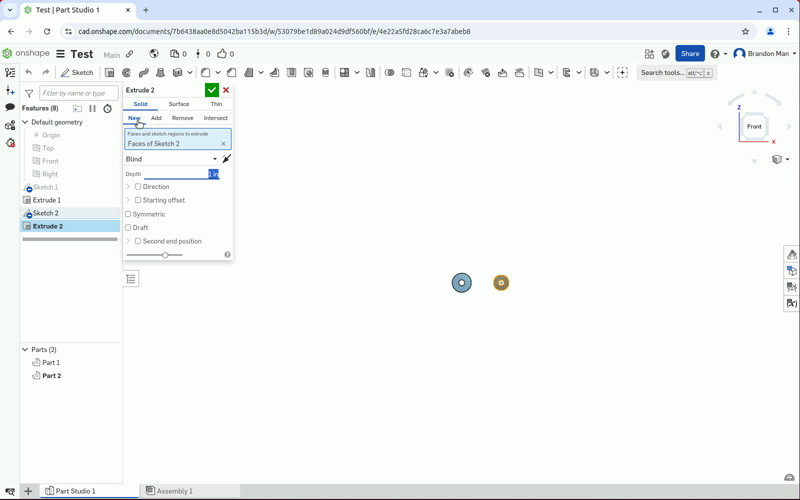
text(0.481)
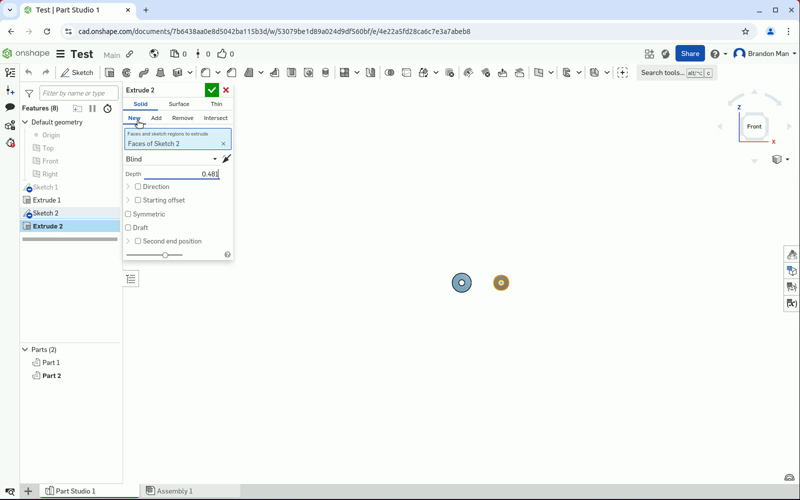
key(enter)
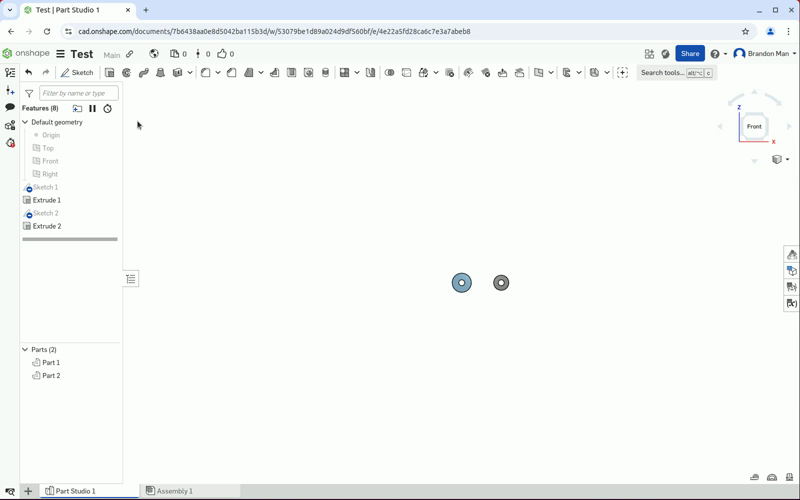
key(shift+h)
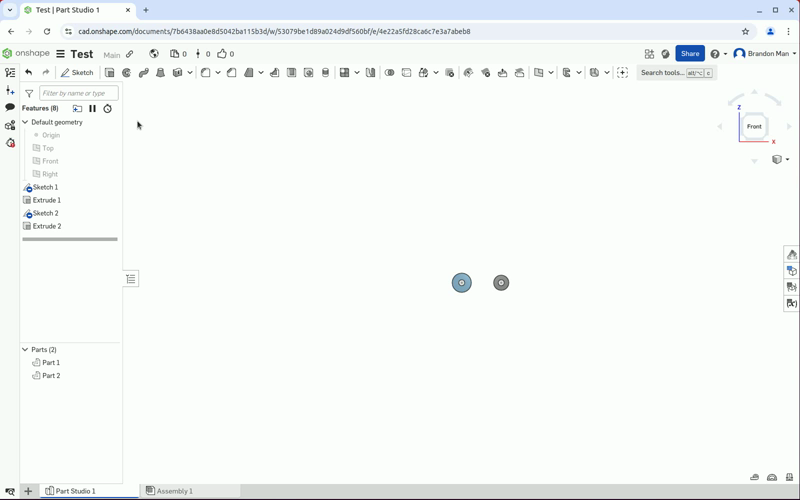
key(shift+h)
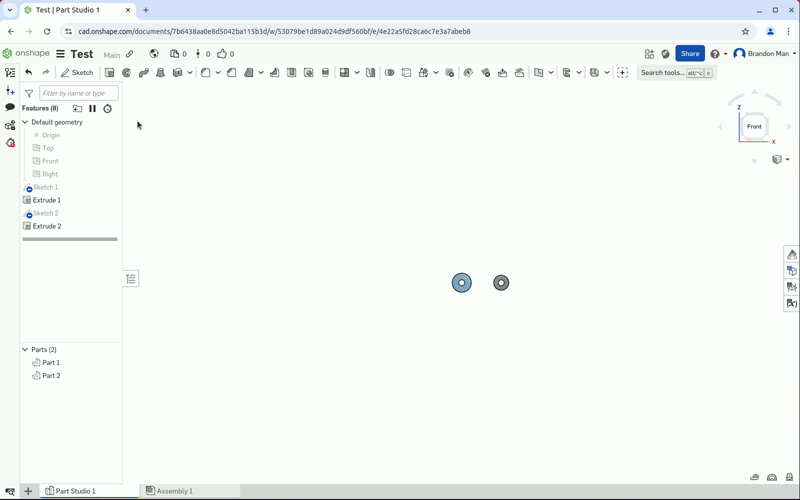
mouse_move(73, 189)
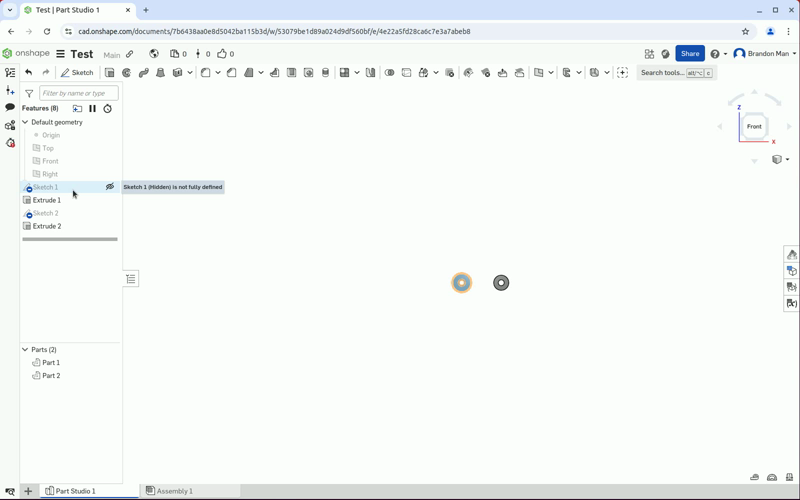
click(73, 189)
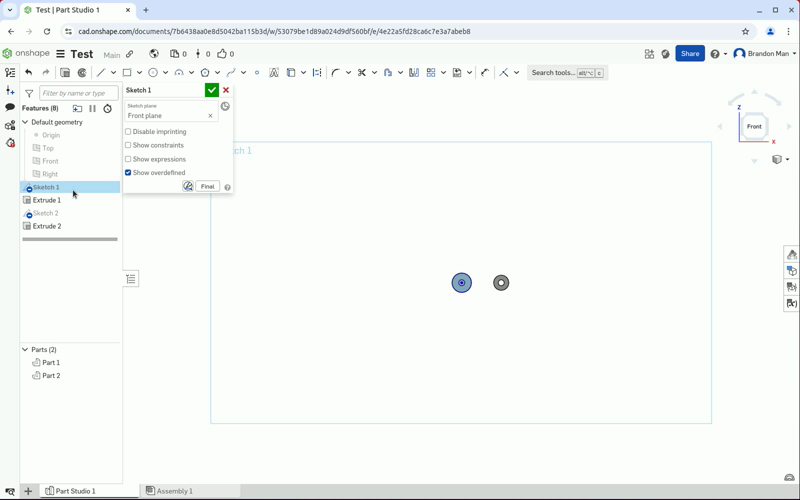
mouse_move(229, 92)
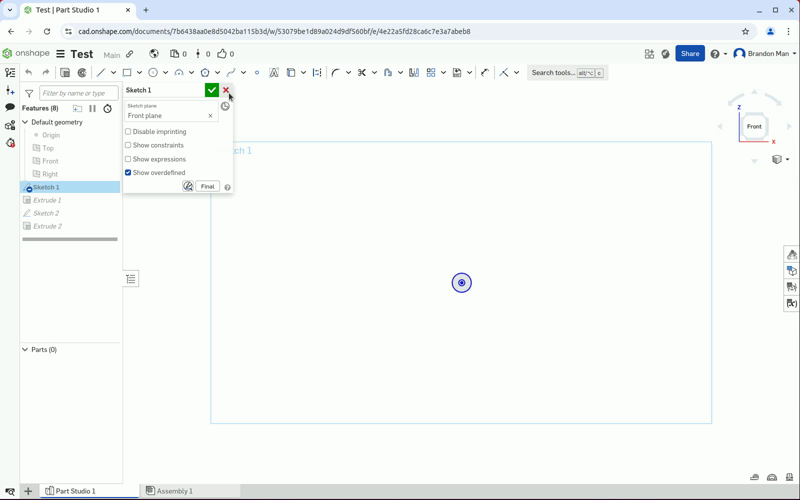
click(229, 92)
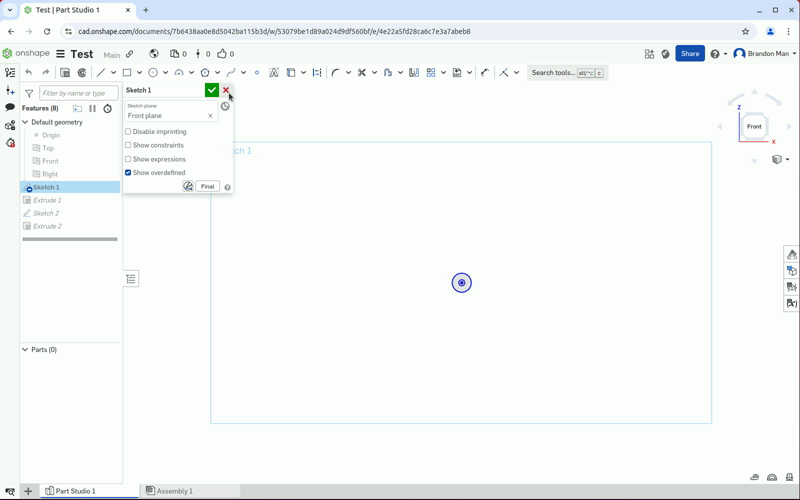
key(shift+s)
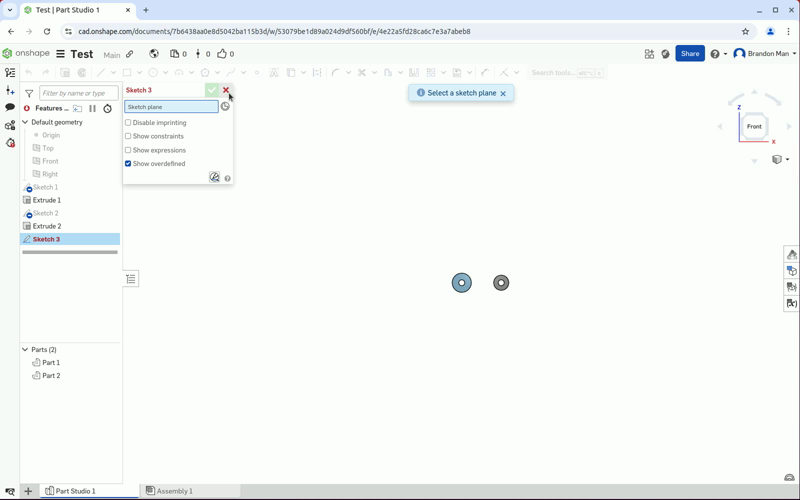
mouse_move(73, 163)
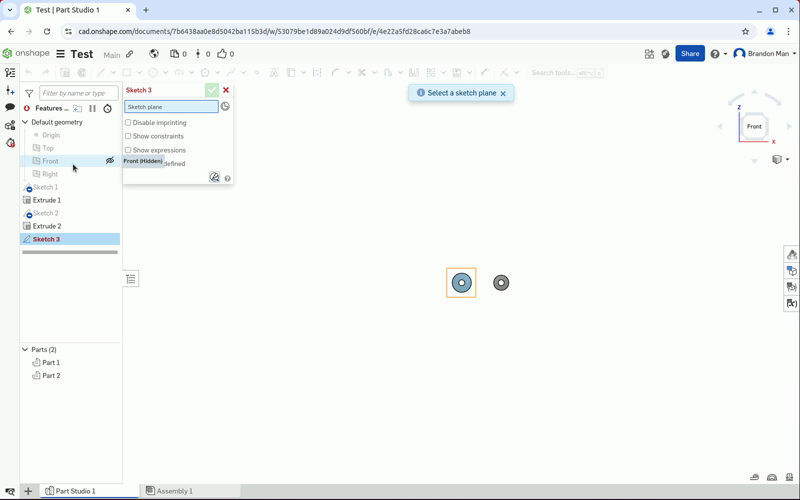
click(73, 163)
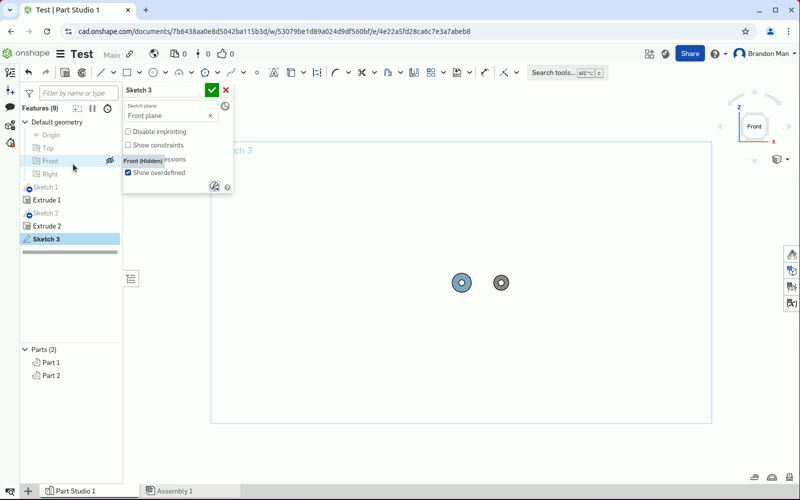
mouse_move(73, 352)
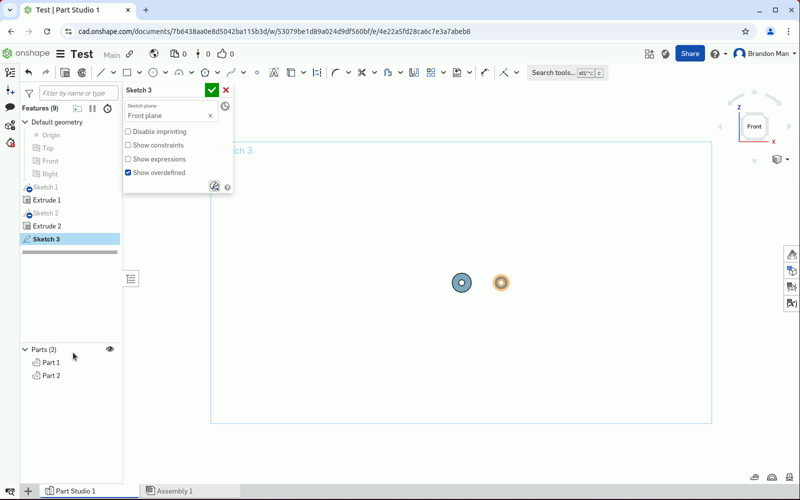
key(y)
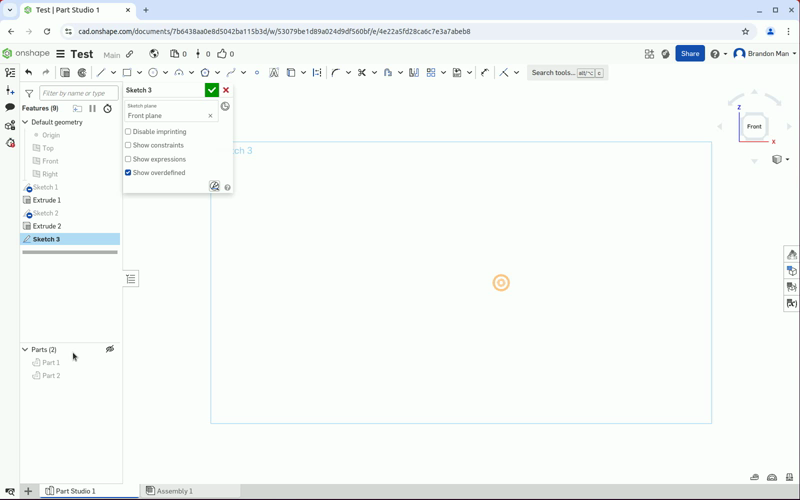
key(c)
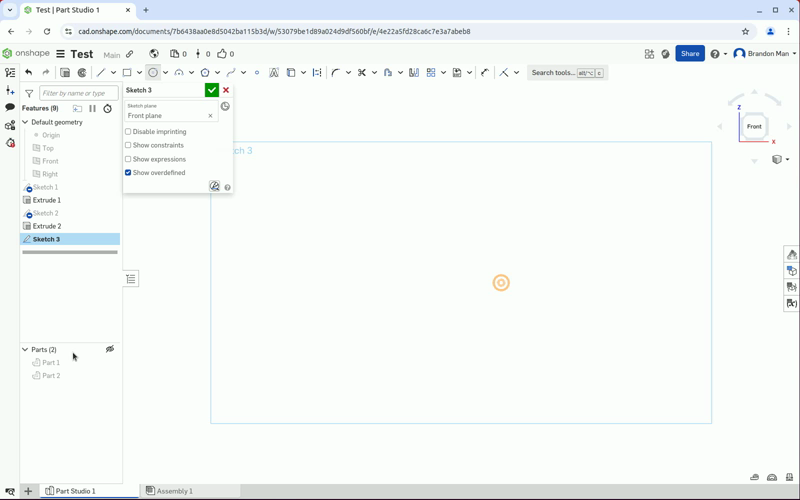
key_down(shift)
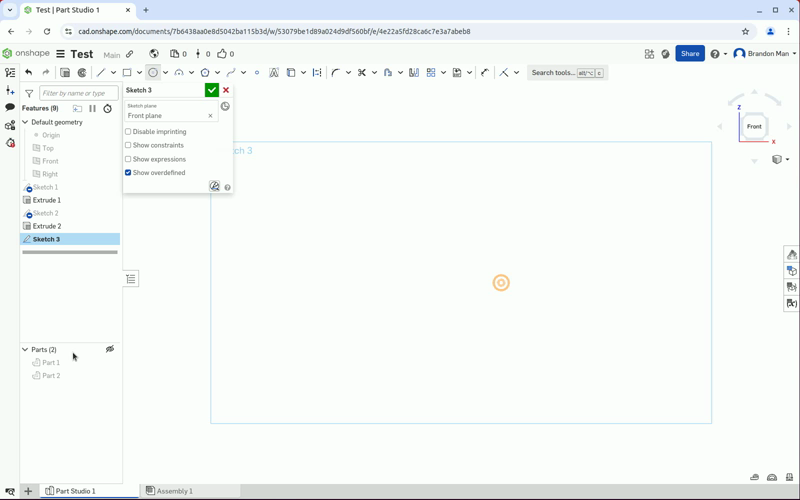
mouse_move(461, 178)
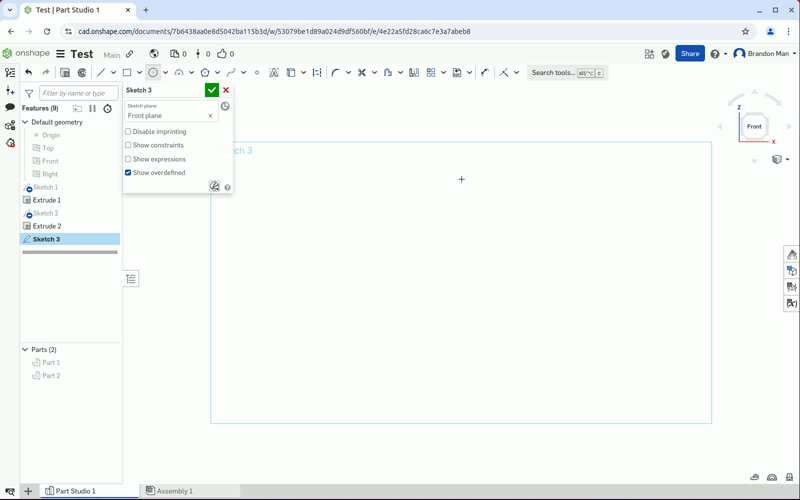
click(461, 178)
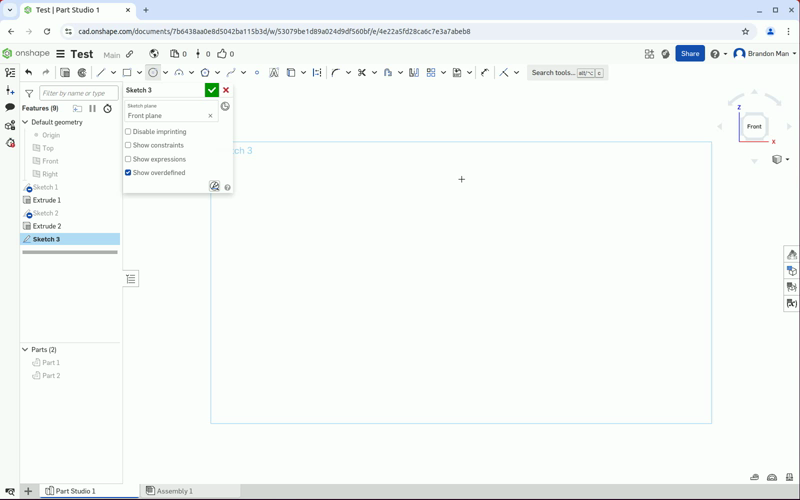
key_up(shift)
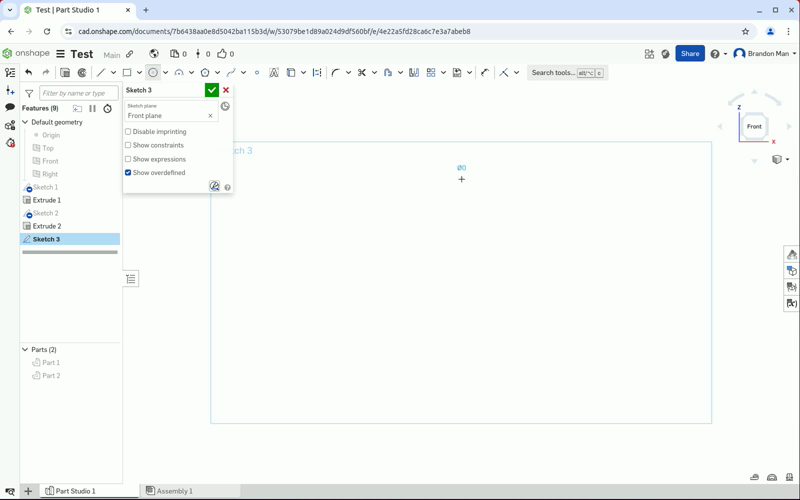
mouse_move(471, 178)
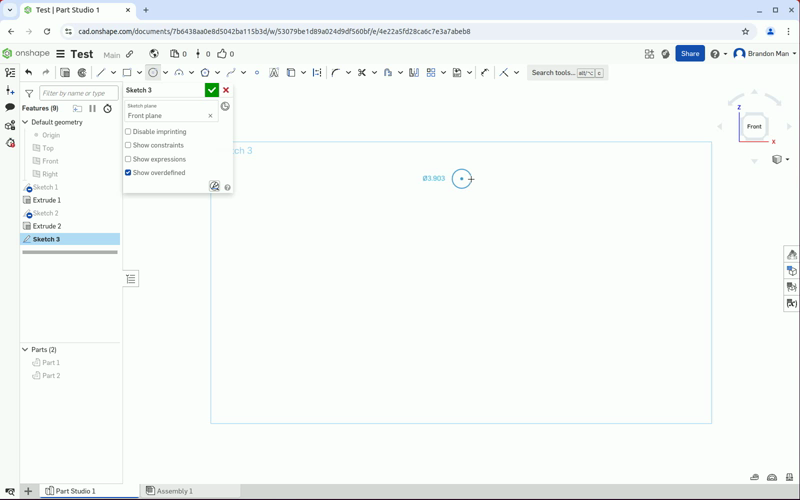
click(471, 178)
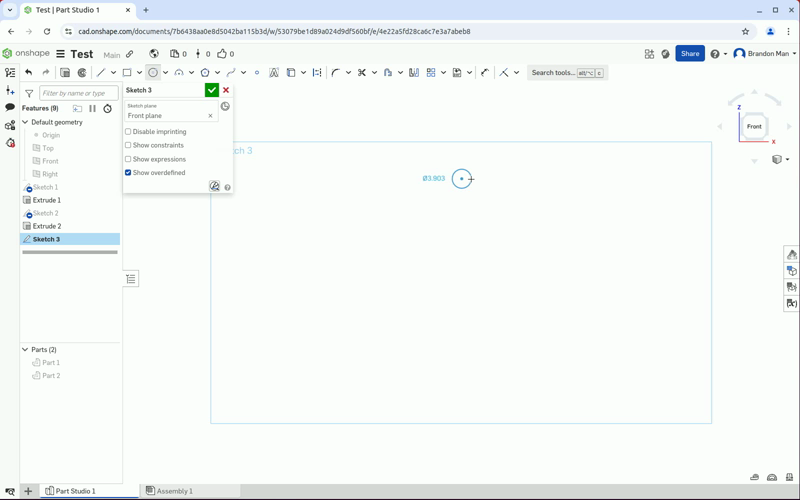
key(esc)
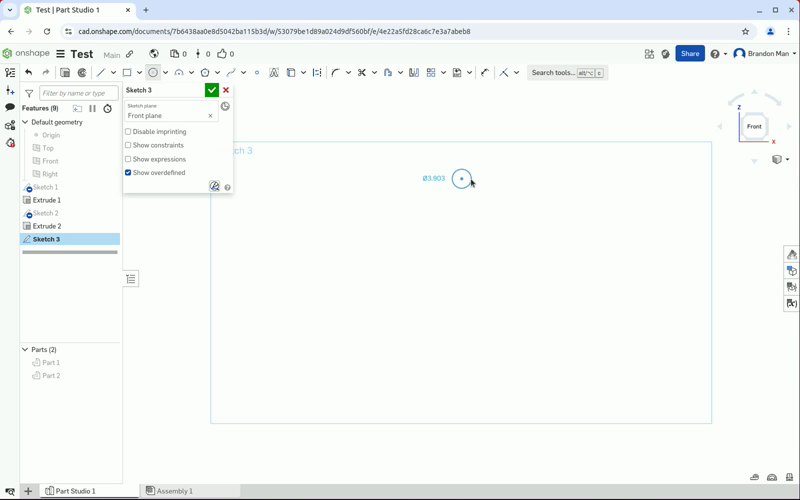
key(c)
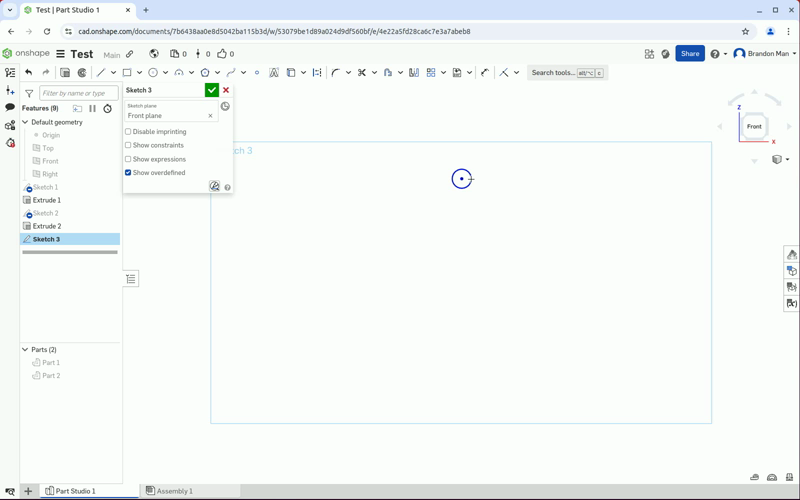
key_down(shift)
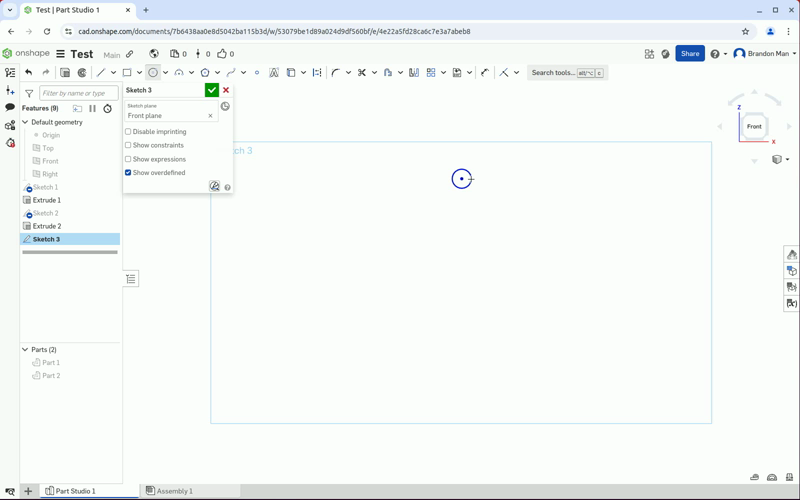
mouse_move(461, 178)
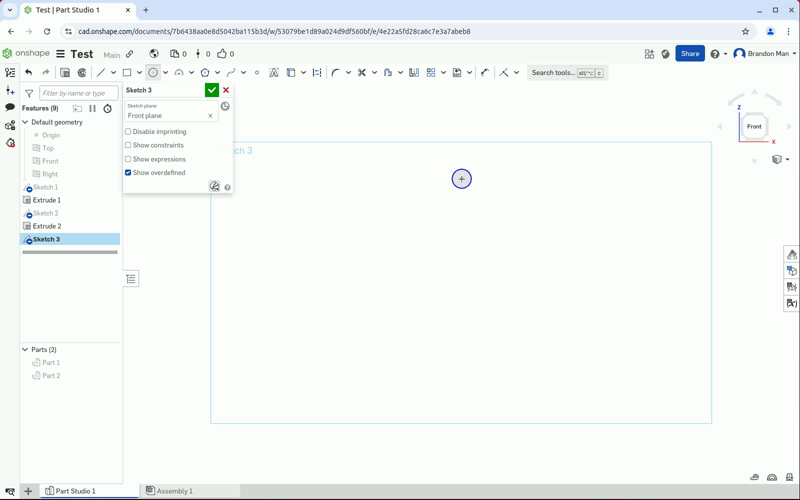
click(461, 178)
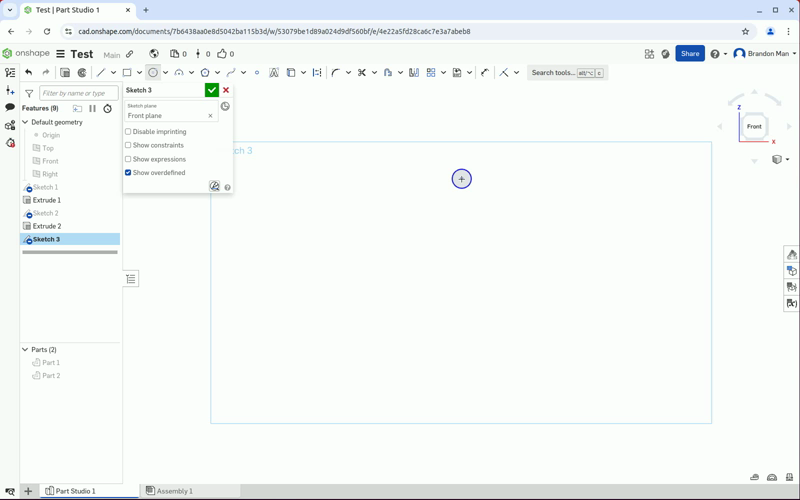
key_up(shift)
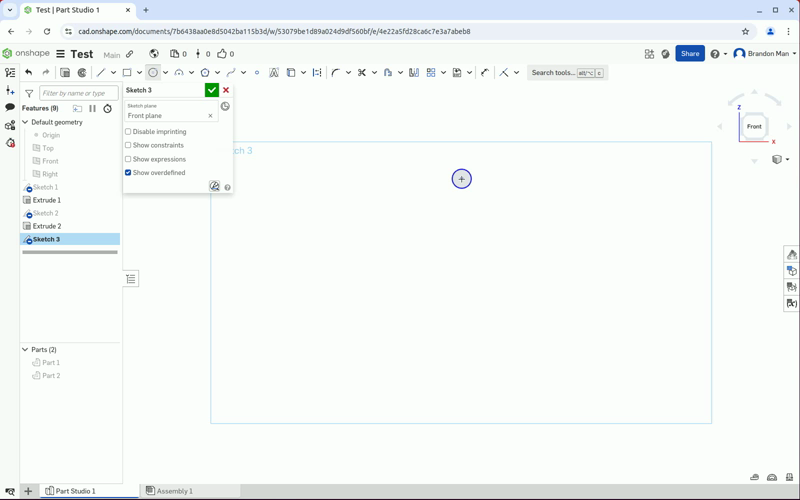
mouse_move(464, 178)
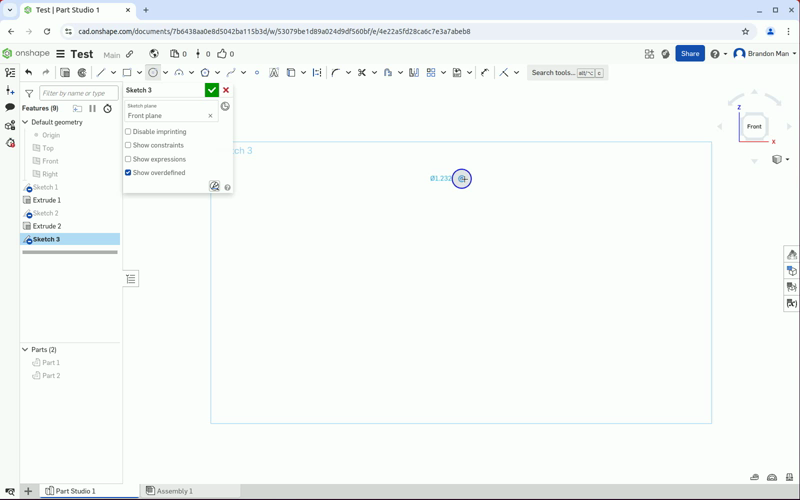
scroll(6)
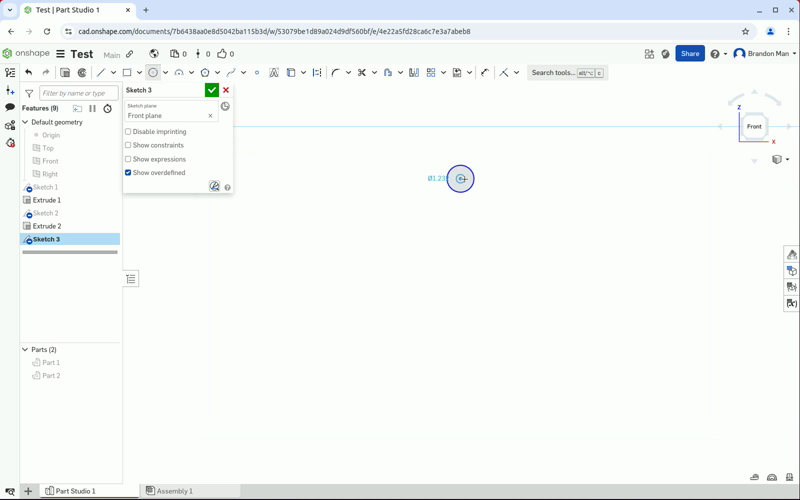
scroll(6)
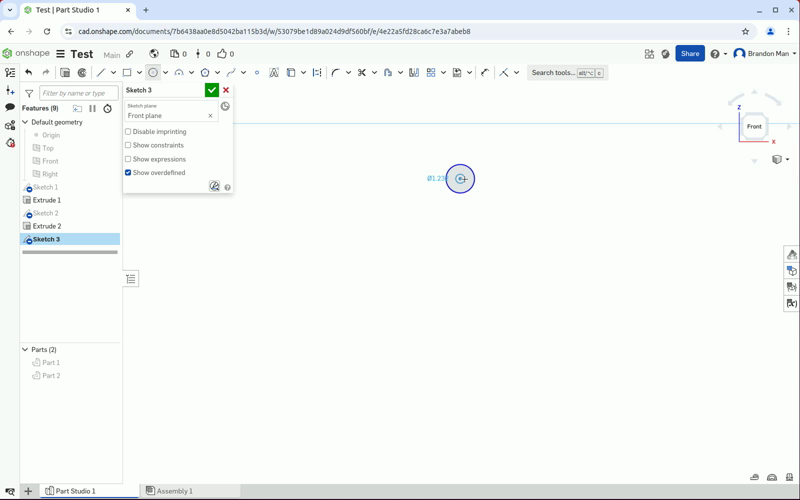
scroll(6)
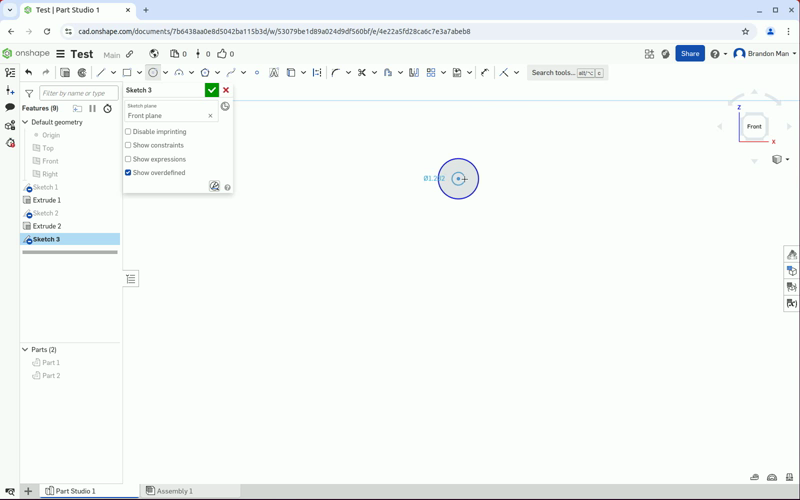
scroll(6)
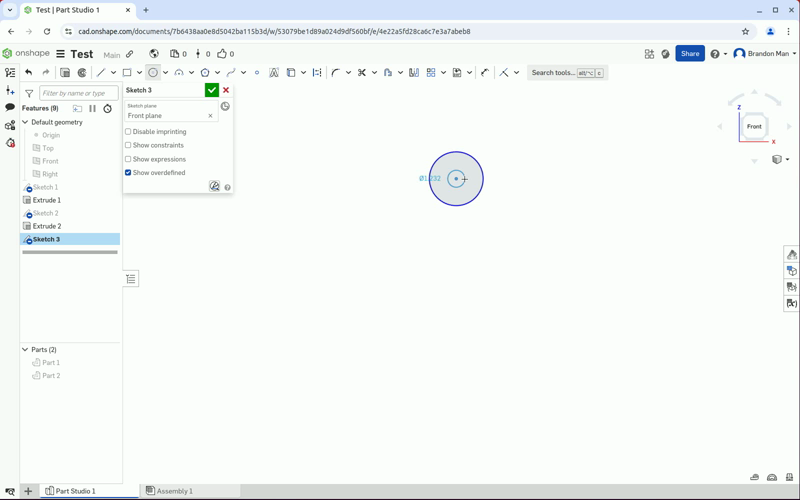
scroll(6)
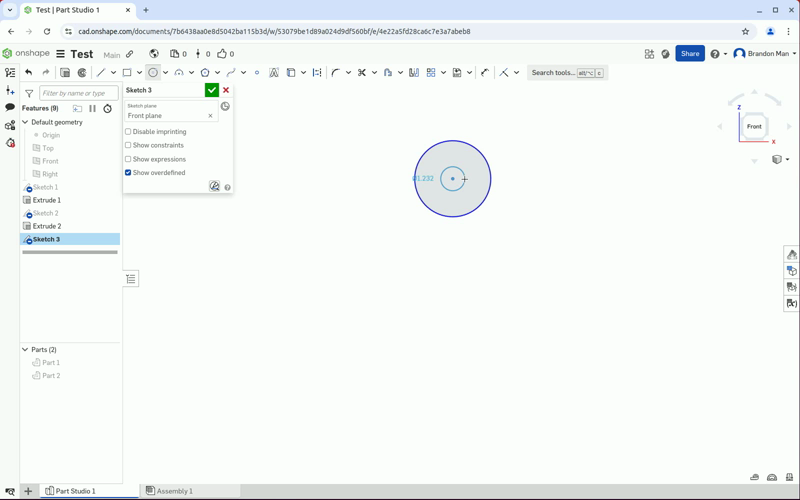
scroll(6)
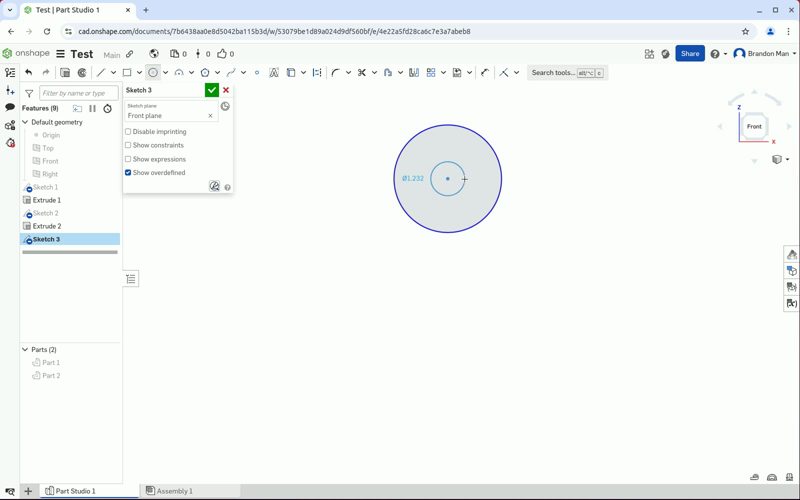
scroll(6)
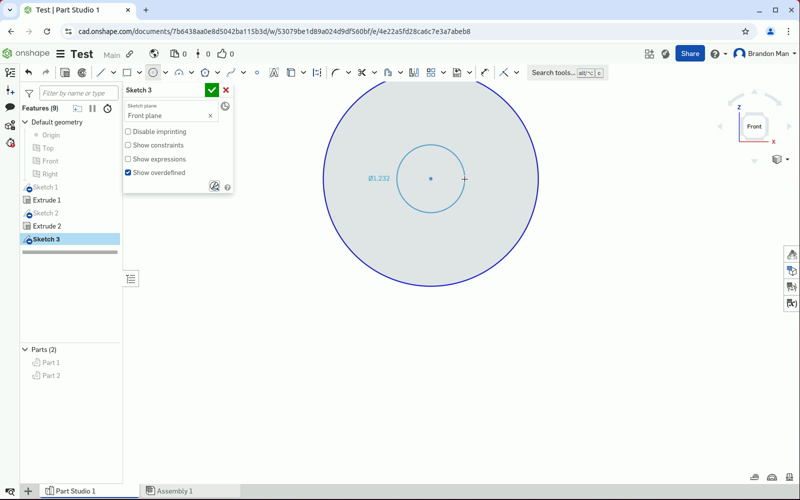
click(464, 178)
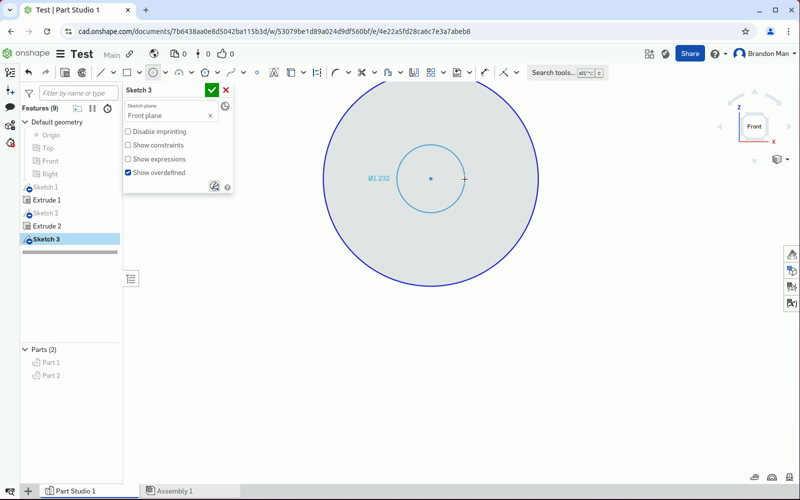
scroll(-6)
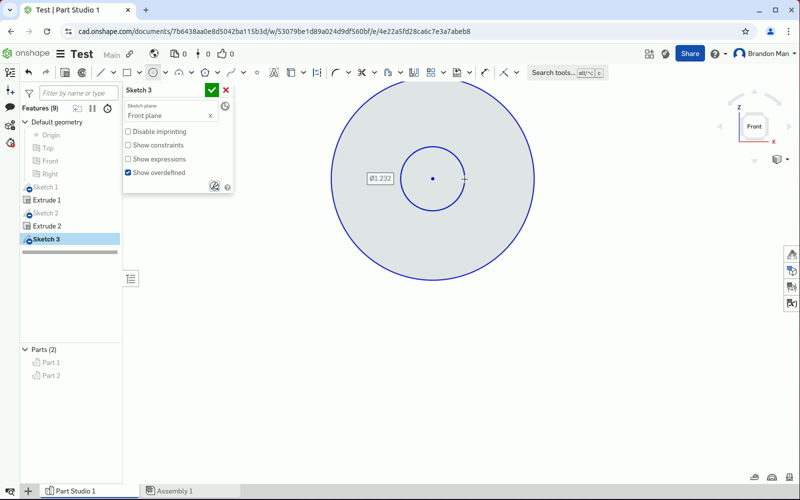
scroll(-6)
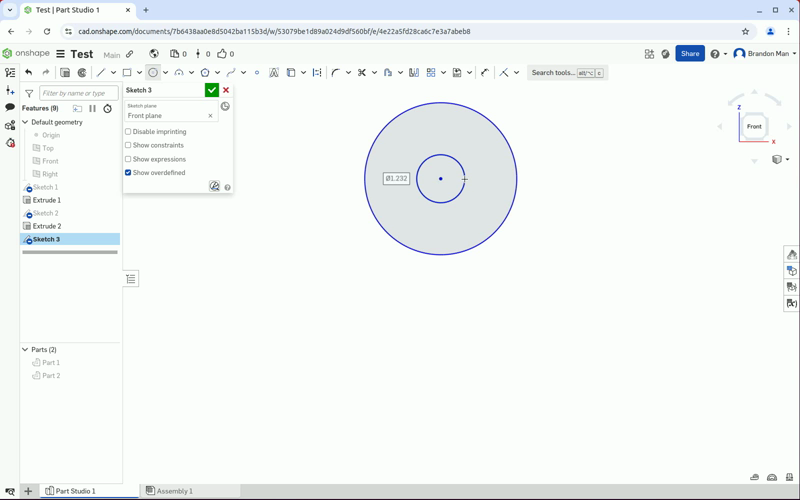
scroll(-6)
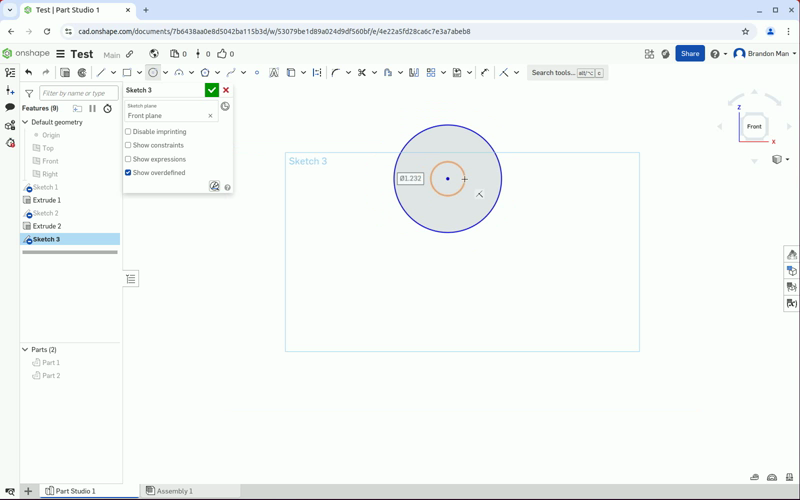
scroll(-6)
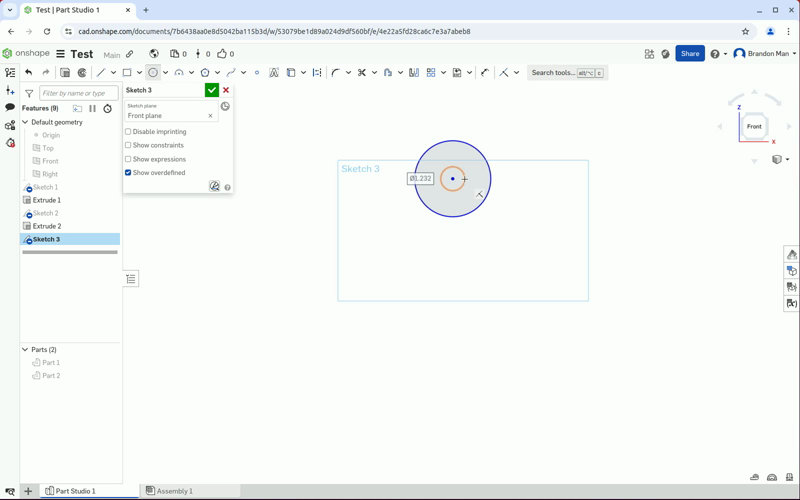
scroll(-6)
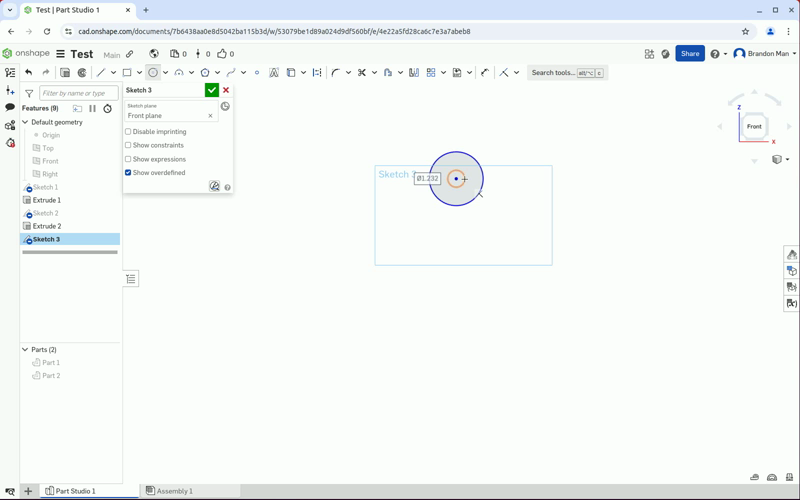
scroll(-6)
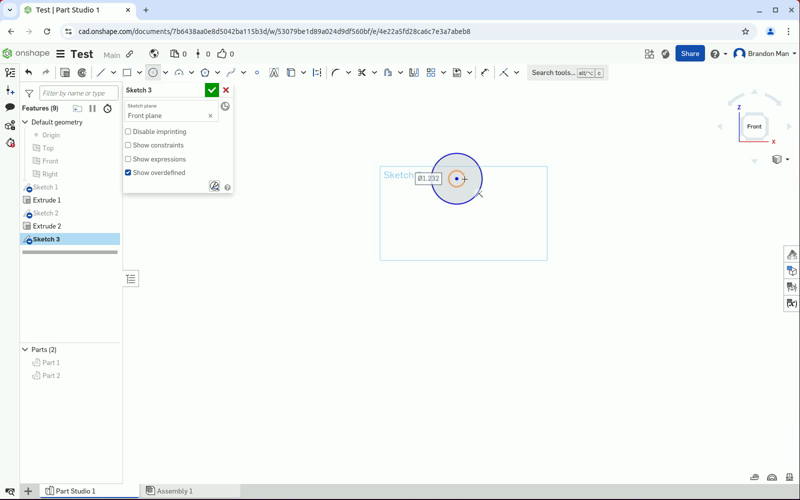
scroll(-6)
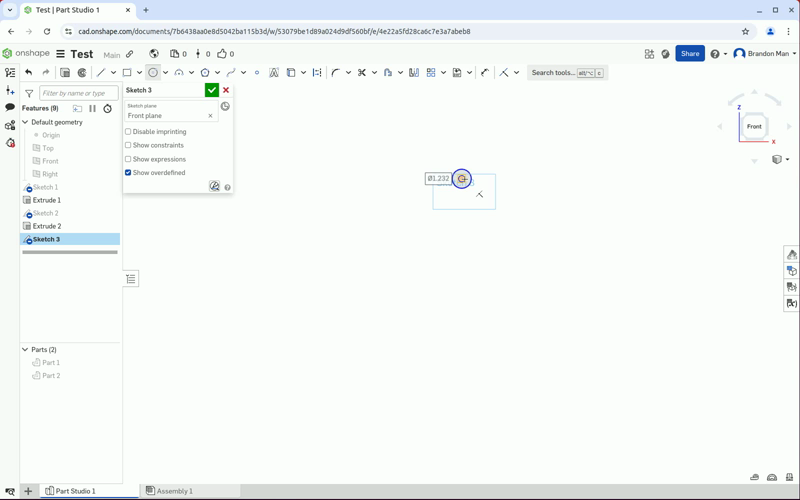
key(esc)
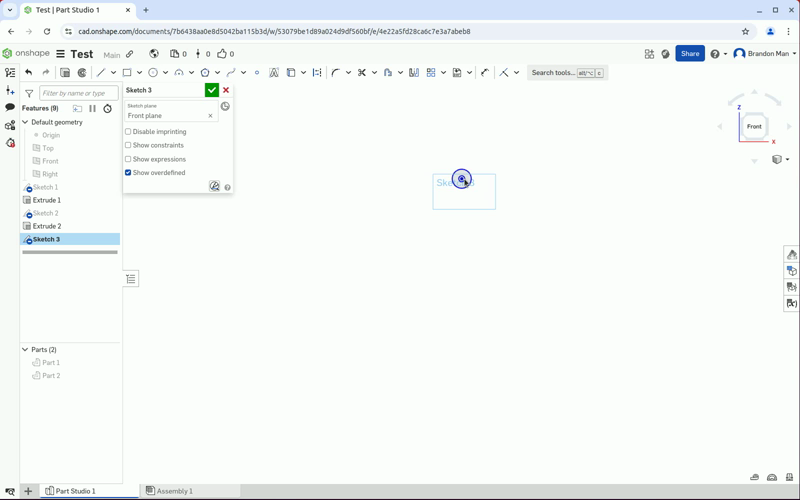
mouse_move(455, 181)
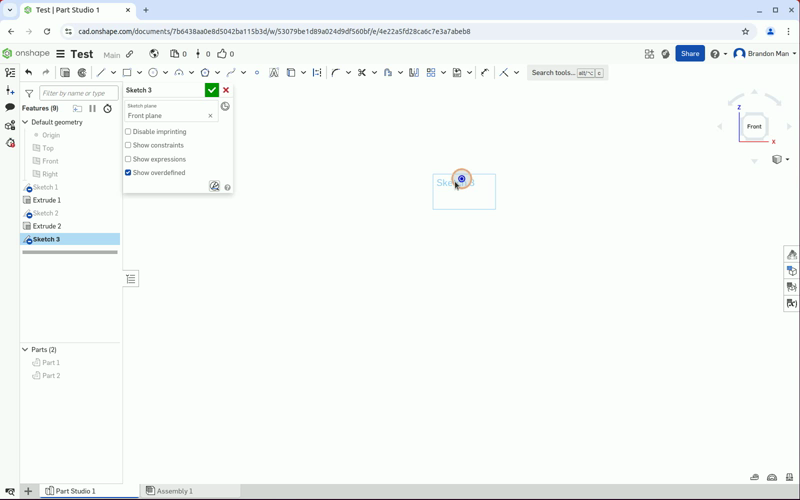
scroll(6)
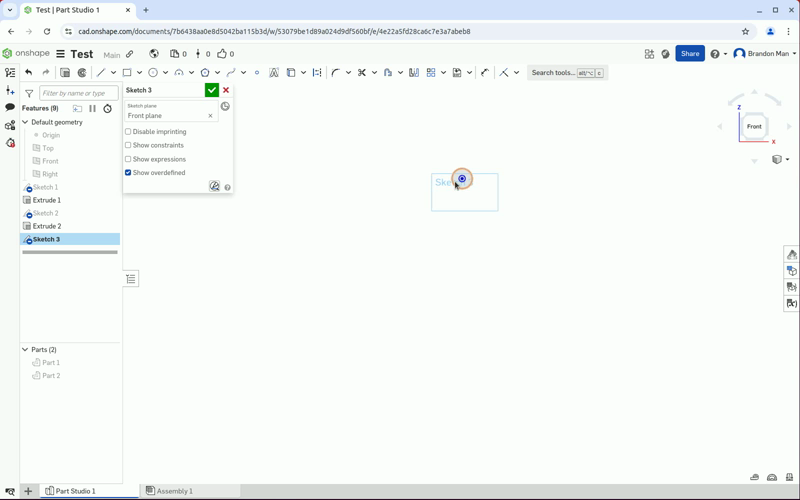
scroll(6)
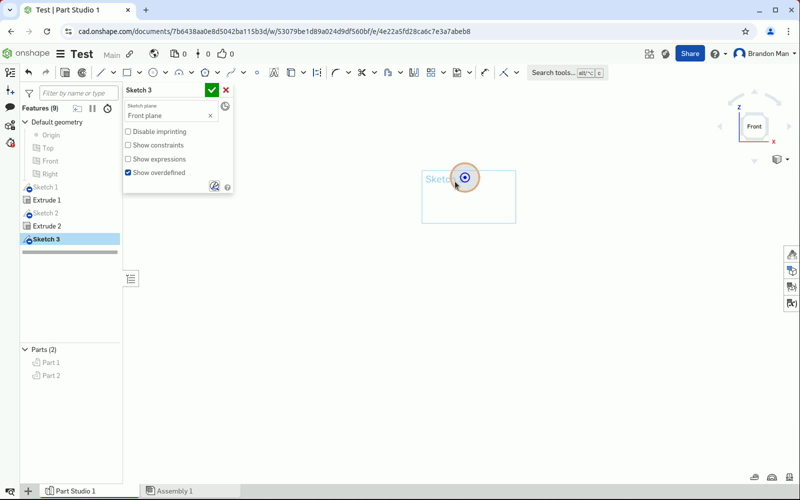
scroll(6)
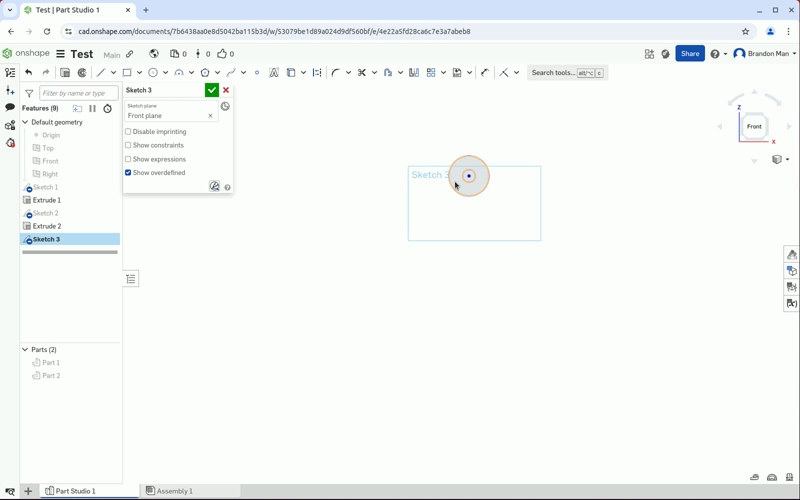
scroll(6)
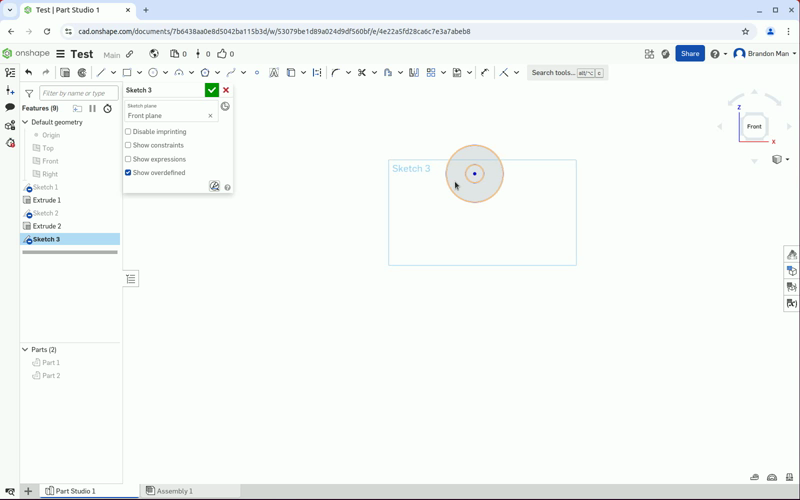
scroll(6)
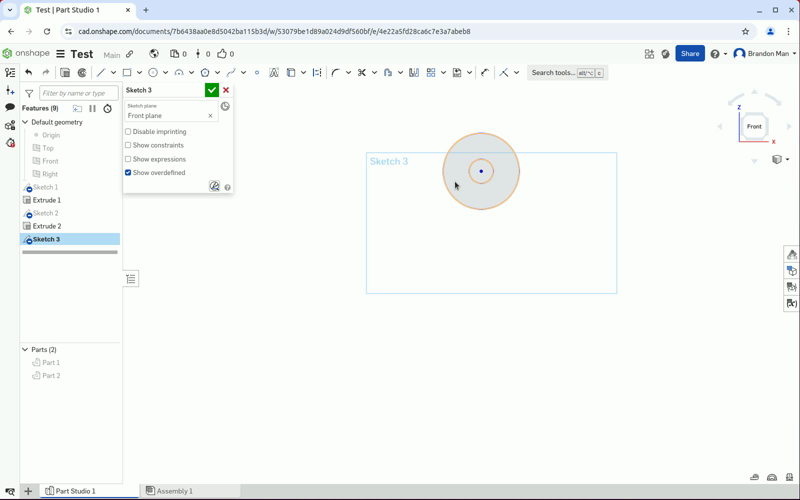
scroll(6)
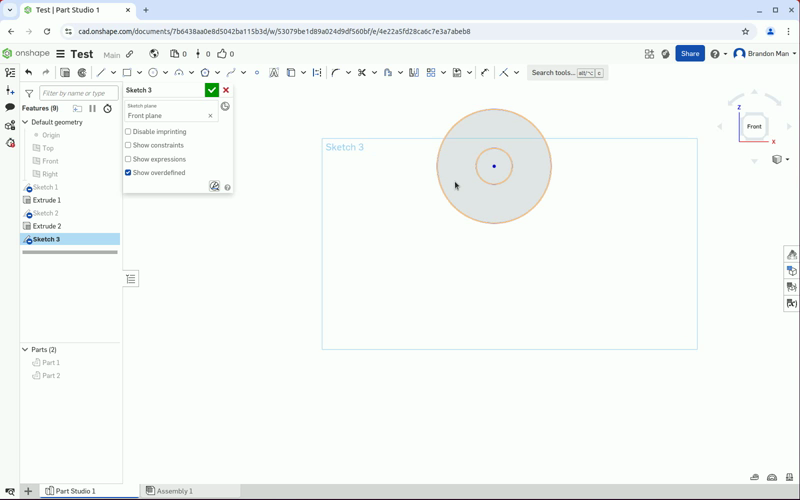
scroll(6)
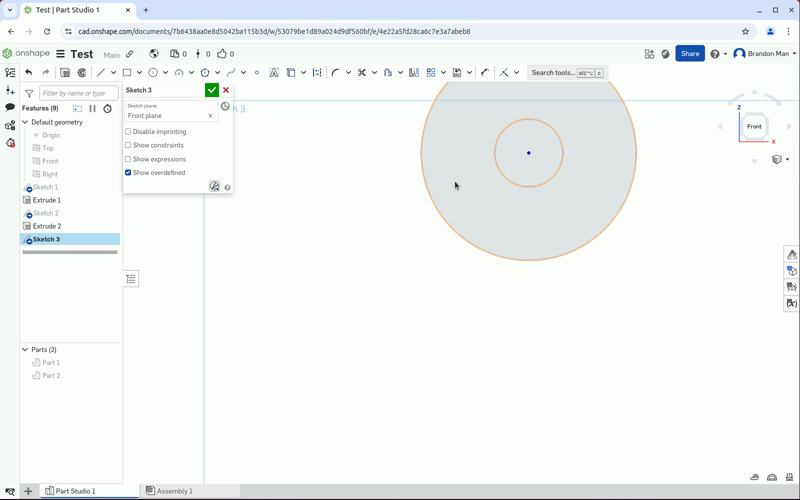
click(455, 181)
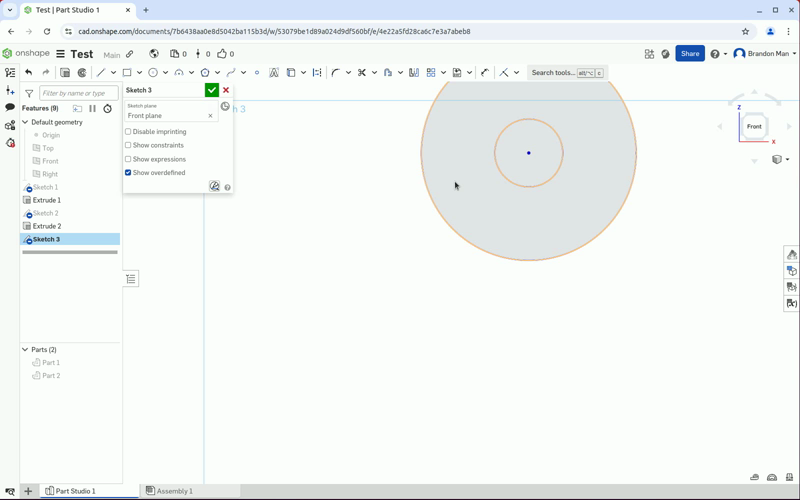
scroll(-6)
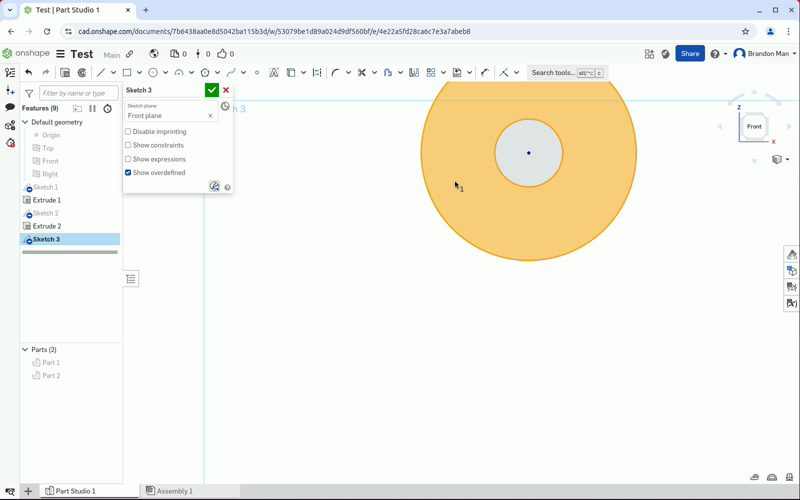
scroll(-6)
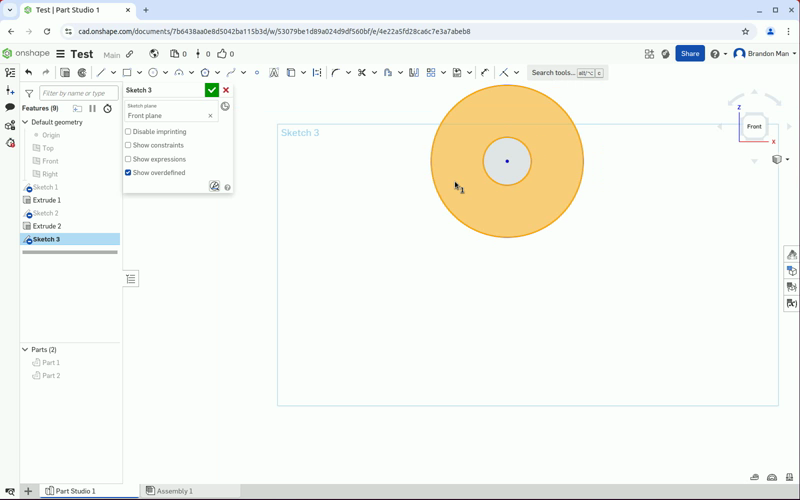
scroll(-6)
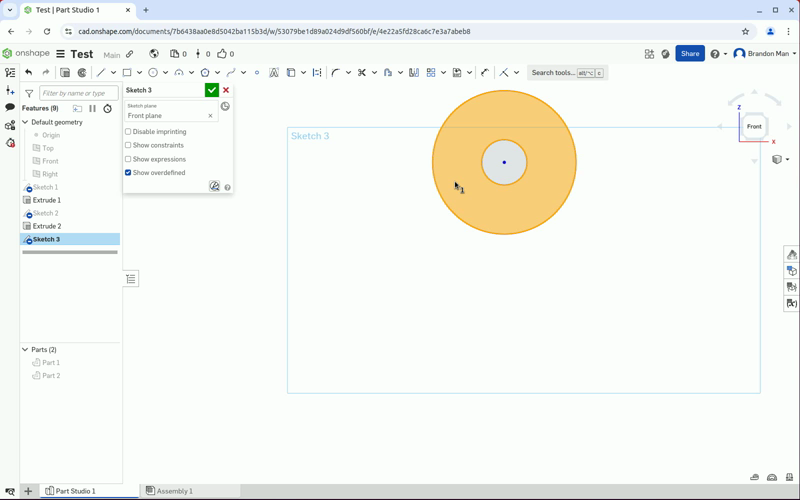
scroll(-6)
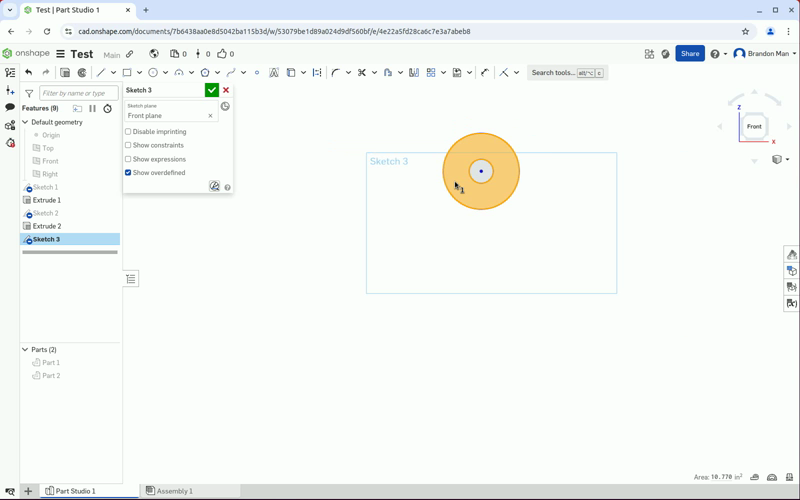
scroll(-6)
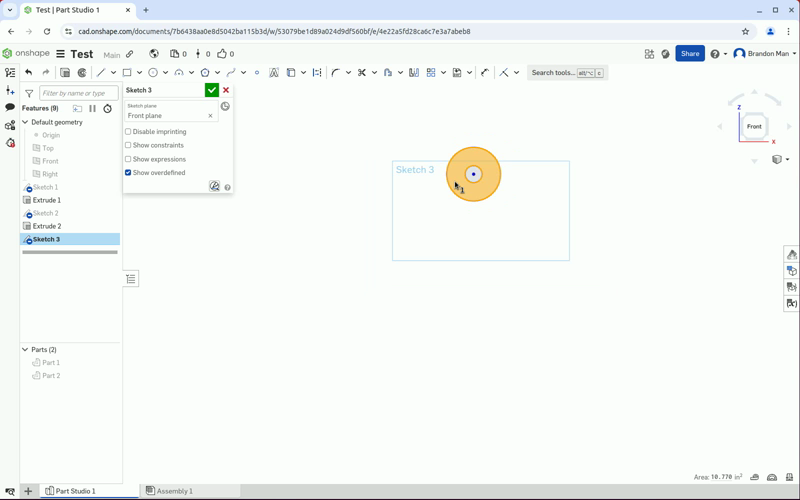
scroll(-6)
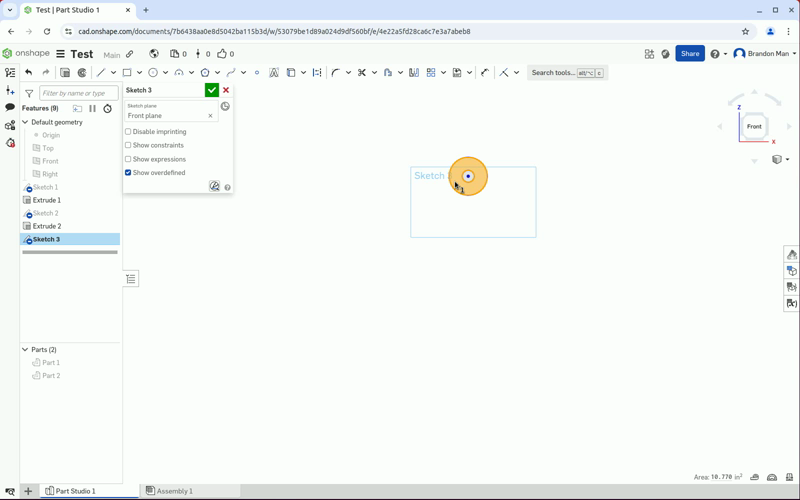
scroll(-6)
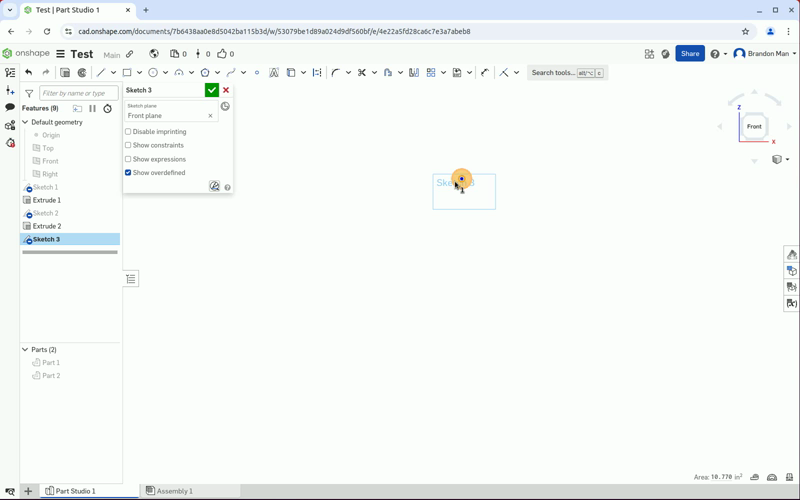
mouse_move(73, 352)
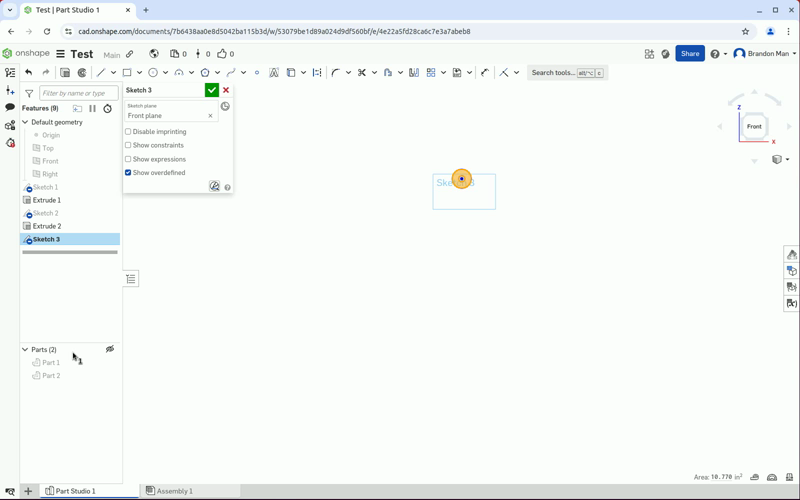
key(shift+y)
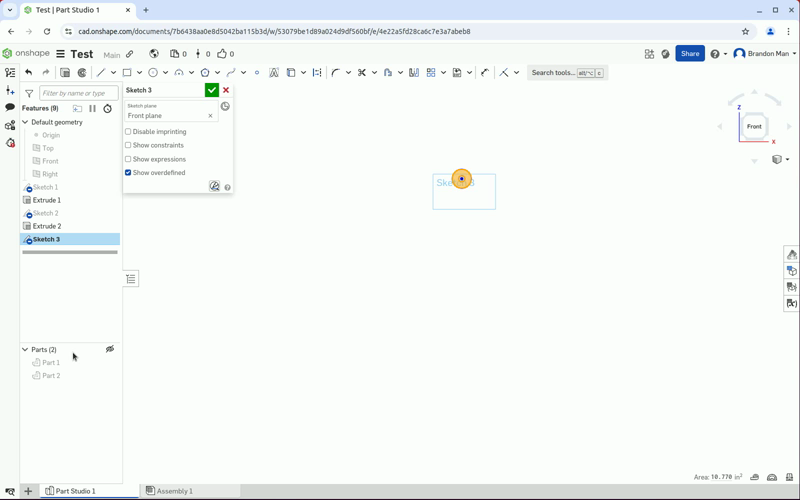
key(shift+e)
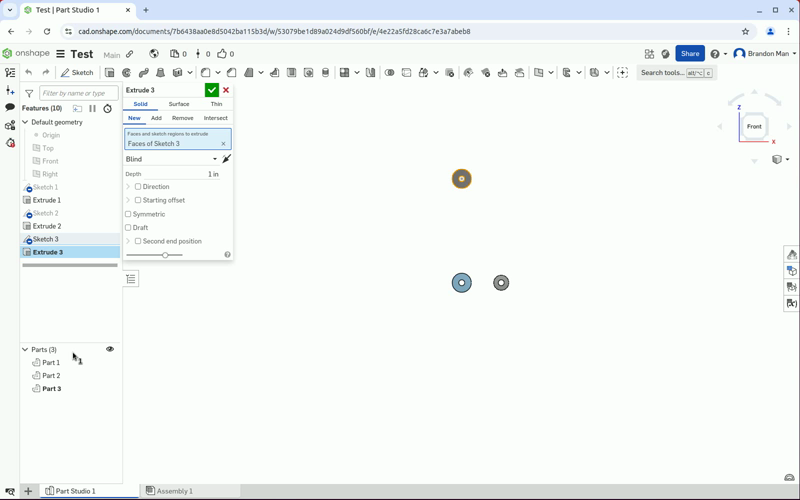
mouse_move(143, 106)
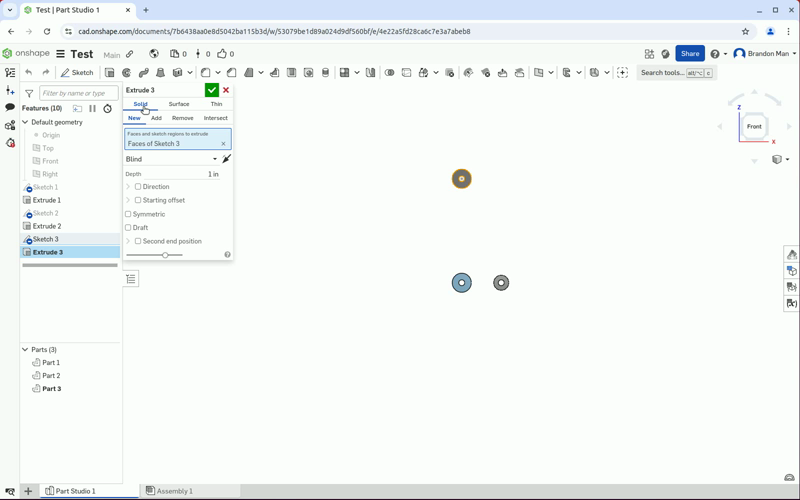
click(143, 106)
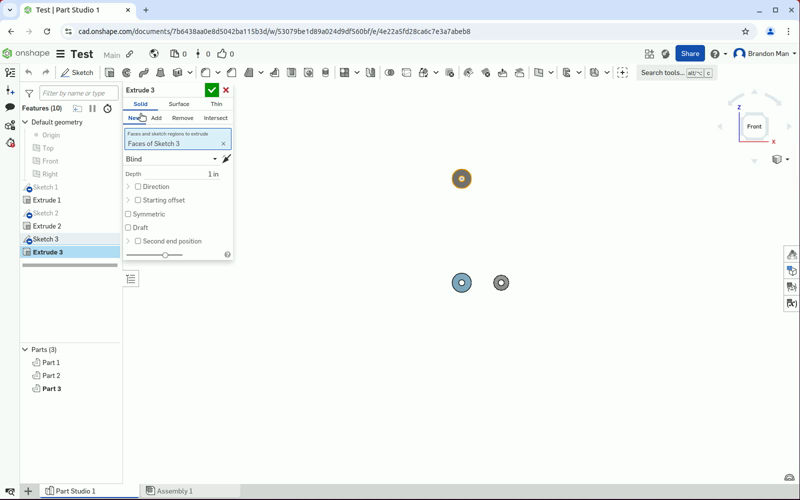
mouse_move(137, 120)
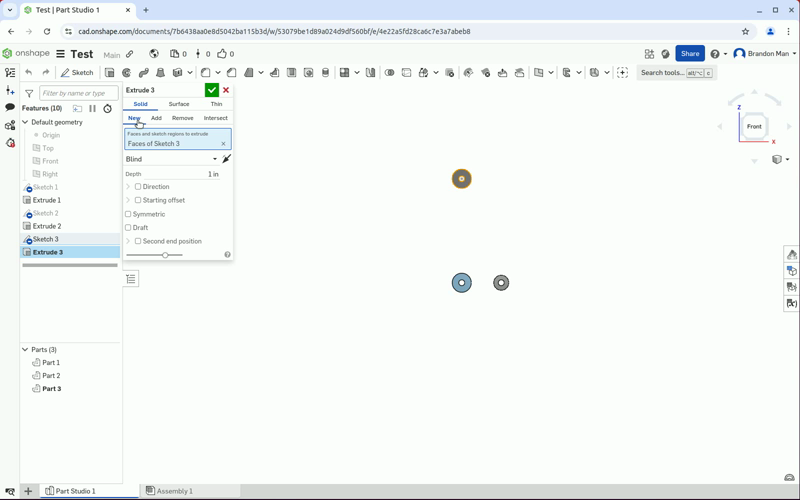
click(137, 120)
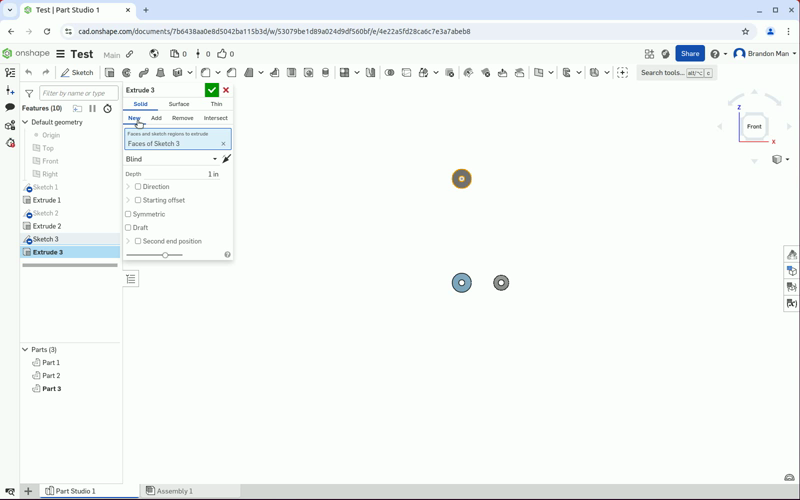
key(tab, 4)
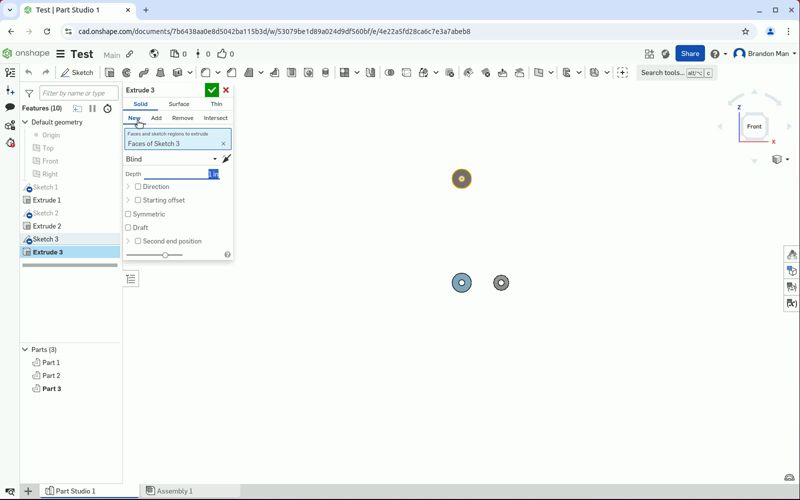
text(0.481)
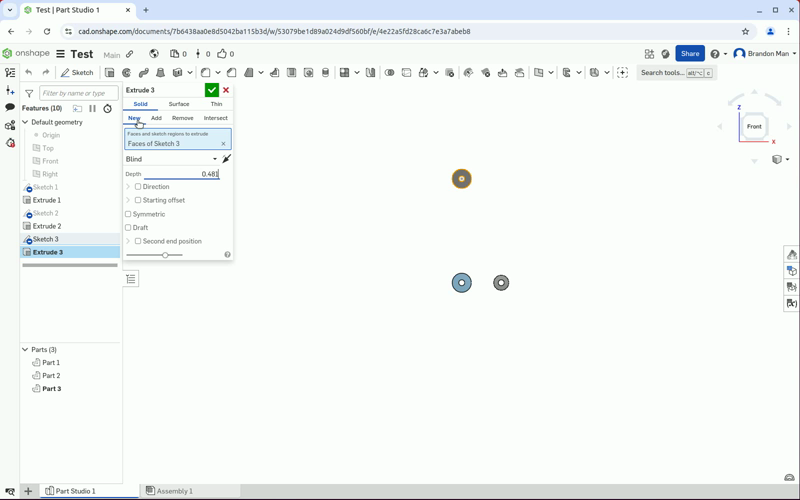
key(enter)
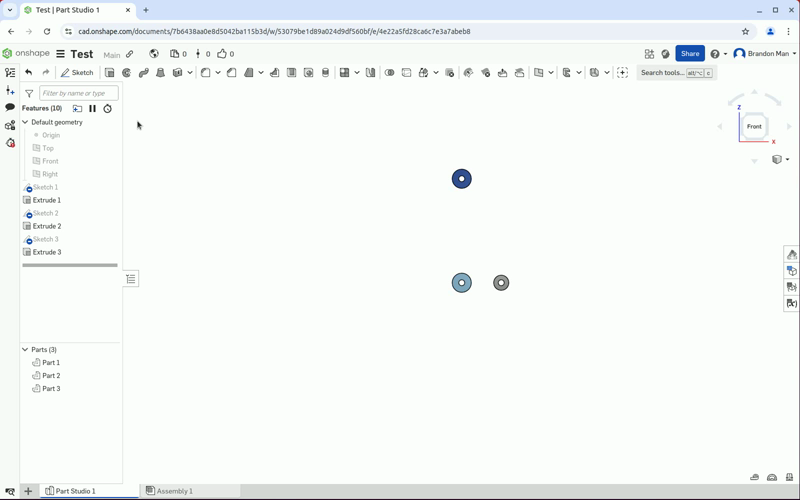
key(shift+h)
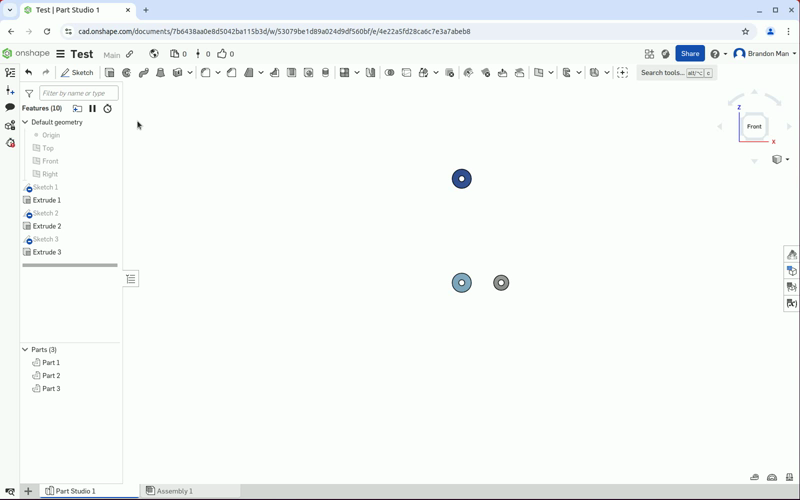
key(shift+h)
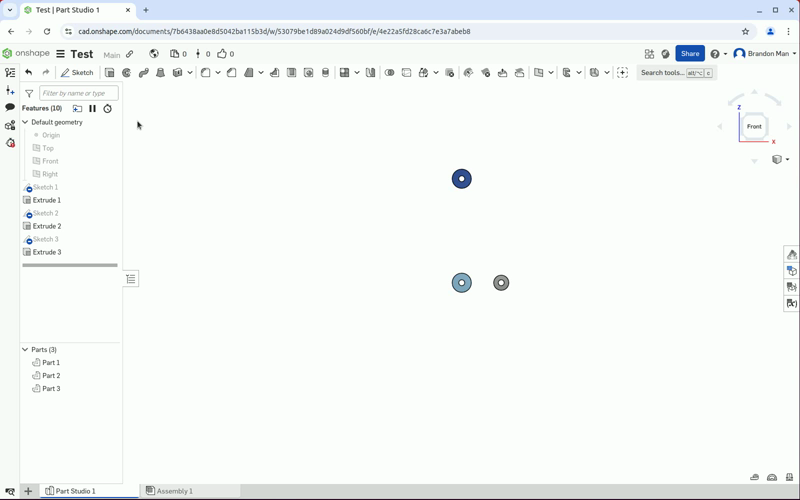
mouse_move(73, 189)
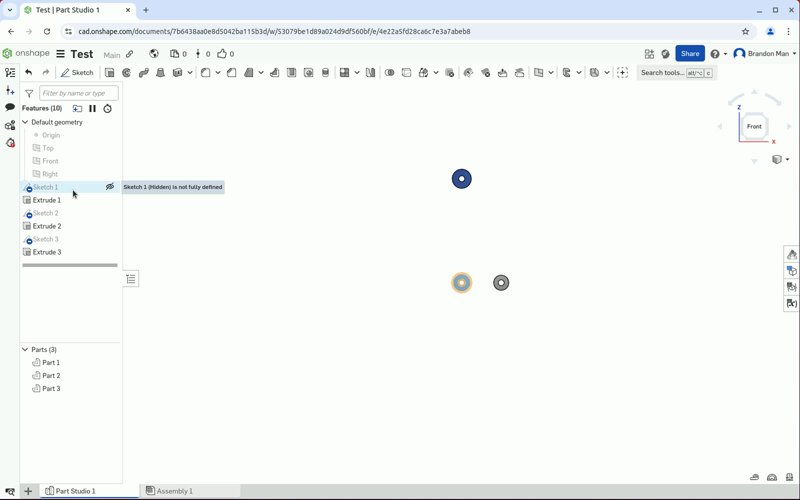
click(73, 189)
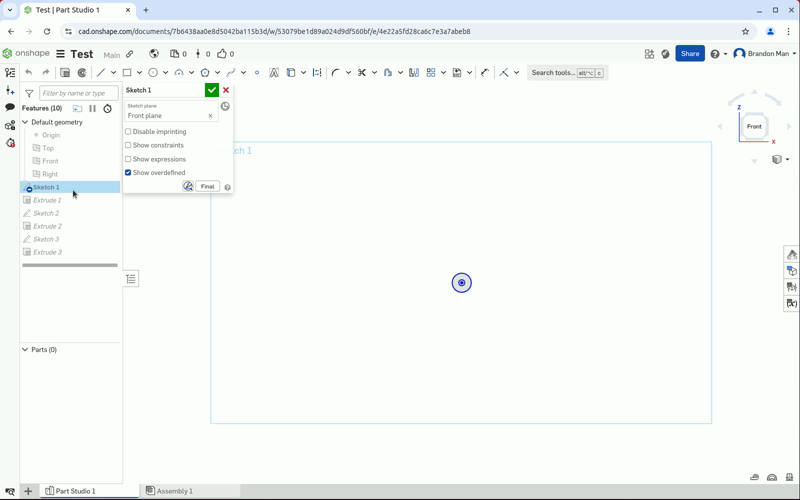
mouse_move(229, 92)
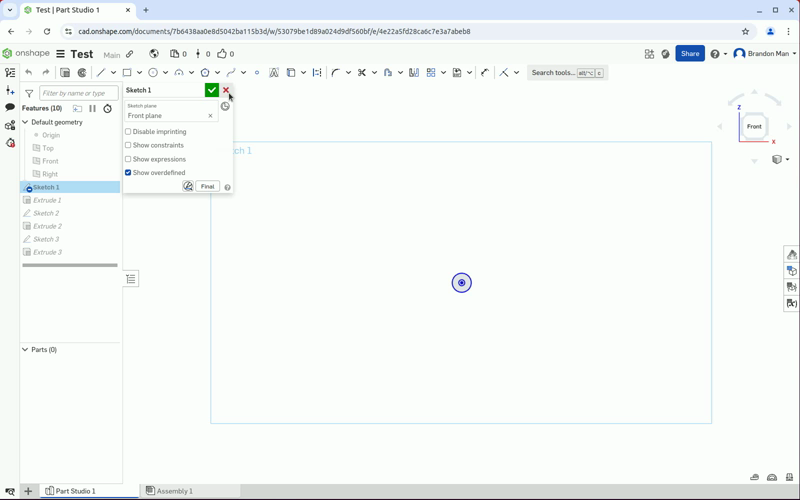
click(229, 92)
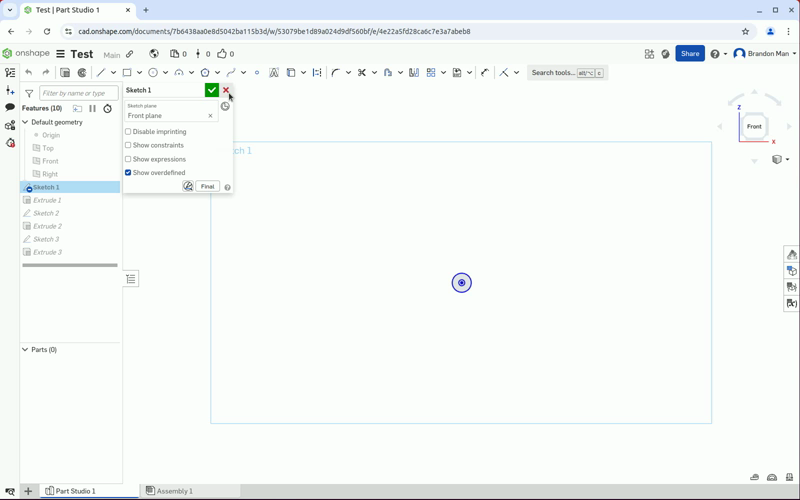
key(shift+s)
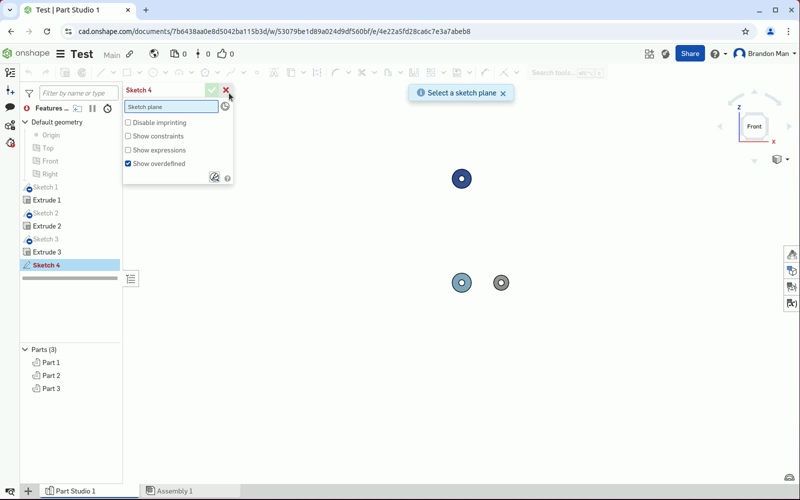
mouse_move(73, 163)
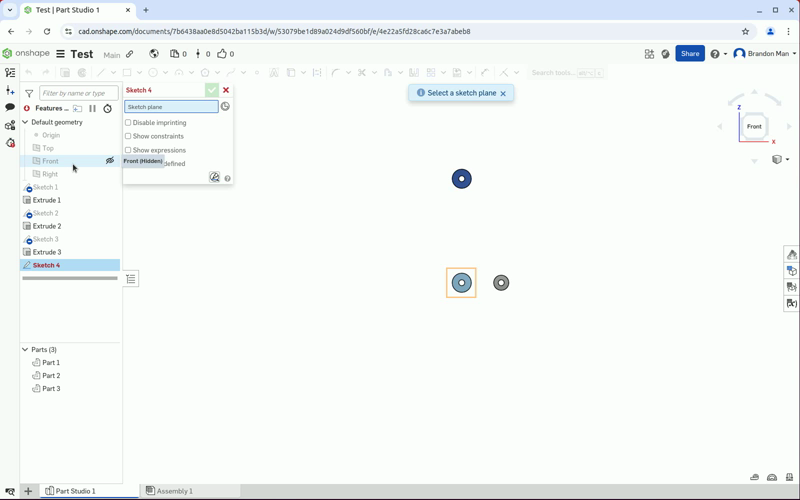
click(73, 163)
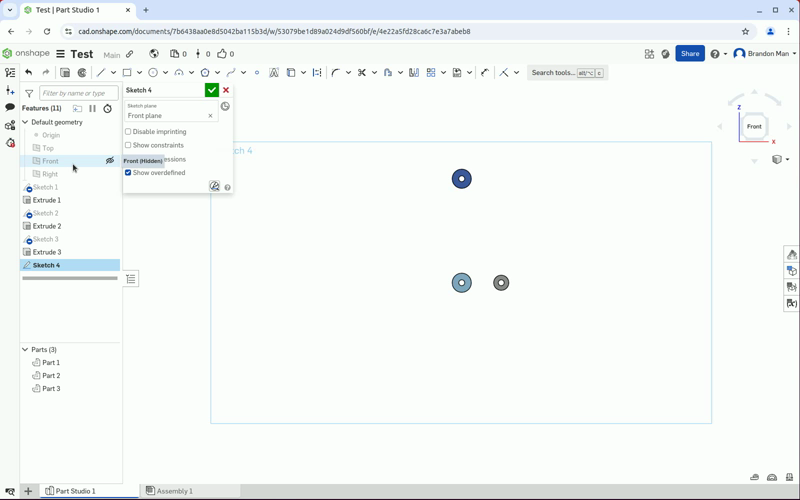
mouse_move(73, 352)
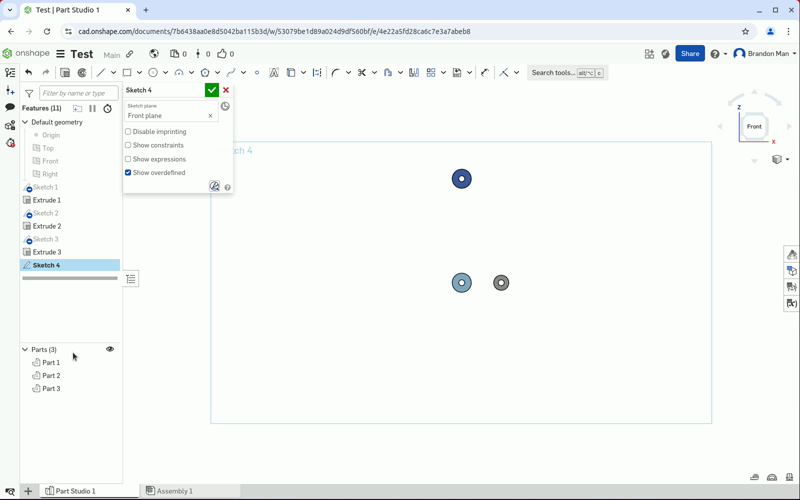
key(y)
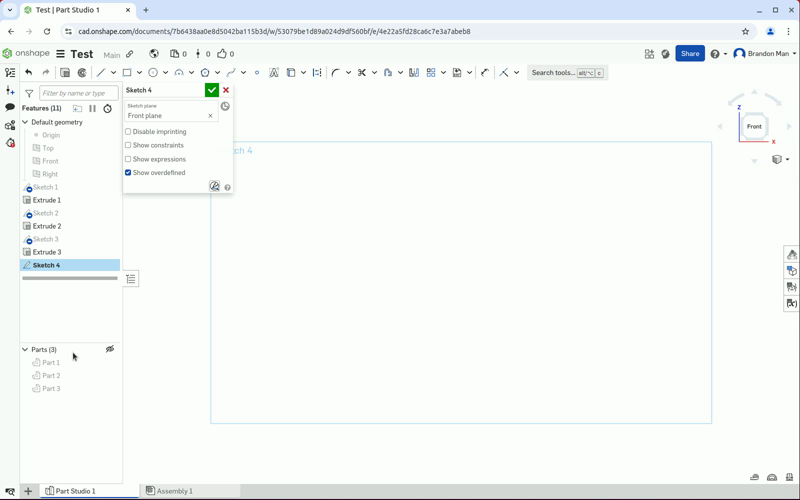
key(l)
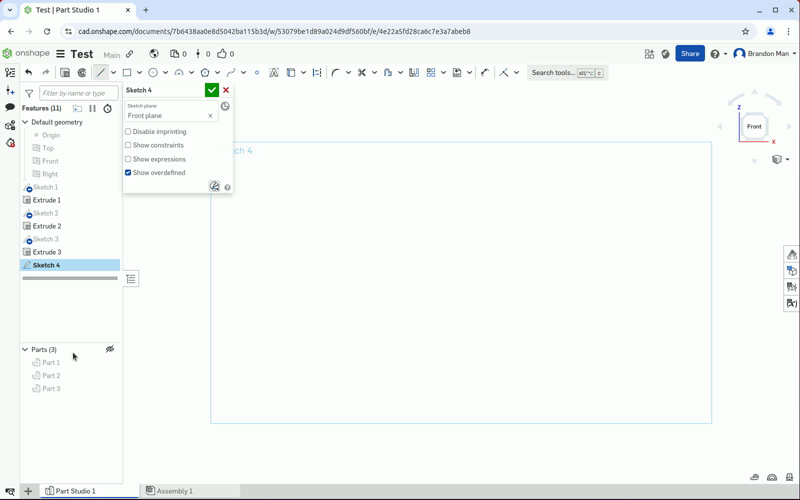
key_down(shift)
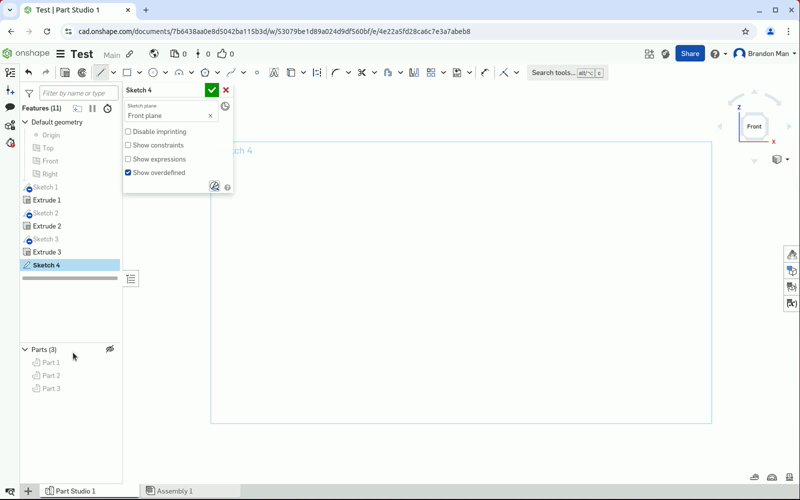
mouse_move(446, 226)
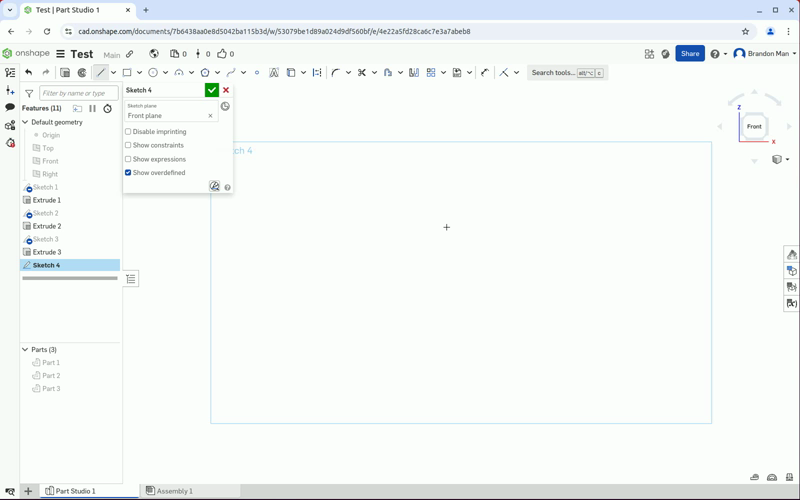
click(446, 226)
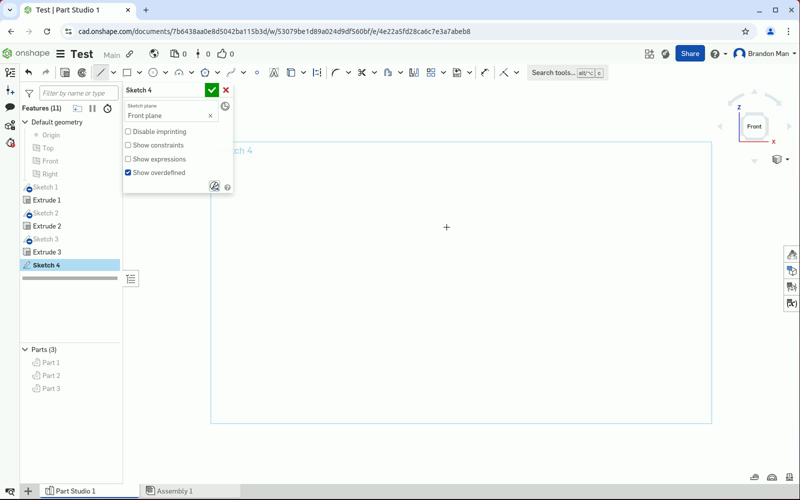
key_up(shift)
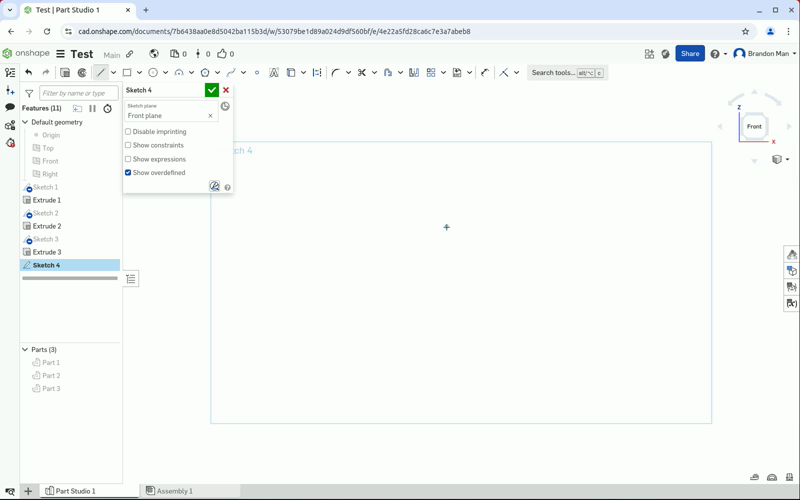
key_down(shift)
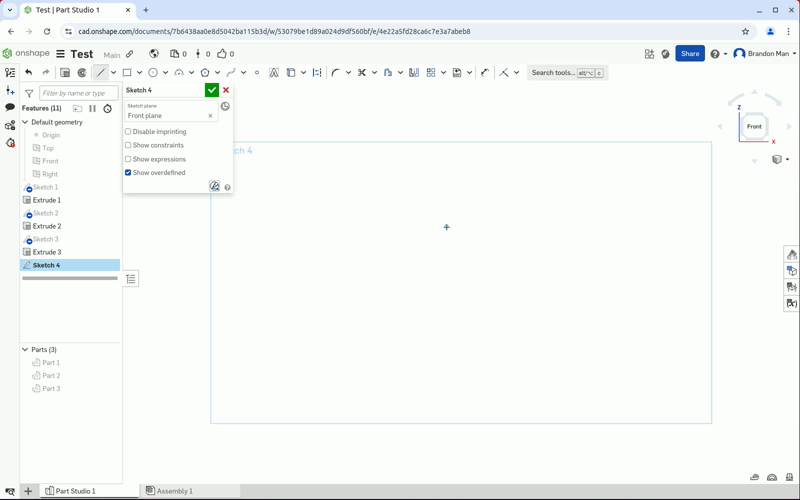
mouse_move(476, 226)
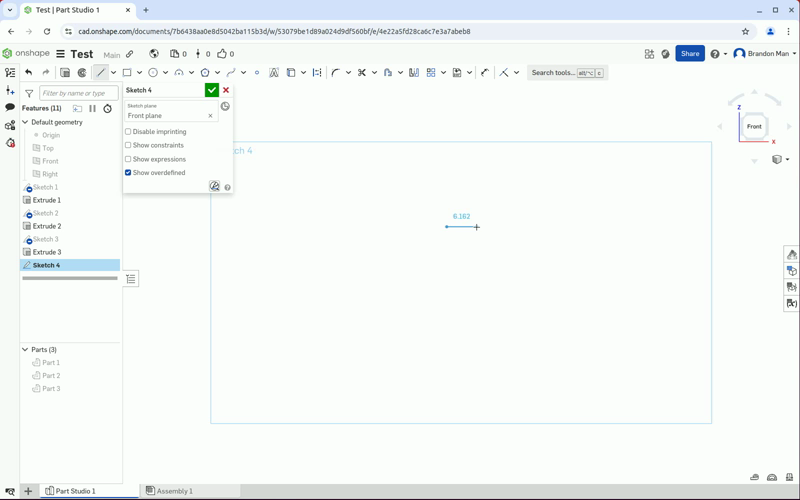
mouse_move(452, 282)
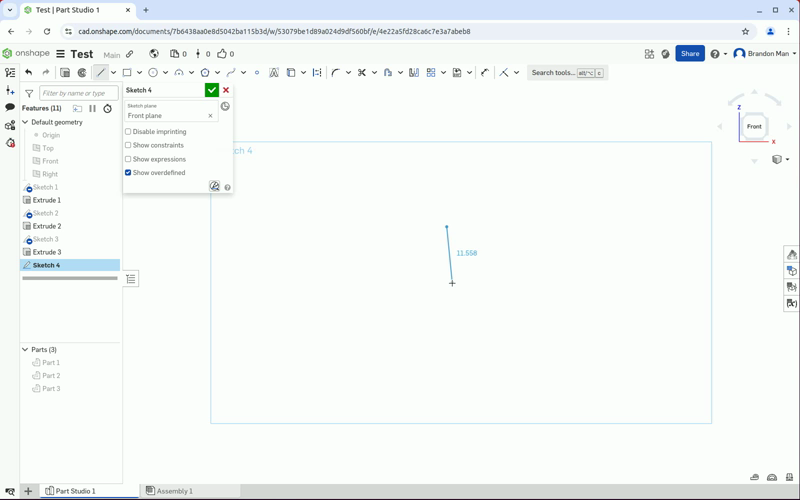
click(452, 282)
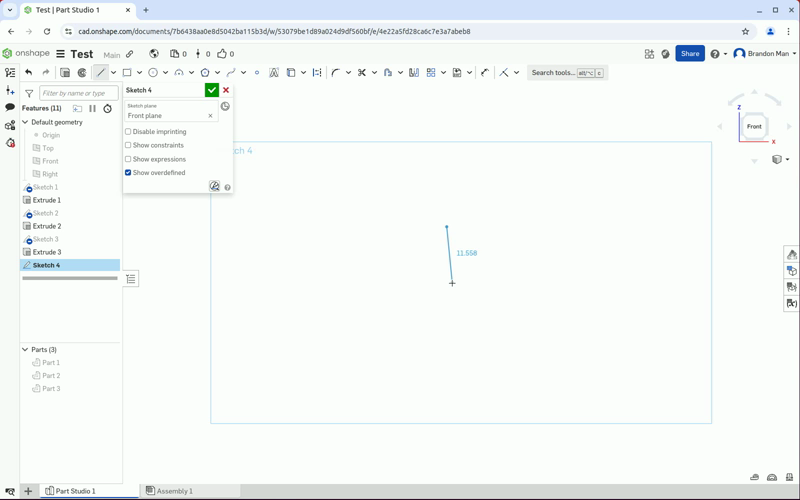
key_up(shift)
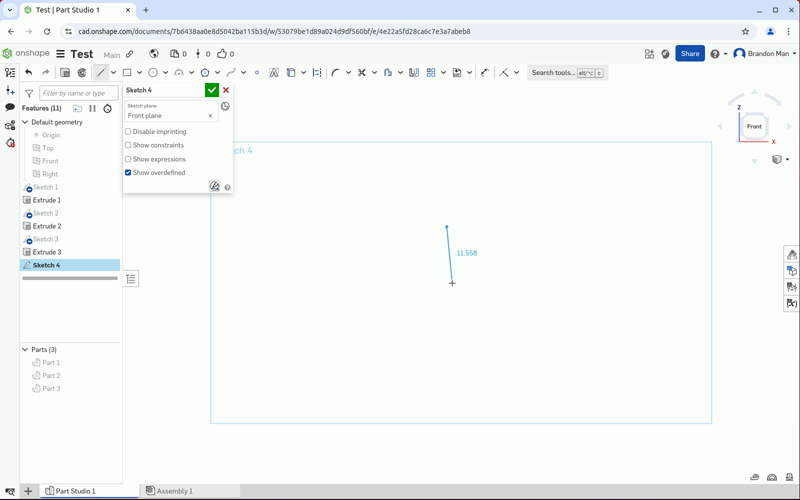
key(esc)
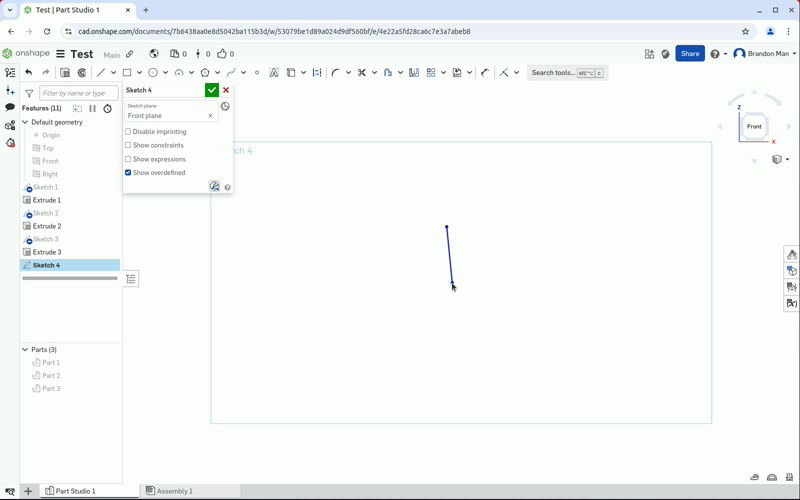
key(a)
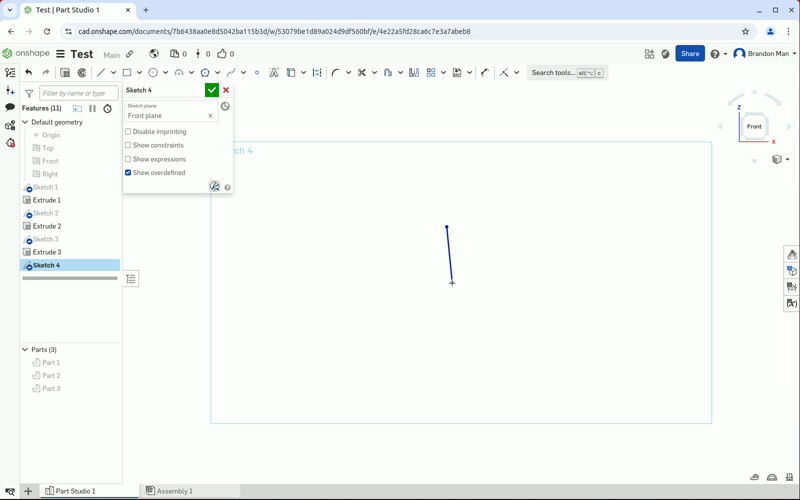
mouse_move(452, 282)
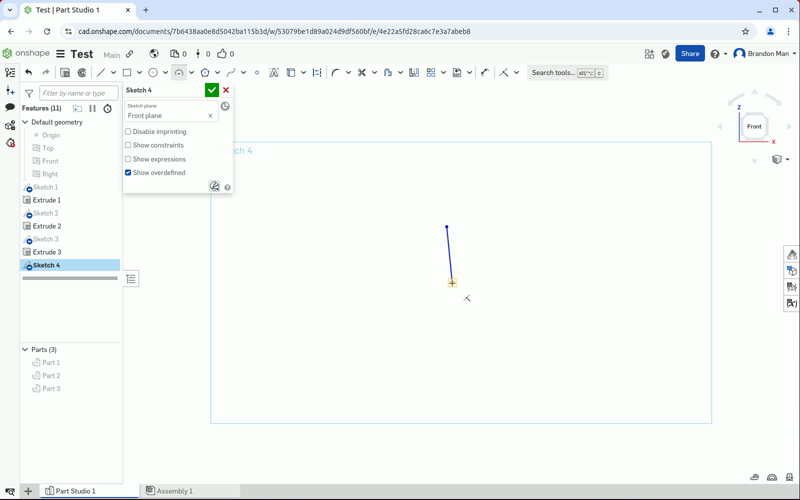
click(452, 282)
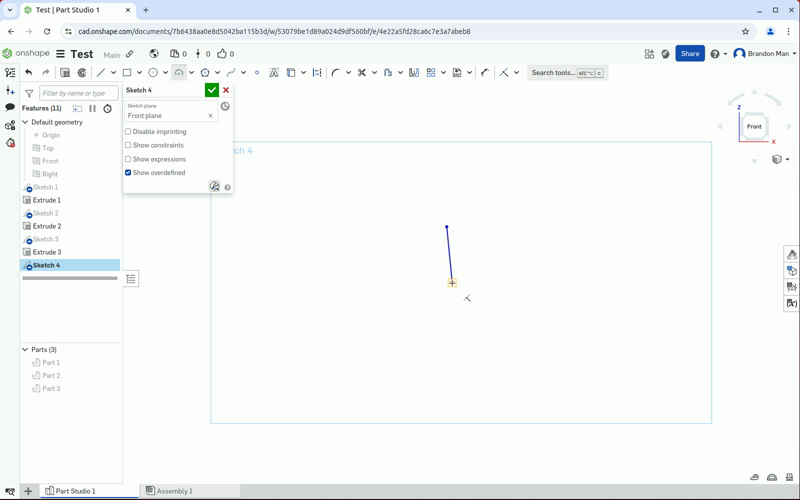
key_down(shift)
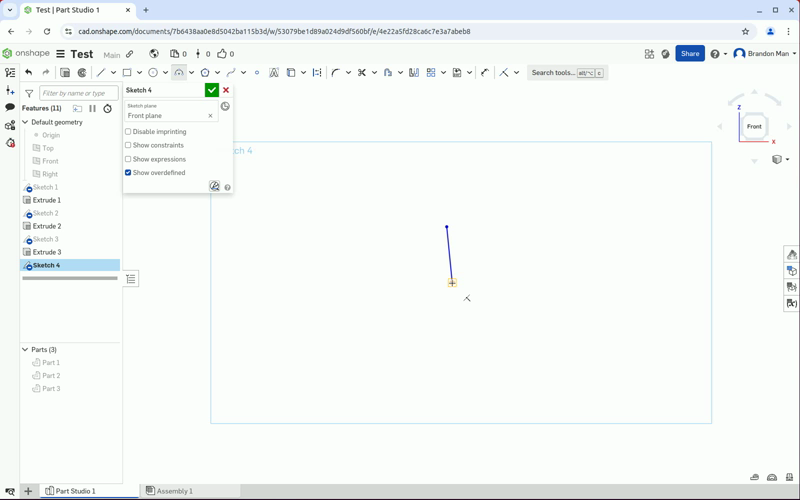
mouse_move(461, 291)
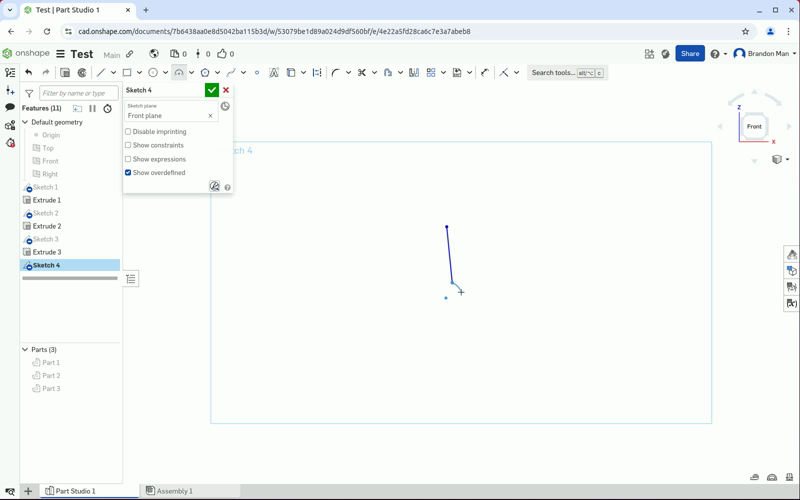
click(461, 291)
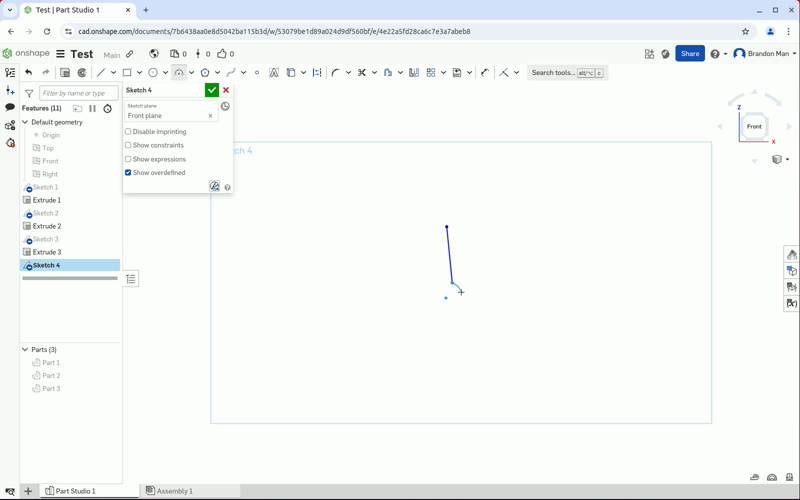
mouse_move(467, 276)
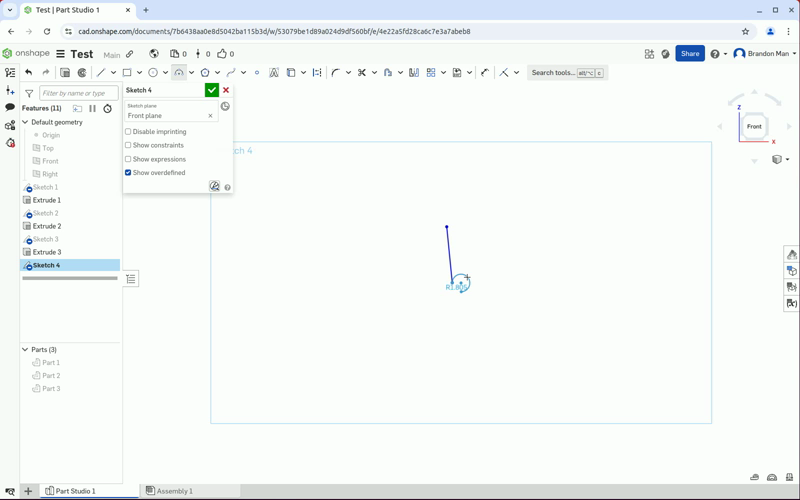
click(467, 276)
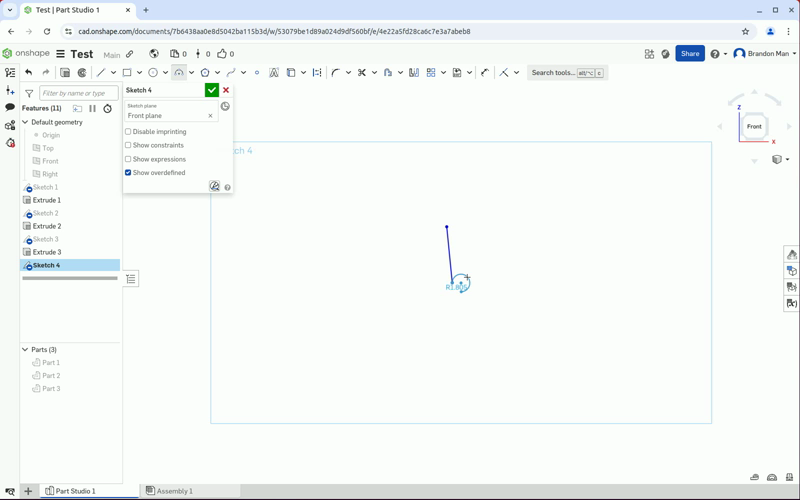
key_up(shift)
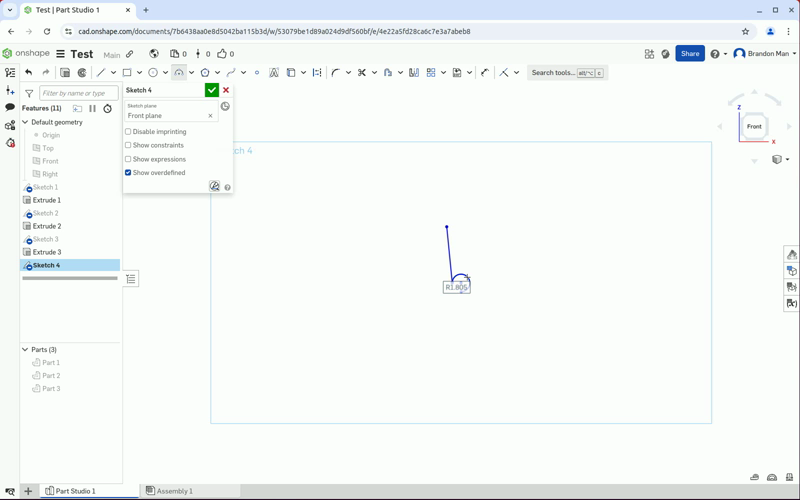
key(esc)
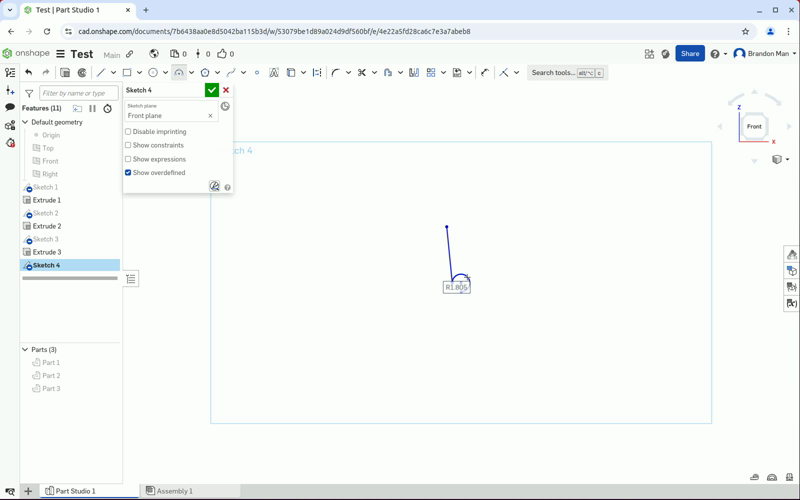
key(l)
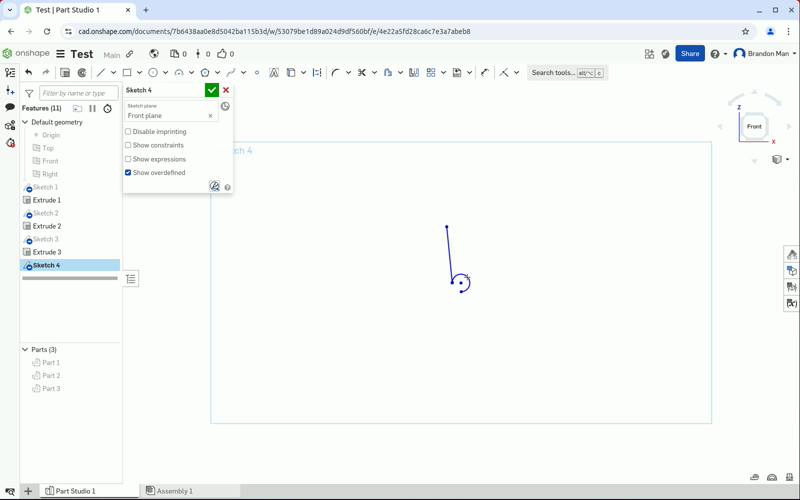
mouse_move(461, 291)
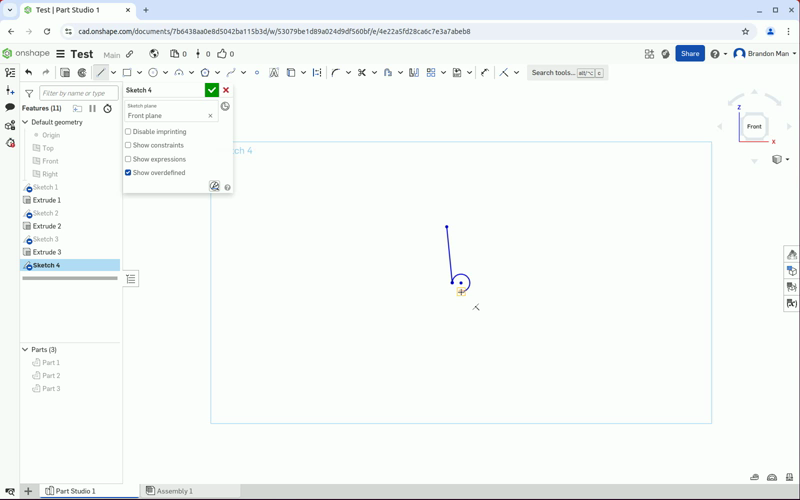
click(461, 291)
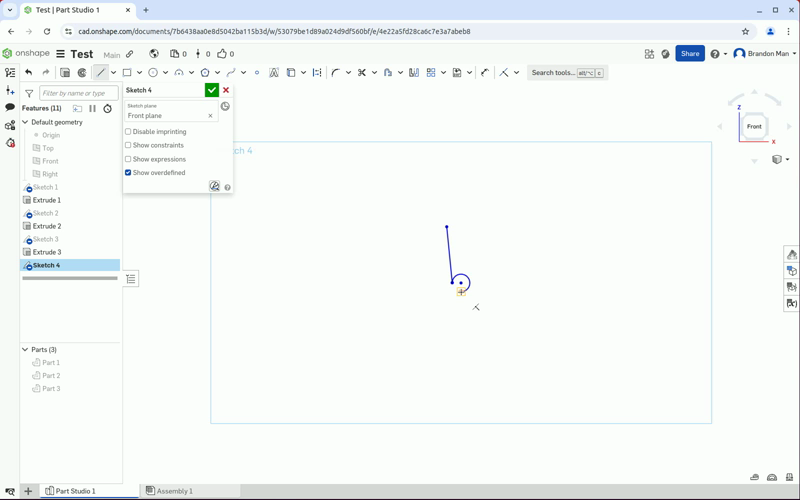
key_down(shift)
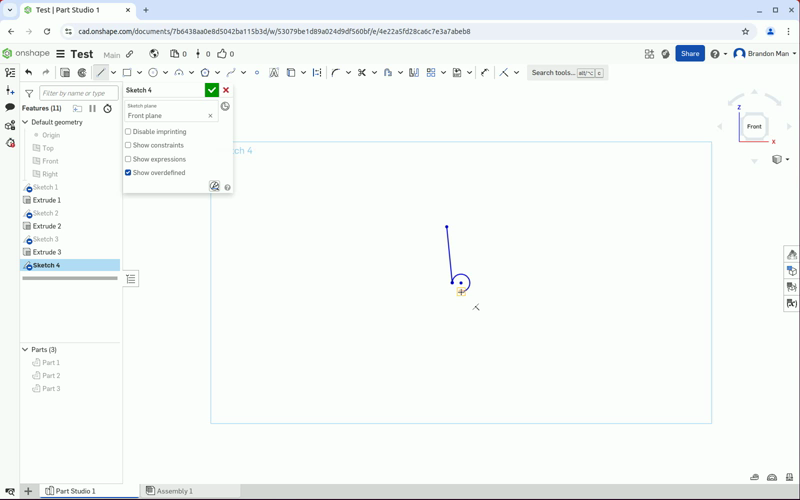
mouse_move(491, 291)
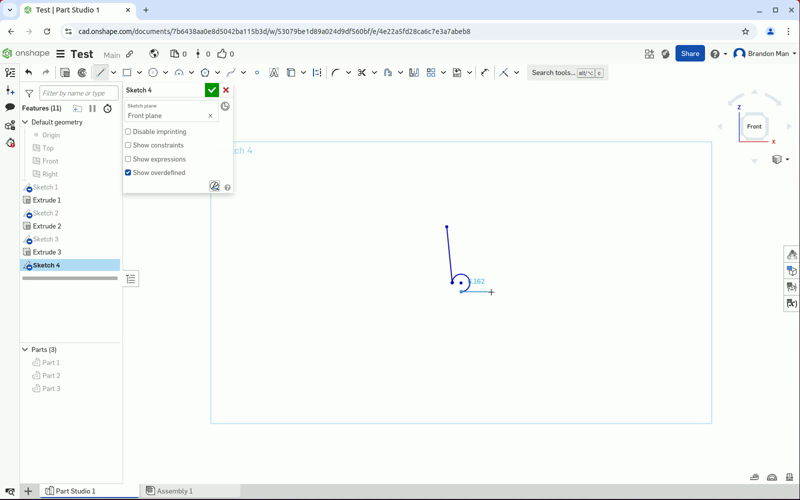
mouse_move(502, 290)
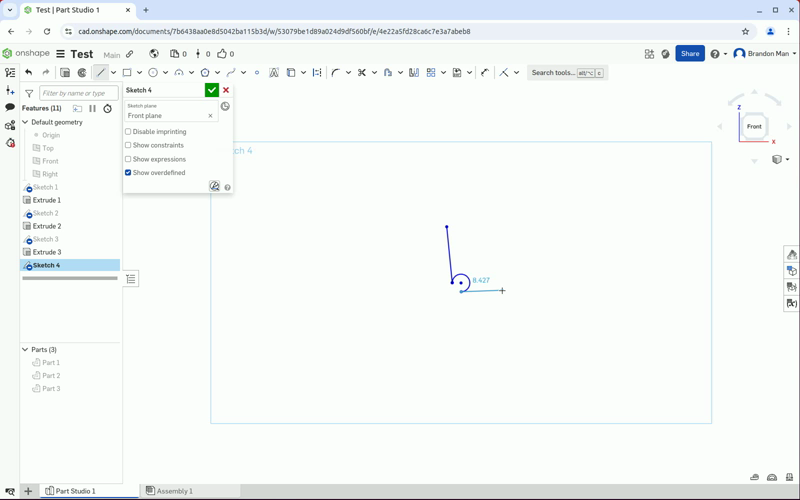
click(502, 290)
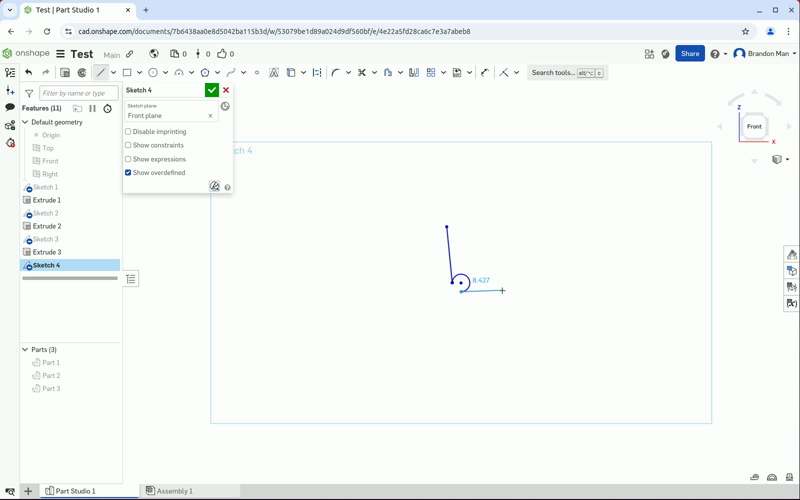
key_up(shift)
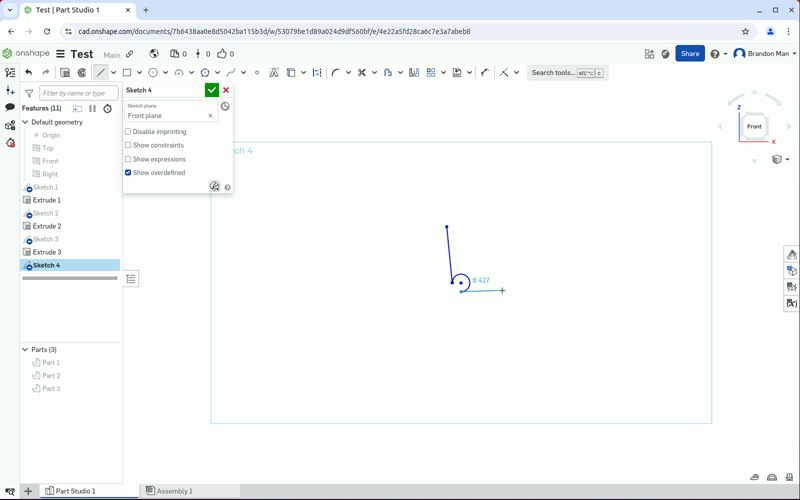
key(esc)
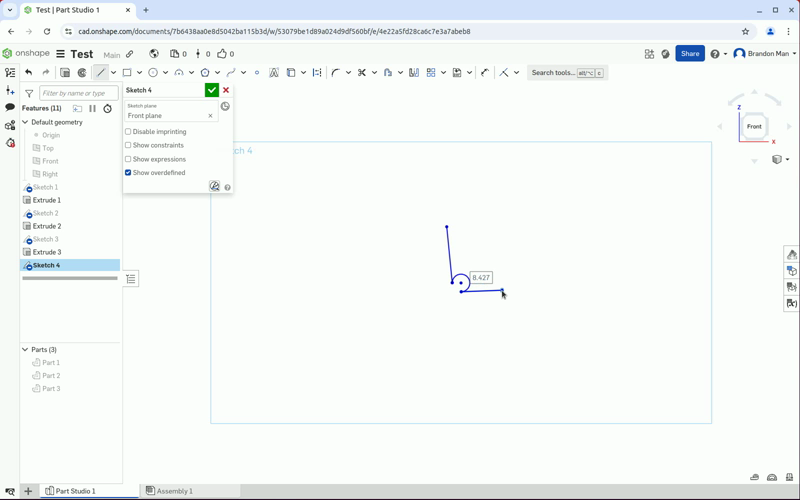
key(a)
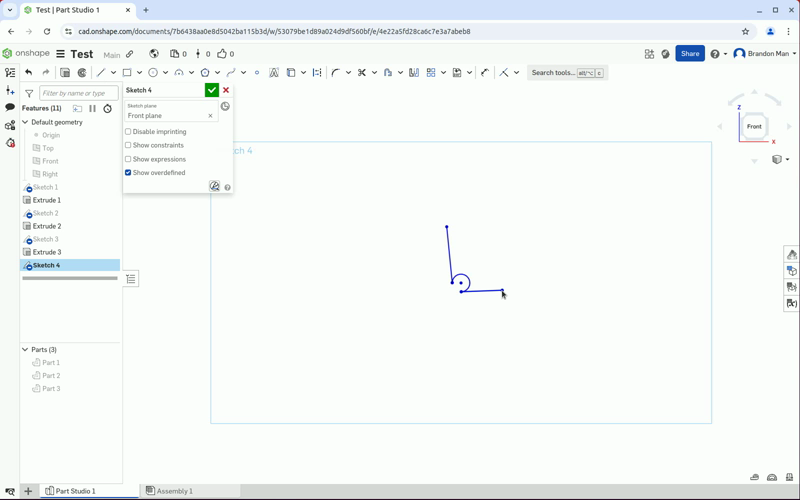
mouse_move(502, 290)
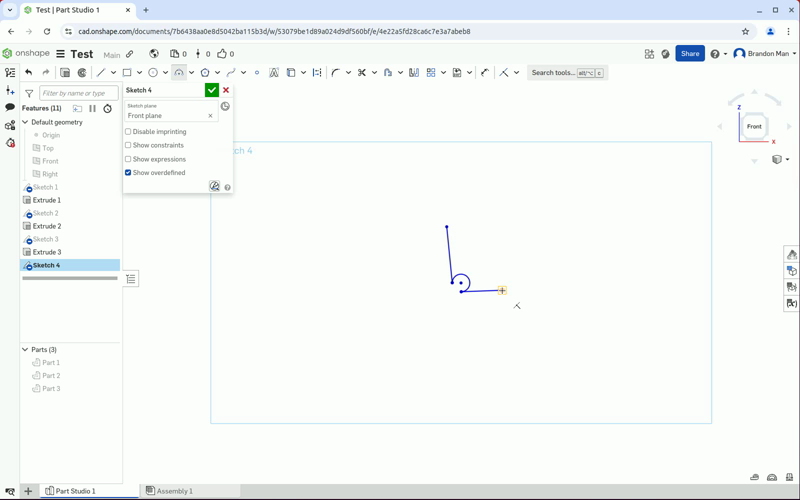
click(502, 290)
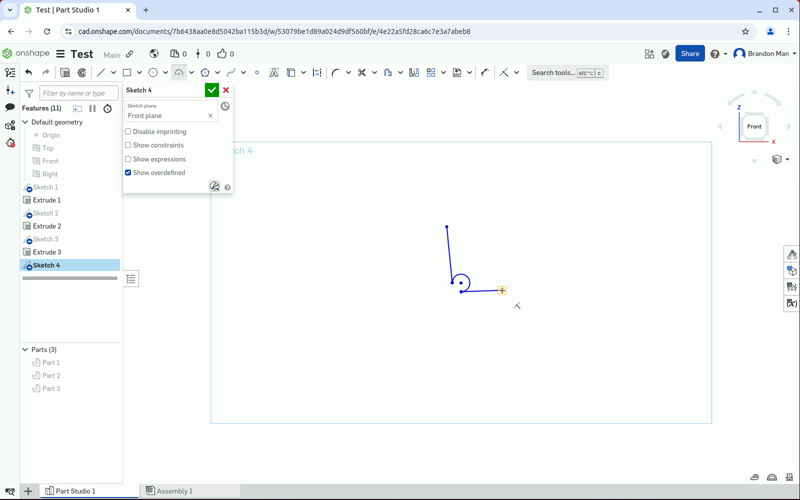
key_down(shift)
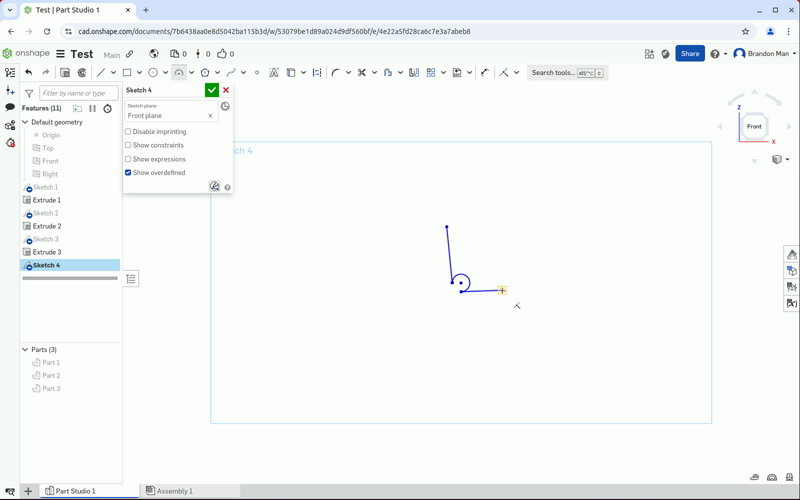
mouse_move(502, 276)
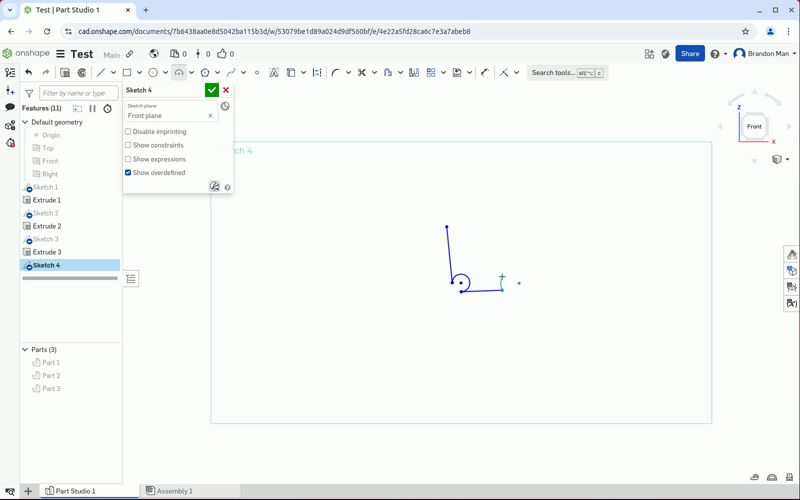
click(502, 276)
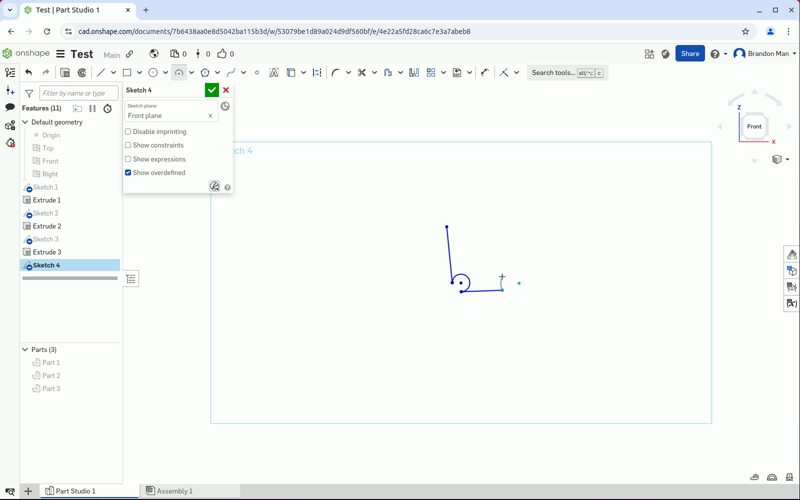
mouse_move(494, 282)
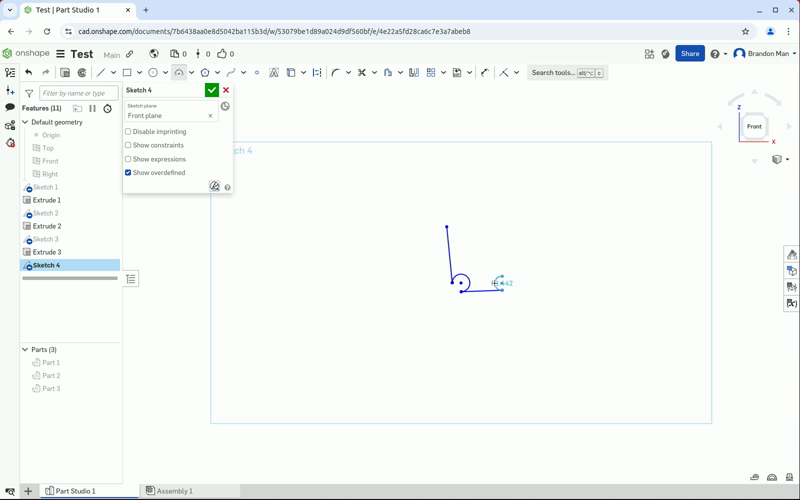
click(494, 282)
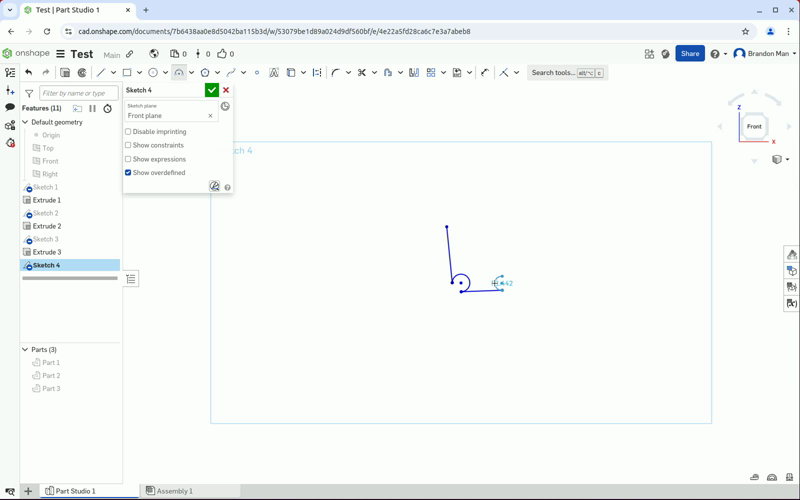
key_up(shift)
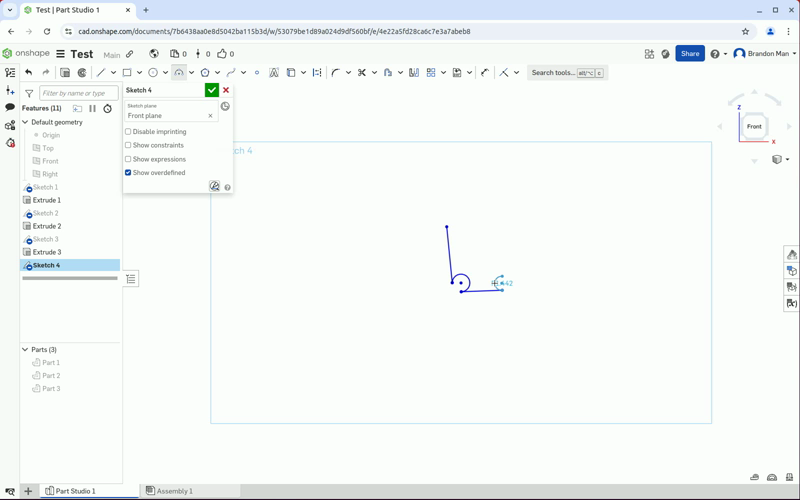
key(esc)
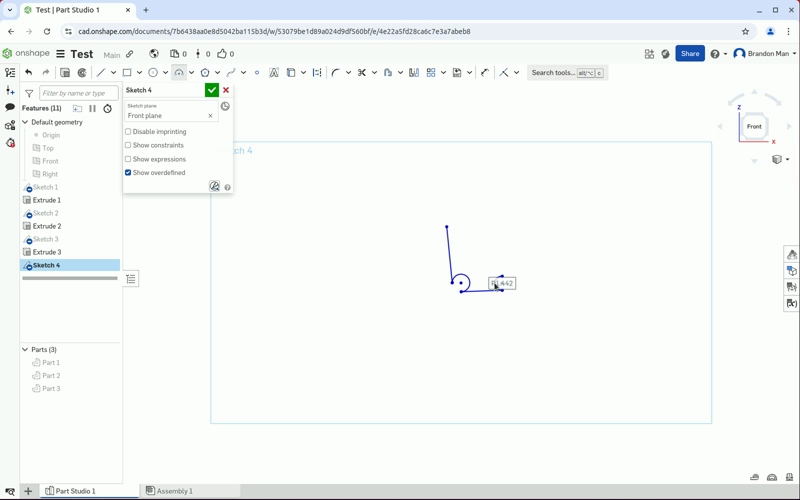
key(l)
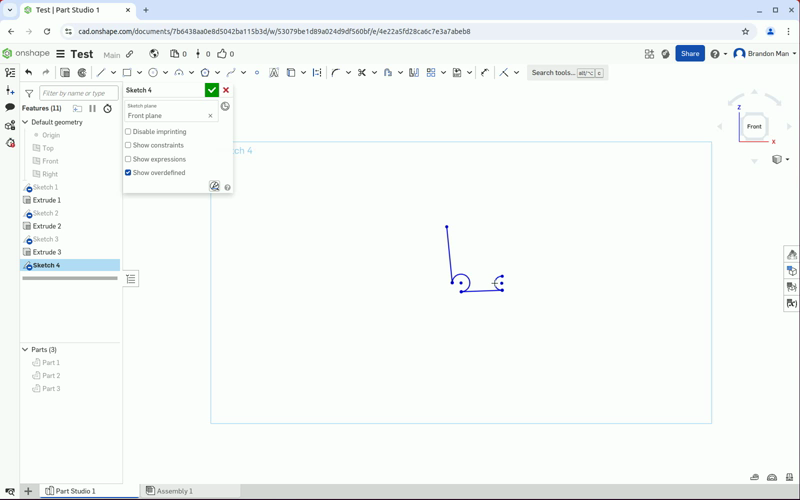
mouse_move(502, 276)
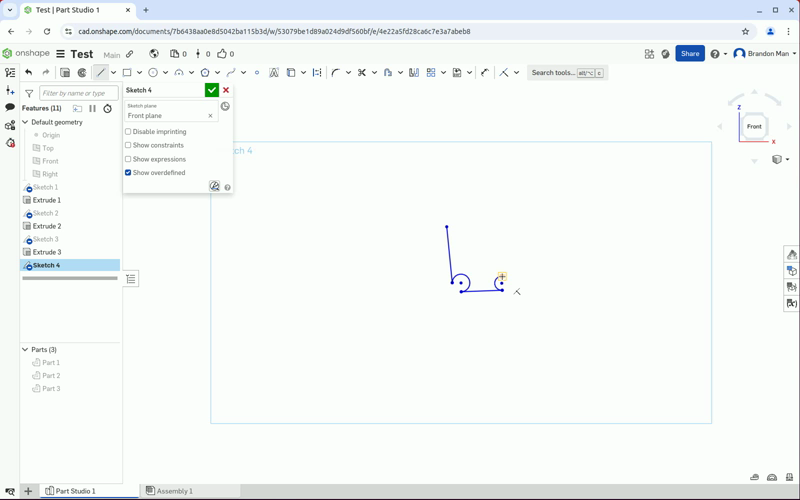
click(502, 276)
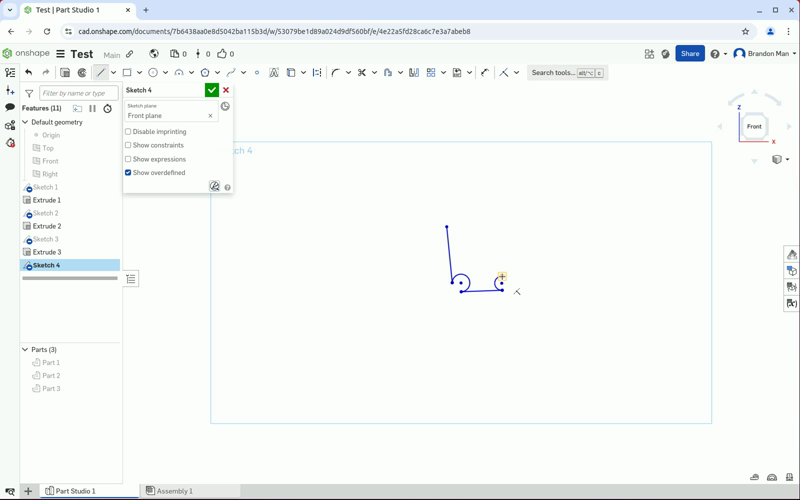
key_down(shift)
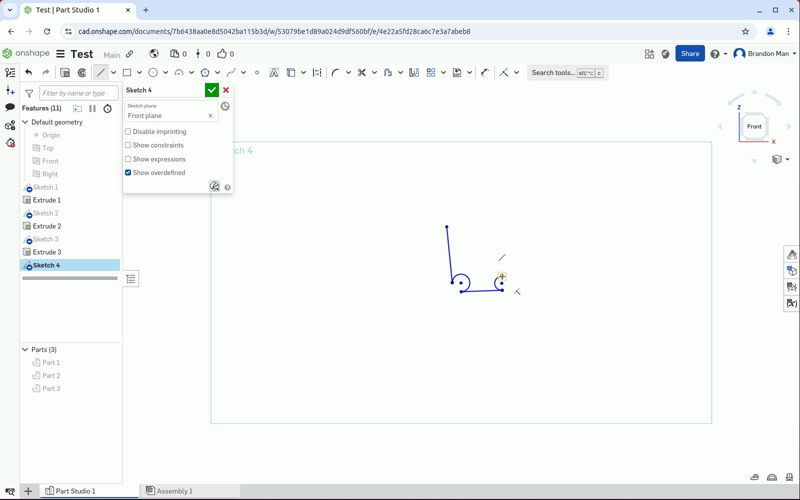
mouse_move(532, 276)
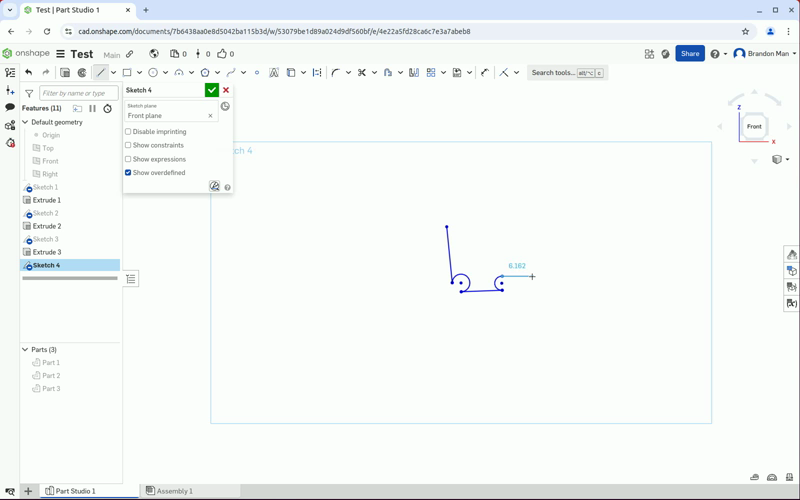
mouse_move(478, 275)
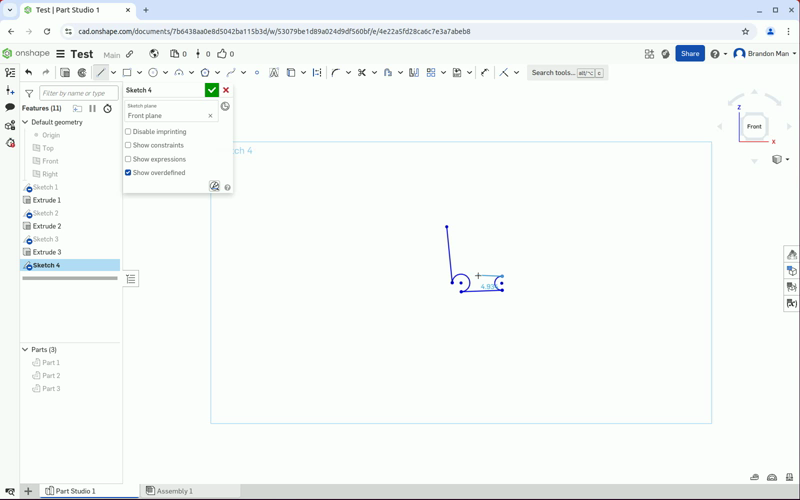
click(478, 275)
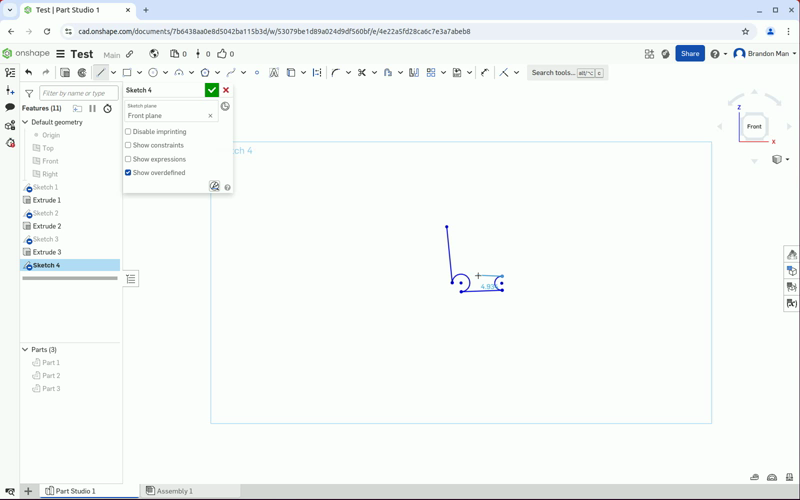
key_up(shift)
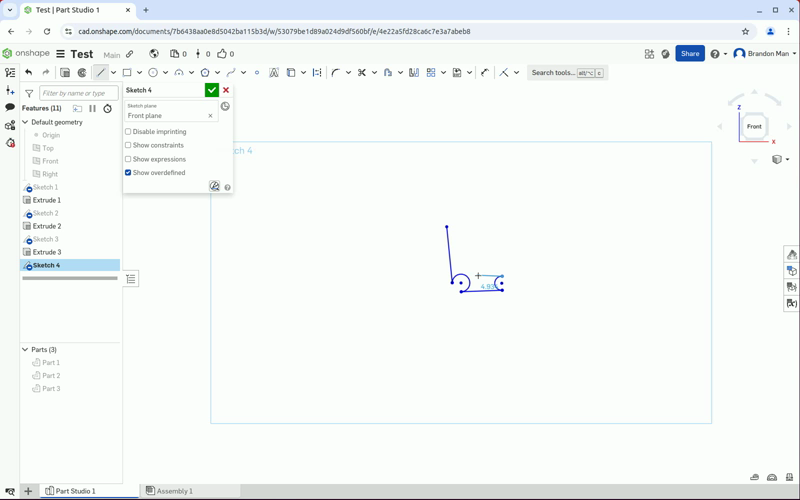
key(esc)
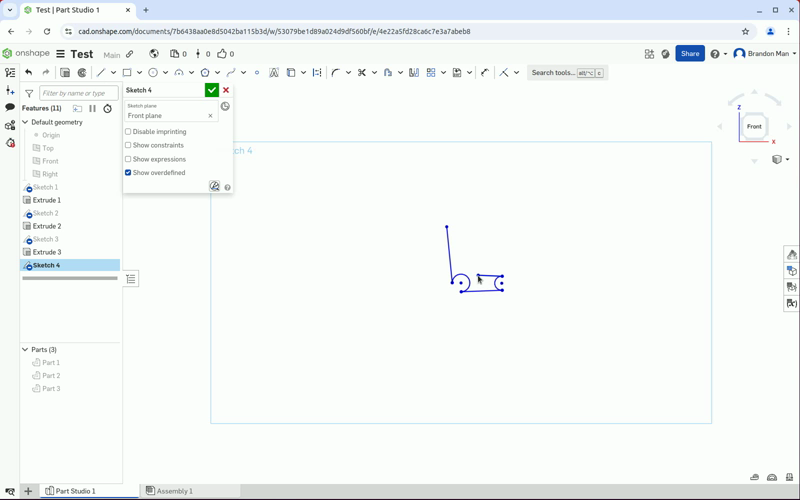
key(a)
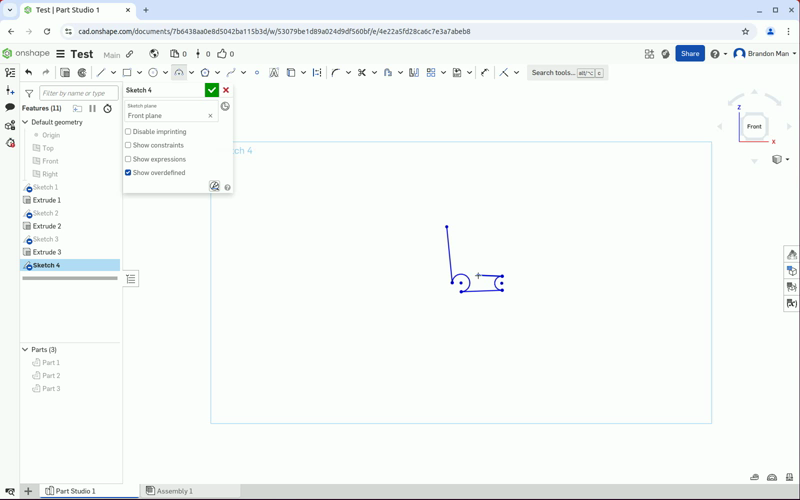
mouse_move(478, 275)
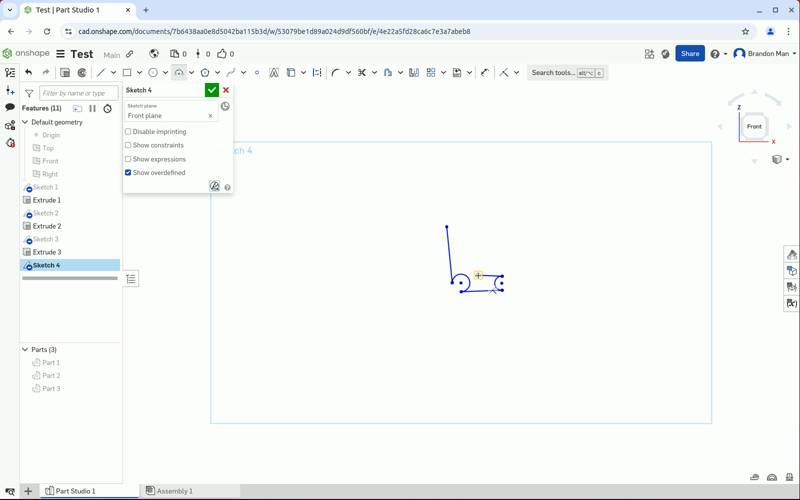
click(478, 275)
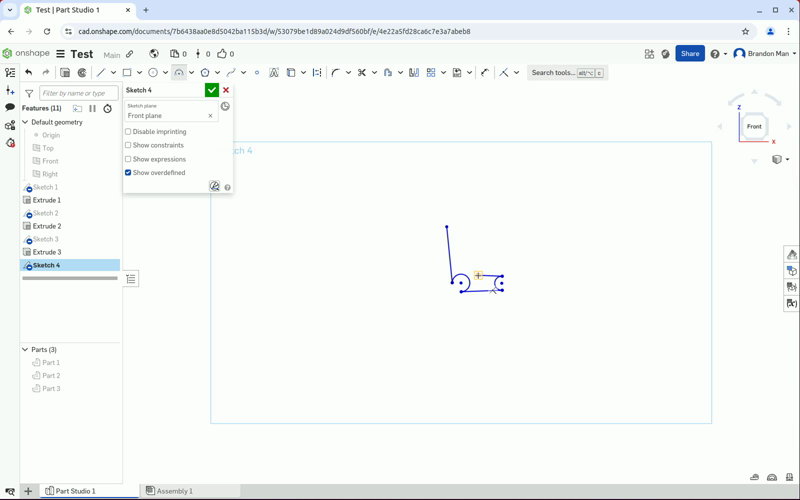
key_down(shift)
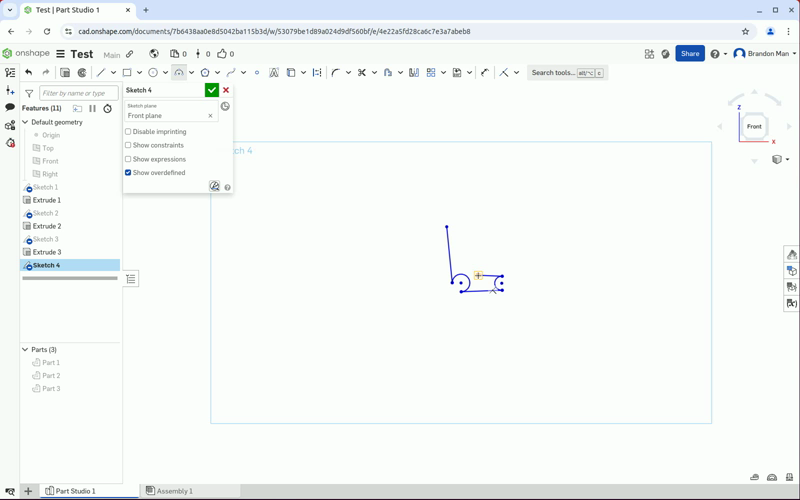
mouse_move(471, 267)
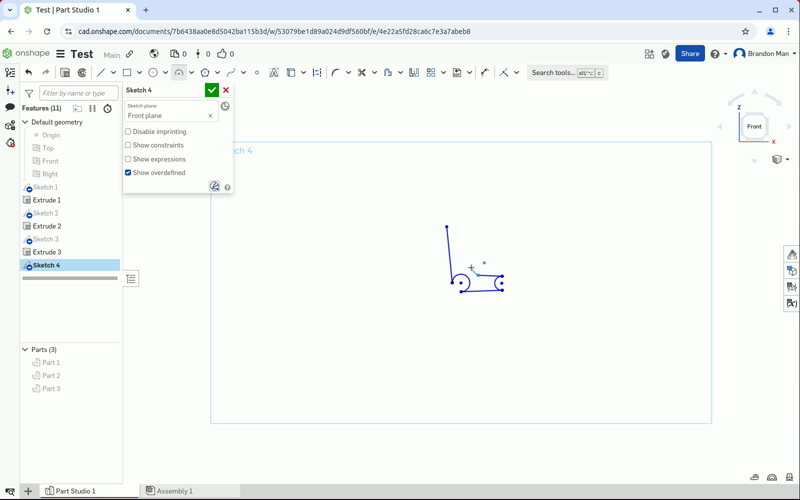
click(471, 267)
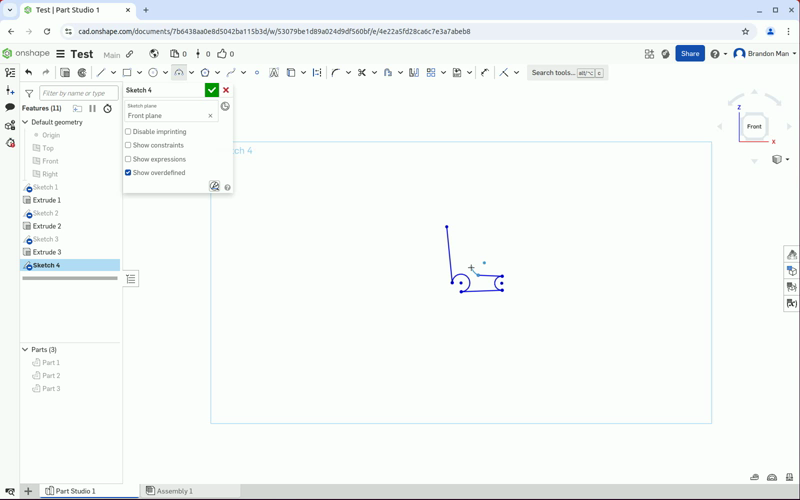
mouse_move(472, 272)
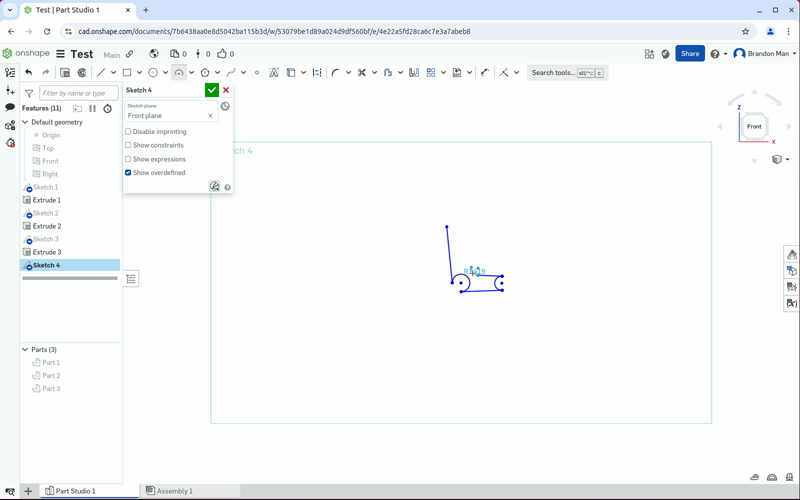
click(472, 272)
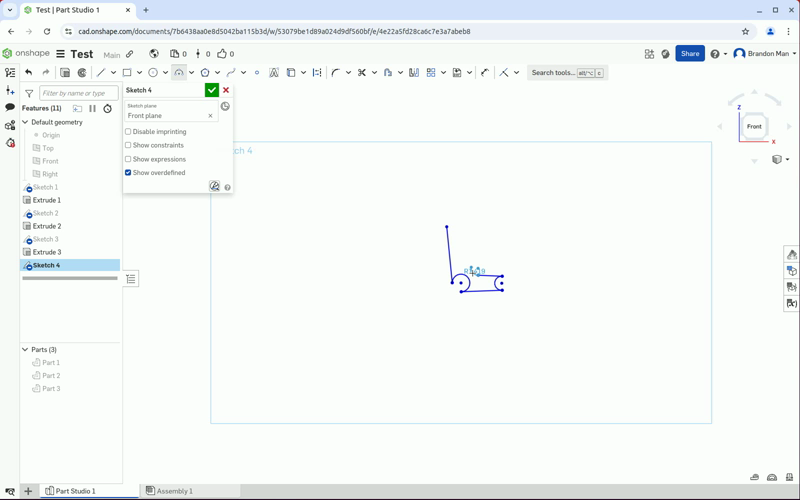
key_up(shift)
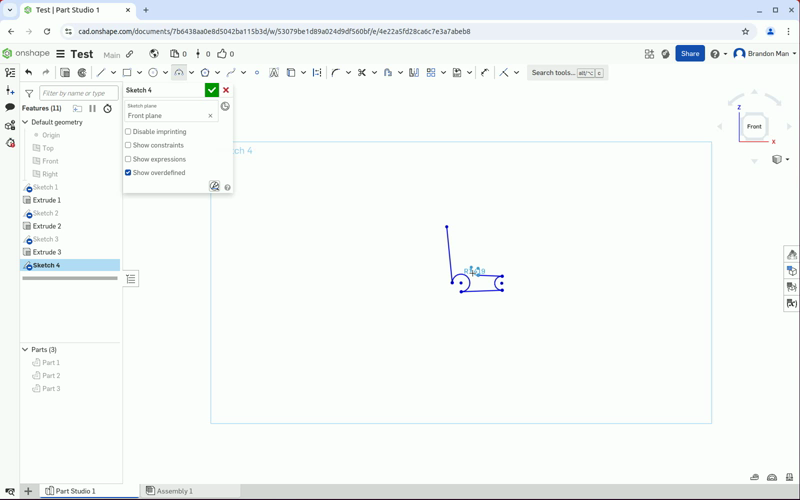
key(esc)
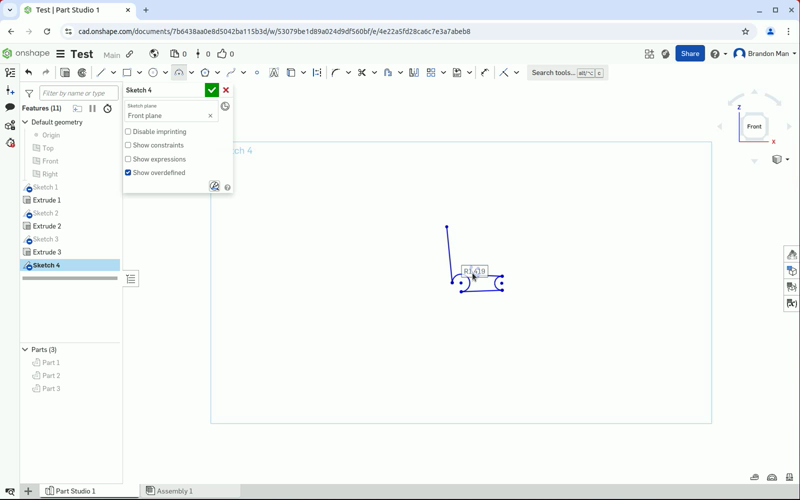
key(l)
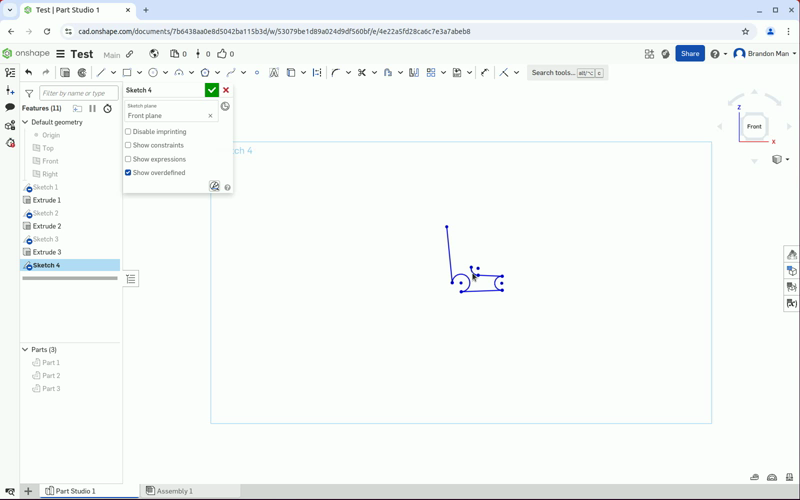
mouse_move(471, 267)
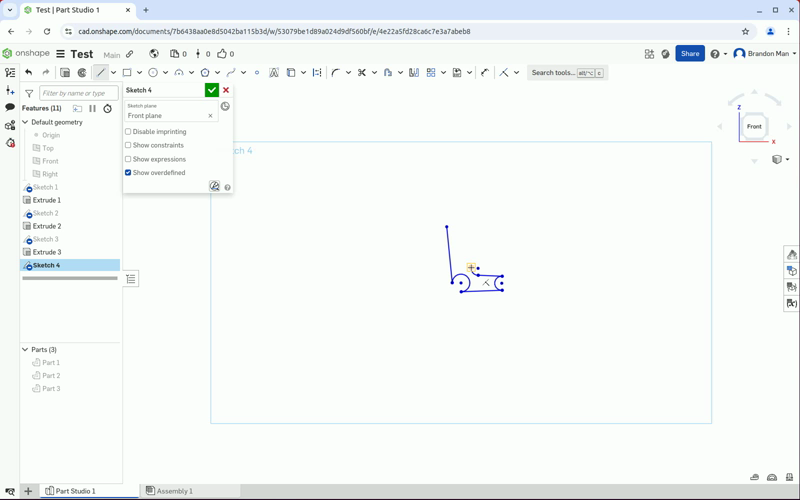
click(471, 267)
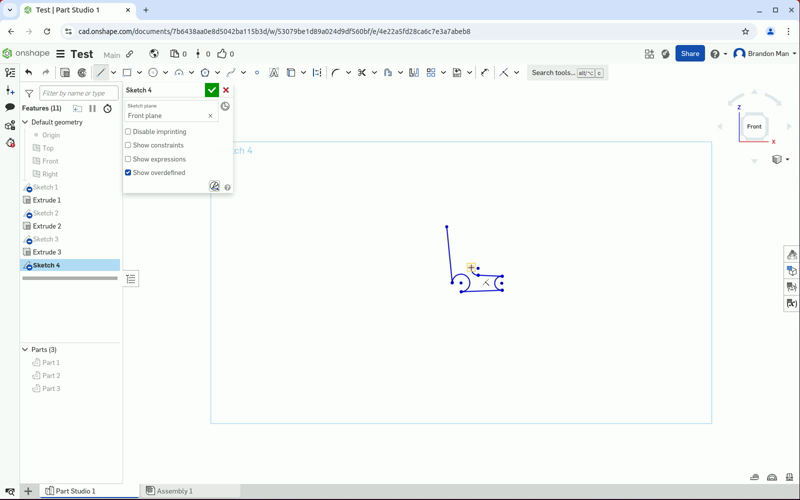
key_down(shift)
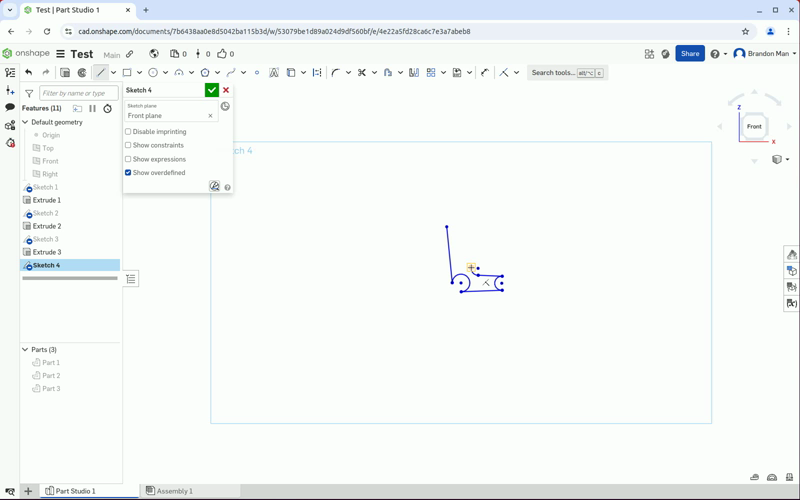
mouse_move(501, 267)
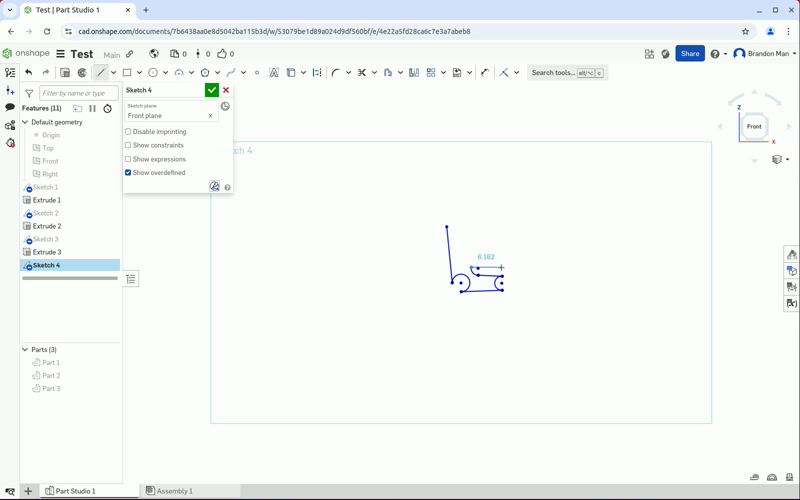
mouse_move(475, 226)
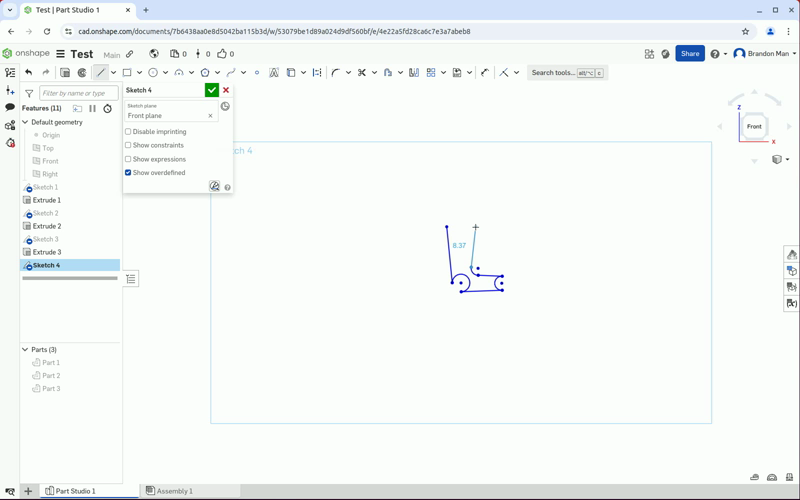
click(475, 226)
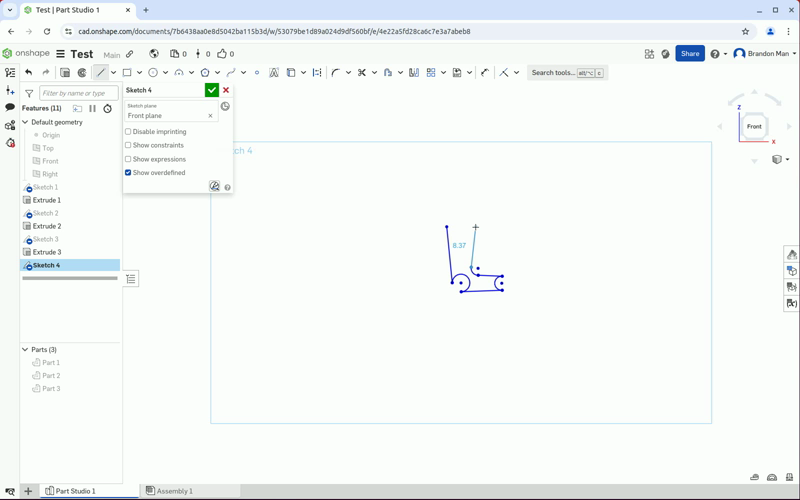
key_up(shift)
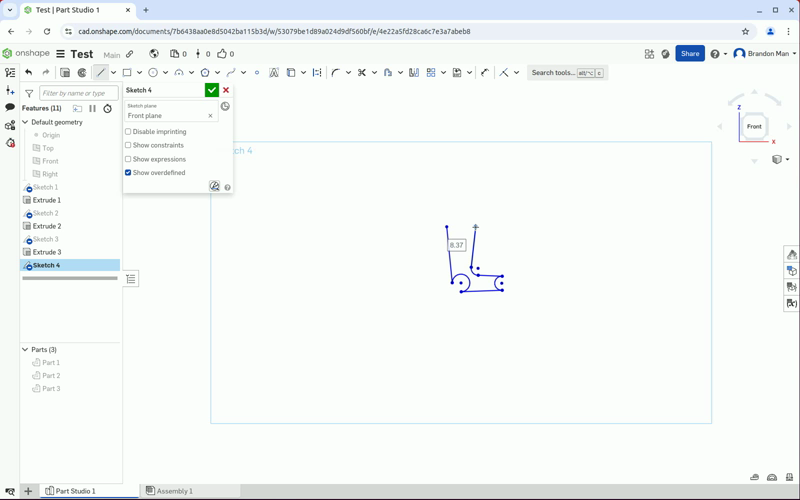
key(esc)
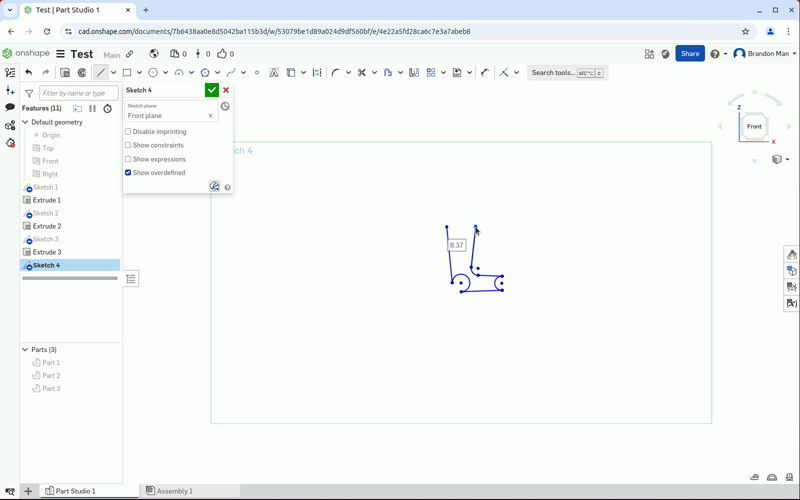
key(a)
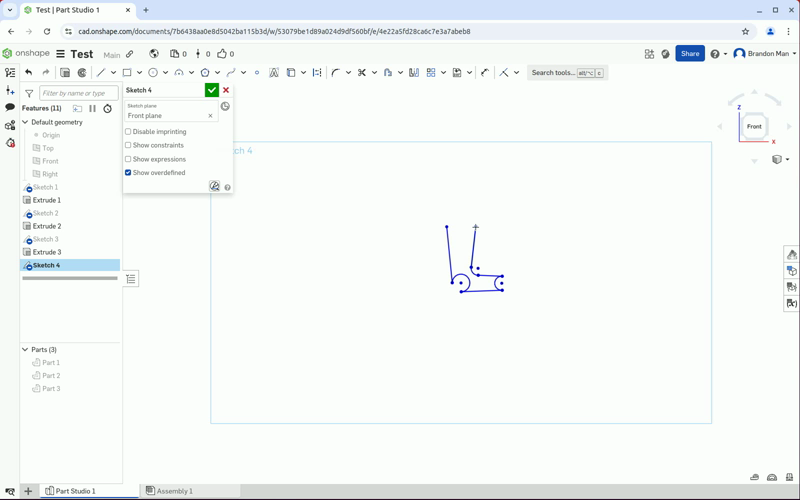
mouse_move(475, 226)
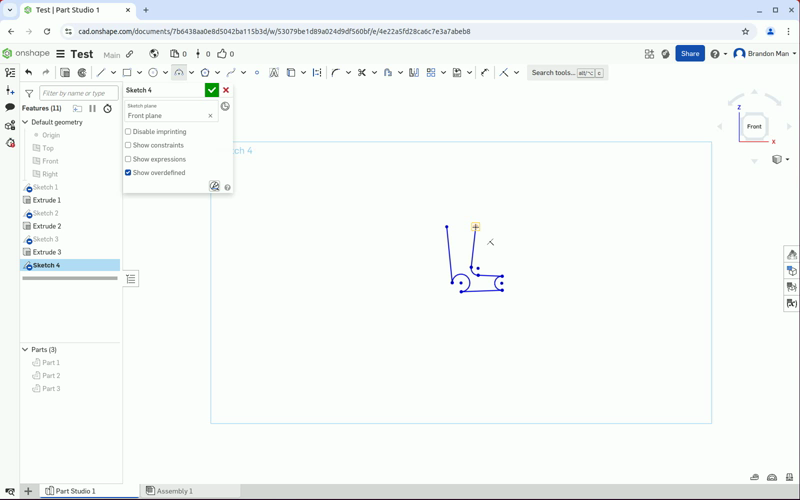
click(475, 226)
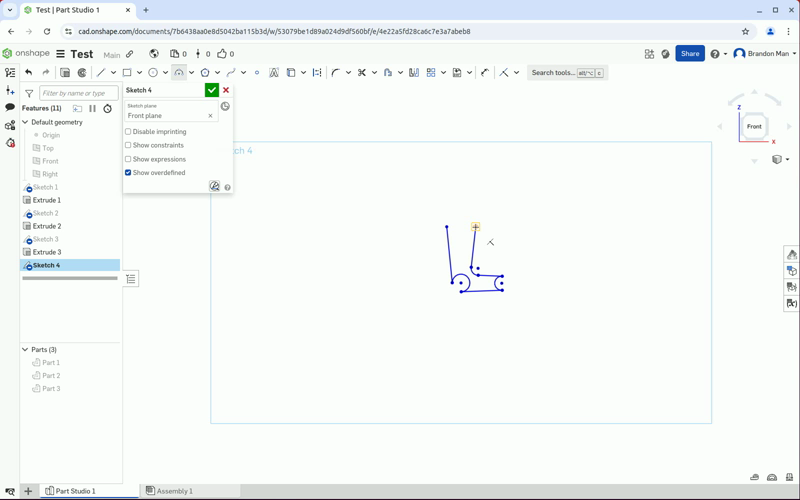
mouse_move(446, 226)
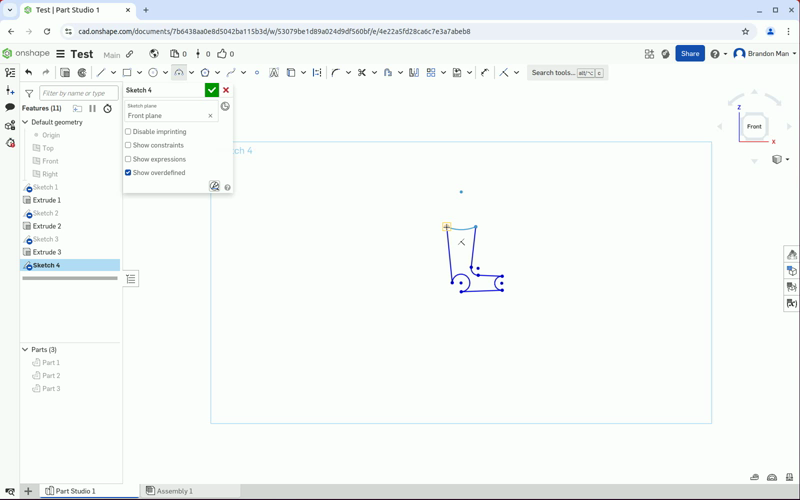
click(446, 226)
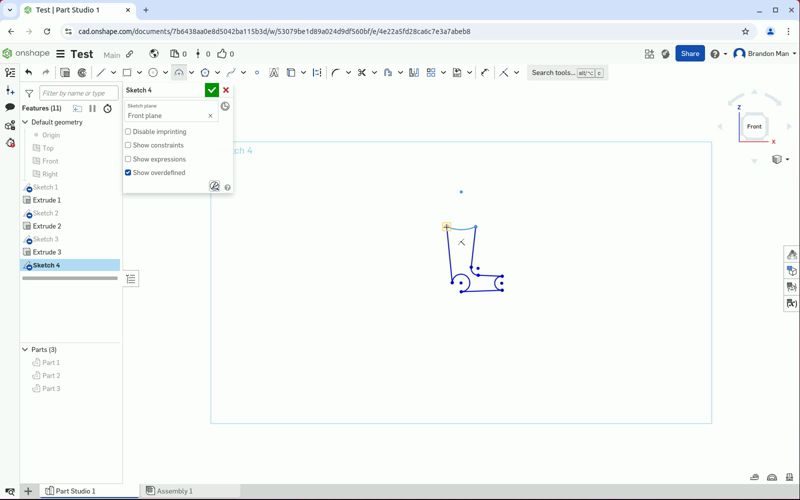
key_down(shift)
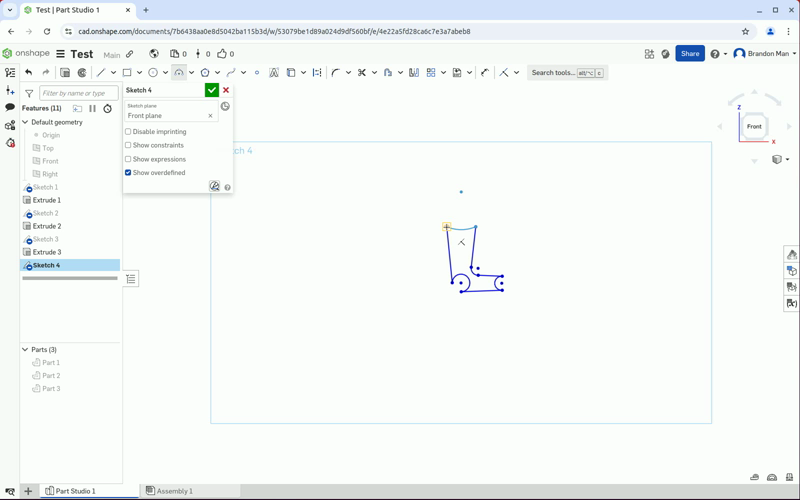
mouse_move(461, 239)
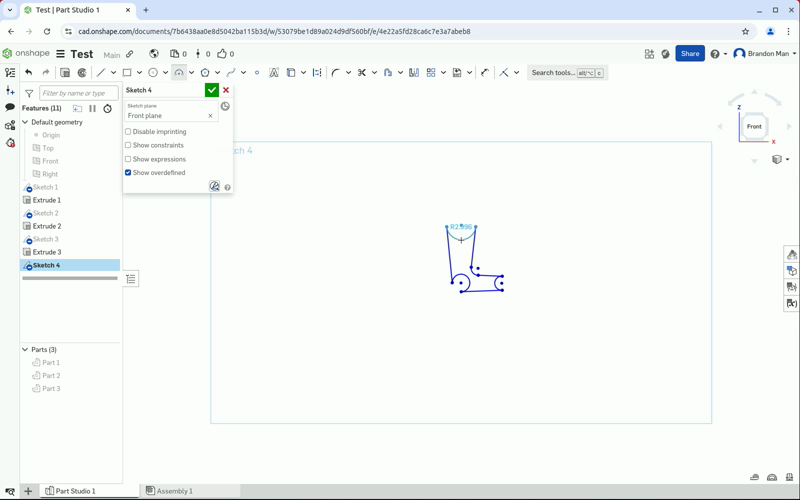
click(461, 239)
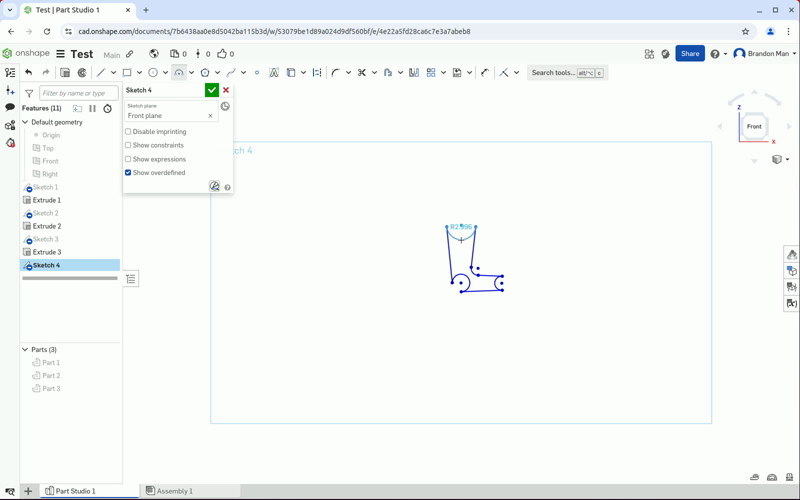
key_up(shift)
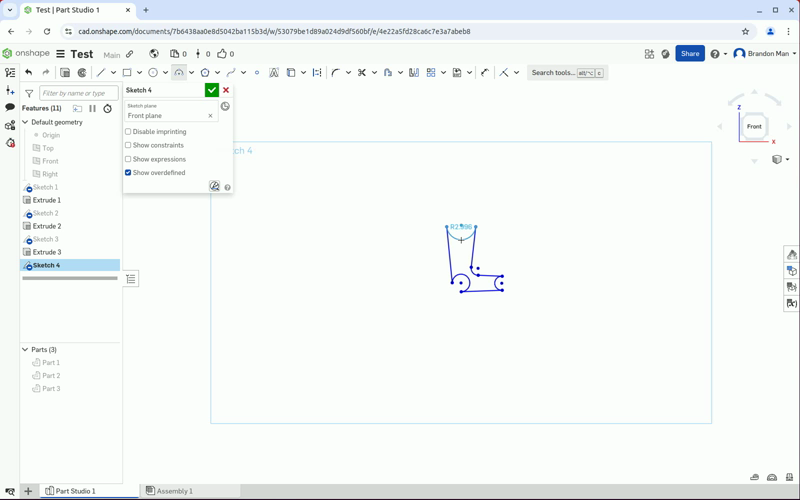
key(esc)
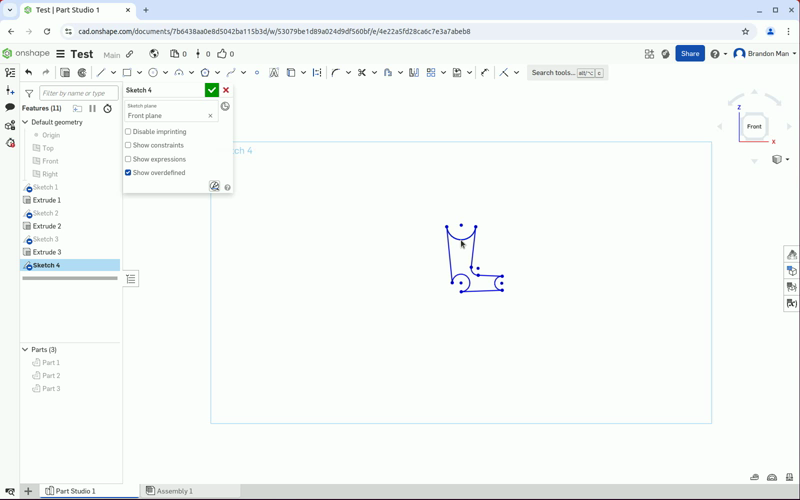
mouse_move(471, 290)
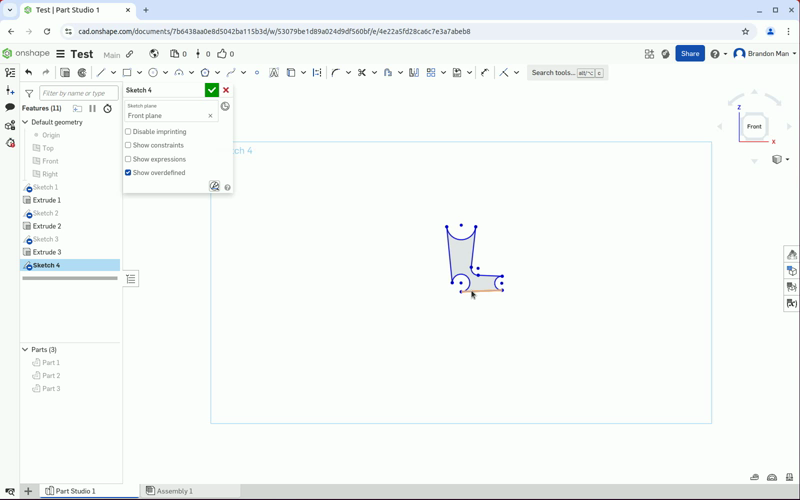
scroll(6)
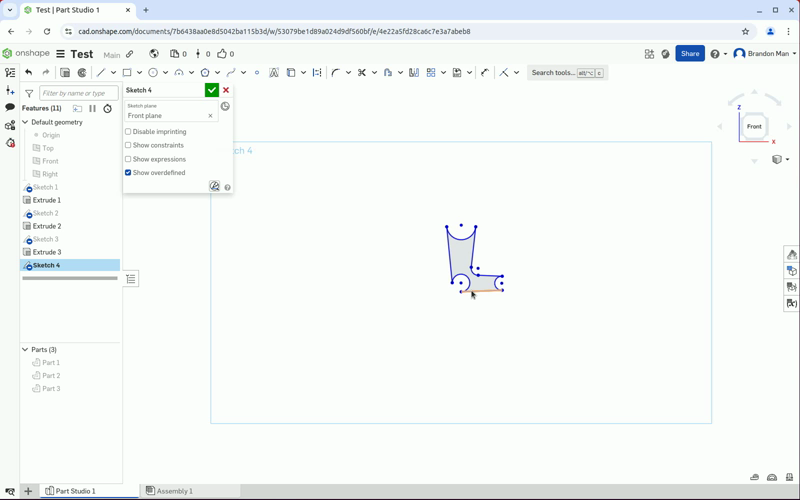
scroll(6)
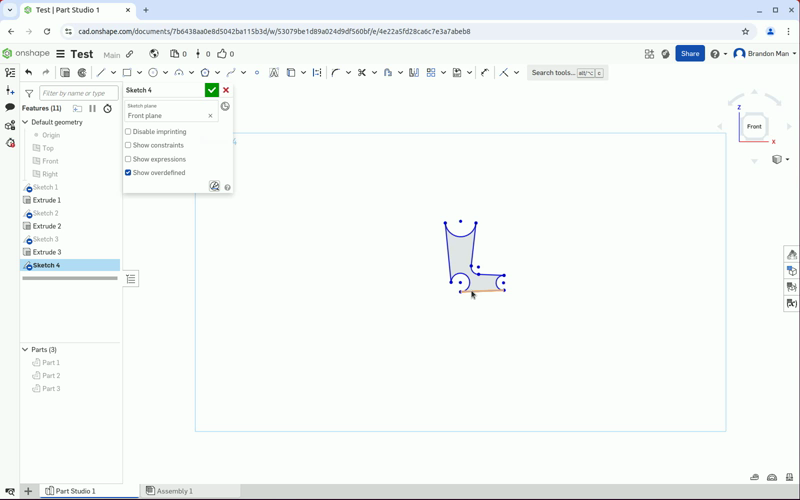
scroll(6)
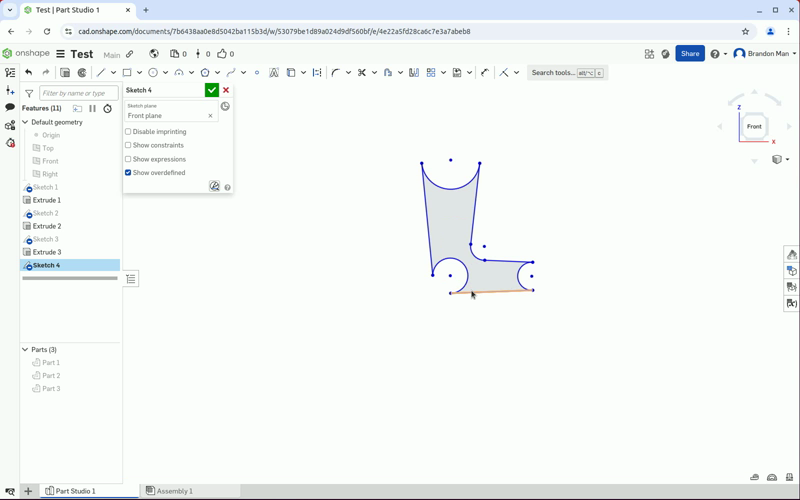
scroll(6)
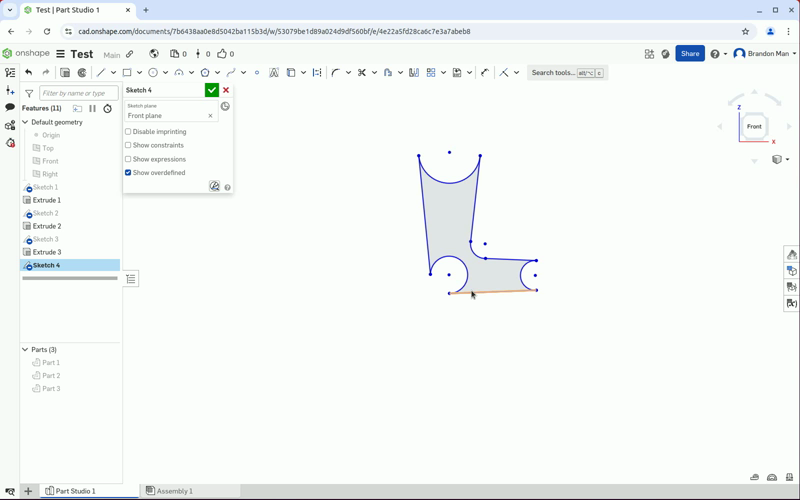
scroll(6)
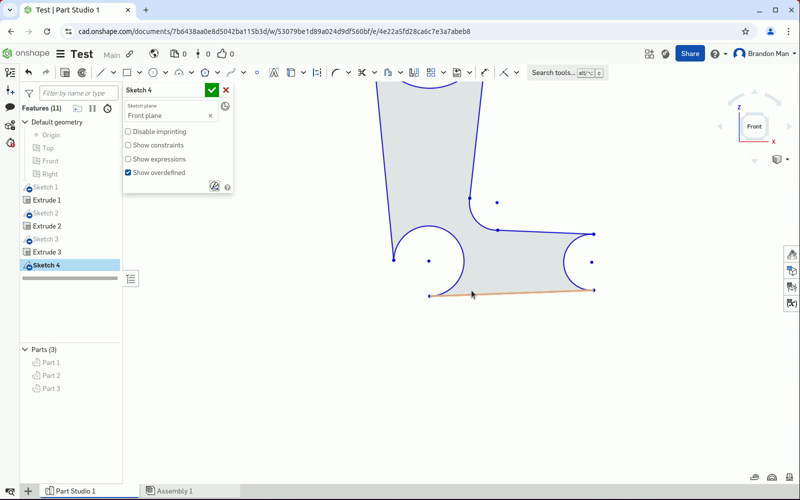
scroll(6)
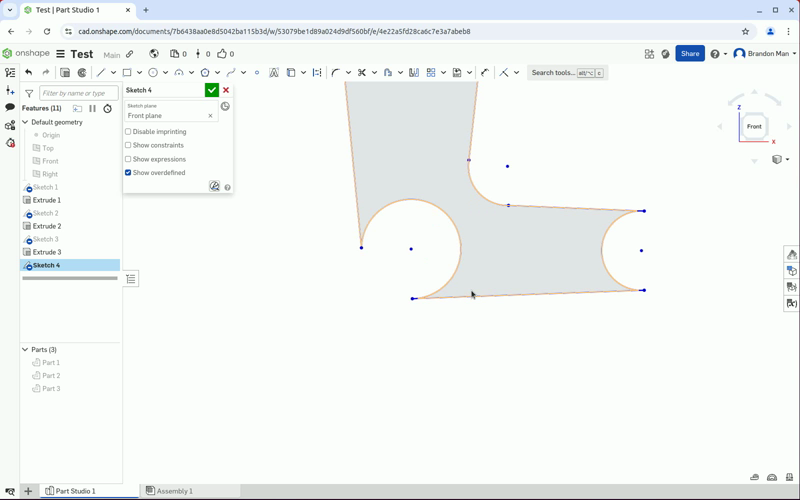
scroll(6)
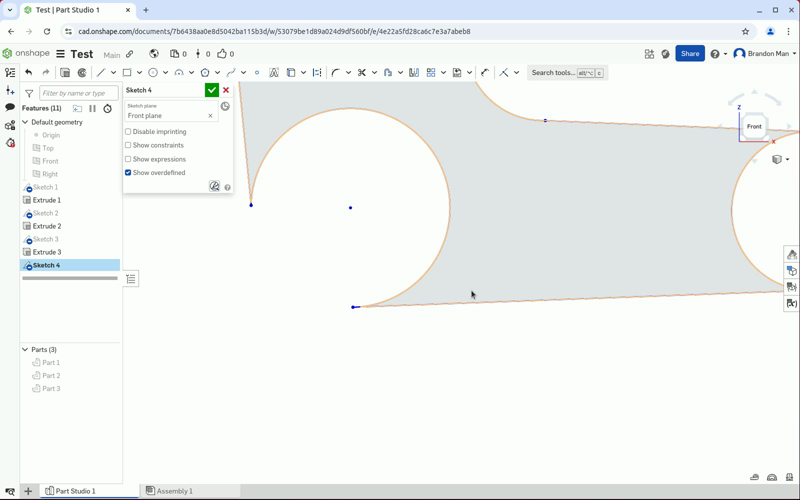
click(471, 290)
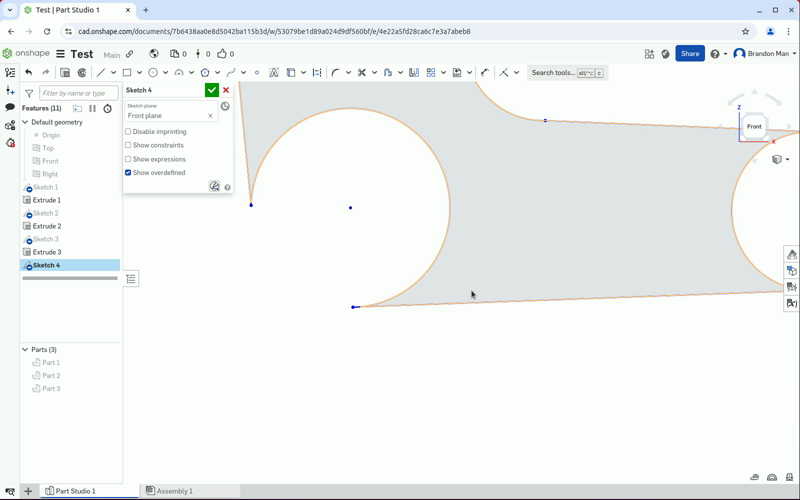
scroll(-6)
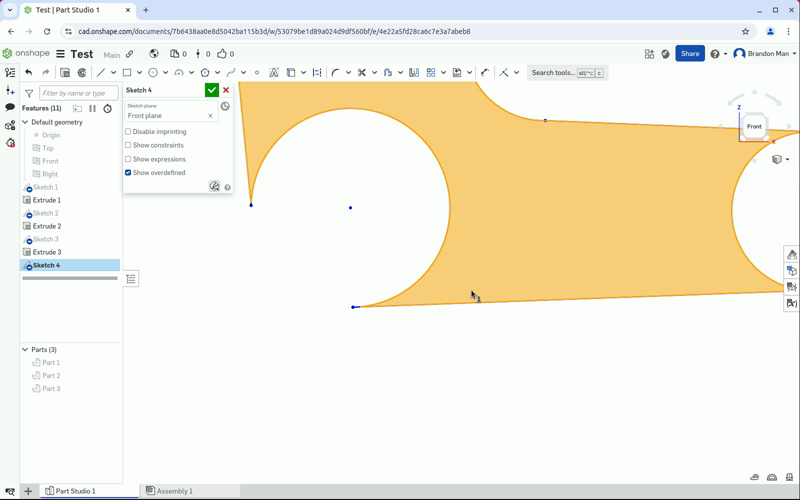
scroll(-6)
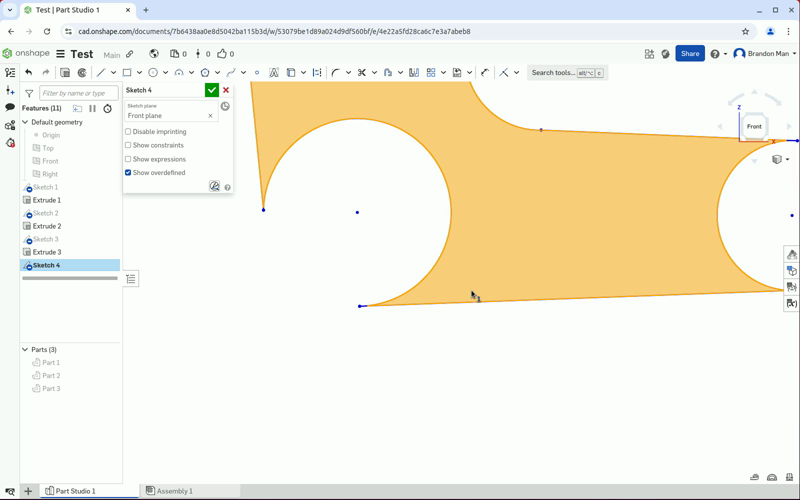
scroll(-6)
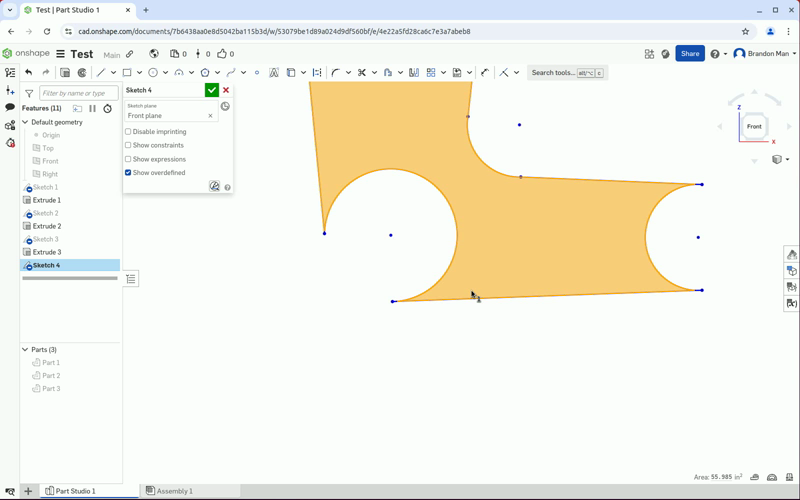
scroll(-6)
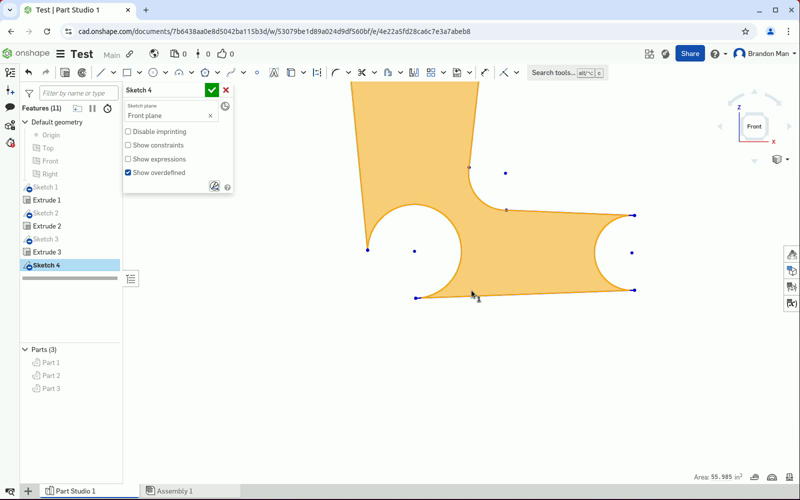
scroll(-6)
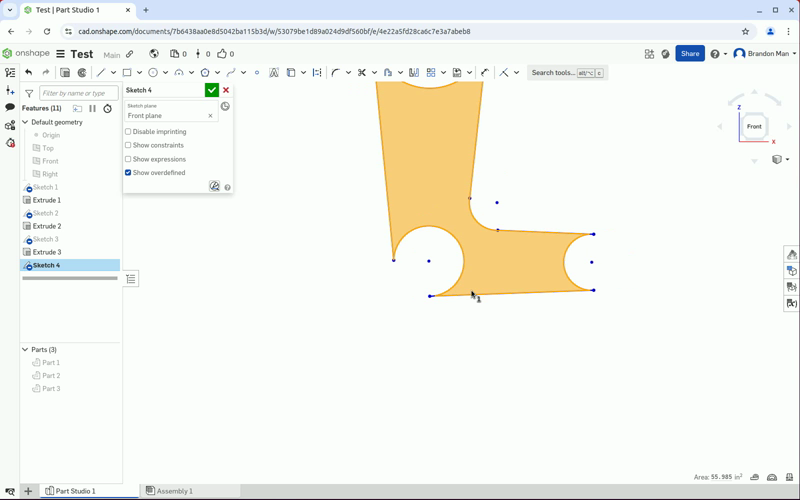
scroll(-6)
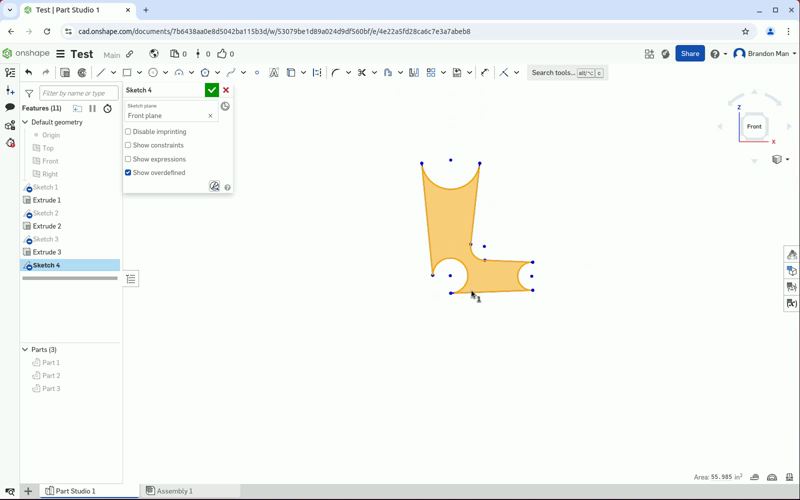
scroll(-6)
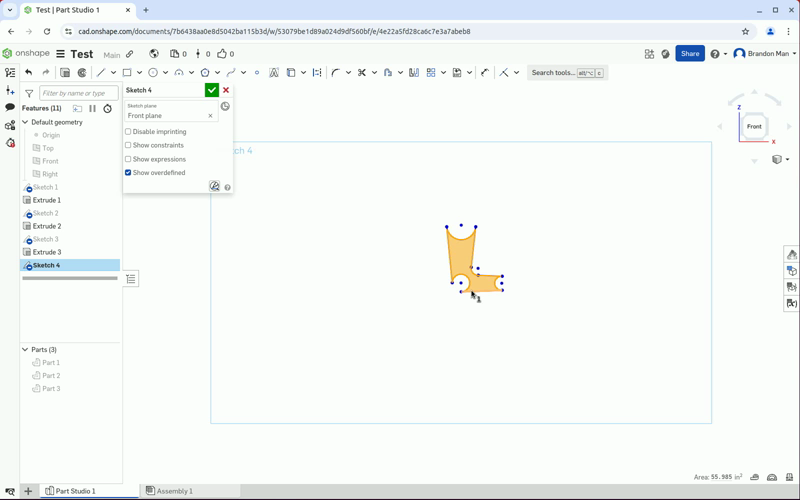
mouse_move(73, 352)
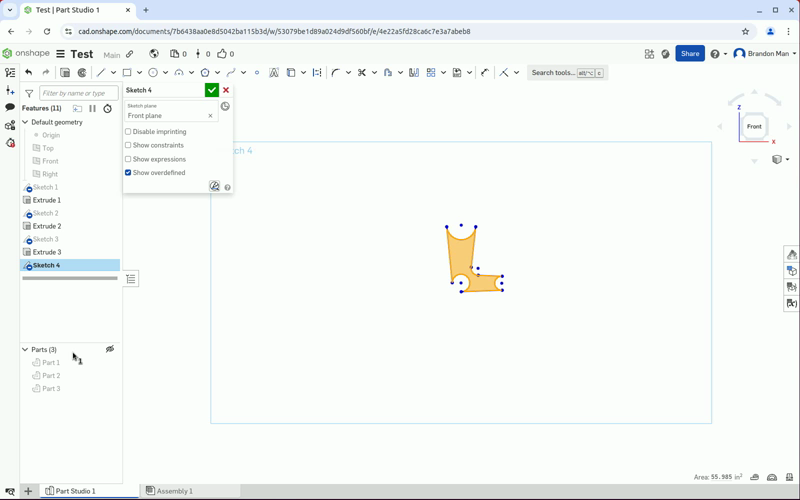
key(shift+y)
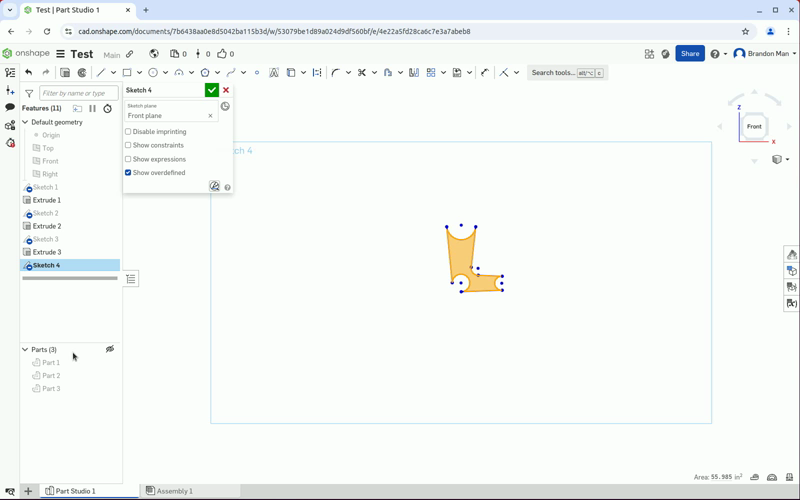
key(shift+e)
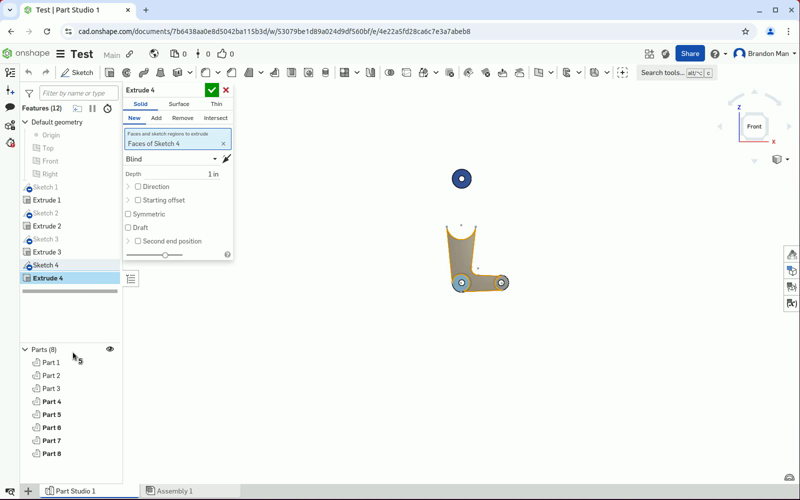
mouse_move(143, 106)
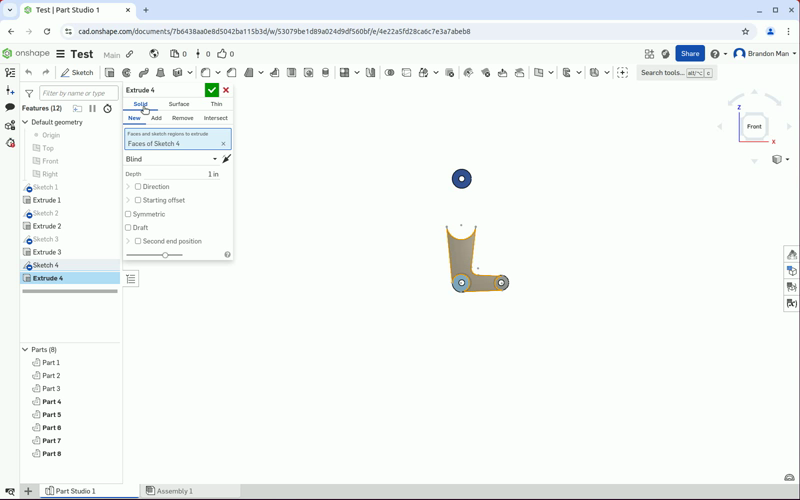
click(143, 106)
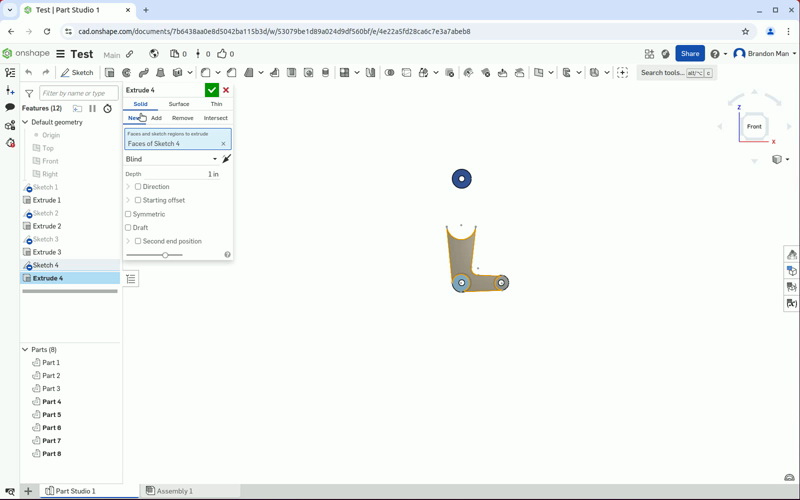
mouse_move(137, 120)
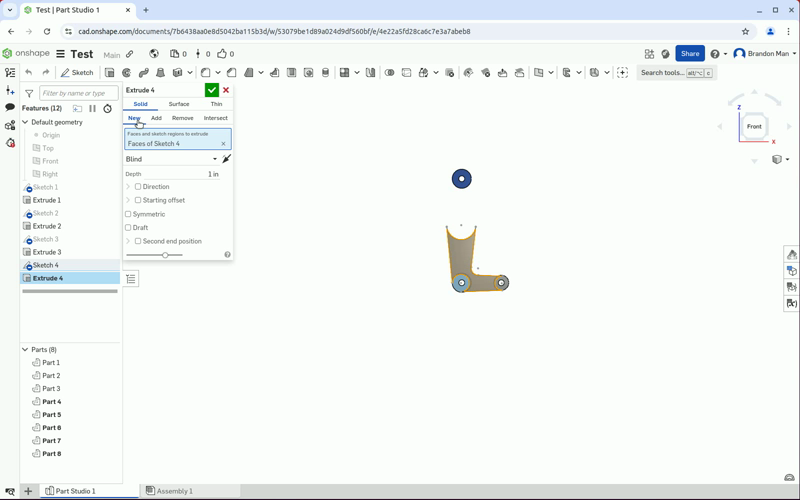
click(137, 120)
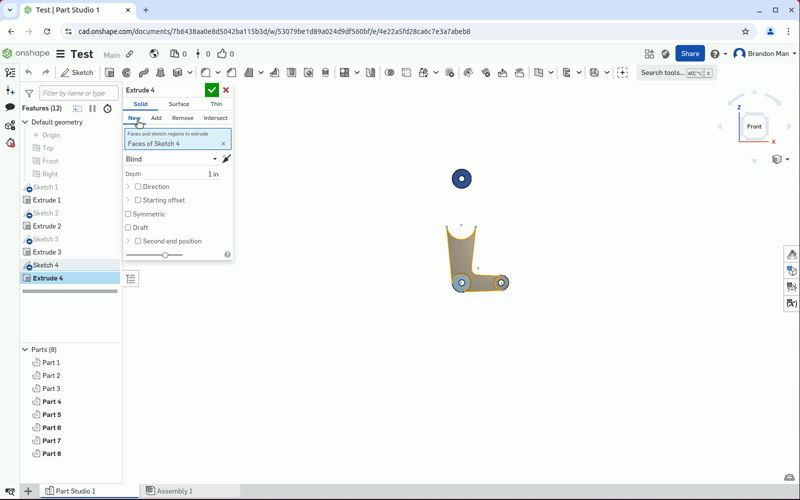
key(tab, 4)
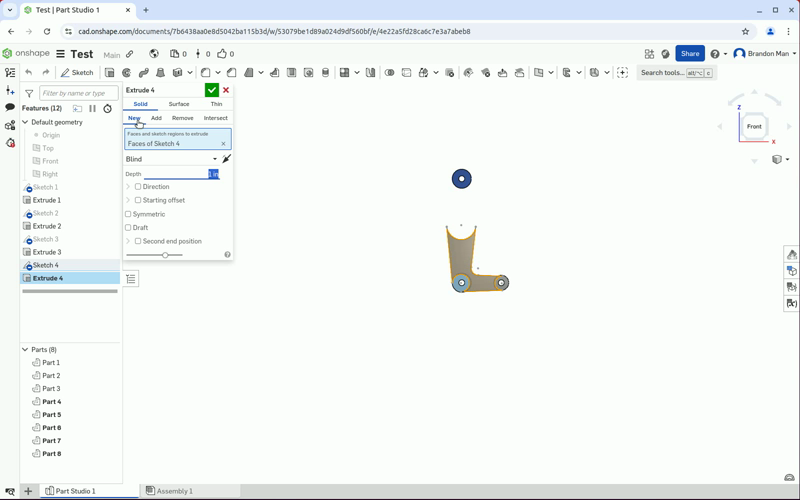
text(0.481)
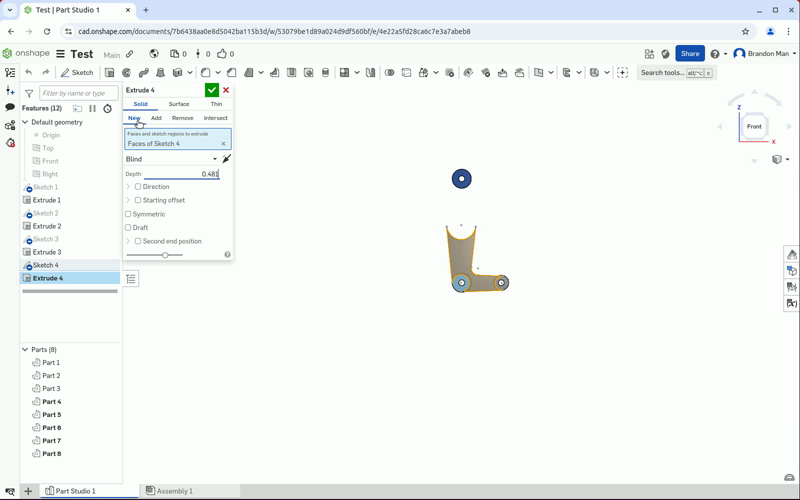
key(enter)
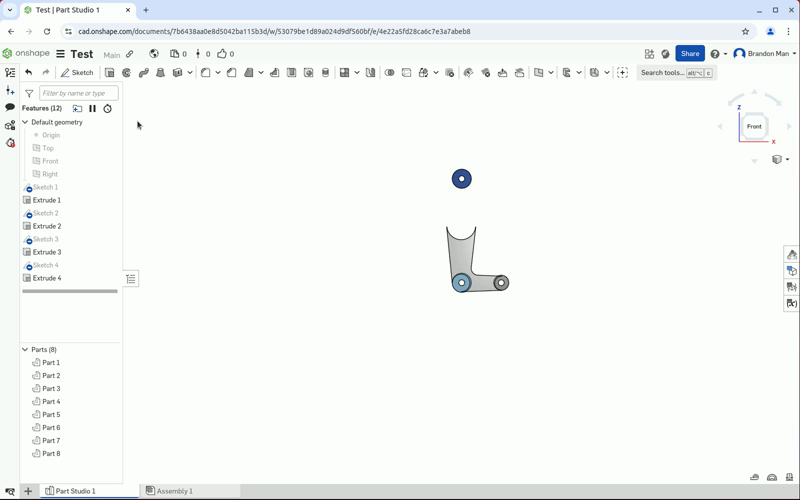
key(shift+h)
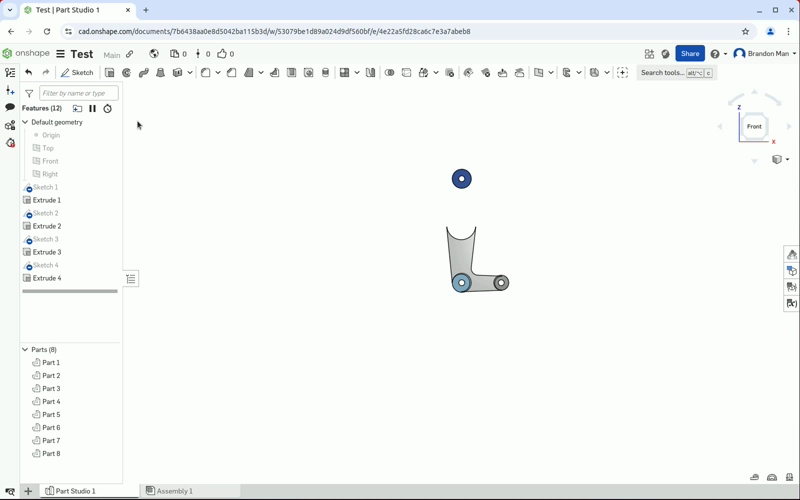
key(shift+h)
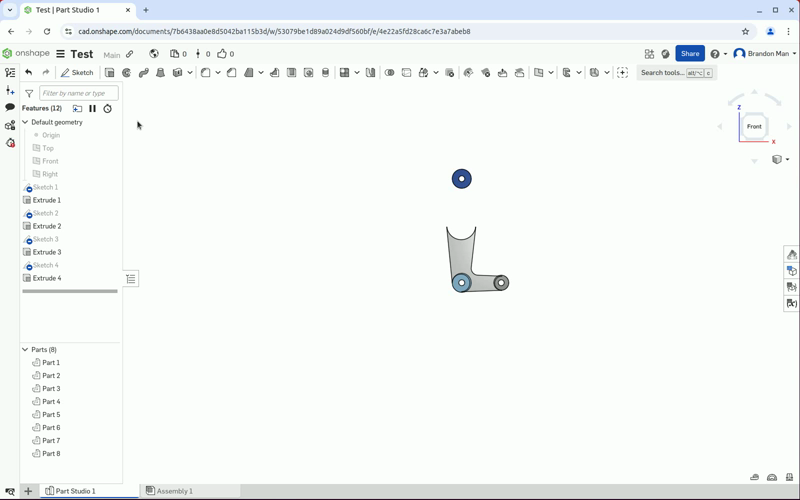
mouse_move(73, 189)
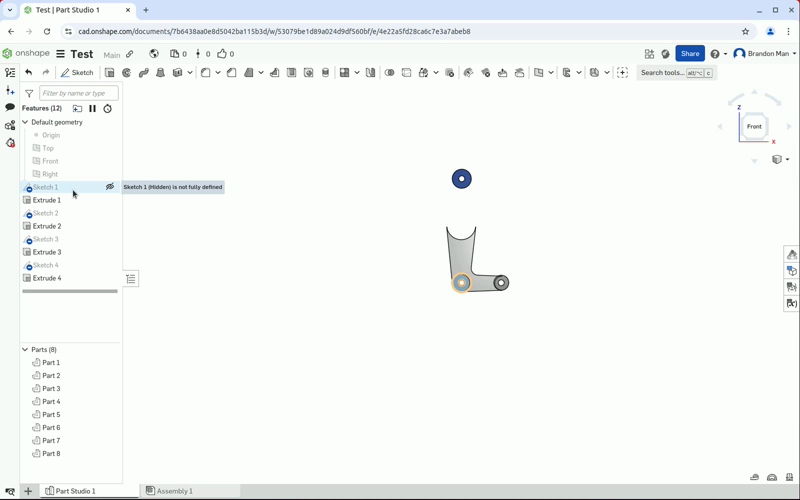
click(73, 189)
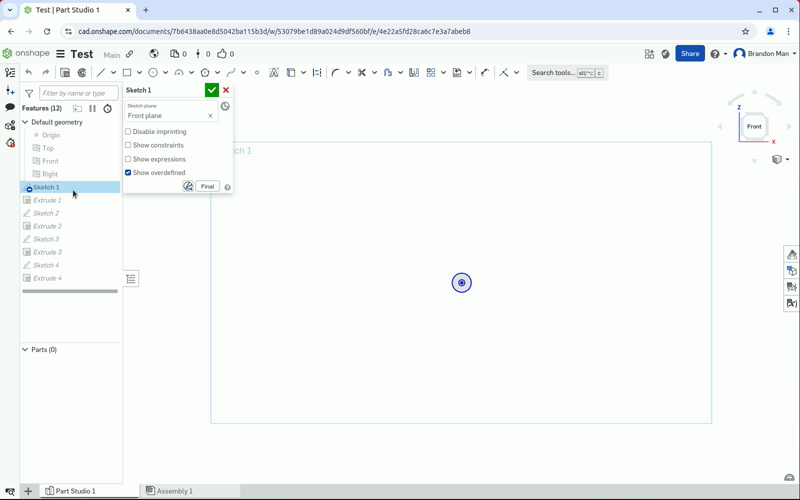
mouse_move(229, 92)
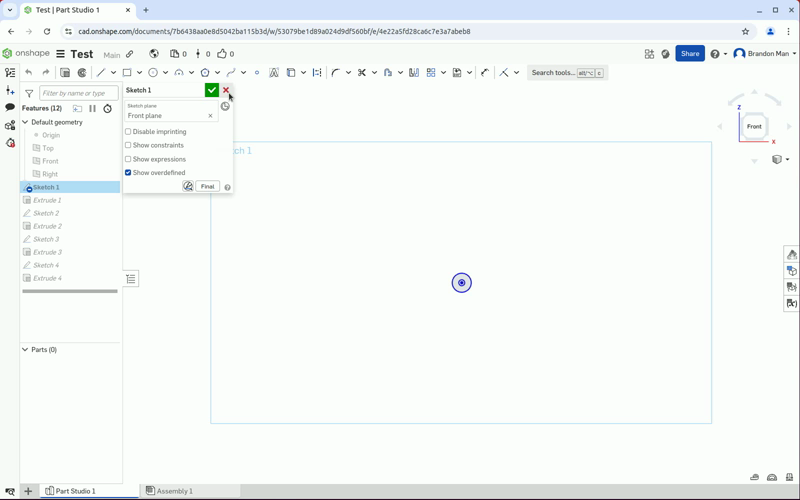
click(229, 92)
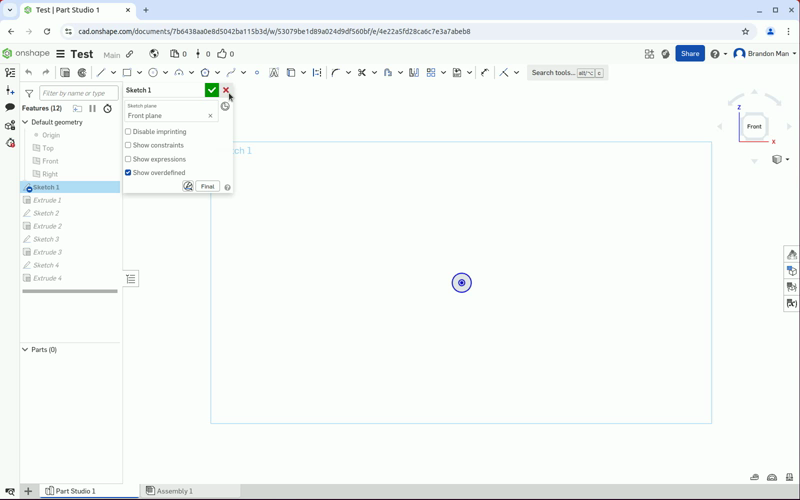
key(shift+s)
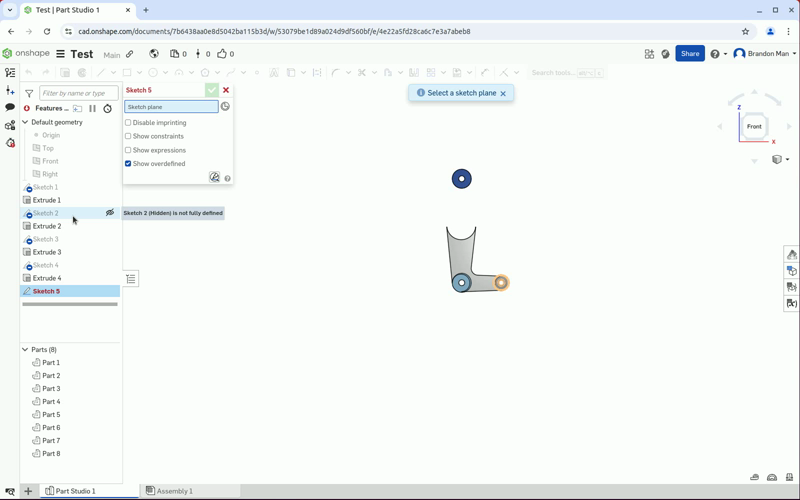
scroll(3)
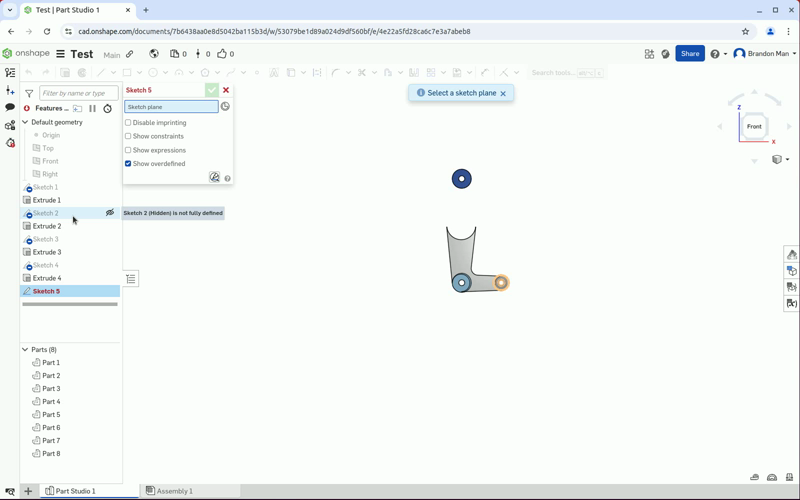
mouse_move(73, 163)
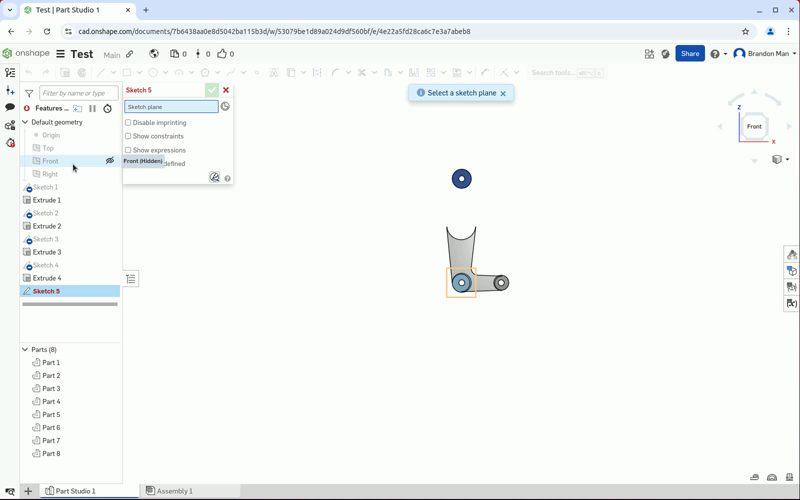
click(73, 163)
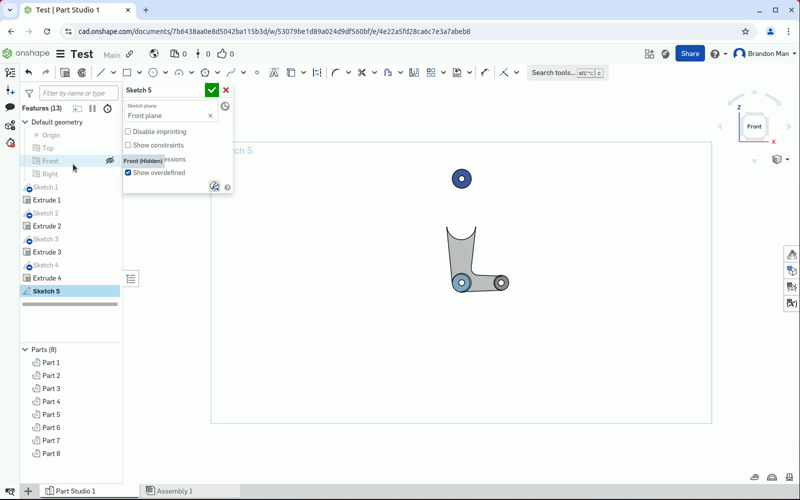
mouse_move(73, 352)
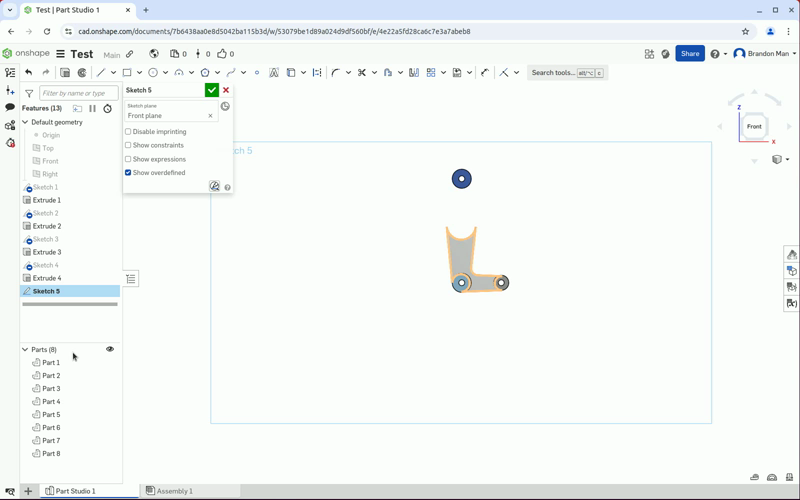
key(y)
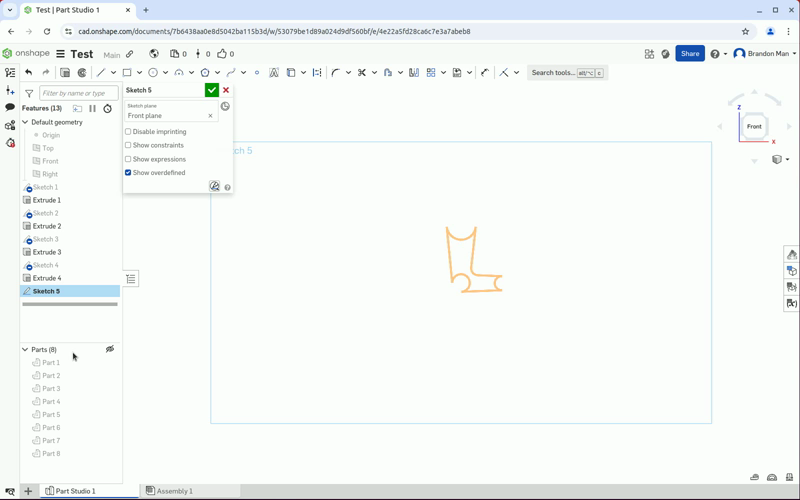
key(c)
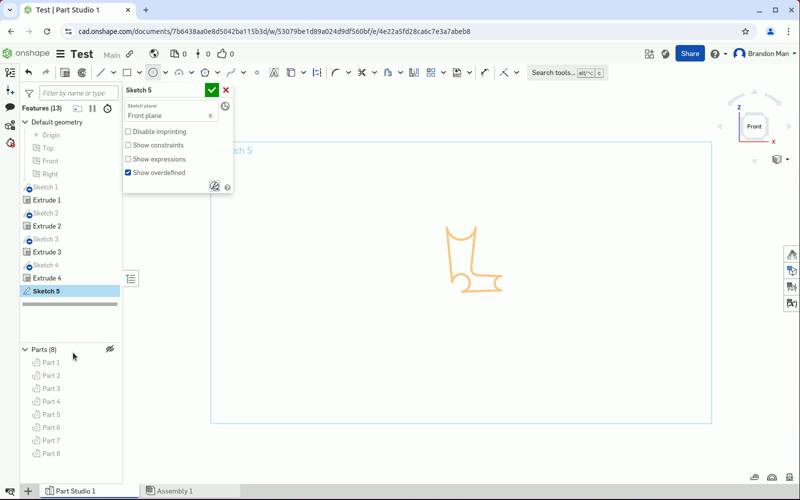
key_down(shift)
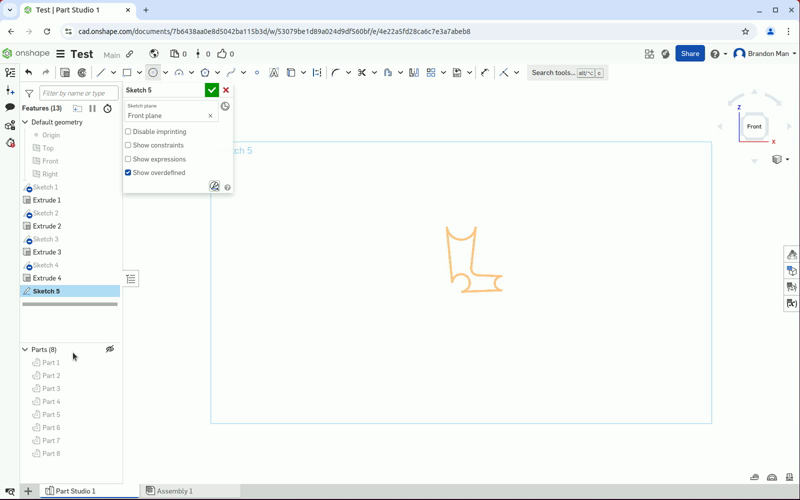
mouse_move(461, 225)
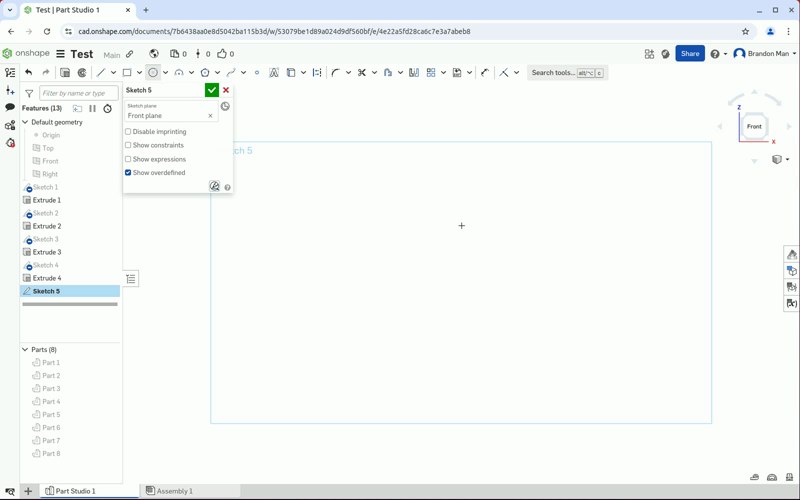
click(461, 225)
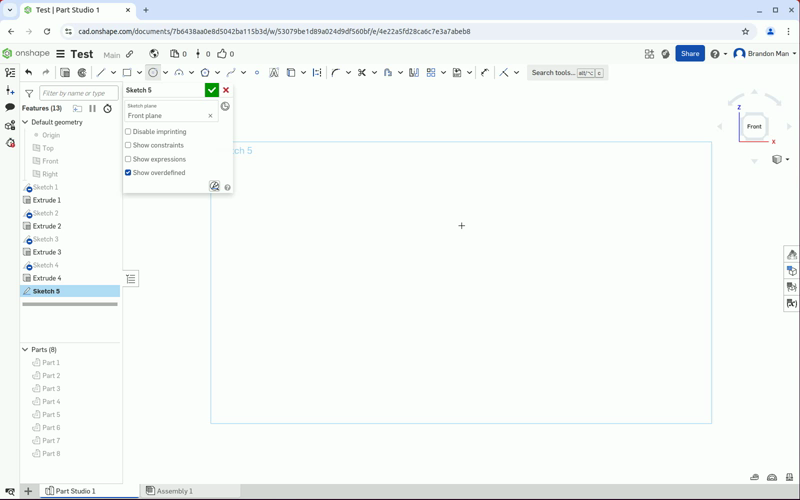
key_up(shift)
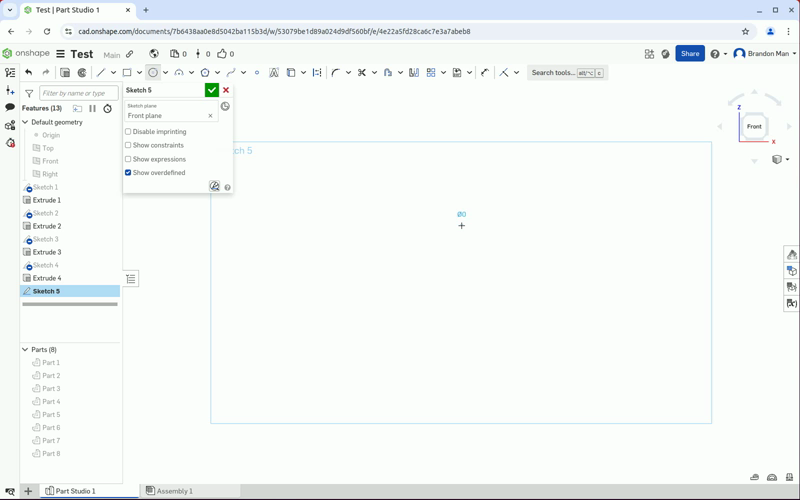
mouse_move(477, 225)
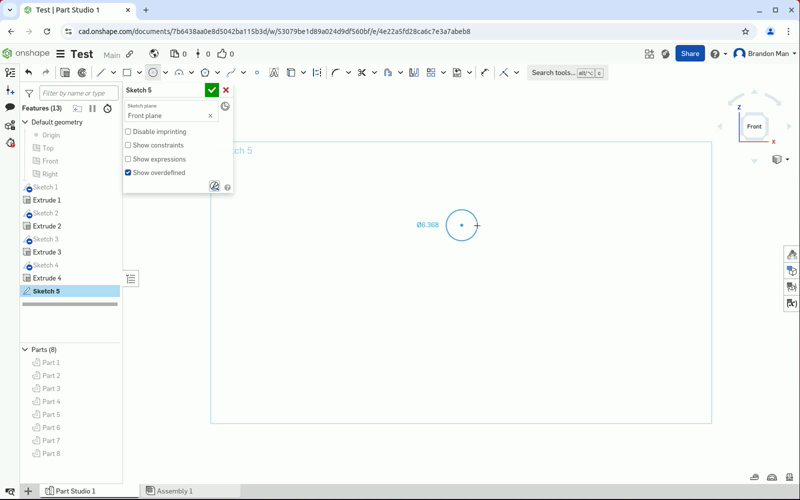
click(477, 225)
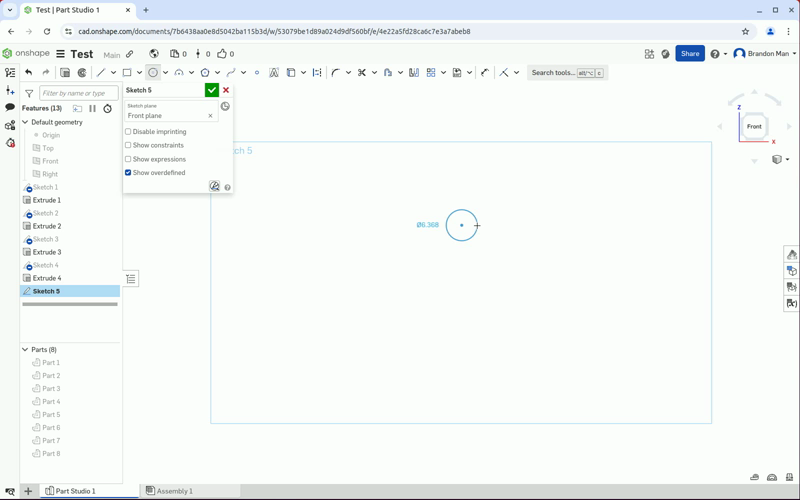
key(esc)
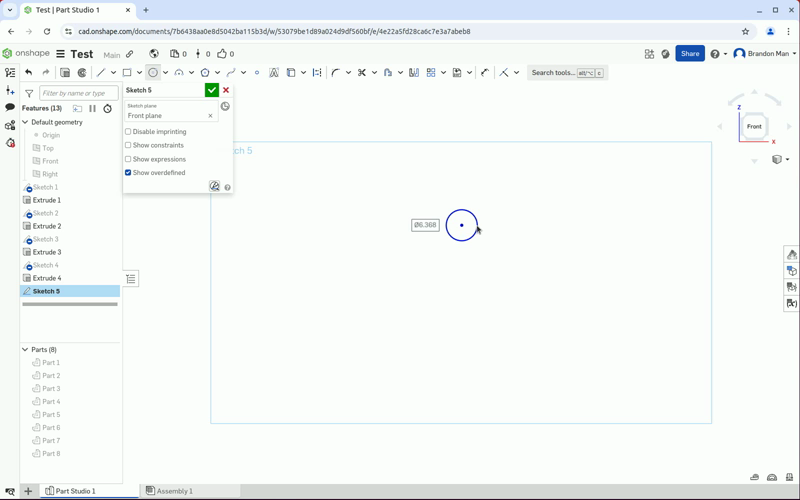
key(c)
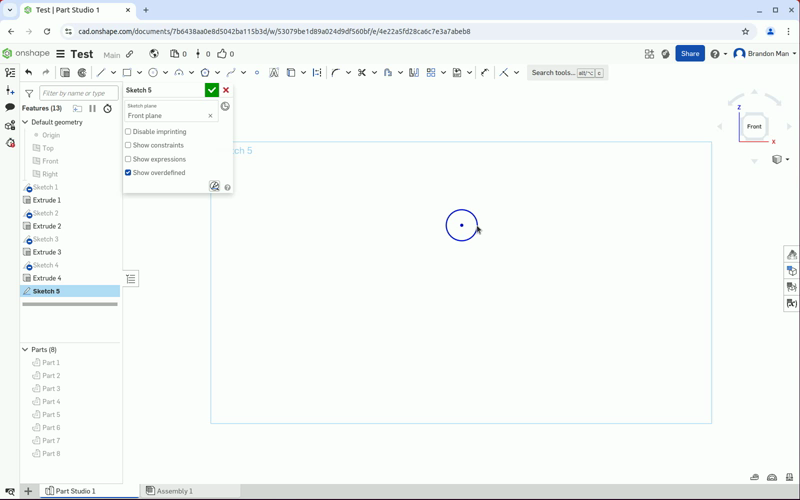
key_down(shift)
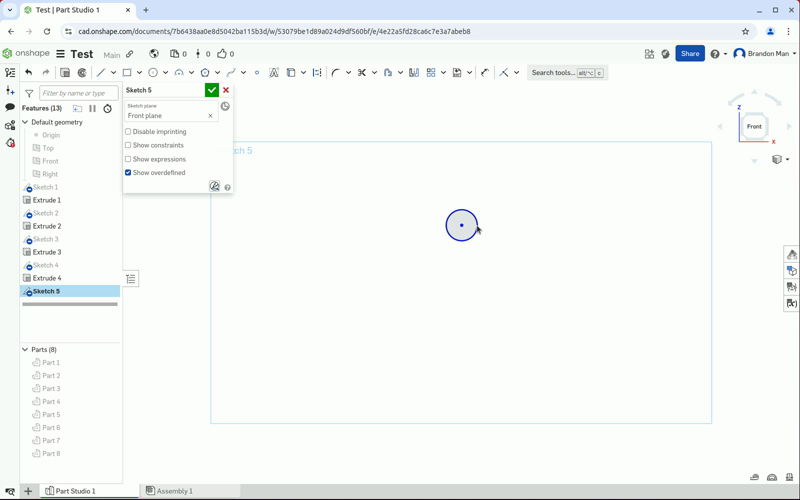
mouse_move(461, 225)
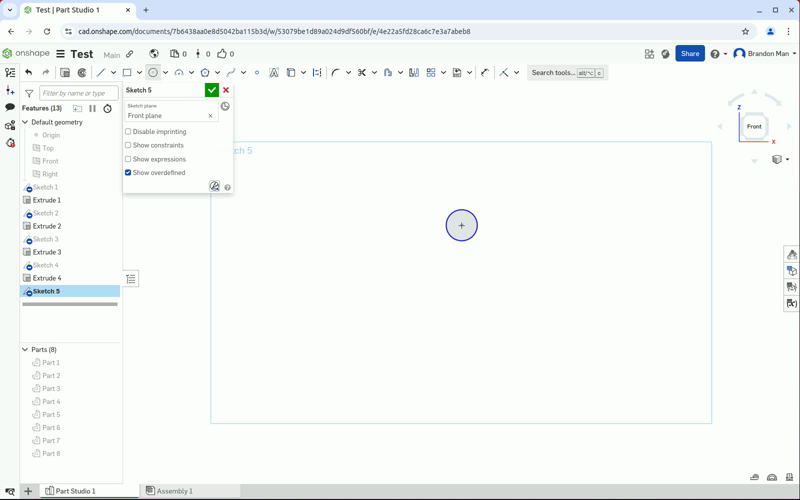
click(461, 225)
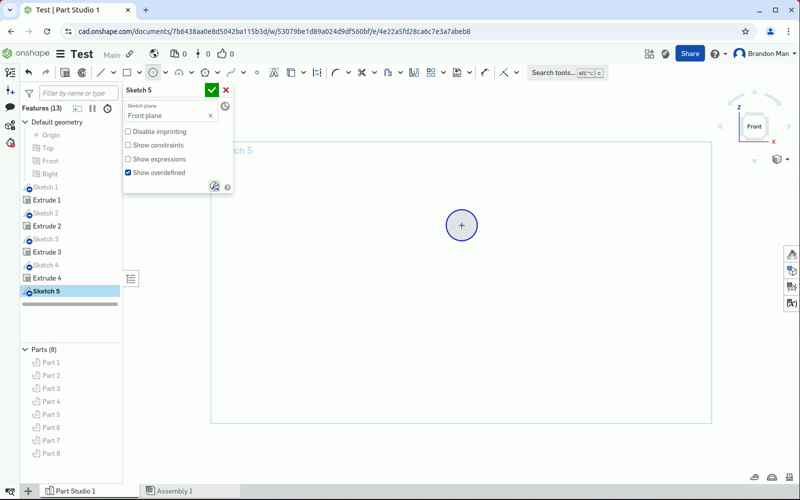
key_up(shift)
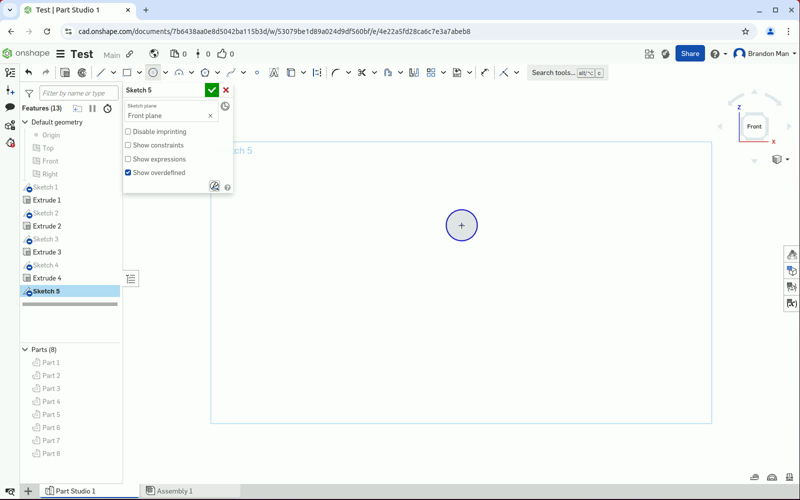
mouse_move(465, 225)
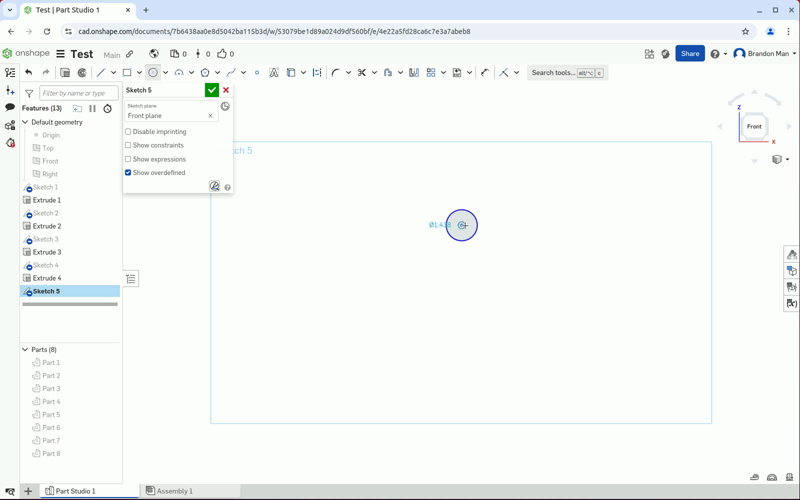
scroll(6)
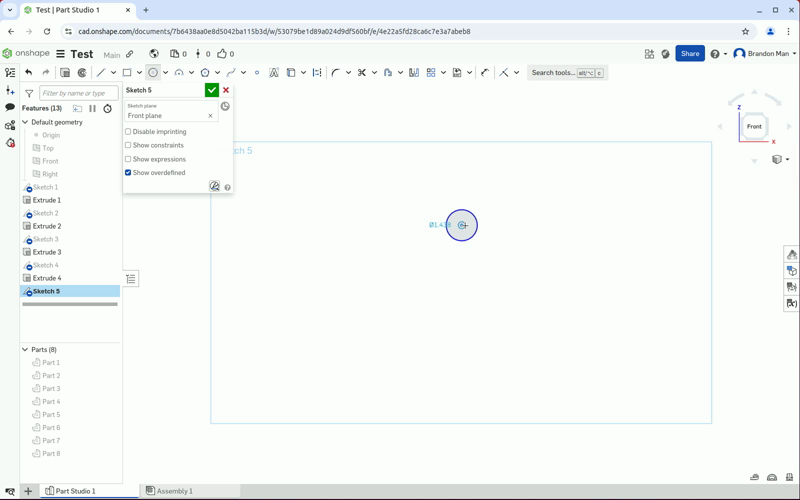
scroll(6)
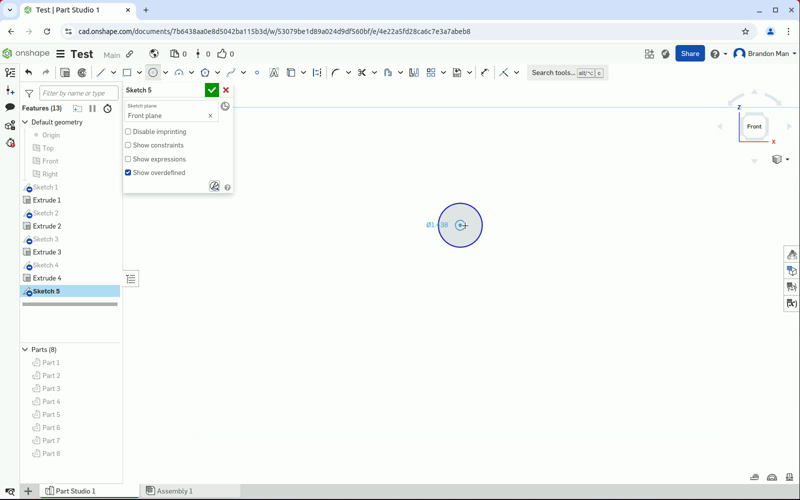
scroll(6)
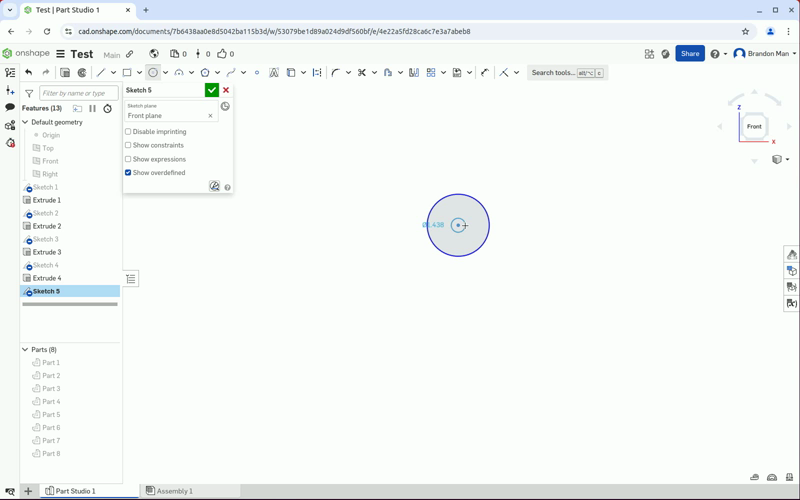
scroll(6)
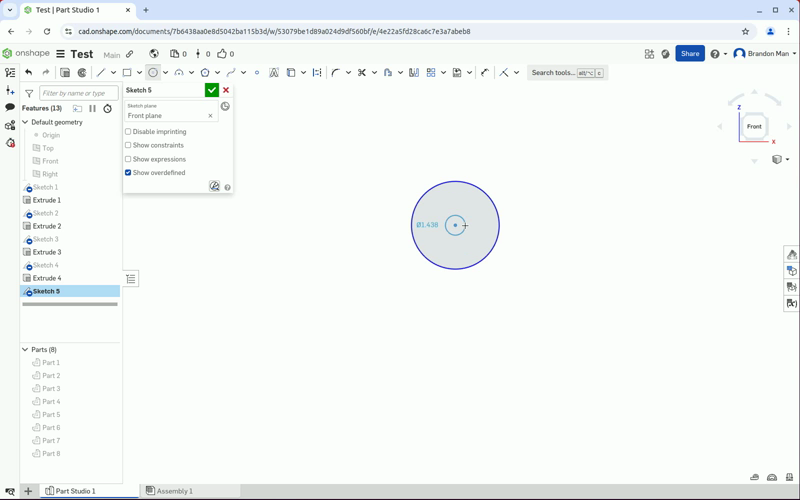
scroll(6)
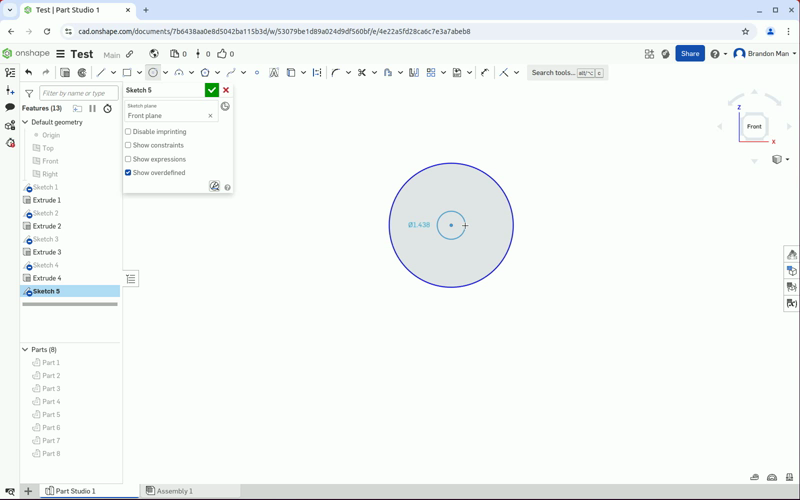
scroll(6)
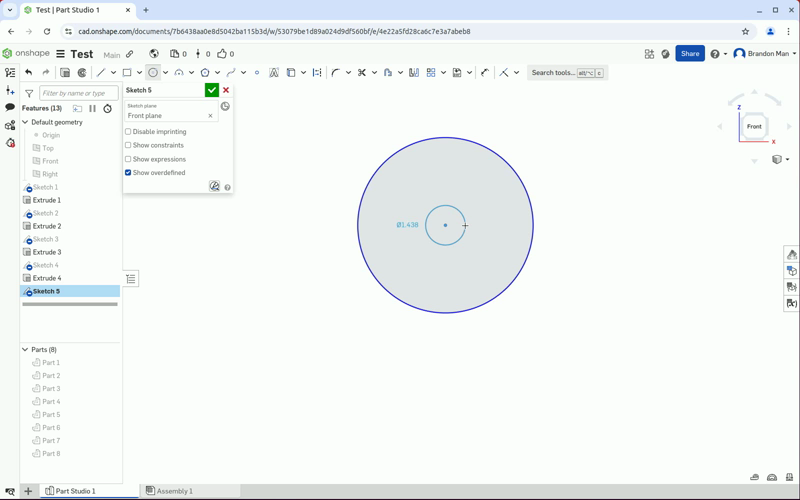
scroll(6)
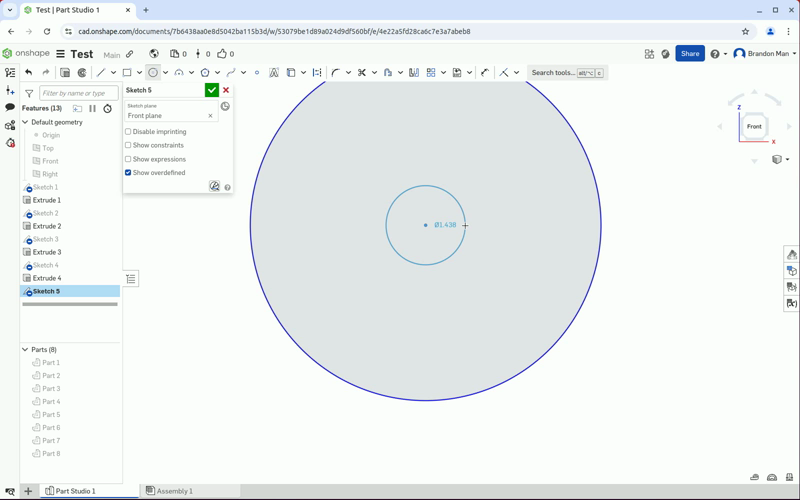
click(465, 225)
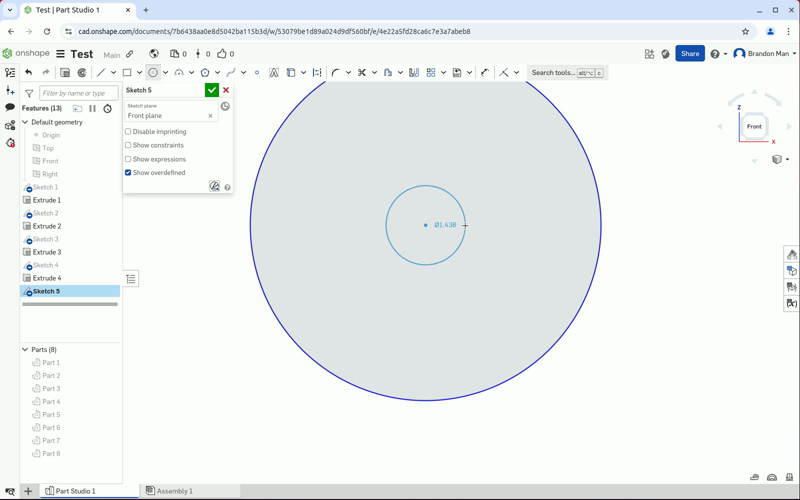
scroll(-6)
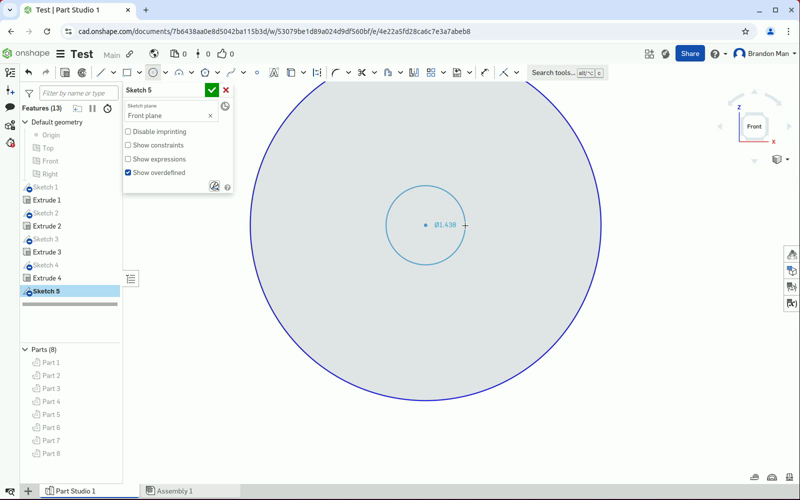
scroll(-6)
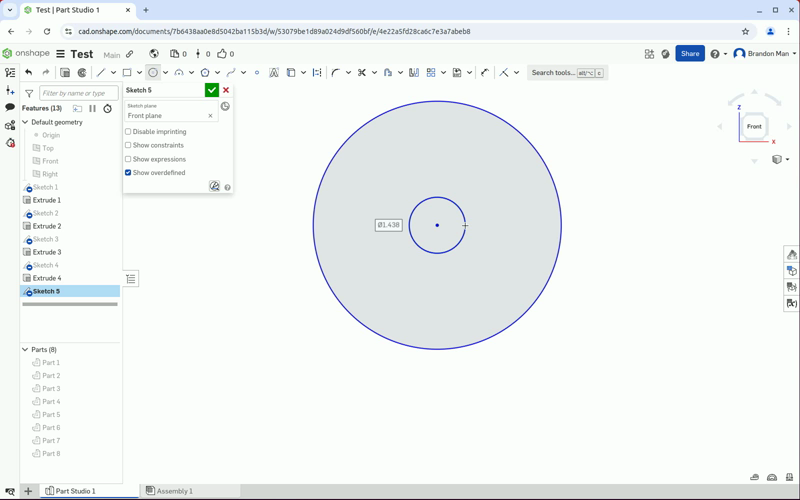
scroll(-6)
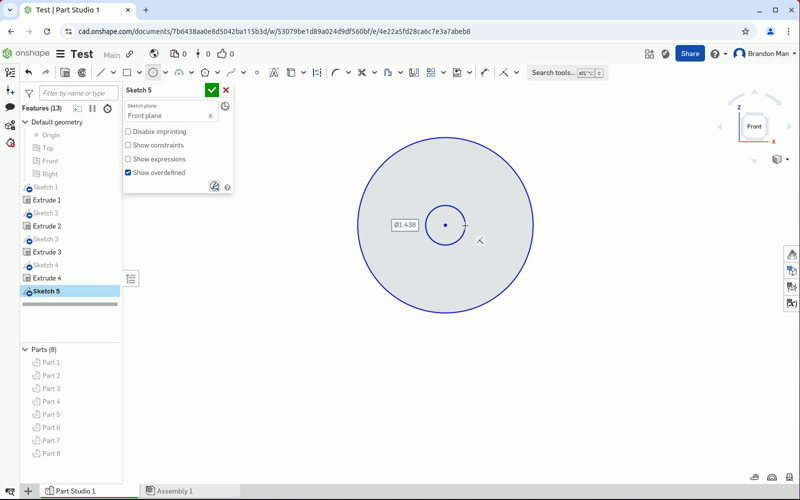
scroll(-6)
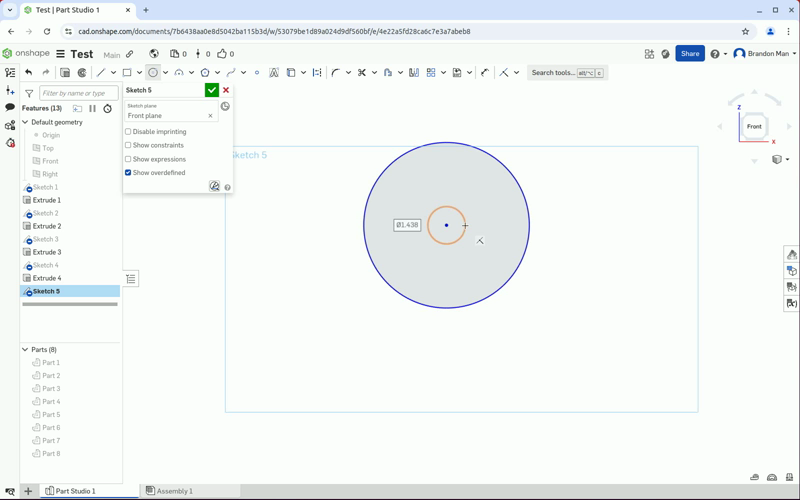
scroll(-6)
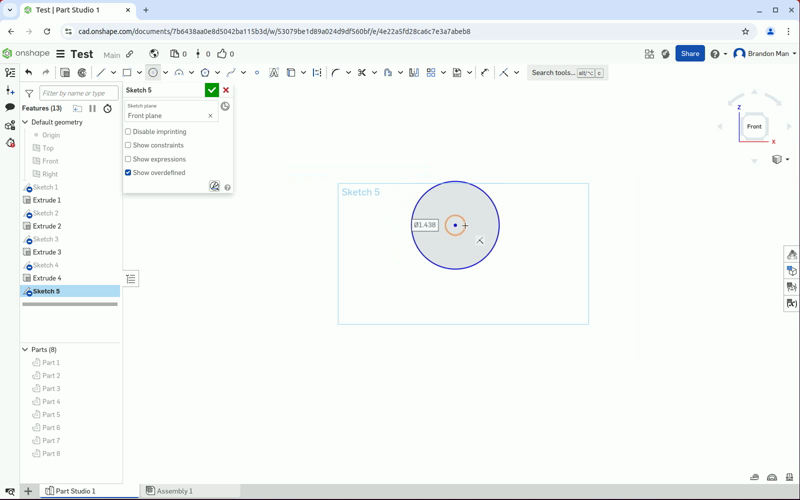
scroll(-6)
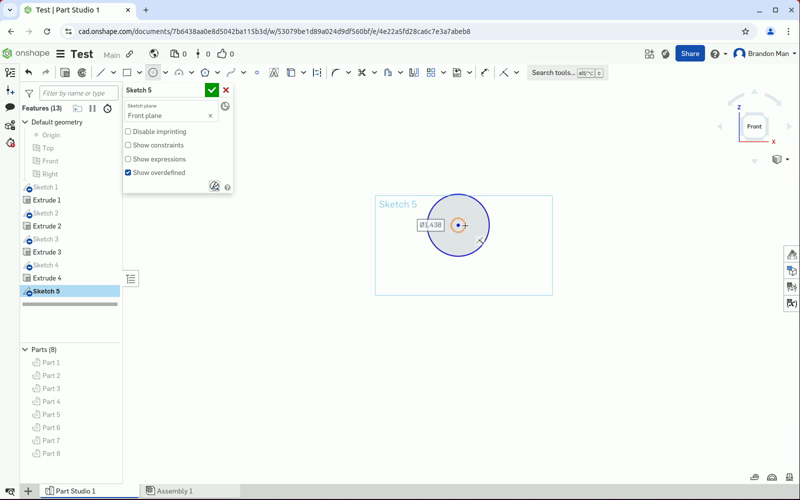
scroll(-6)
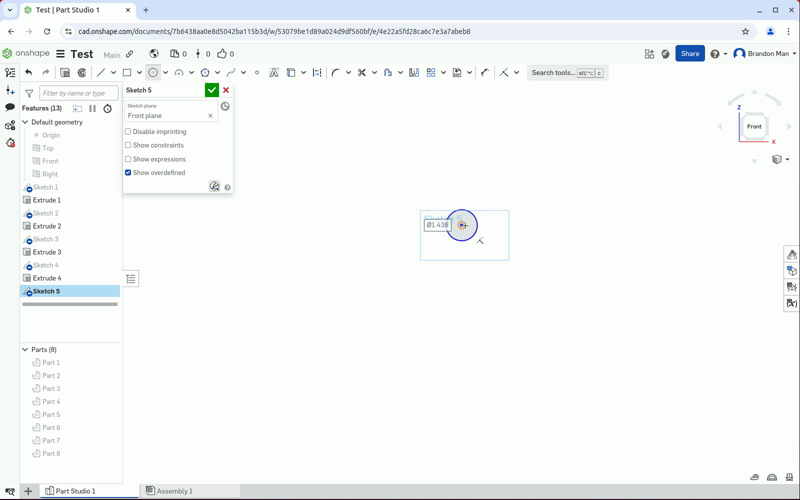
key(esc)
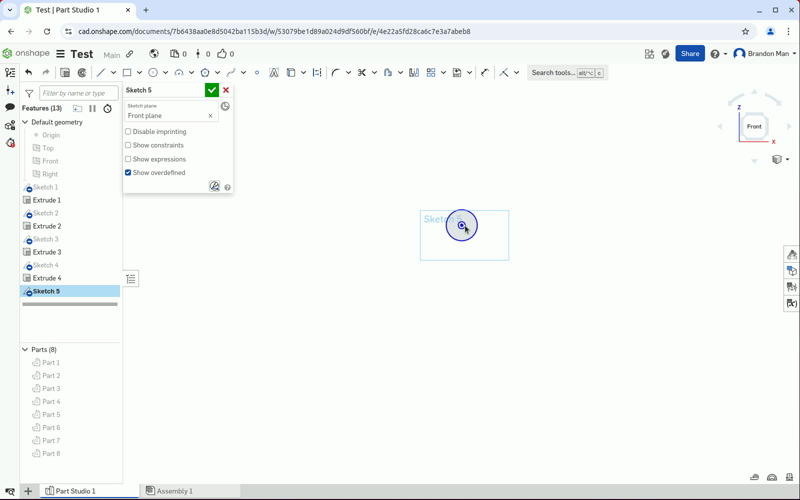
mouse_move(463, 238)
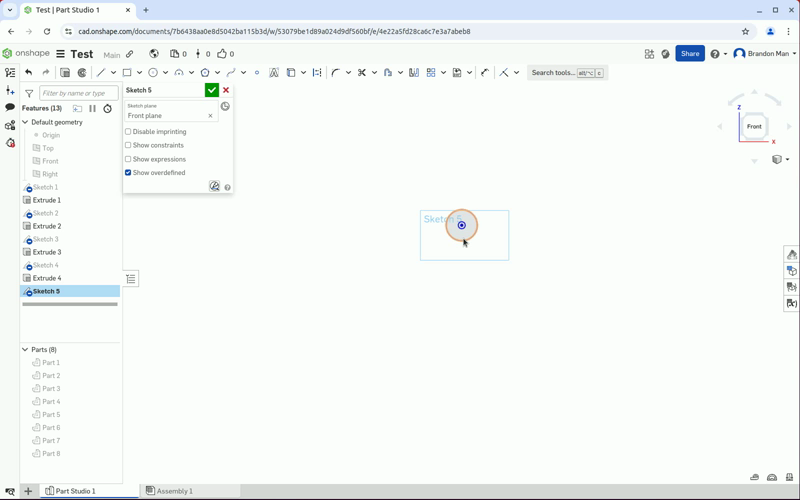
scroll(6)
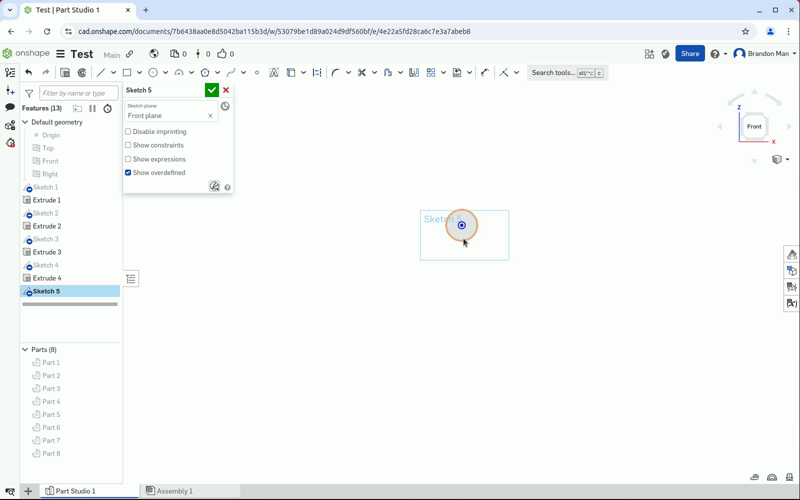
scroll(6)
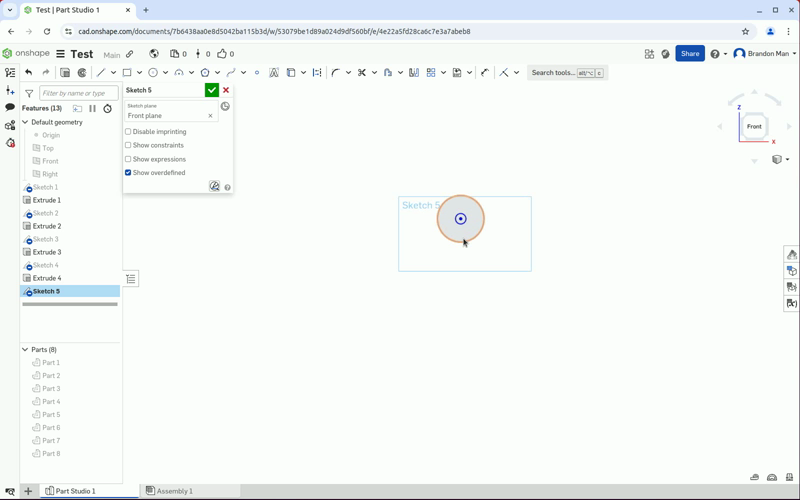
scroll(6)
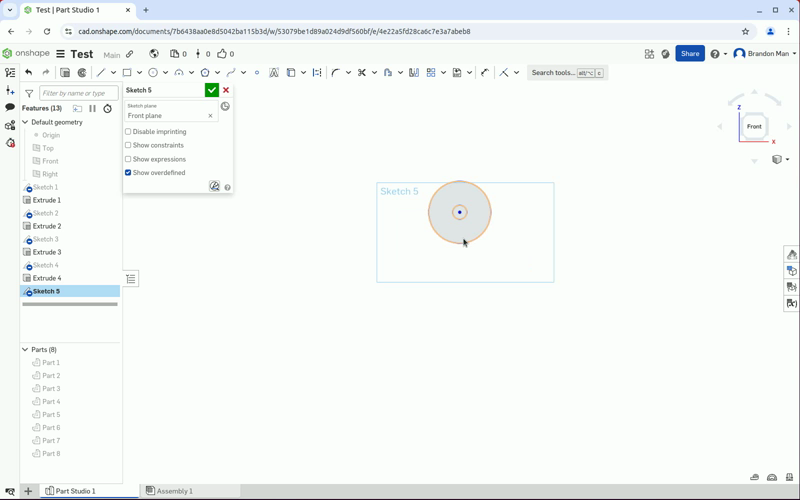
scroll(6)
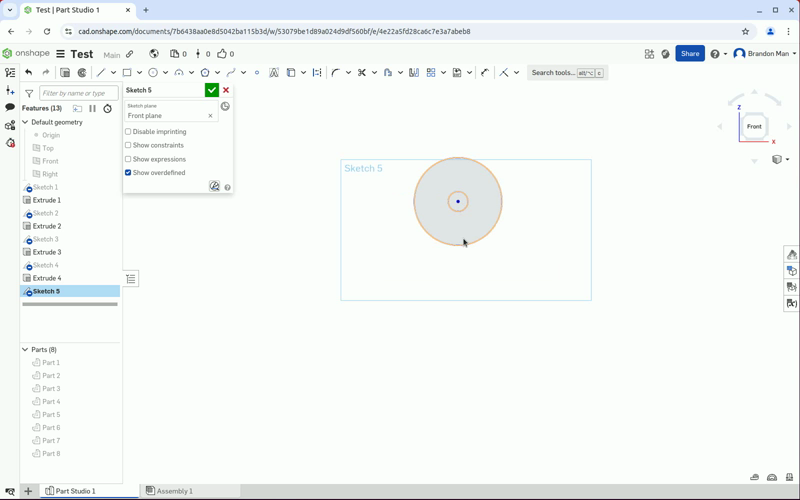
scroll(6)
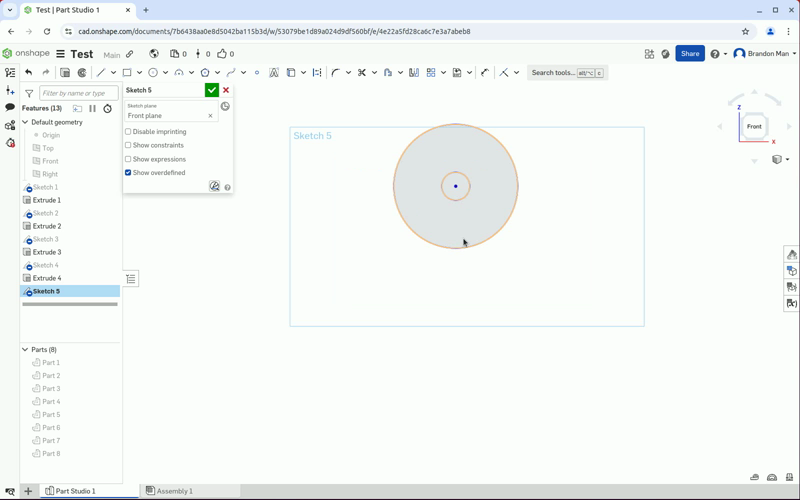
scroll(6)
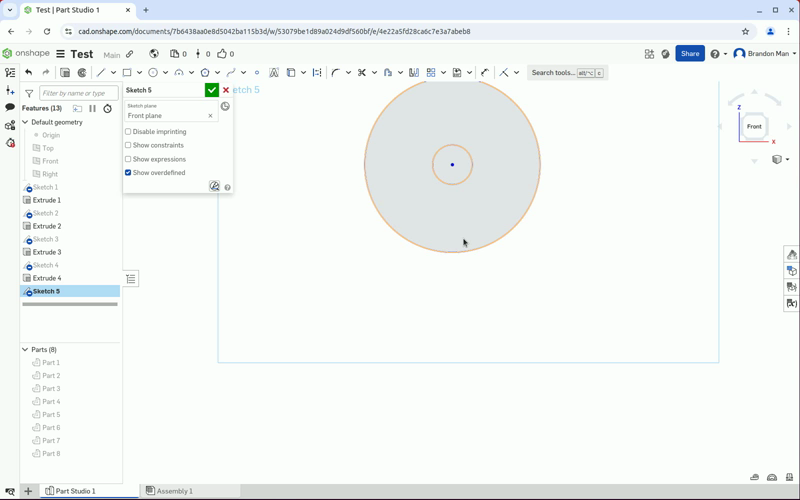
scroll(6)
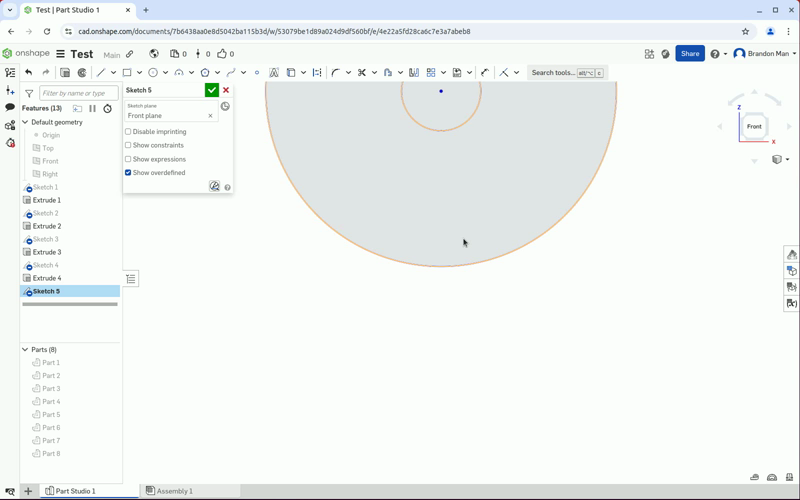
click(463, 238)
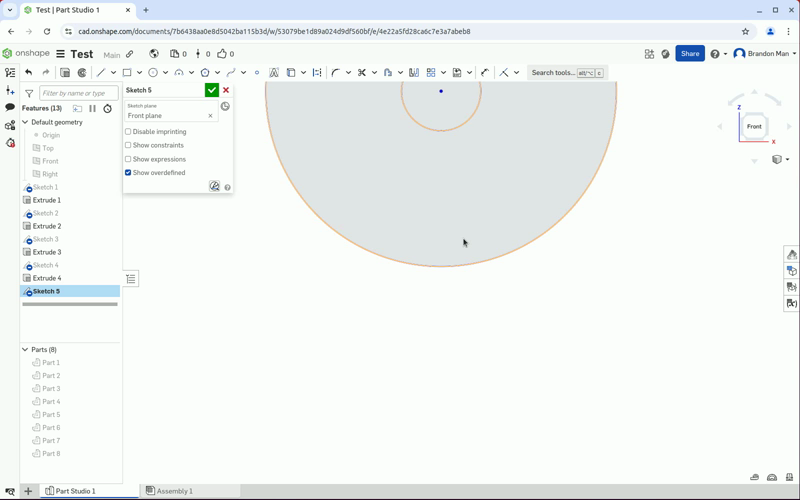
scroll(-6)
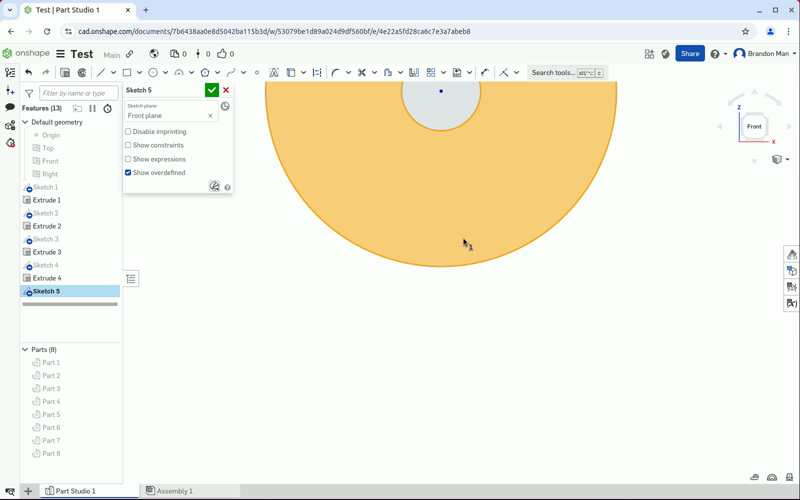
scroll(-6)
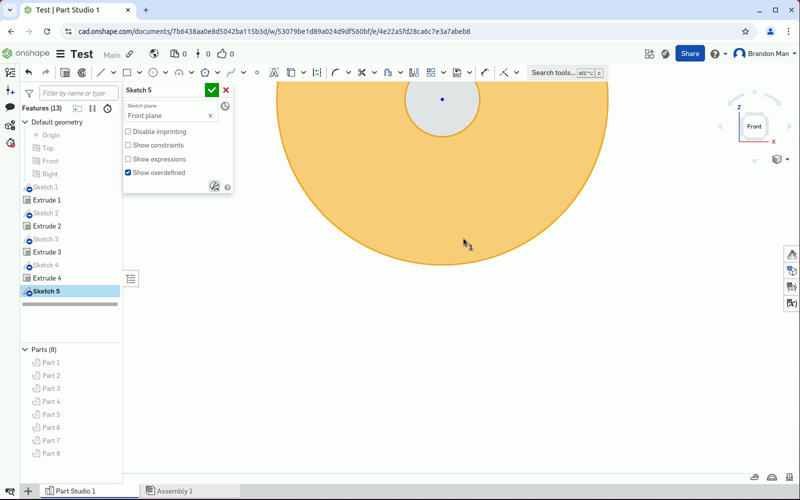
scroll(-6)
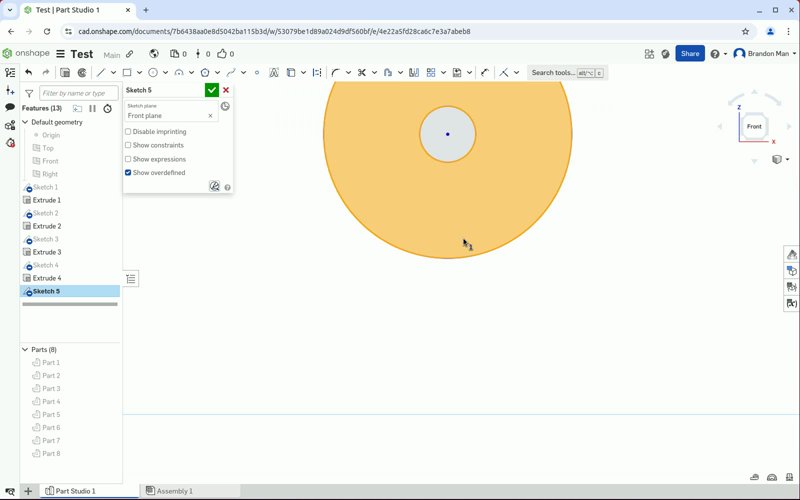
scroll(-6)
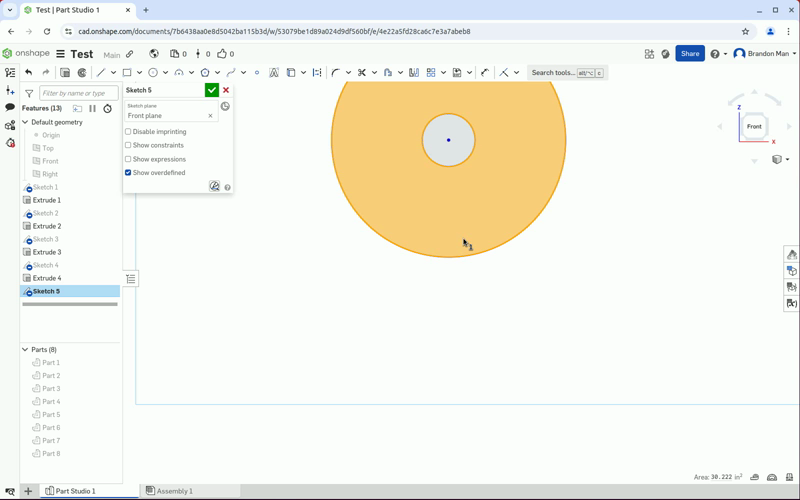
scroll(-6)
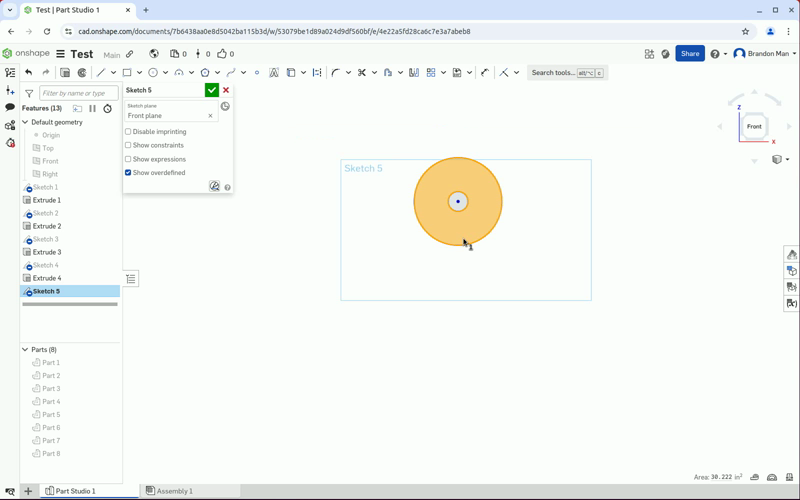
scroll(-6)
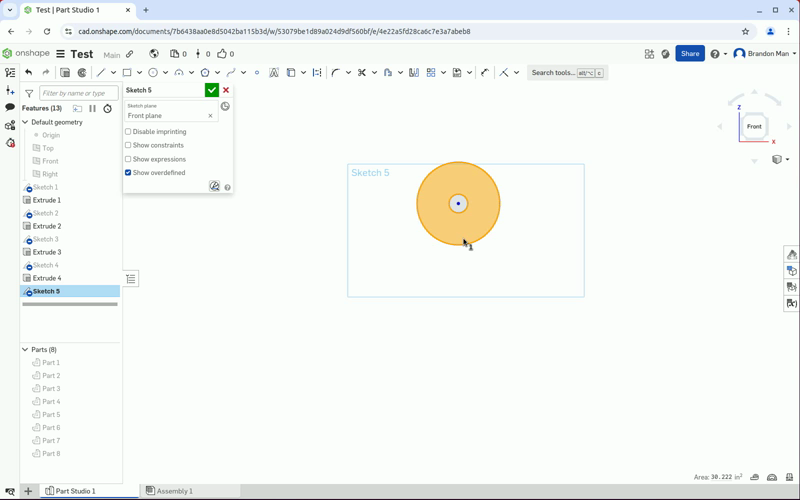
scroll(-6)
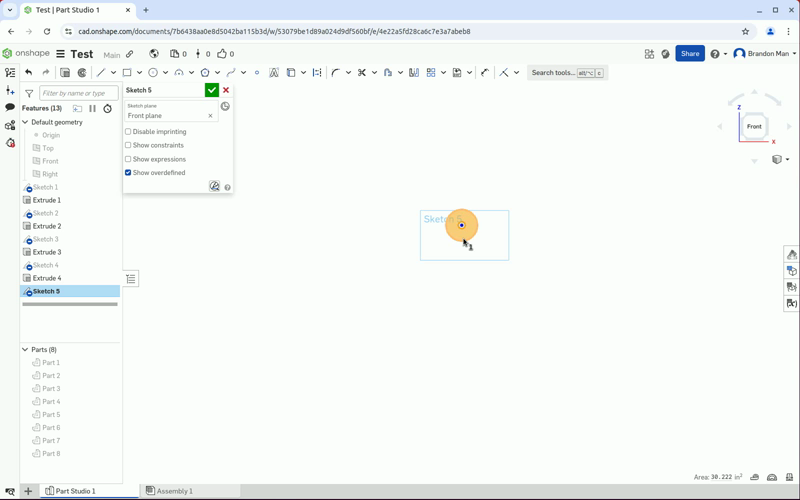
mouse_move(73, 352)
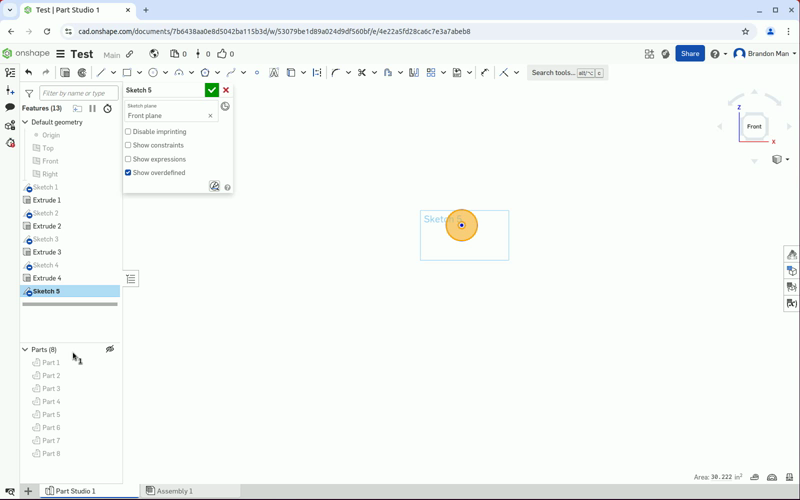
key(shift+y)
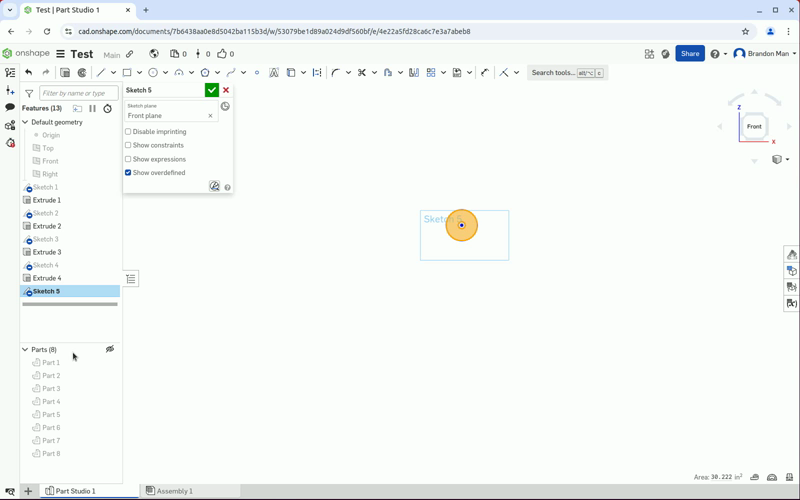
key(shift+e)
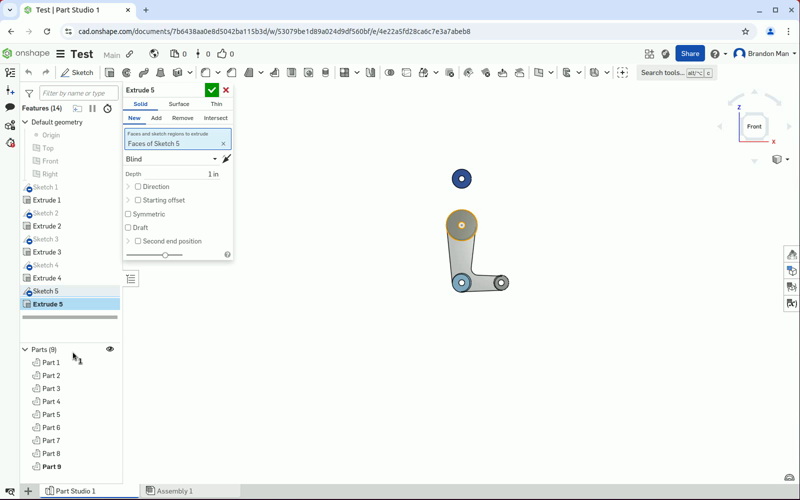
mouse_move(143, 106)
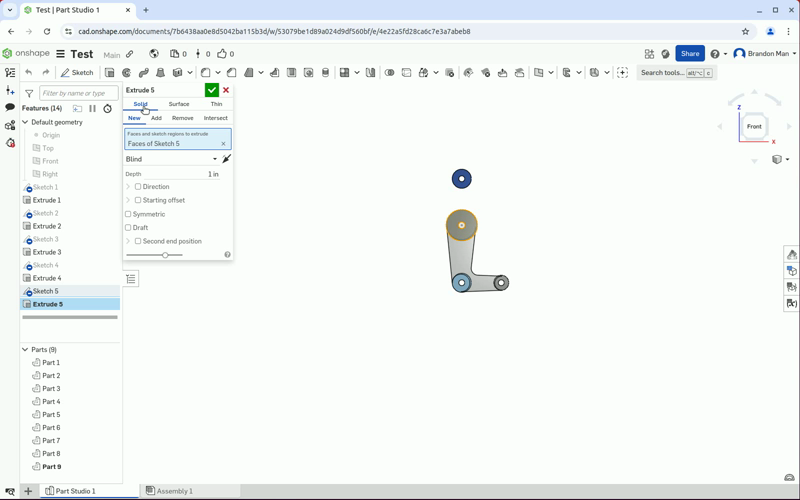
click(143, 106)
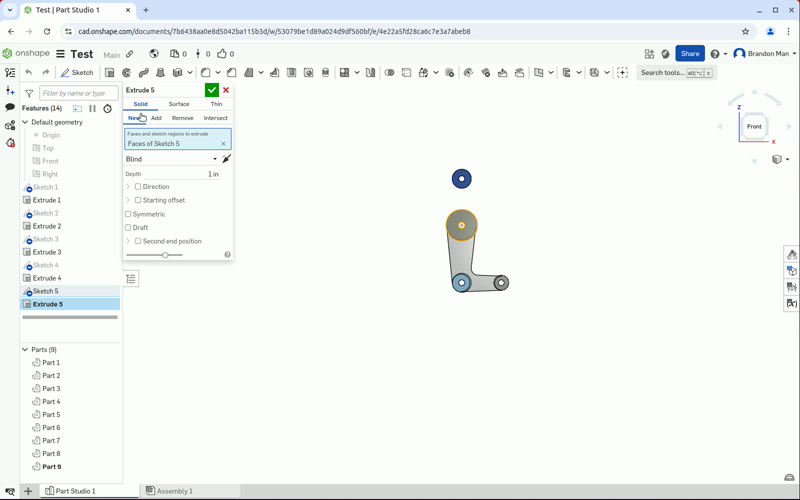
mouse_move(137, 120)
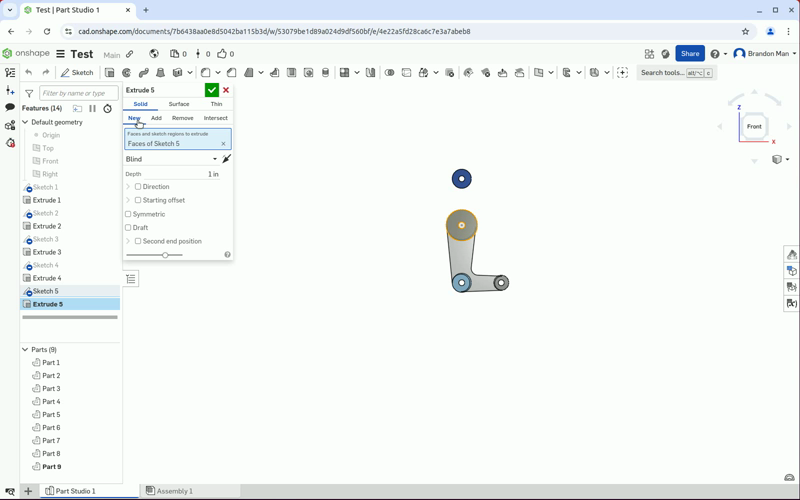
click(137, 120)
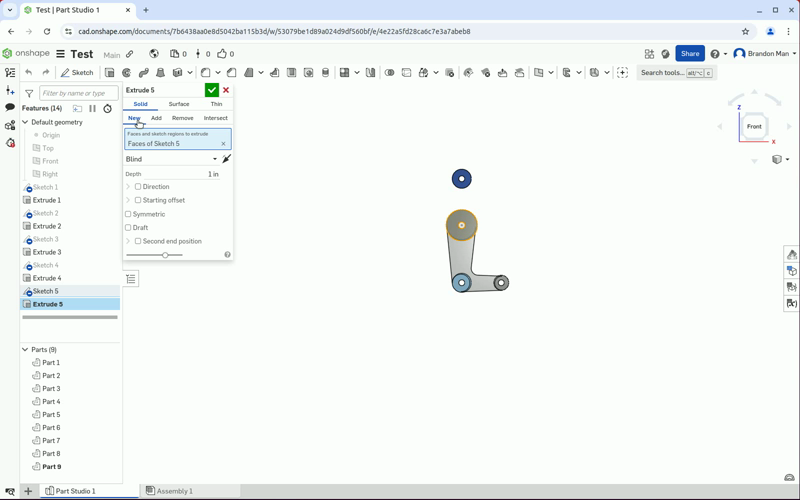
key(tab, 4)
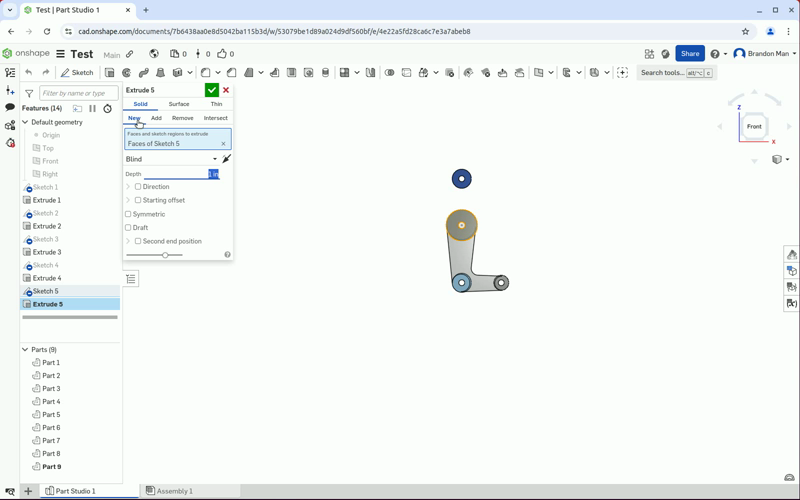
text(0.481)
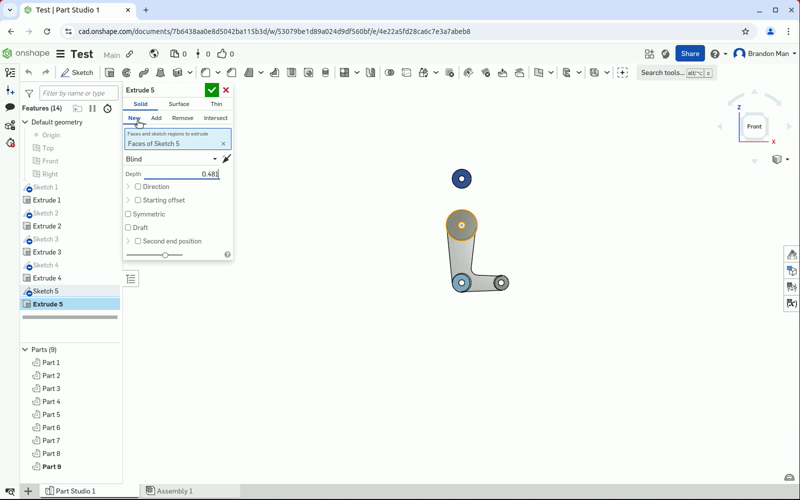
key(enter)
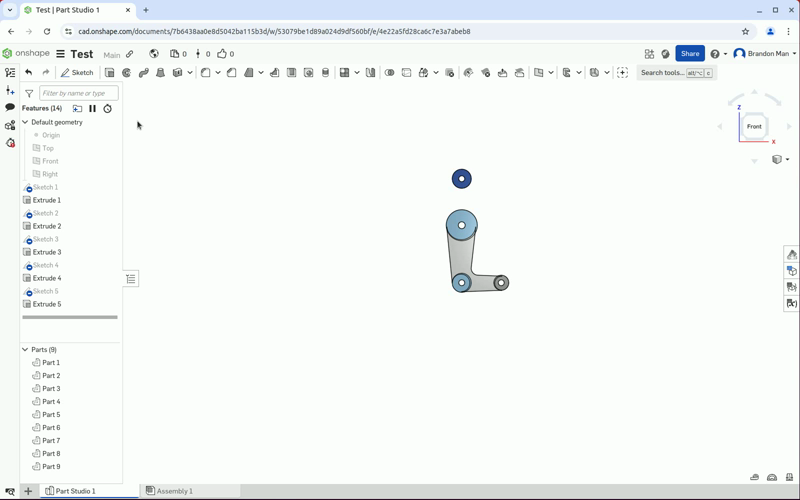
key(shift+h)
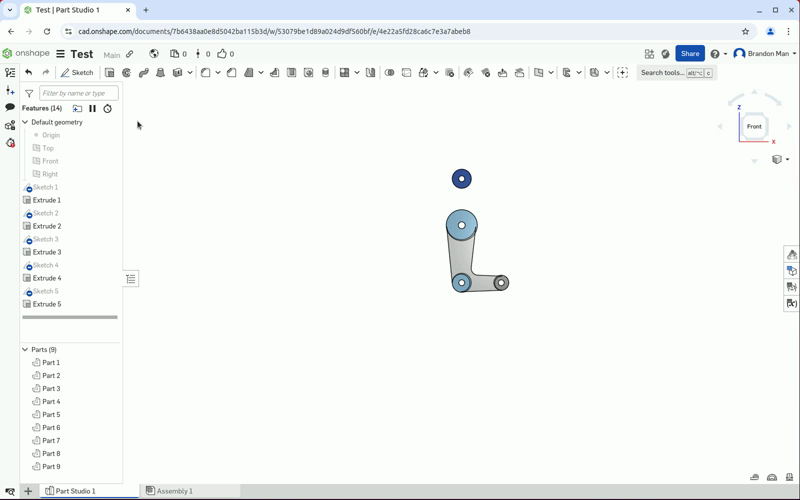
key(shift+h)
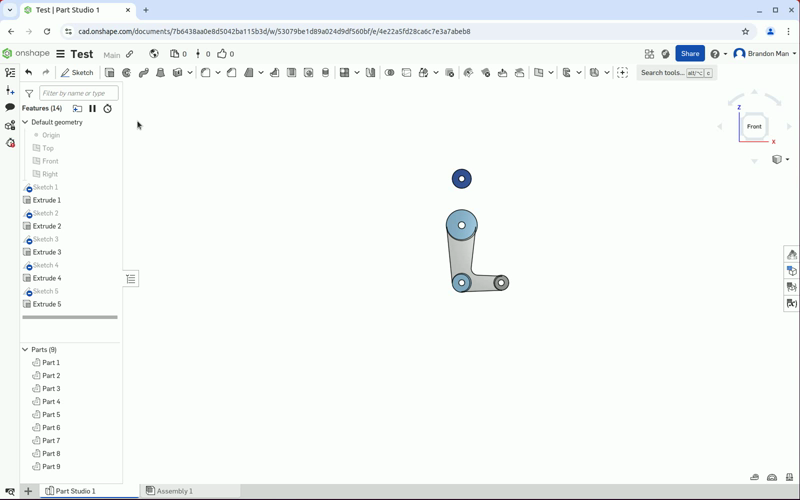
mouse_move(73, 189)
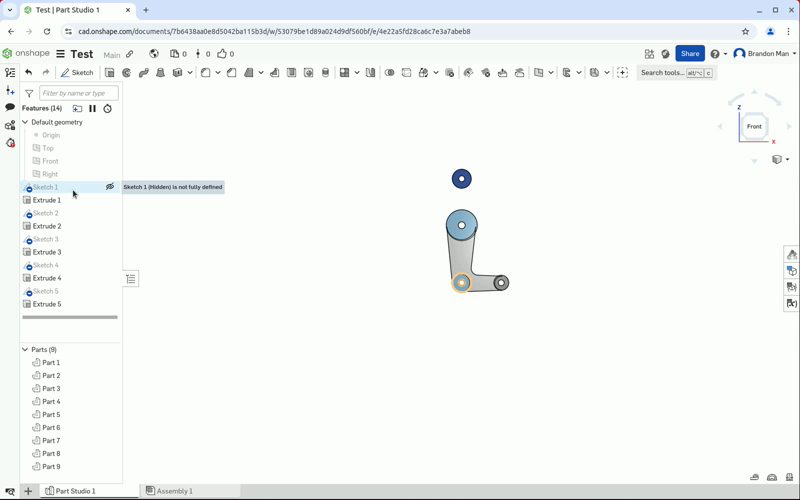
click(73, 189)
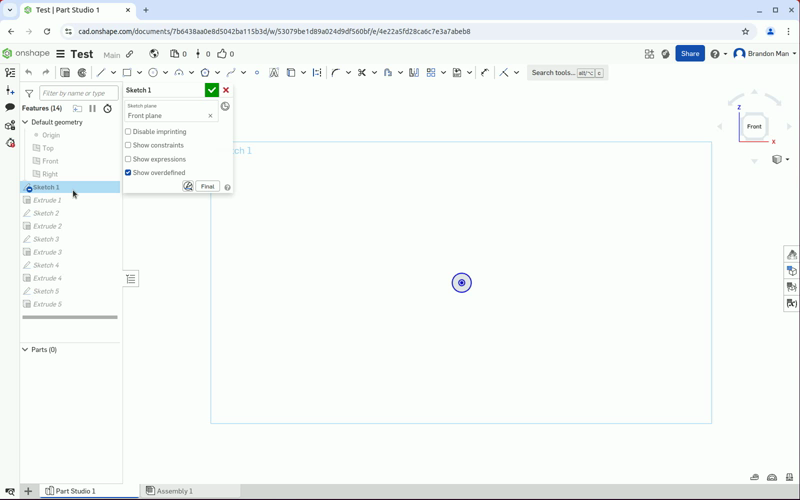
mouse_move(229, 92)
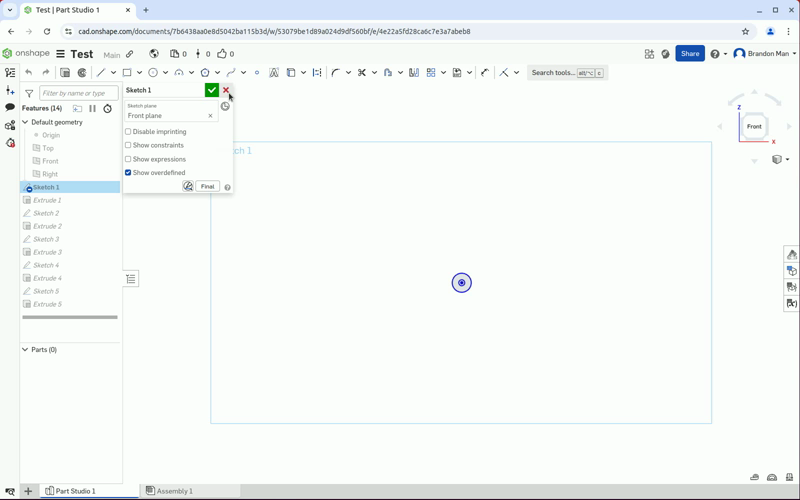
click(229, 92)
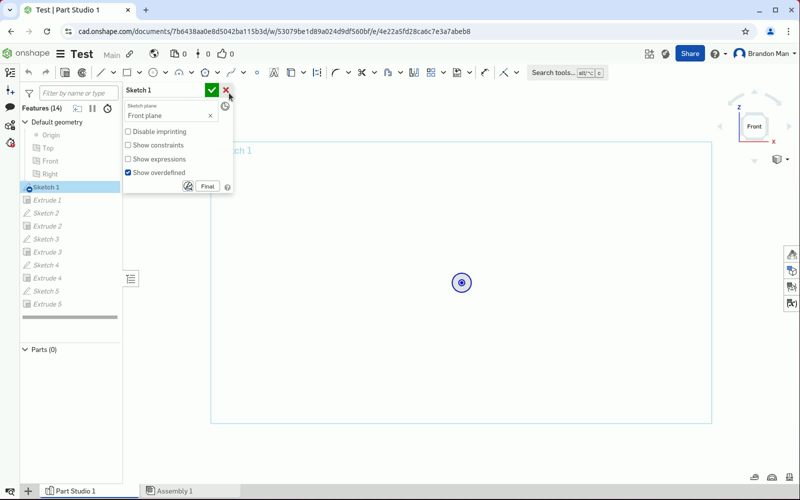
key(shift+s)
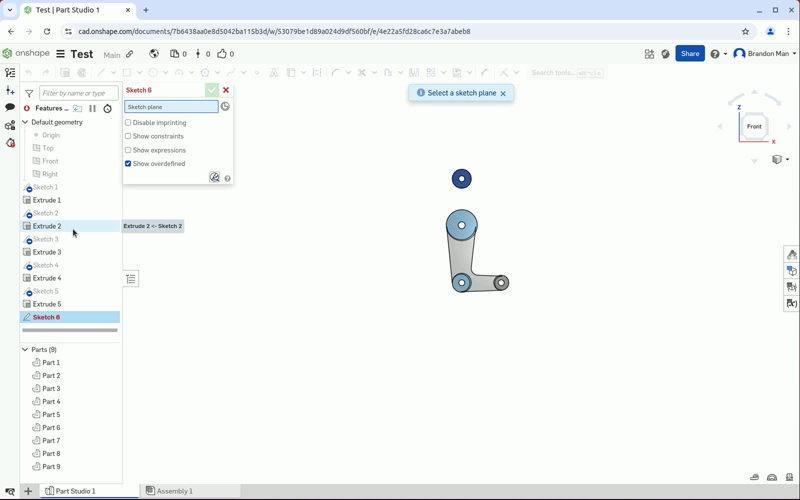
scroll(3)
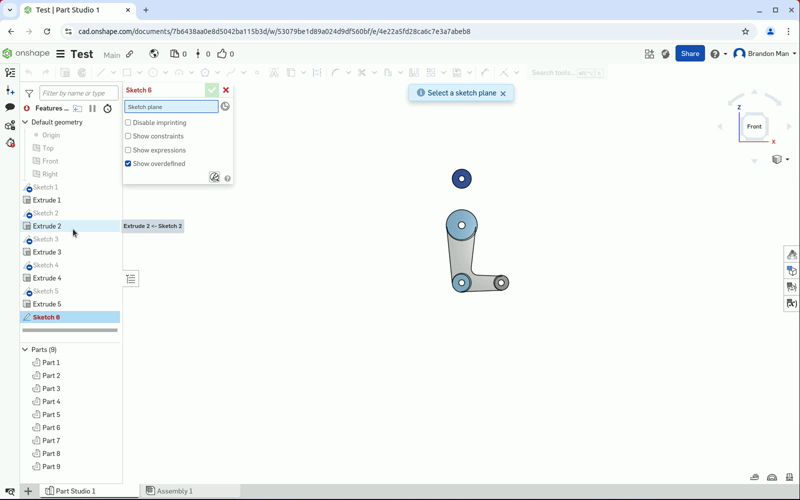
mouse_move(73, 163)
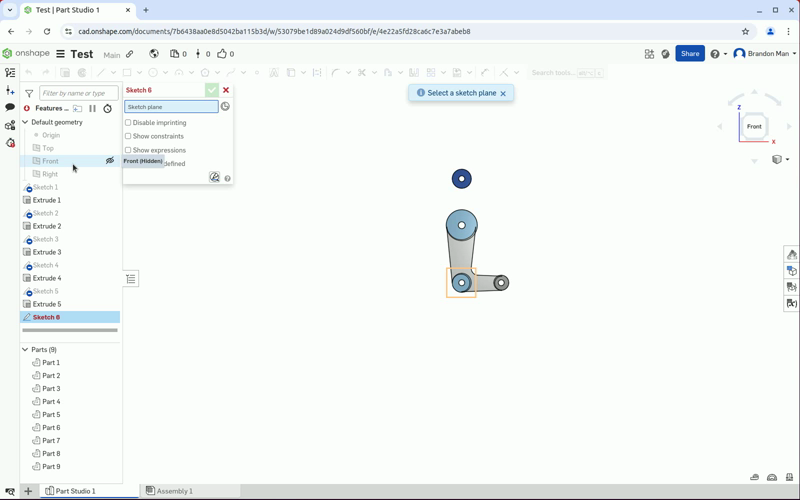
click(73, 163)
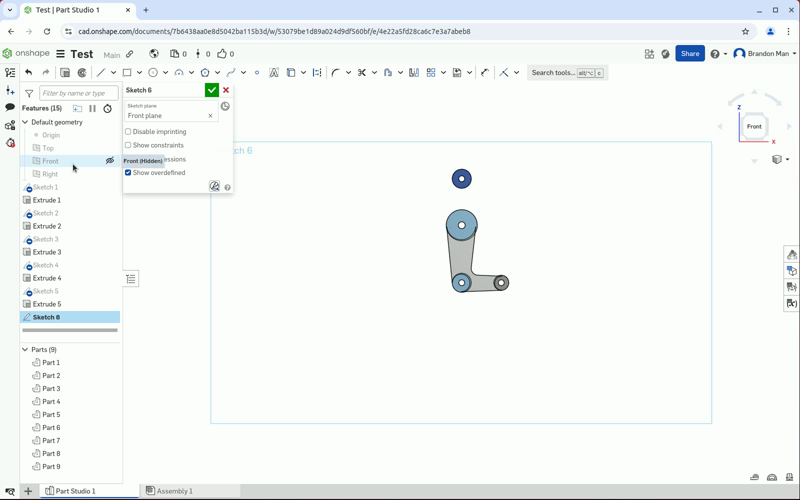
mouse_move(73, 352)
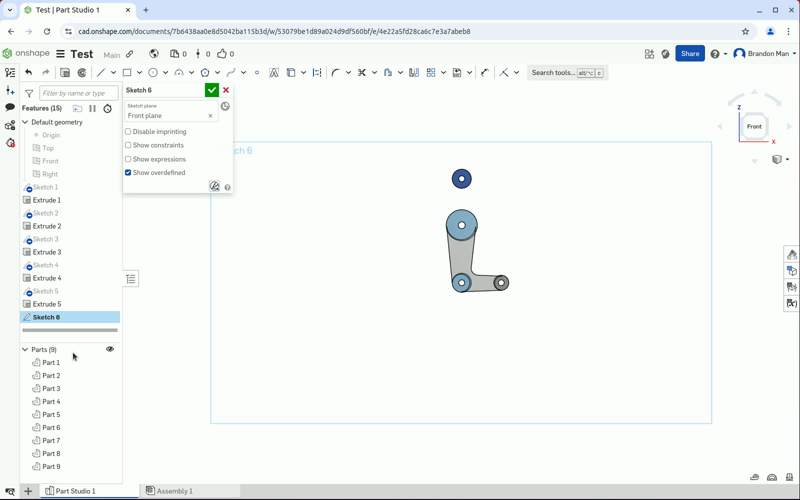
key(y)
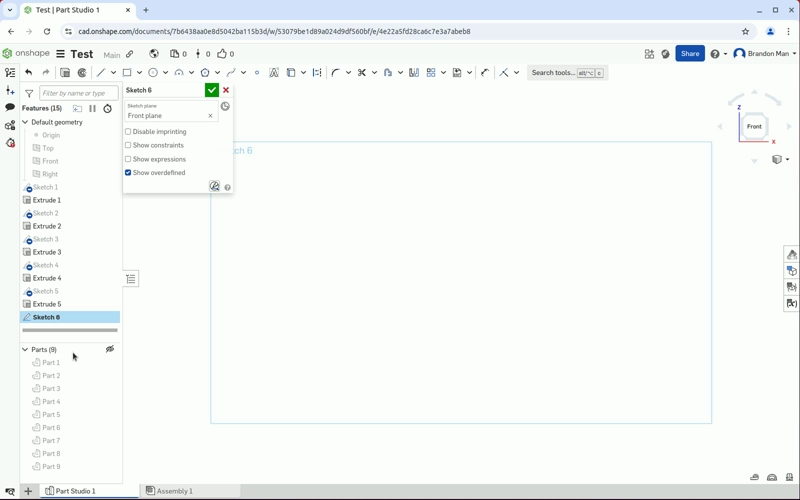
key(a)
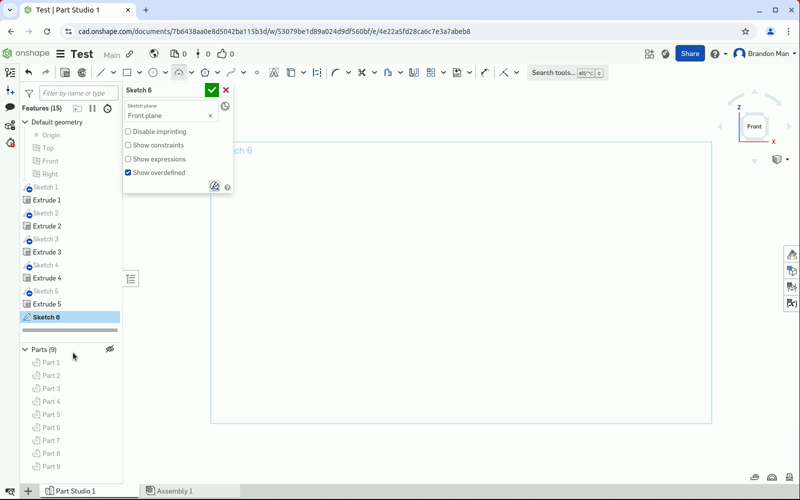
key_down(shift)
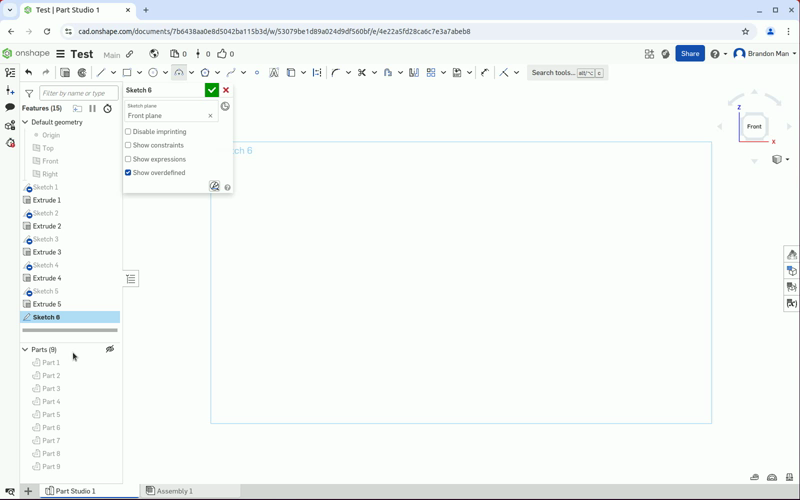
mouse_move(446, 223)
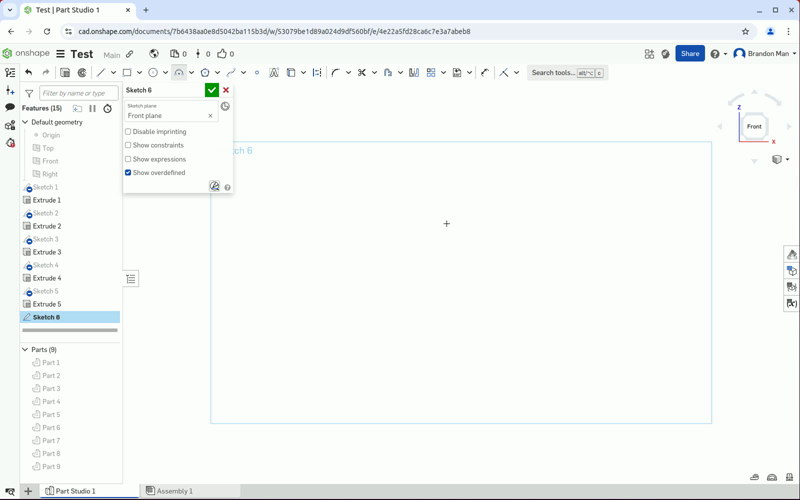
click(446, 223)
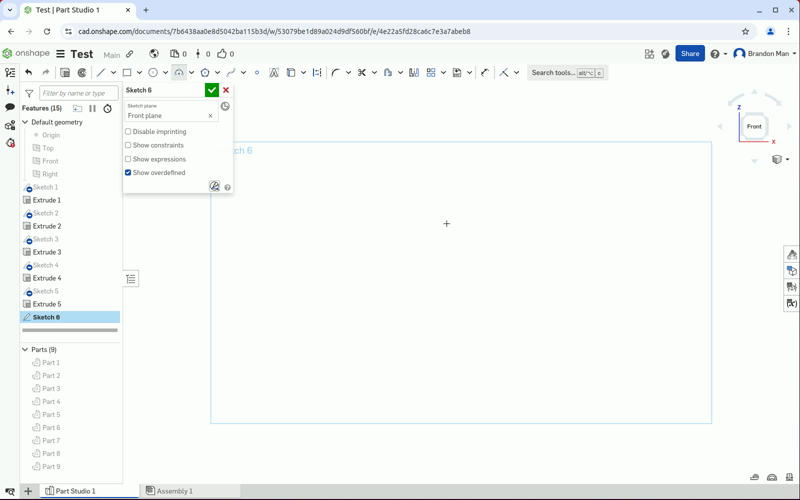
key_up(shift)
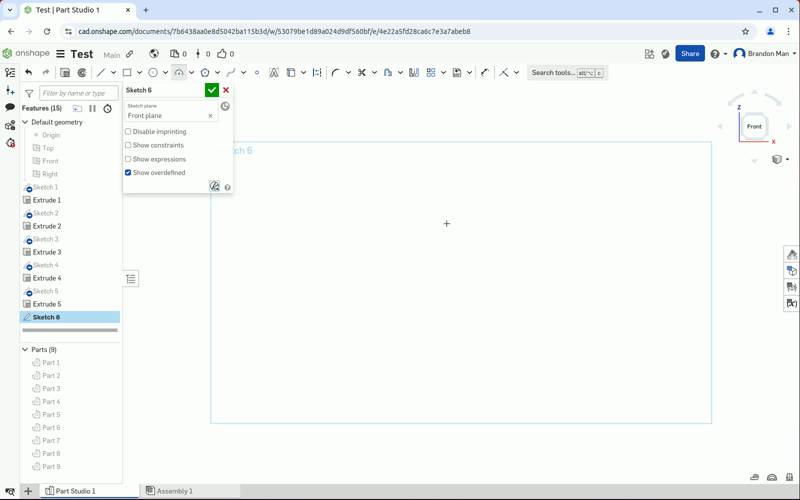
key_down(shift)
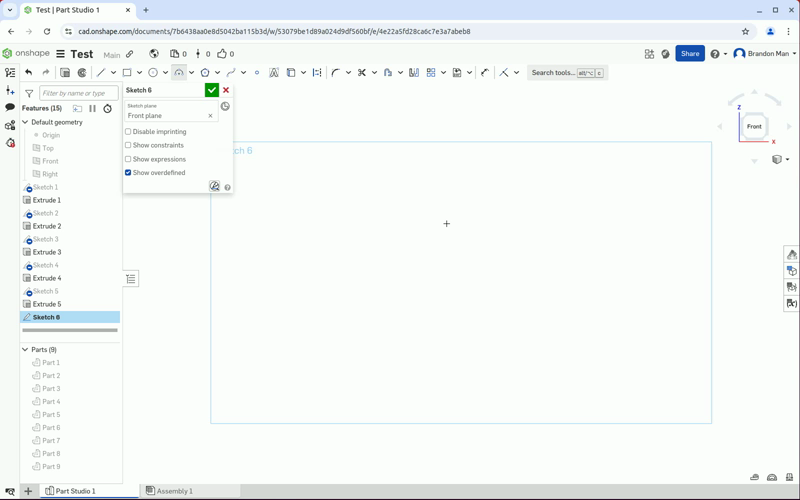
mouse_move(476, 223)
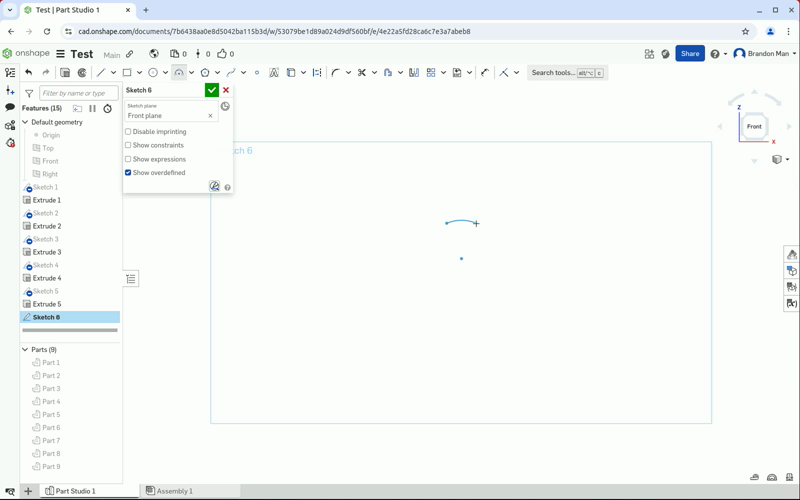
click(476, 223)
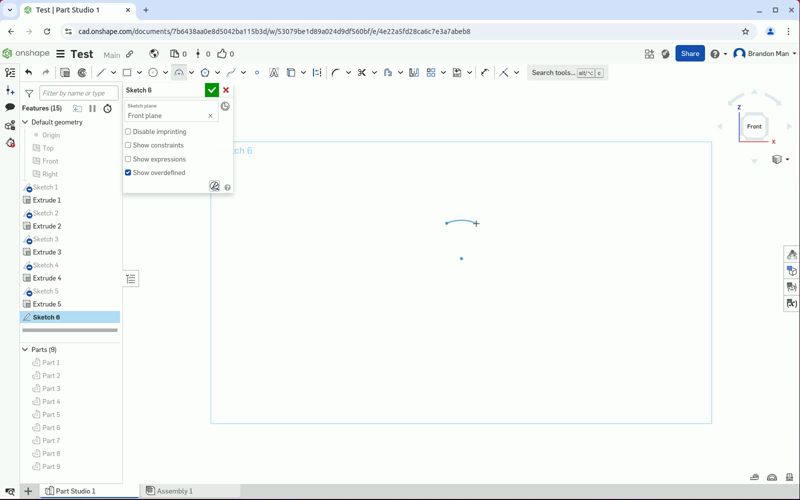
mouse_move(461, 210)
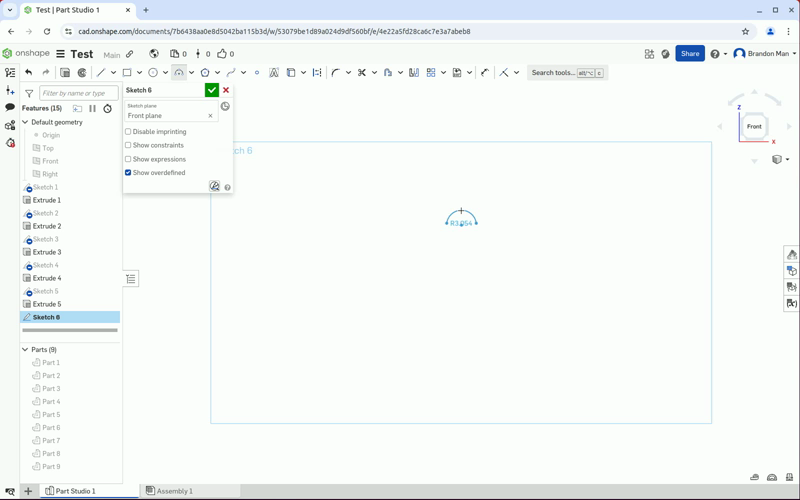
click(461, 210)
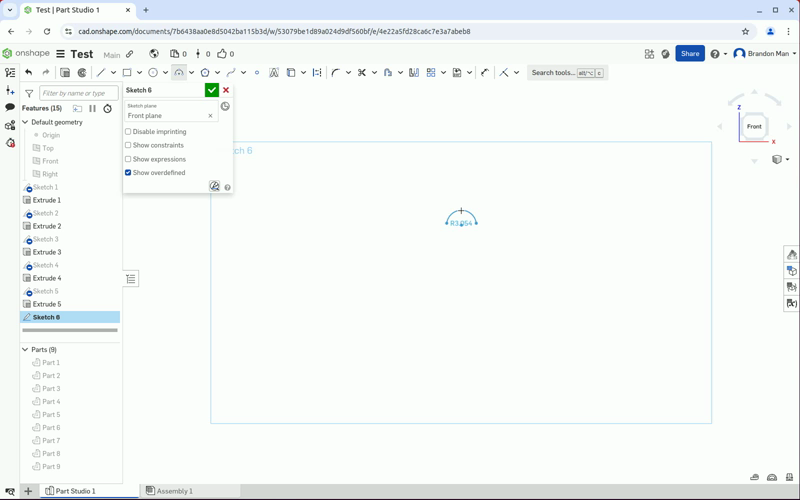
key_up(shift)
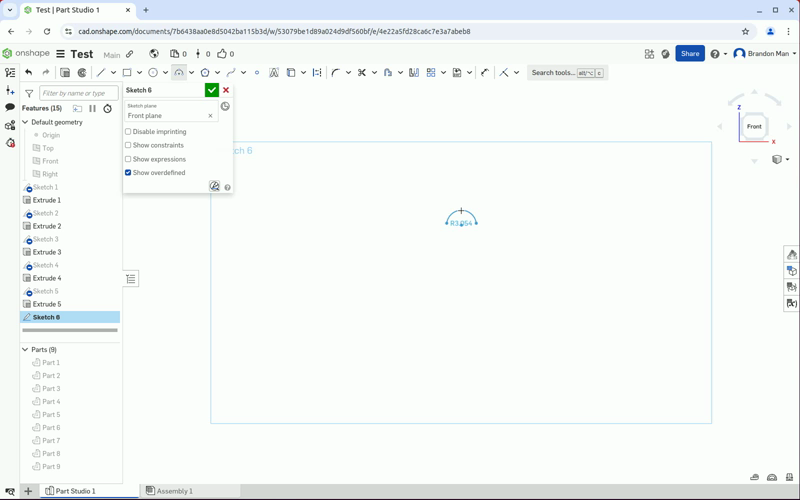
key(esc)
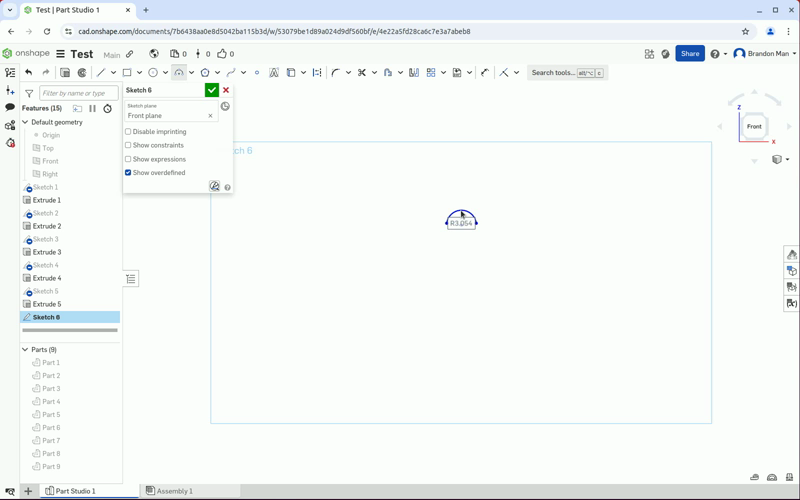
key(l)
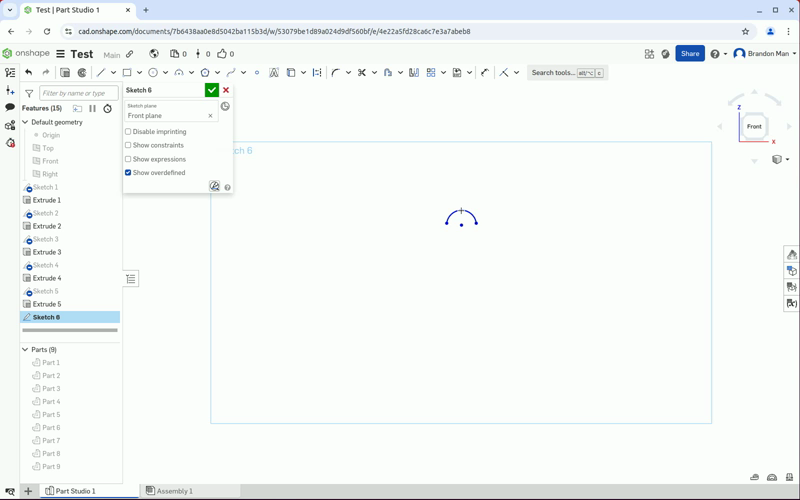
mouse_move(476, 223)
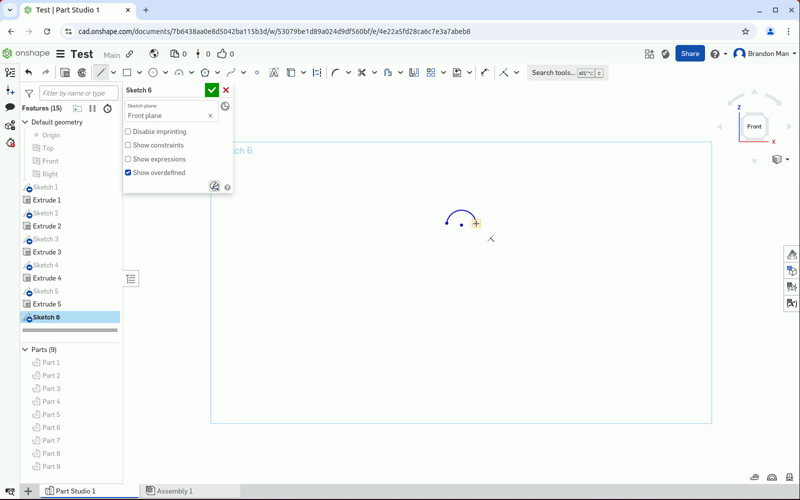
click(476, 223)
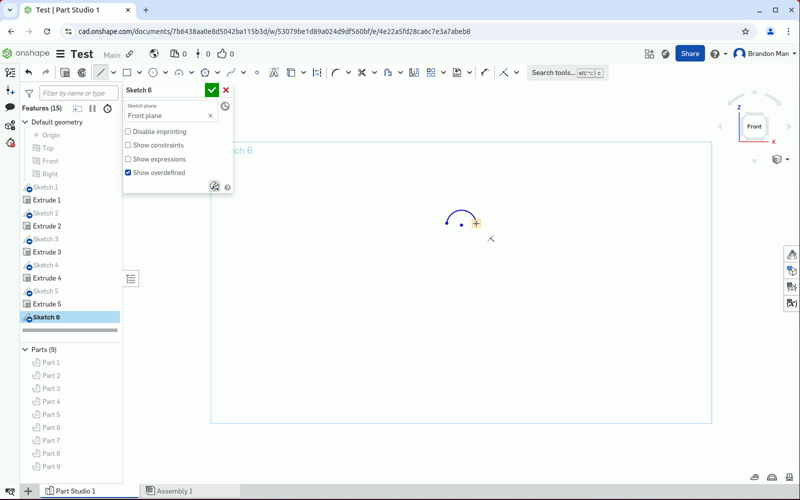
key_down(shift)
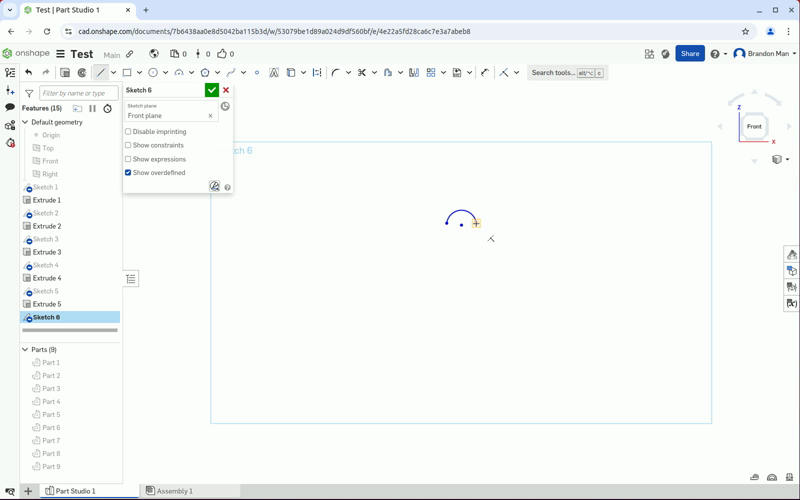
mouse_move(506, 223)
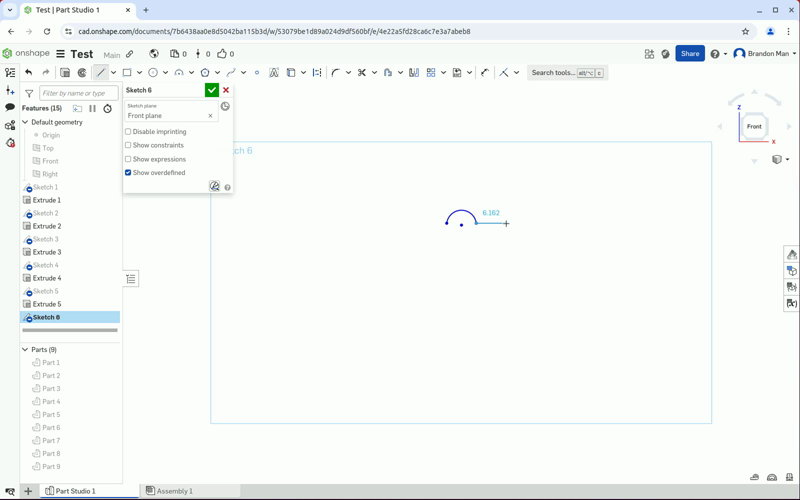
mouse_move(470, 176)
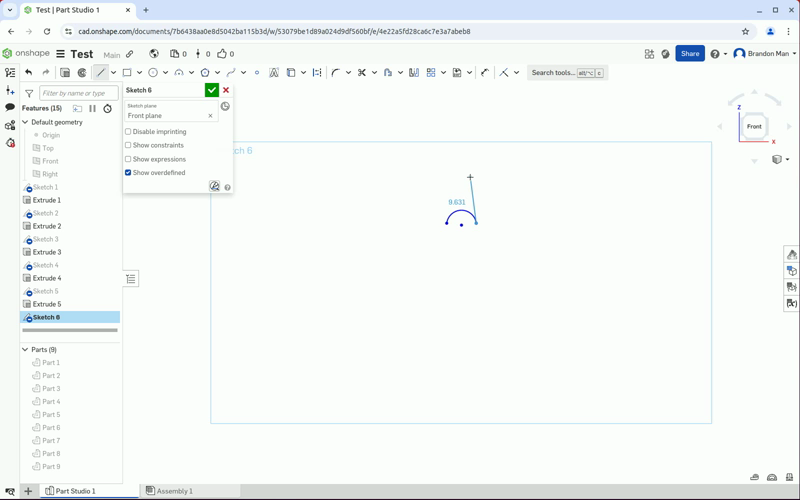
click(470, 176)
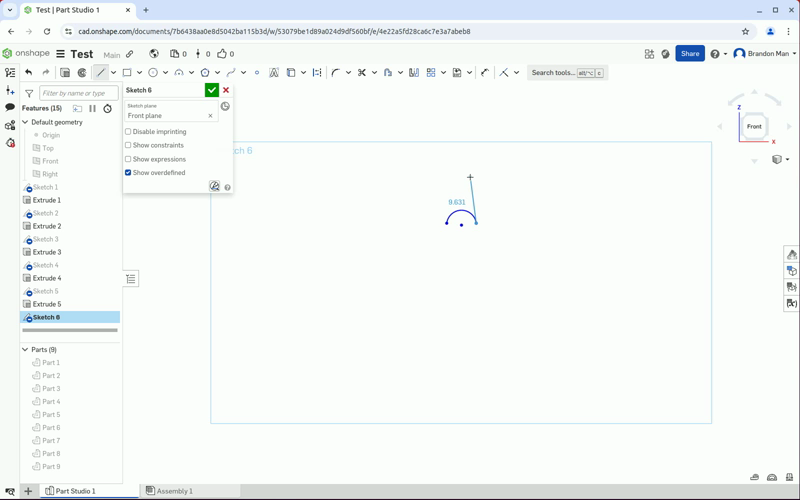
key_up(shift)
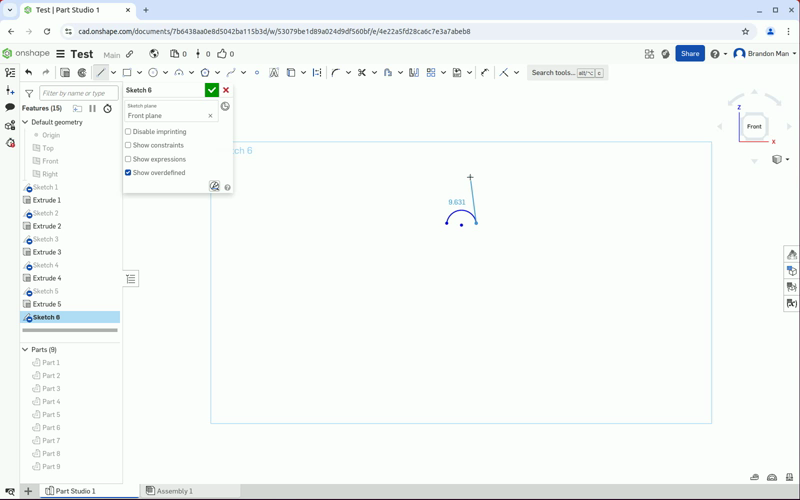
key(esc)
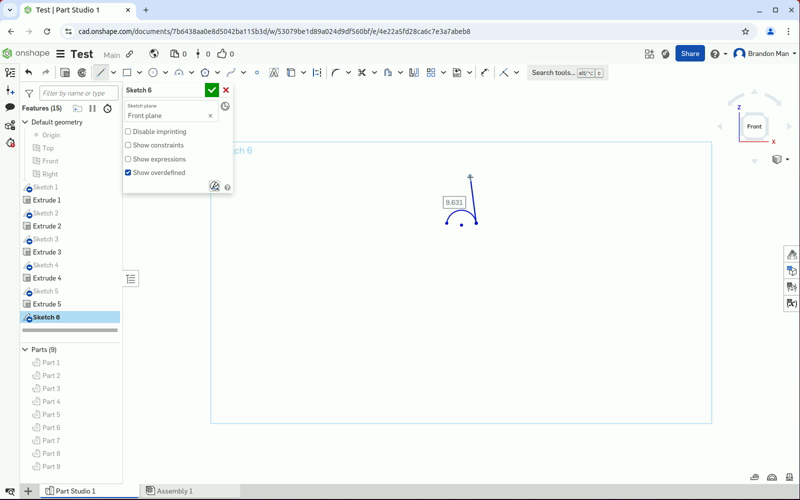
key(a)
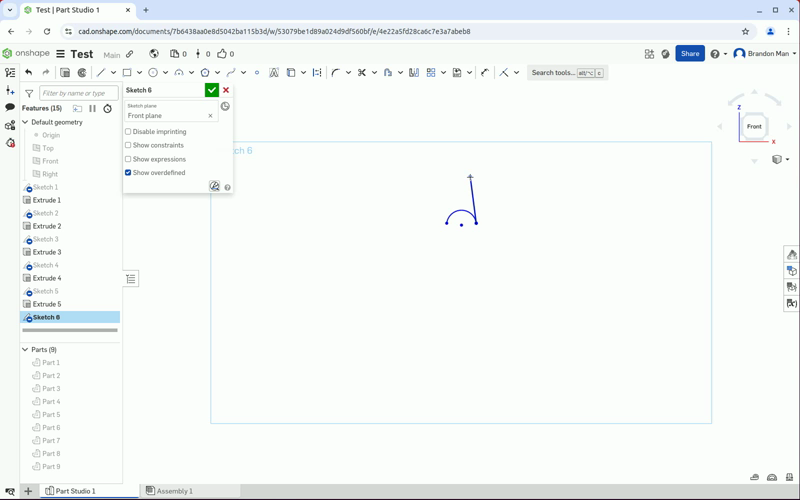
mouse_move(470, 176)
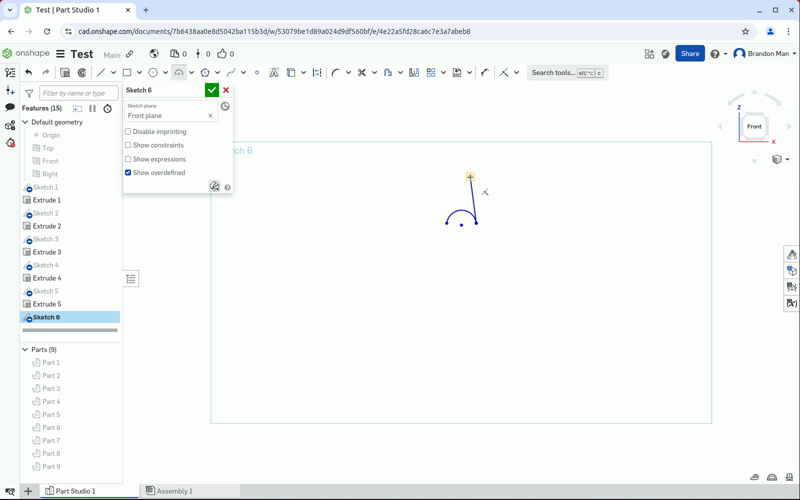
click(470, 176)
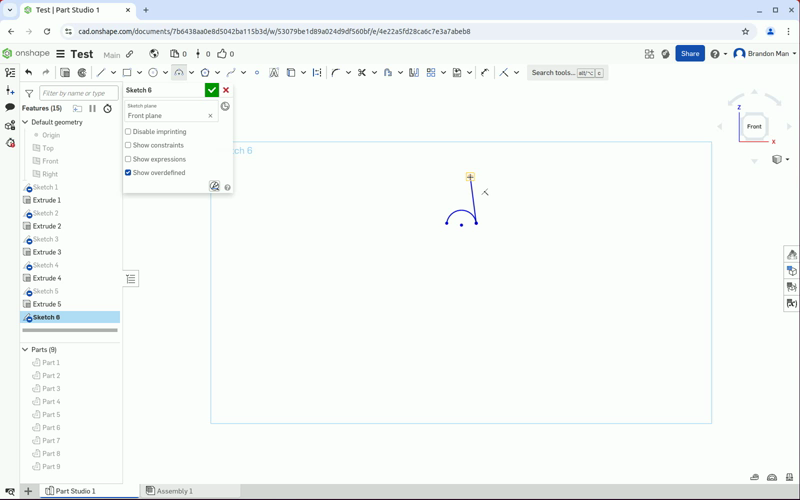
key_down(shift)
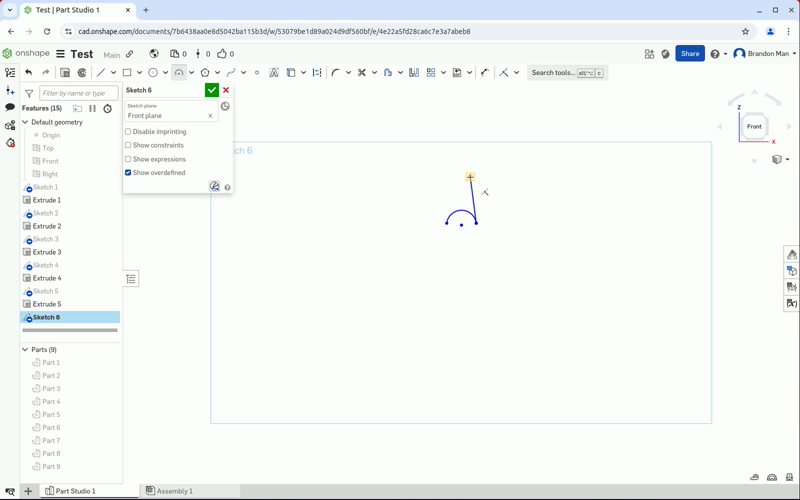
mouse_move(452, 176)
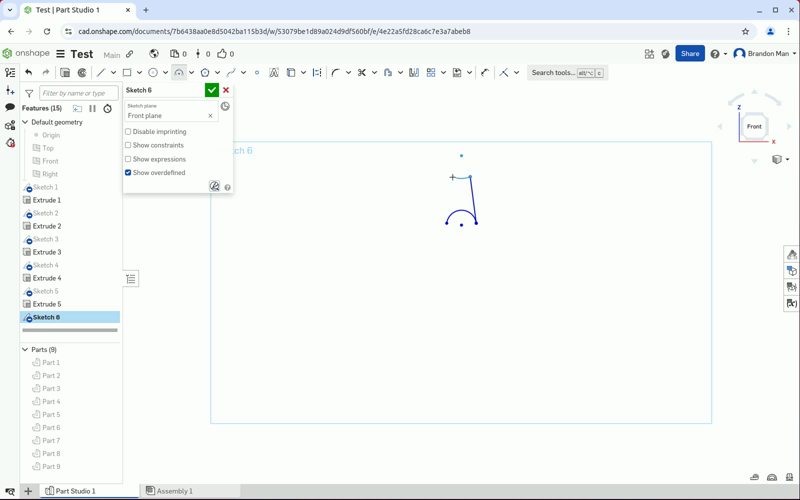
click(452, 176)
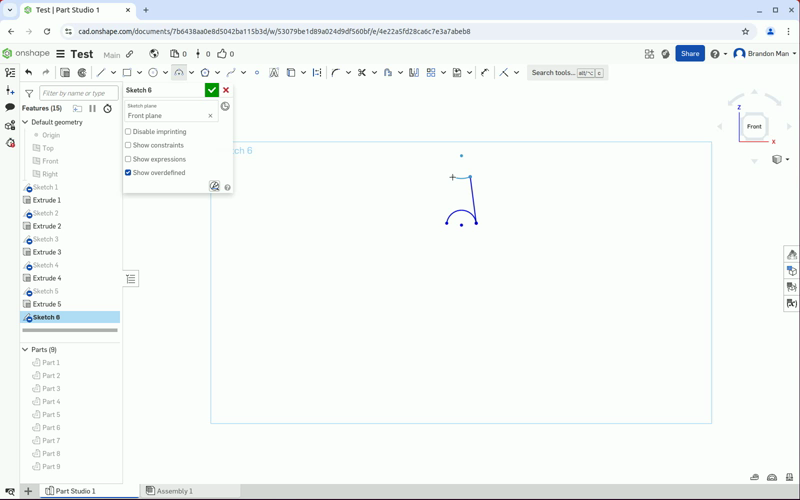
mouse_move(461, 186)
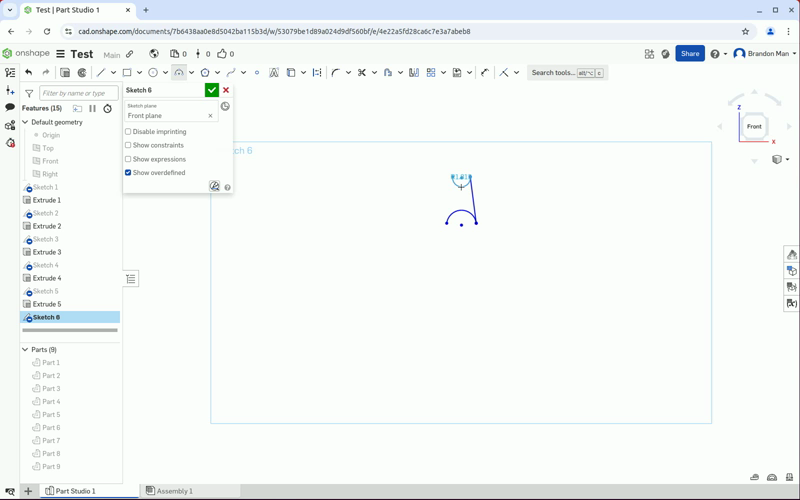
click(461, 186)
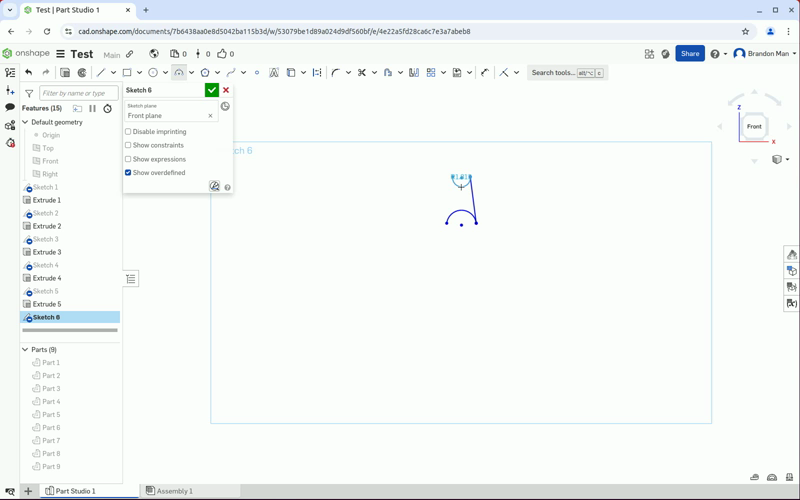
key_up(shift)
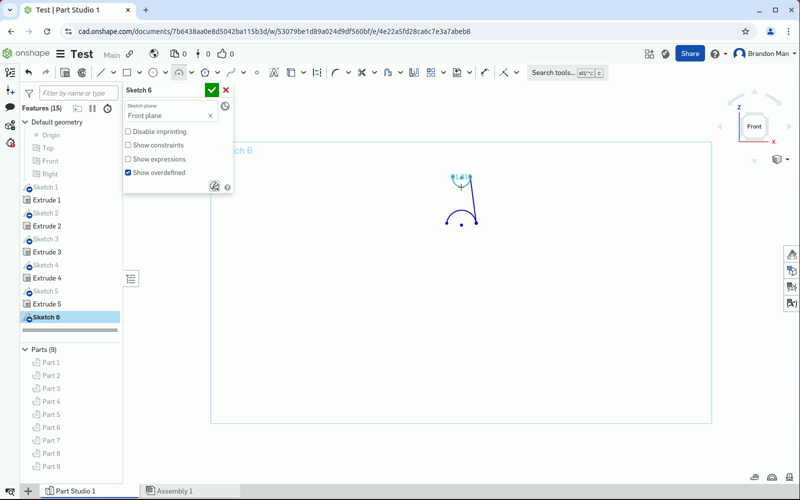
key(esc)
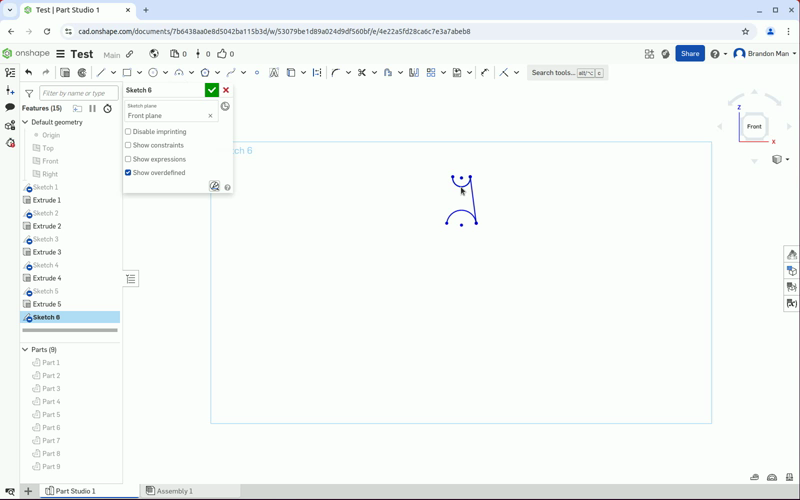
key(l)
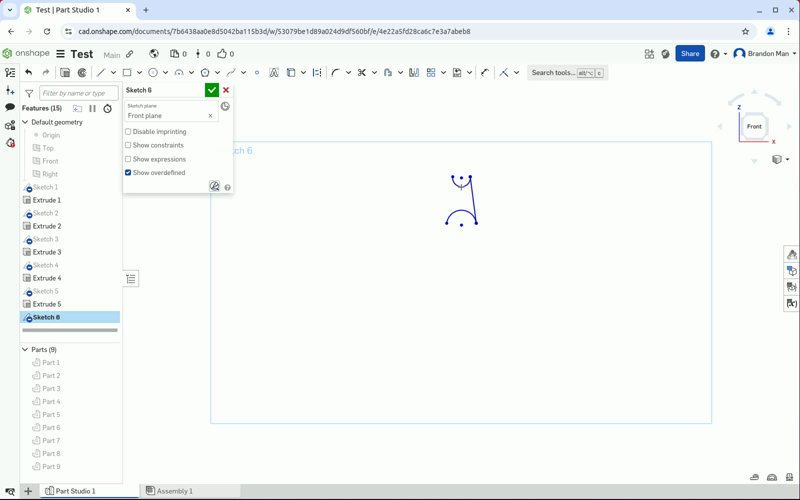
mouse_move(452, 176)
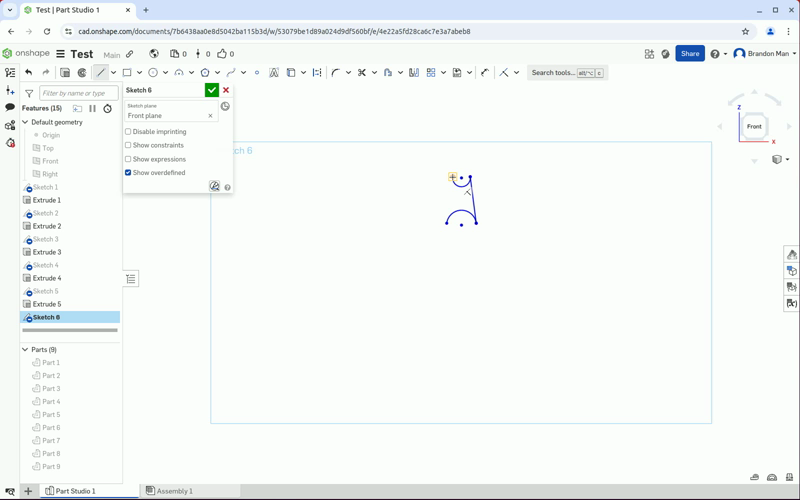
click(452, 176)
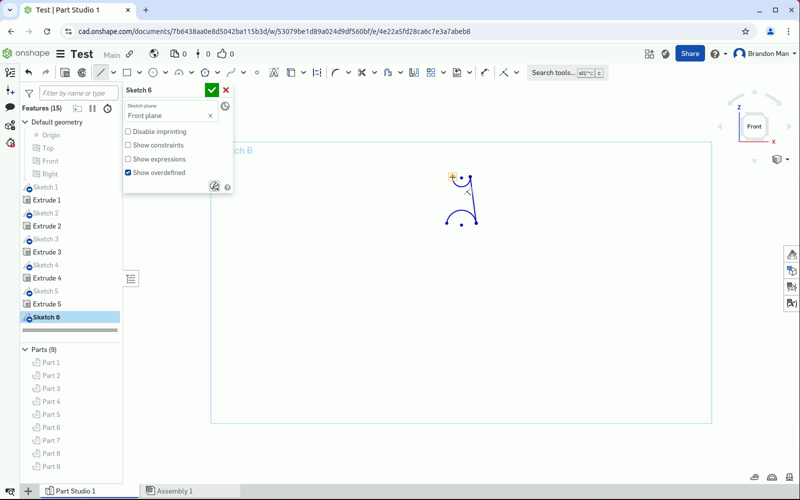
mouse_move(482, 176)
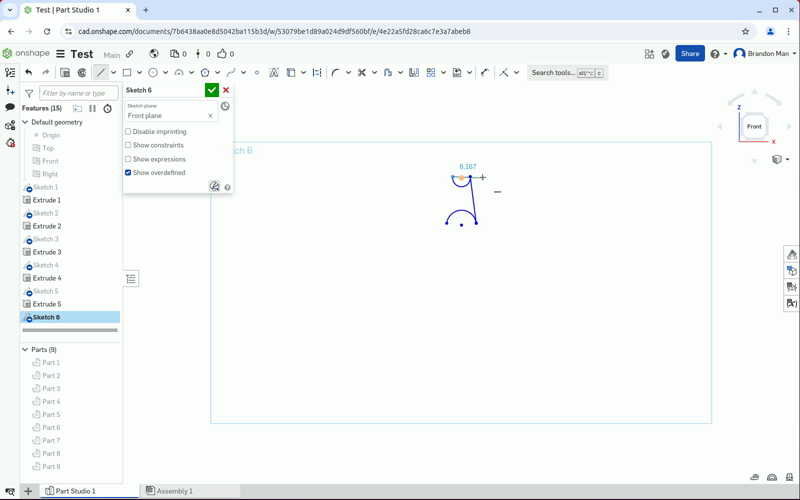
key_down(shift)
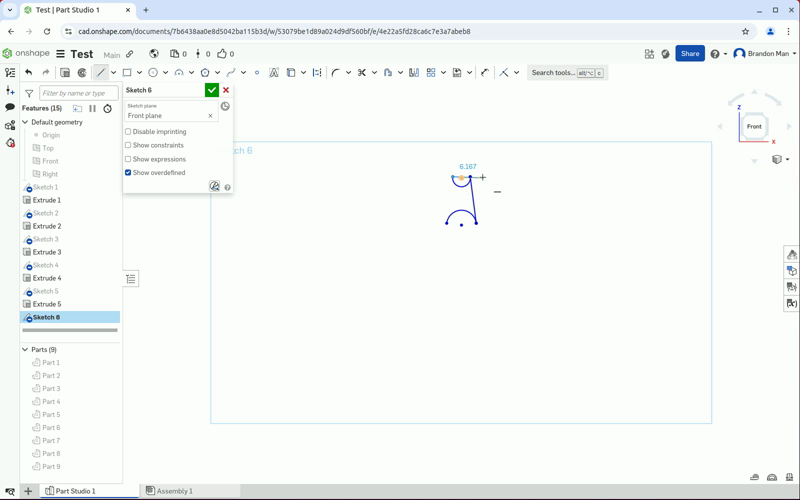
mouse_move(446, 223)
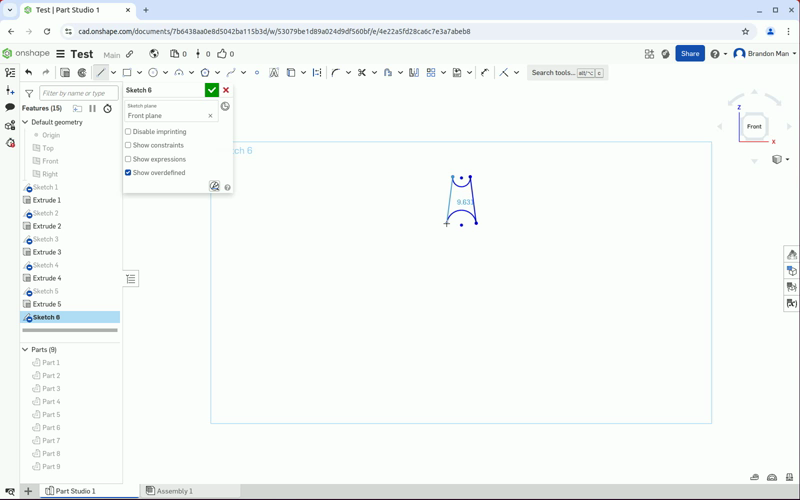
key_up(shift)
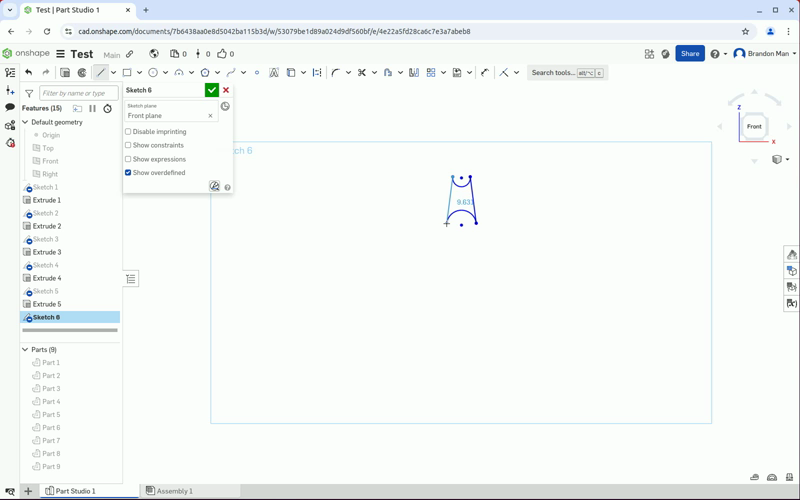
click(446, 223)
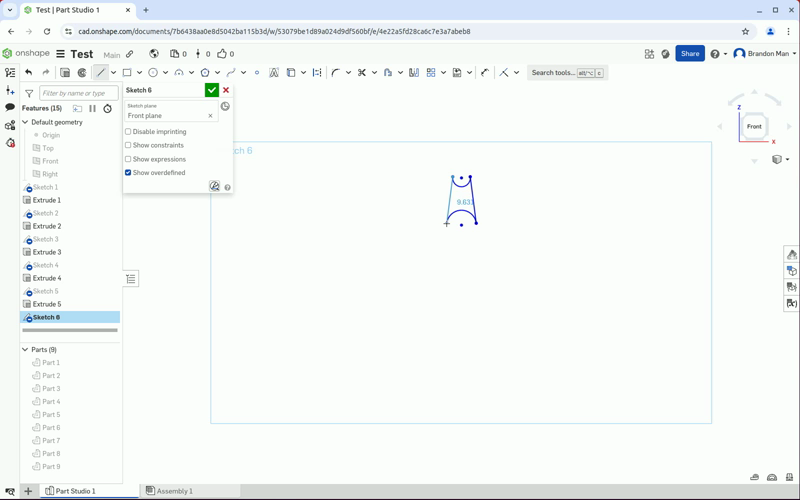
key(esc)
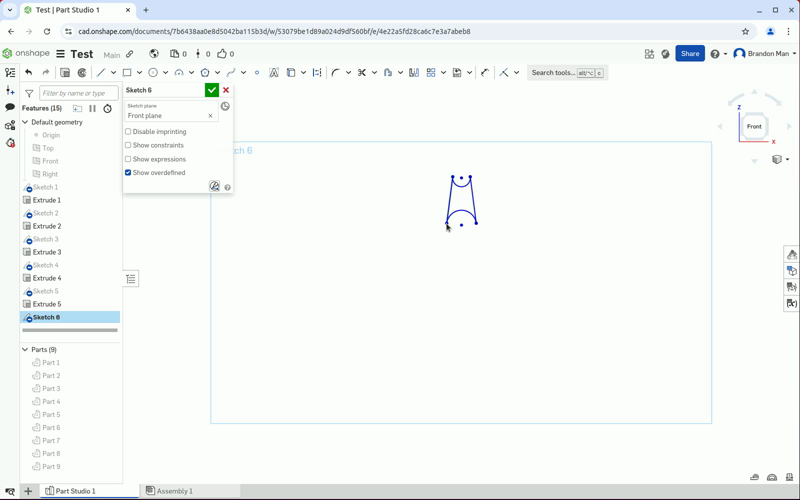
key(c)
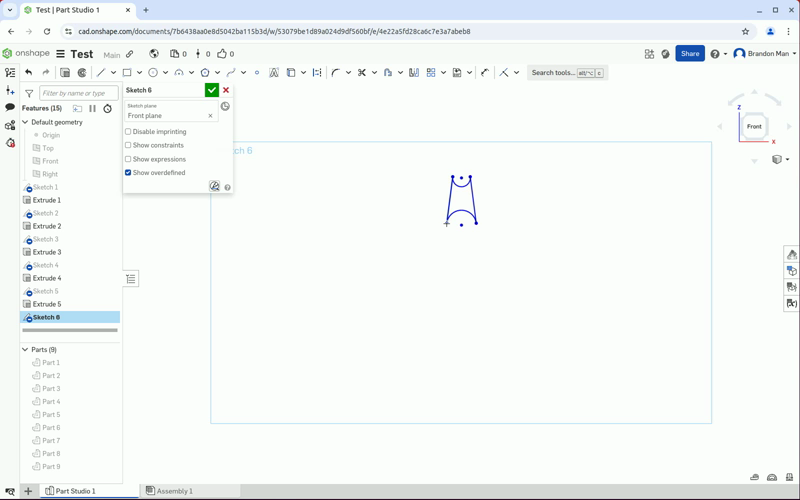
key_down(shift)
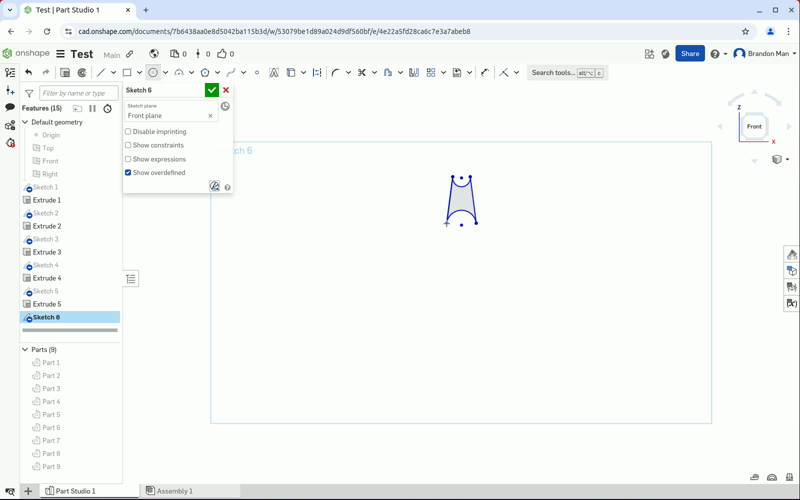
mouse_move(458, 189)
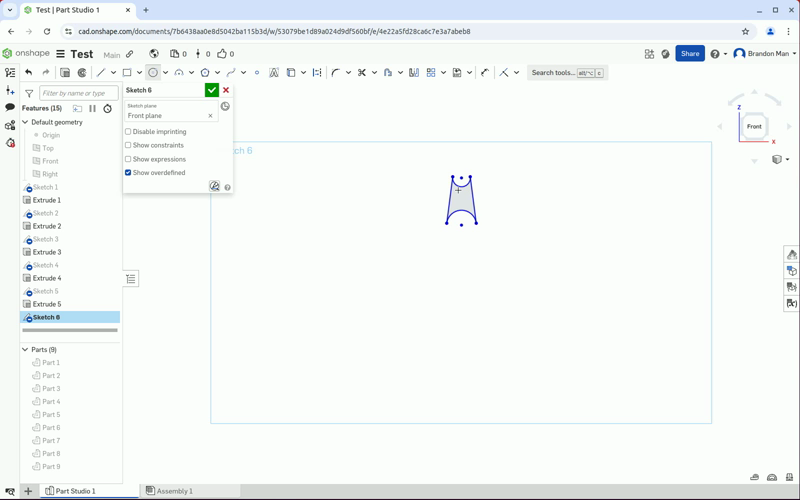
scroll(6)
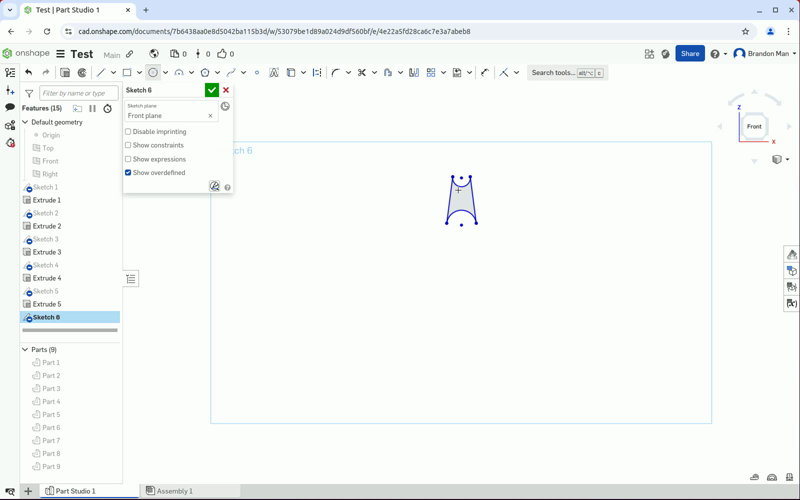
scroll(6)
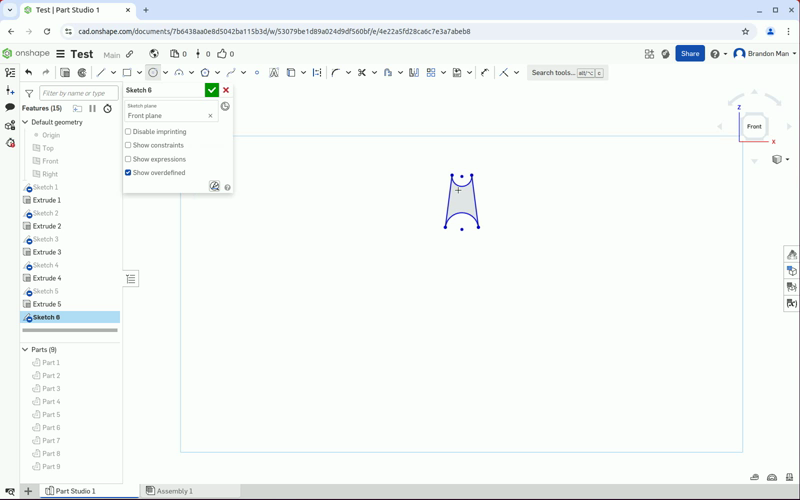
scroll(6)
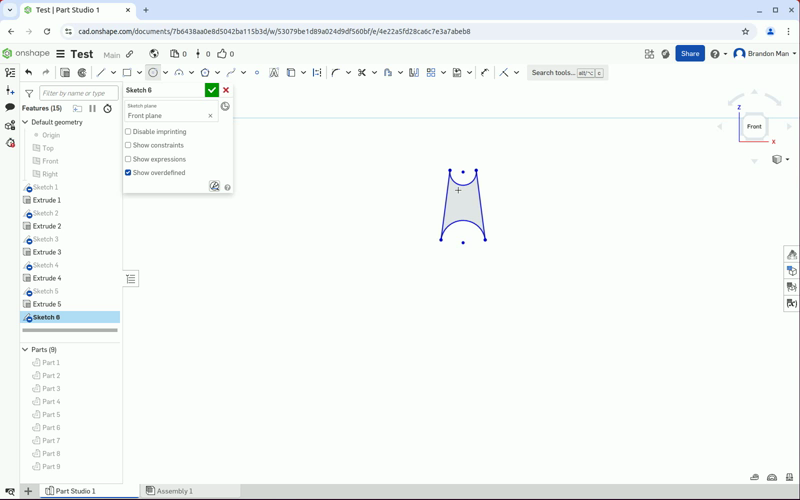
scroll(6)
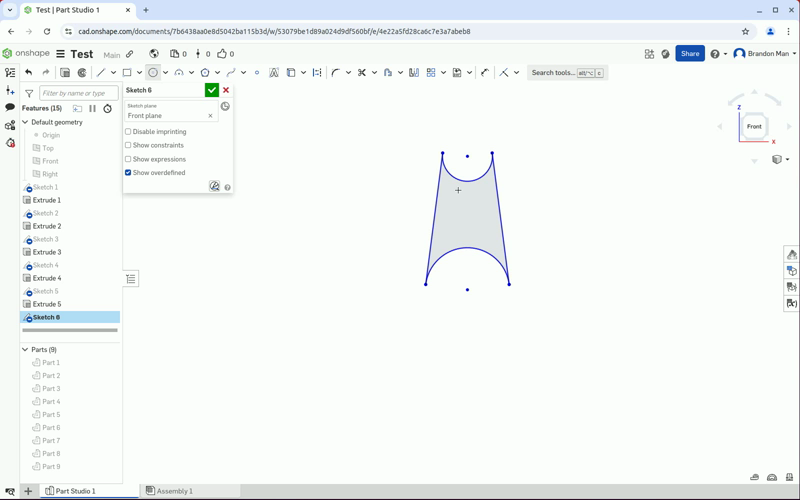
scroll(6)
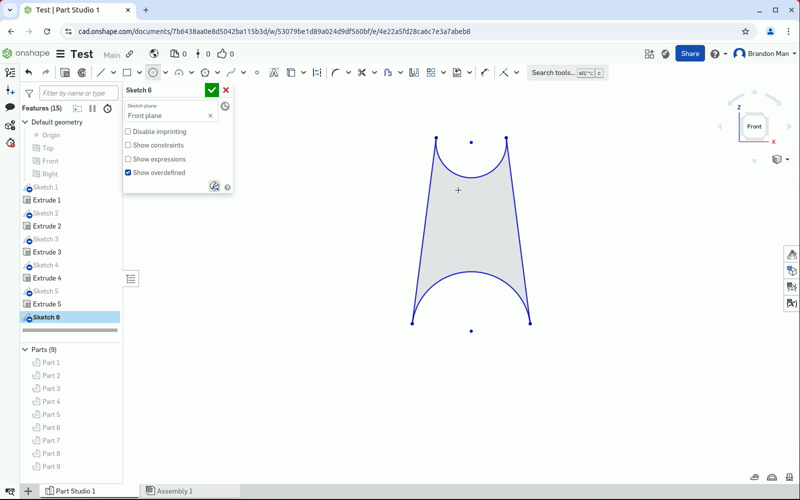
scroll(6)
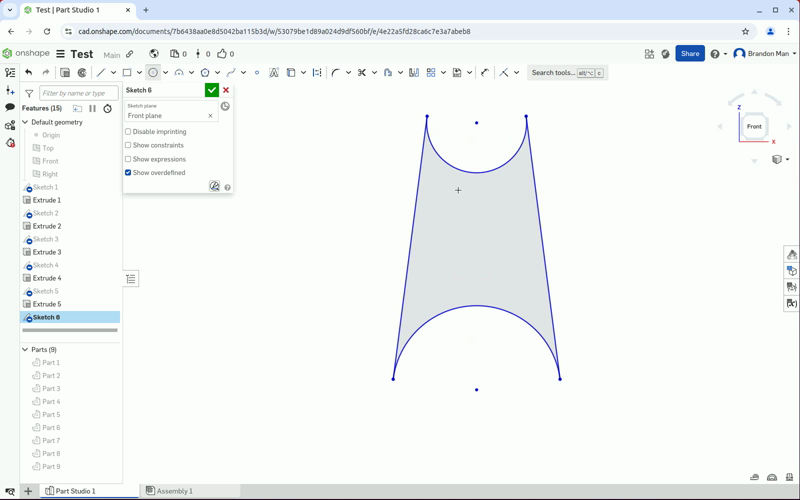
scroll(6)
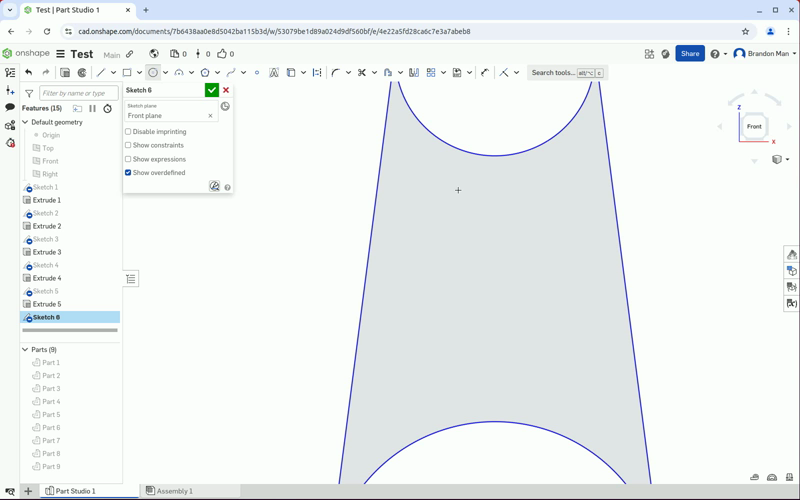
click(458, 189)
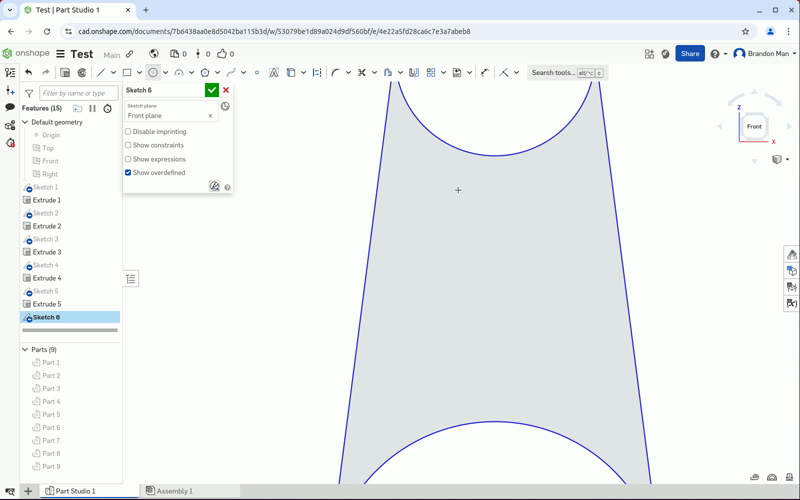
scroll(-6)
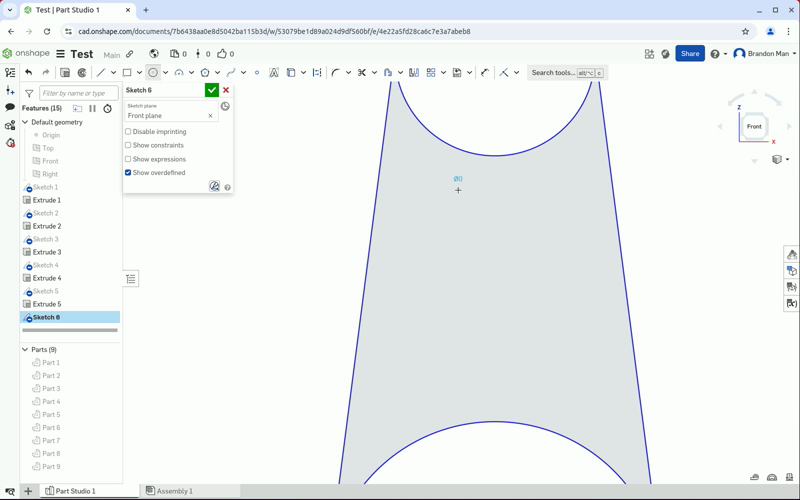
scroll(-6)
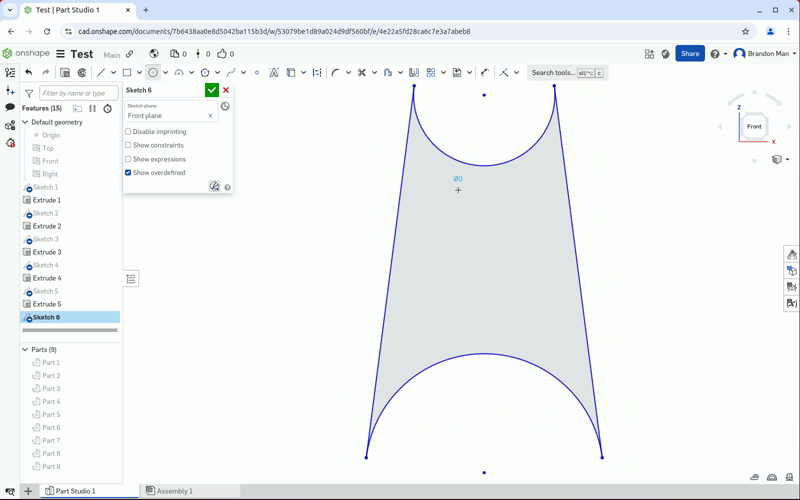
scroll(-6)
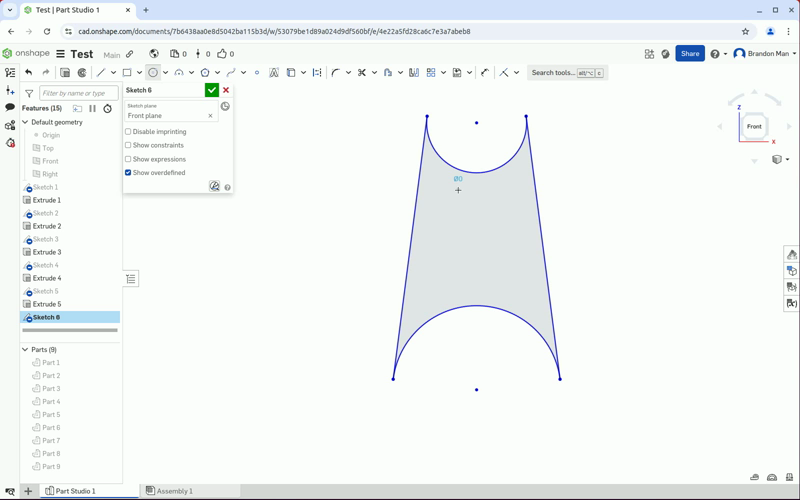
scroll(-6)
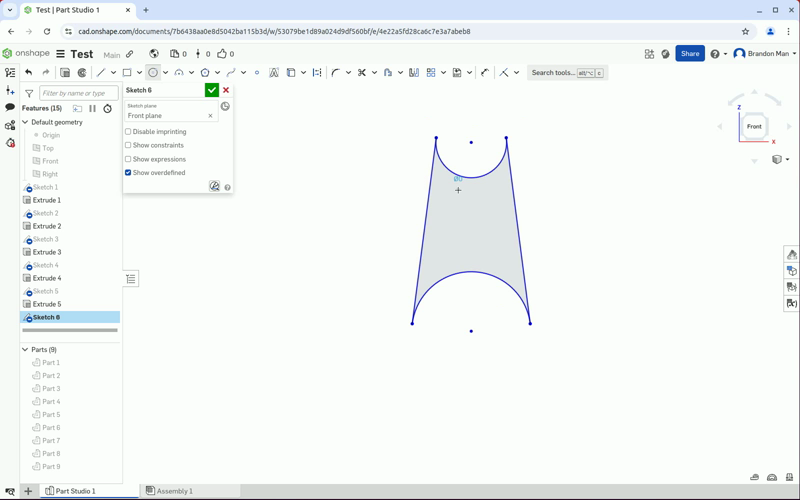
scroll(-6)
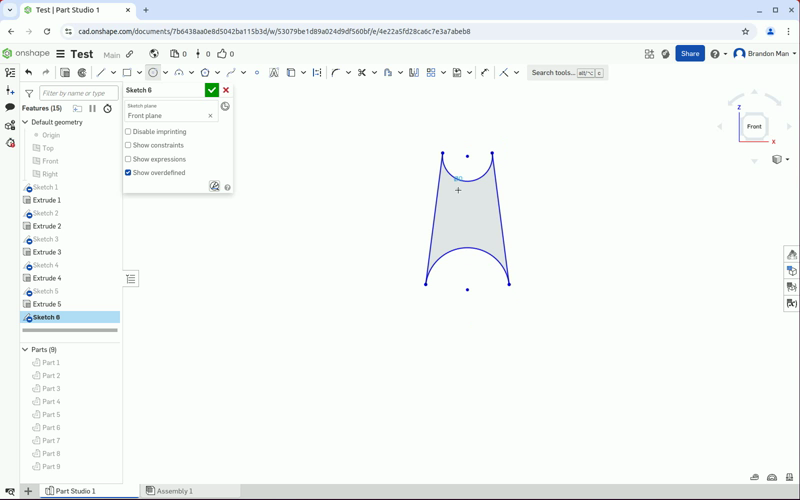
scroll(-6)
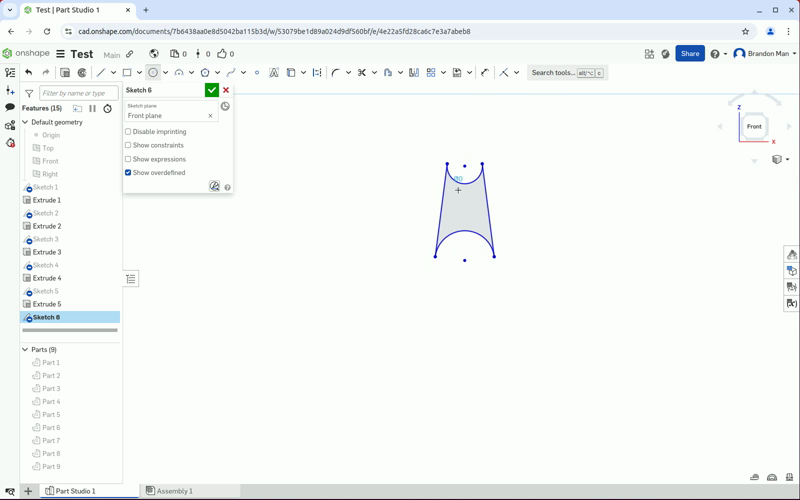
scroll(-6)
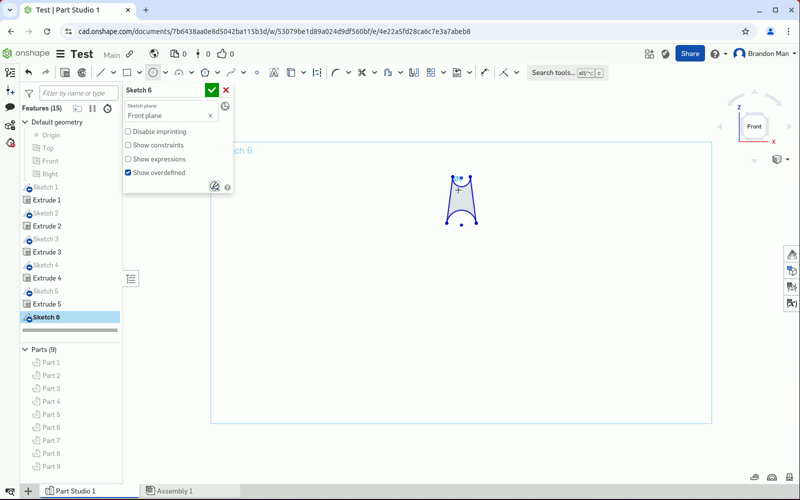
key_up(shift)
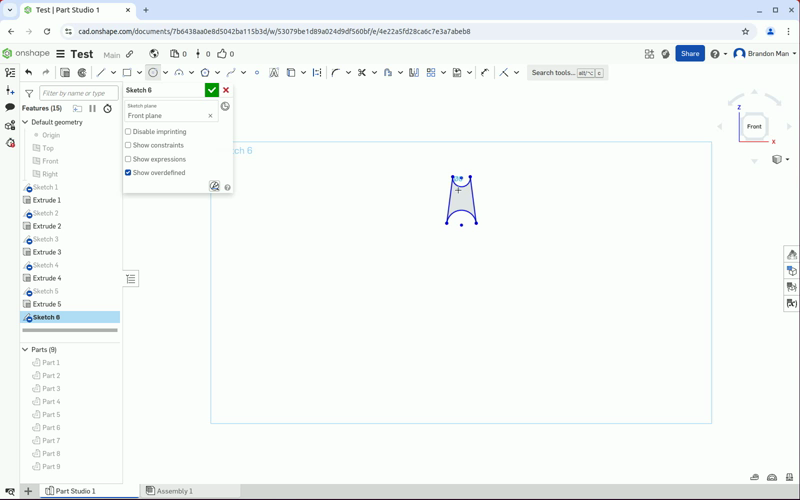
mouse_move(461, 189)
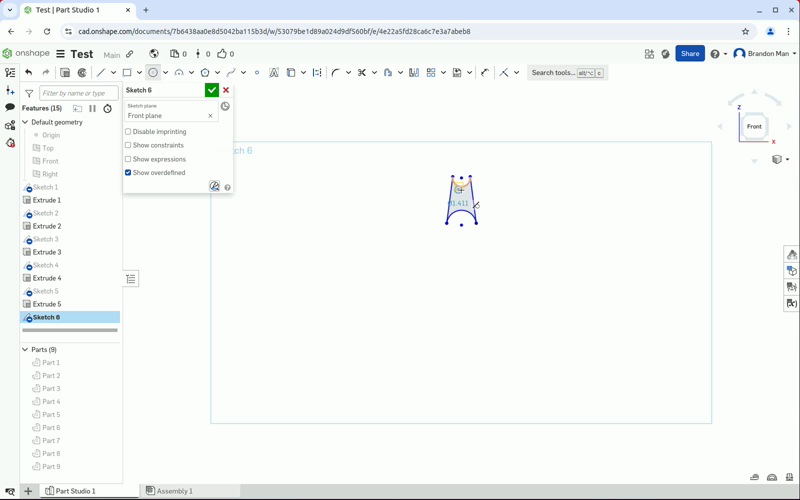
scroll(6)
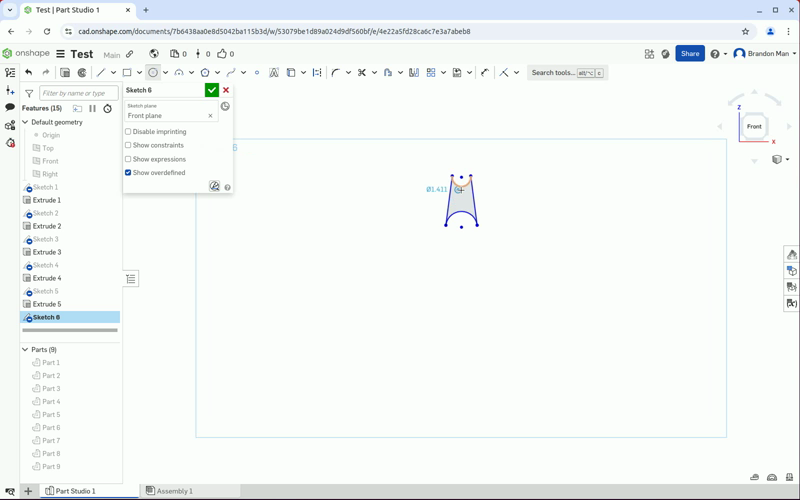
scroll(6)
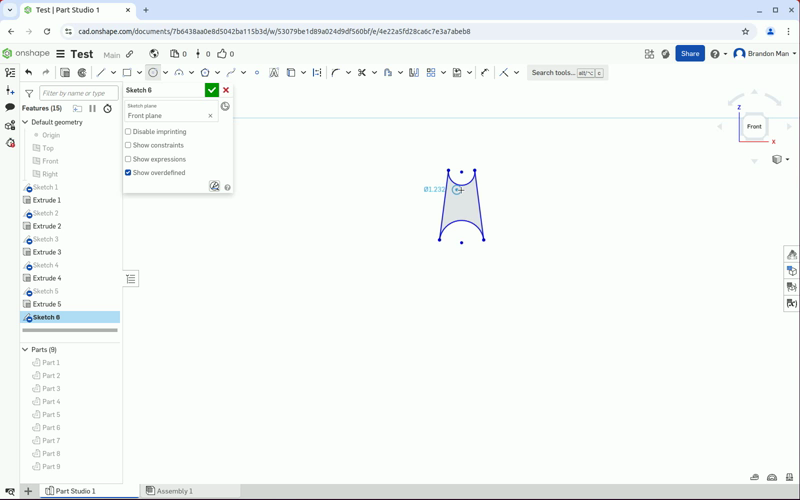
scroll(6)
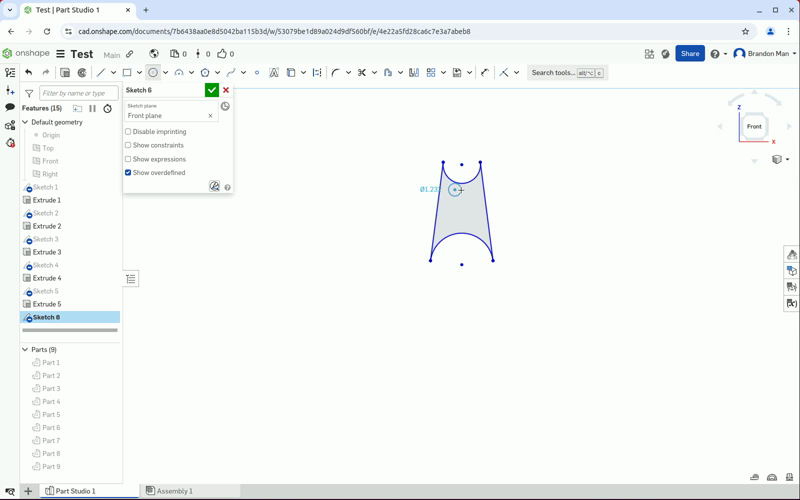
scroll(6)
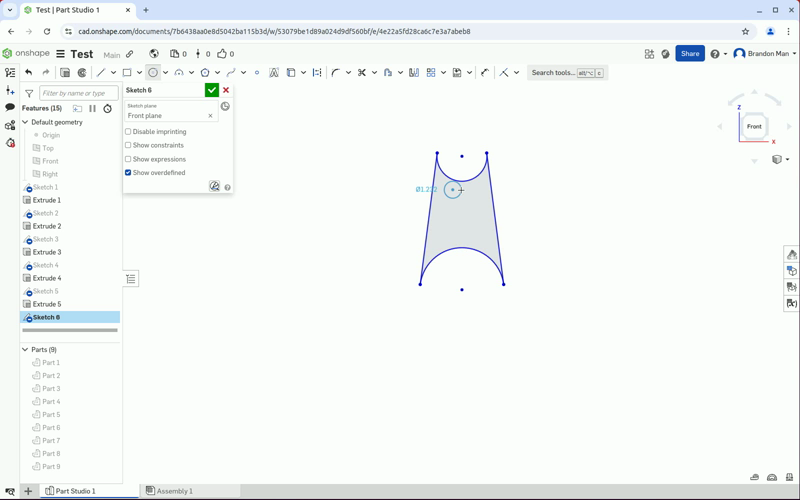
scroll(6)
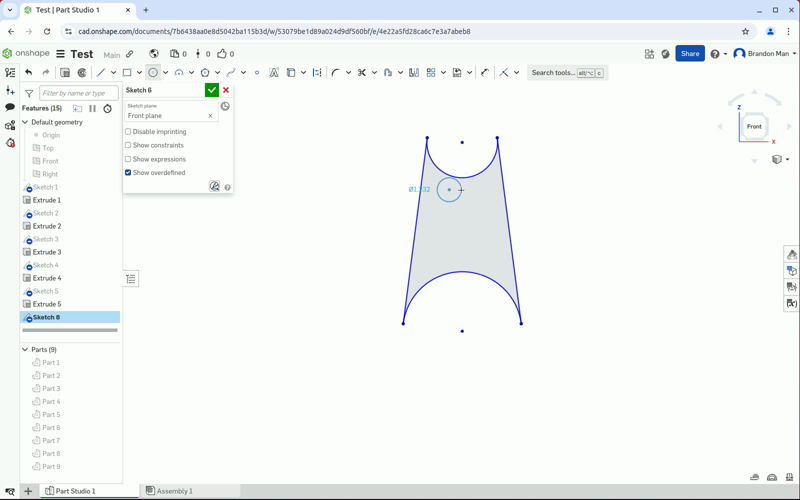
scroll(6)
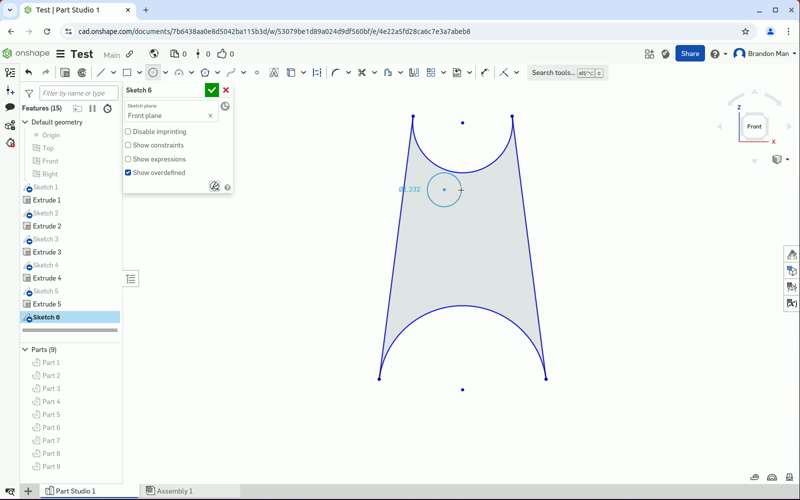
scroll(6)
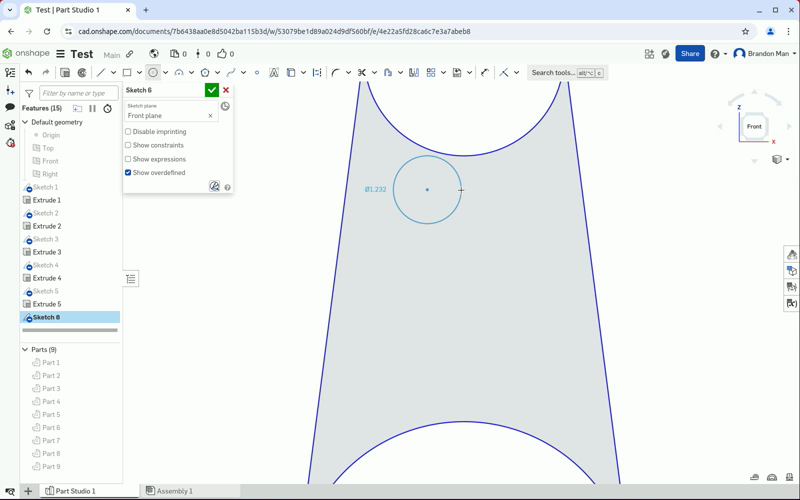
click(461, 189)
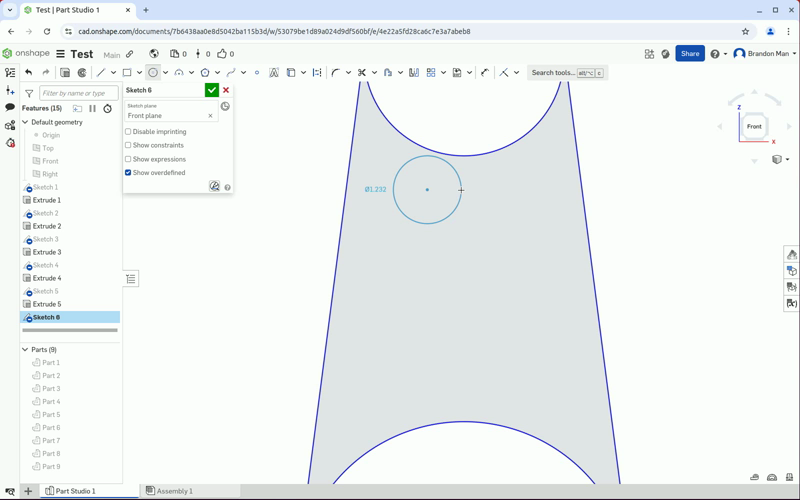
scroll(-6)
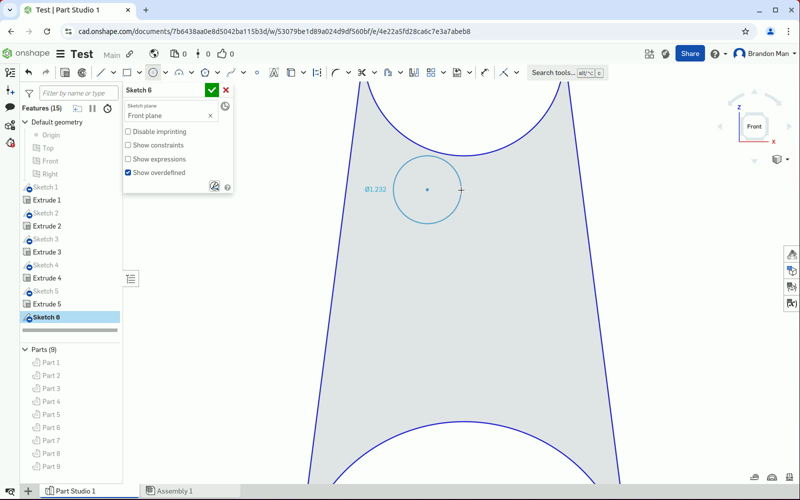
scroll(-6)
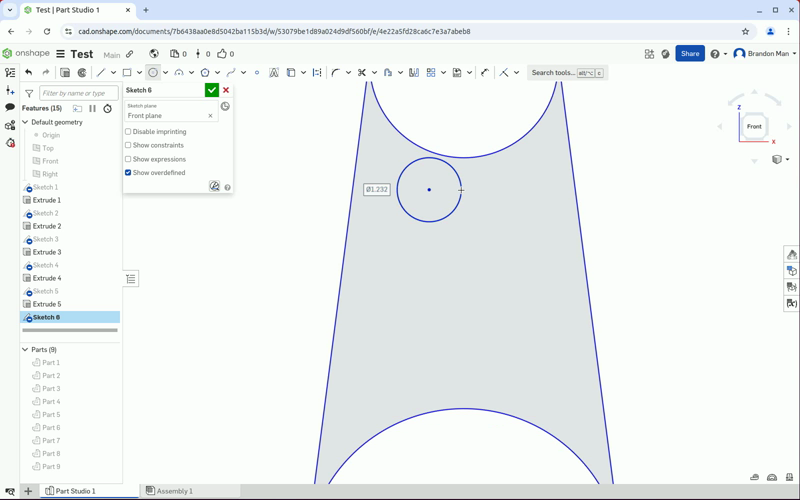
scroll(-6)
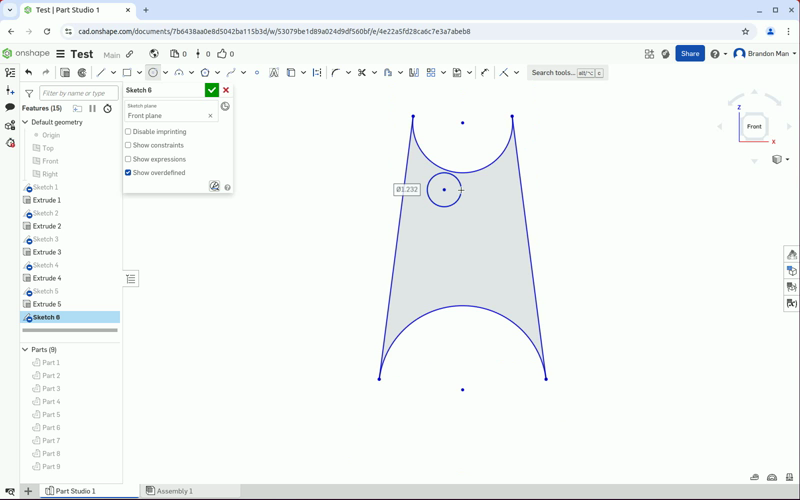
scroll(-6)
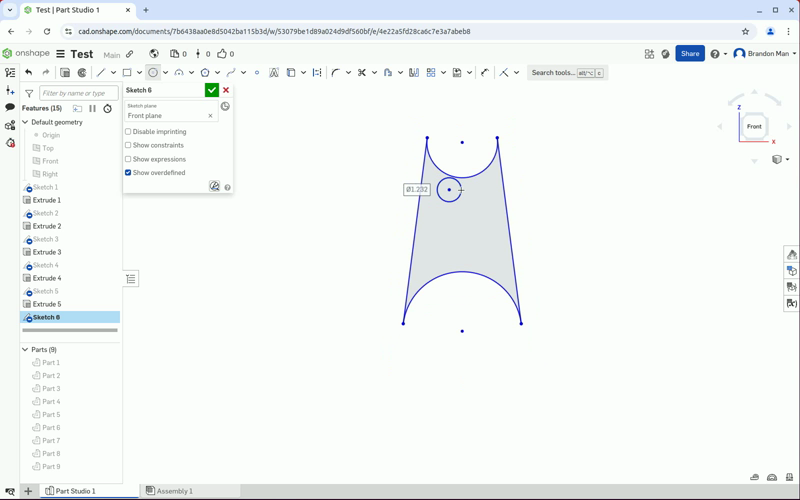
scroll(-6)
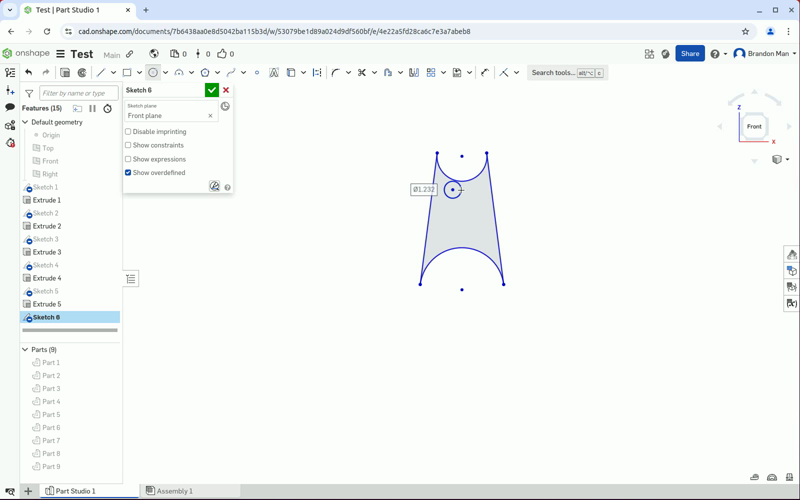
scroll(-6)
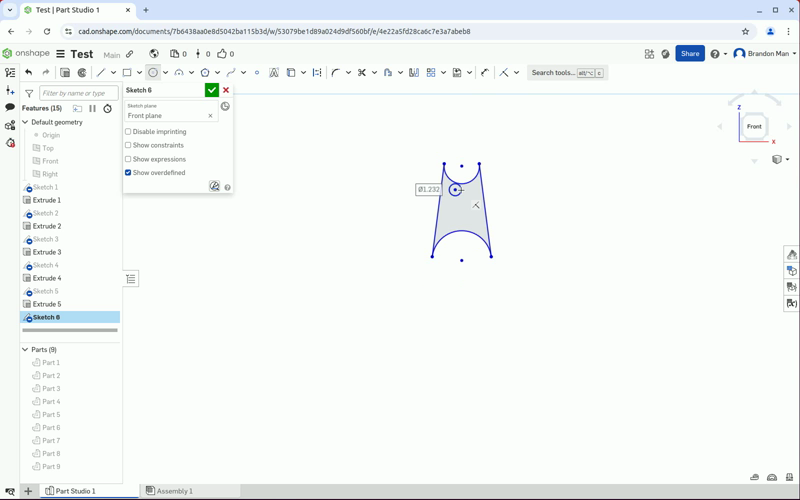
scroll(-6)
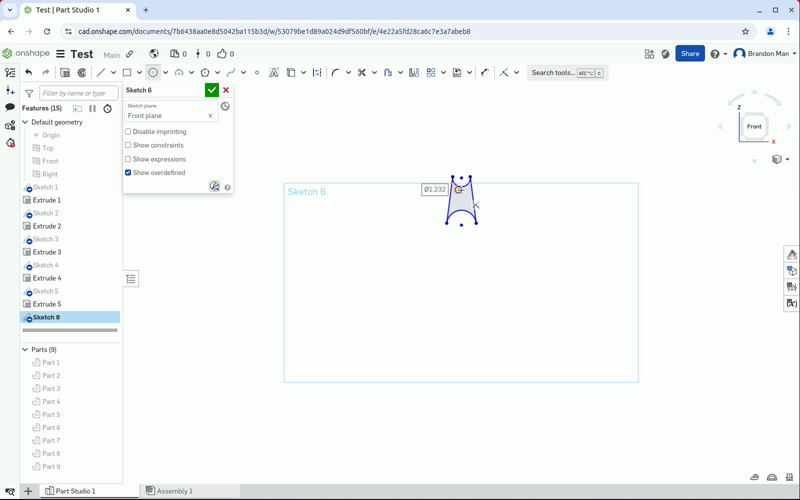
key(esc)
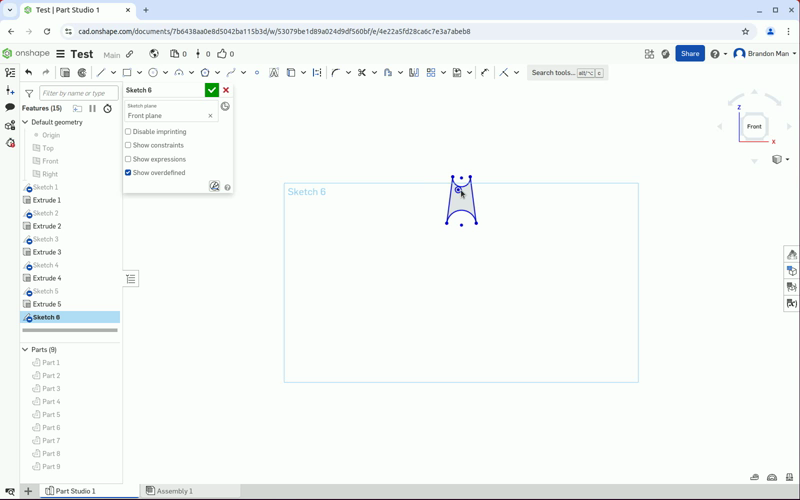
mouse_move(449, 207)
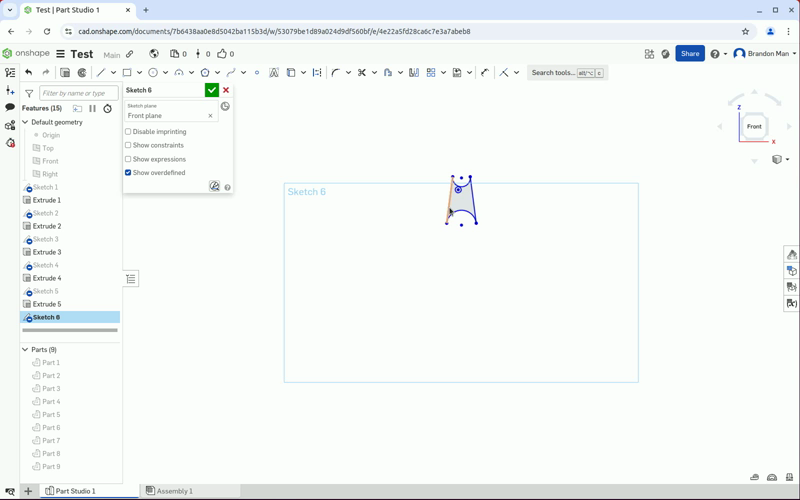
scroll(6)
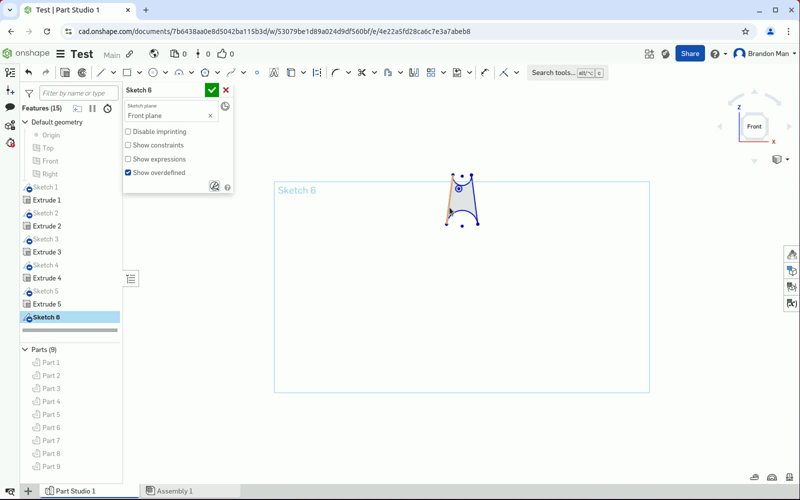
scroll(6)
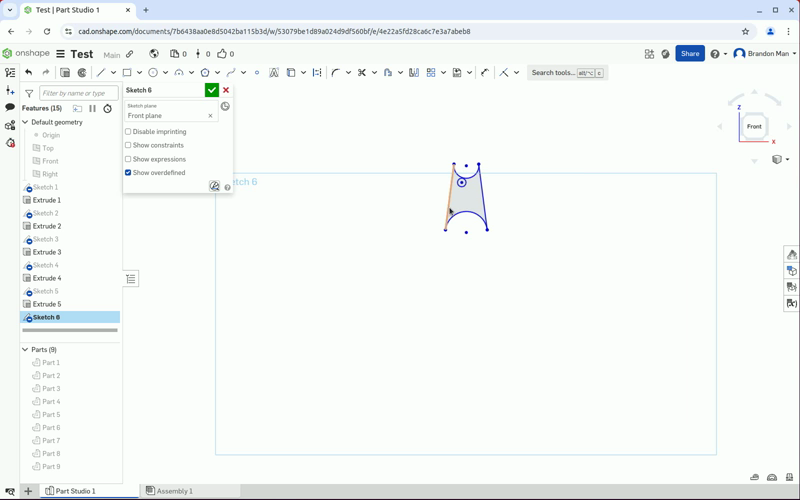
scroll(6)
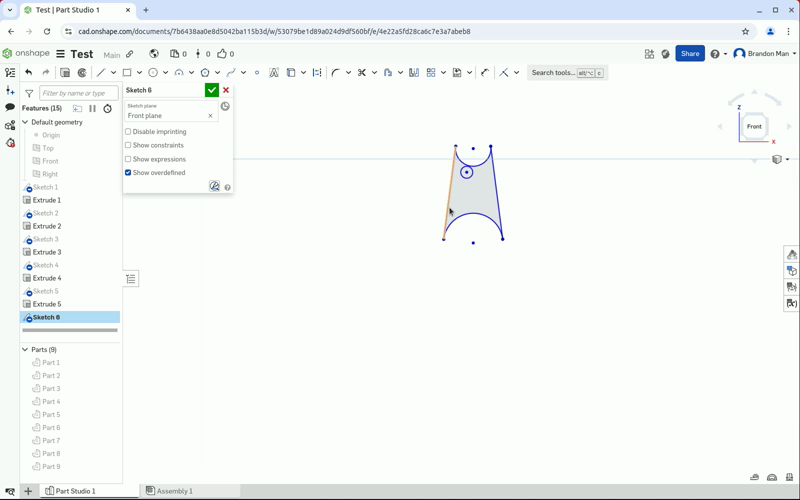
scroll(6)
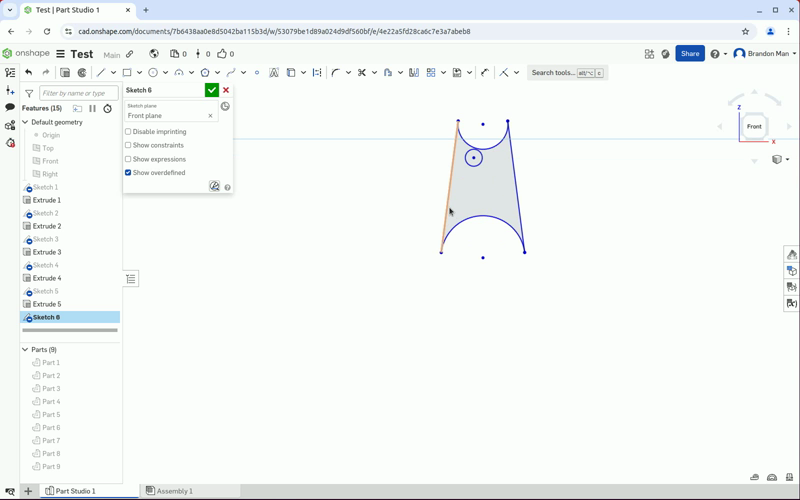
scroll(6)
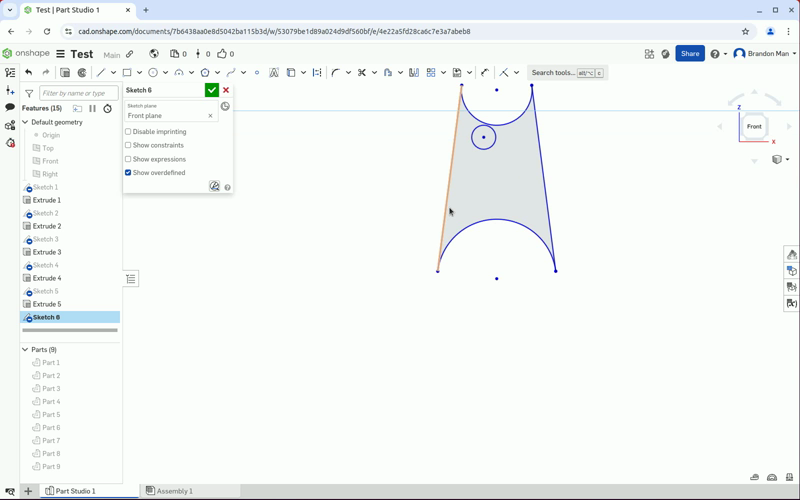
scroll(6)
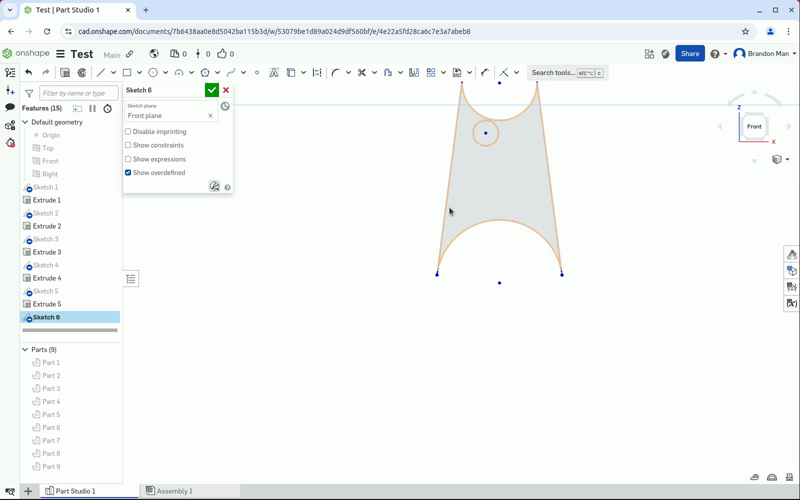
scroll(6)
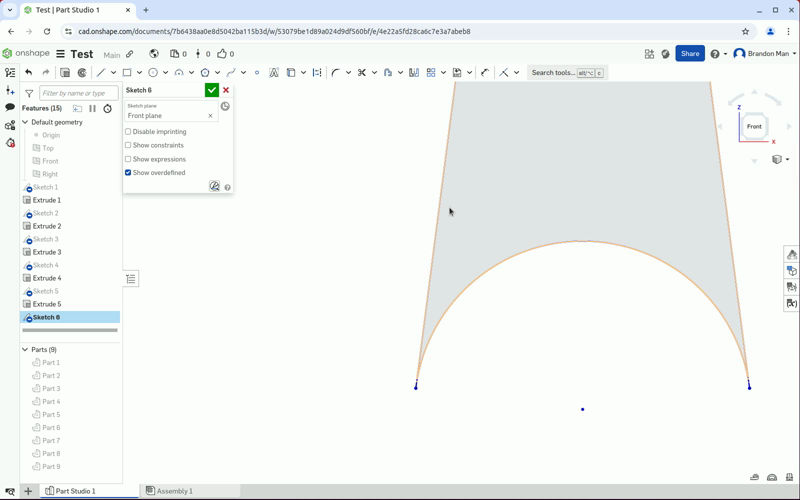
click(449, 207)
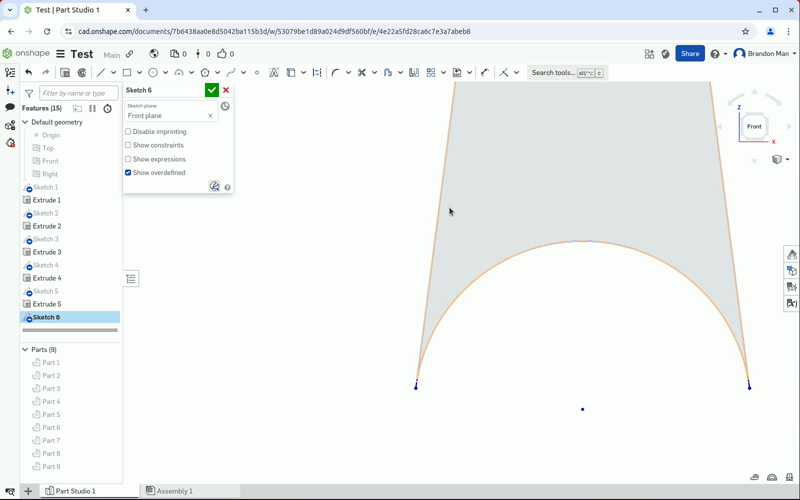
scroll(-6)
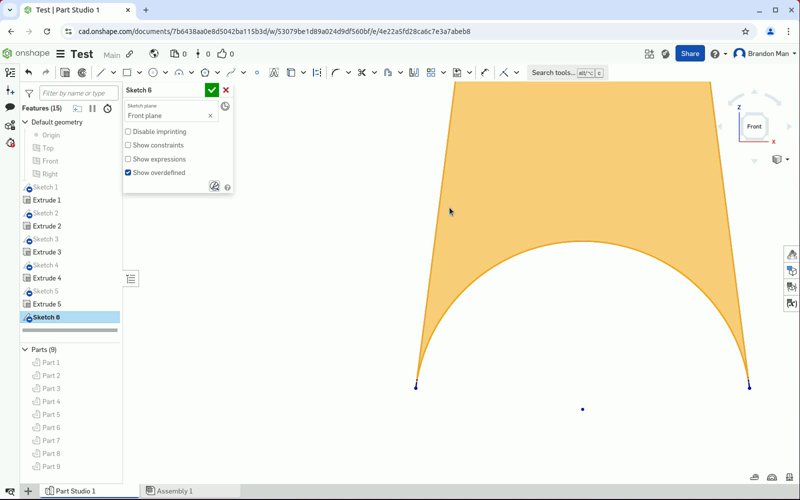
scroll(-6)
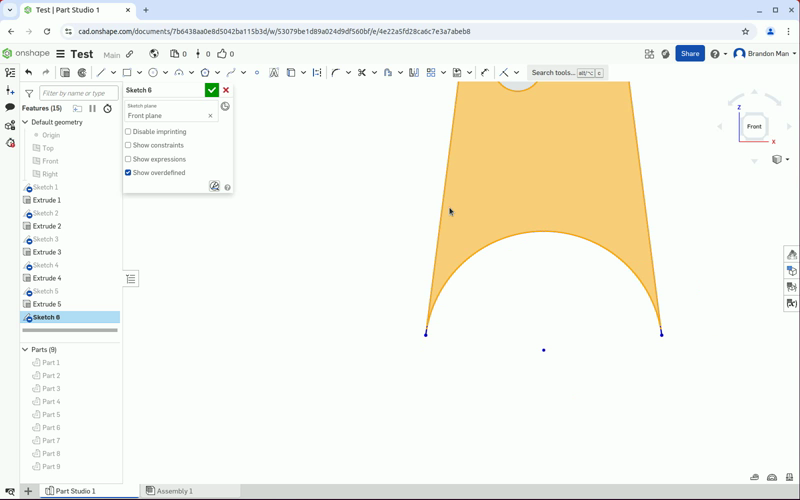
scroll(-6)
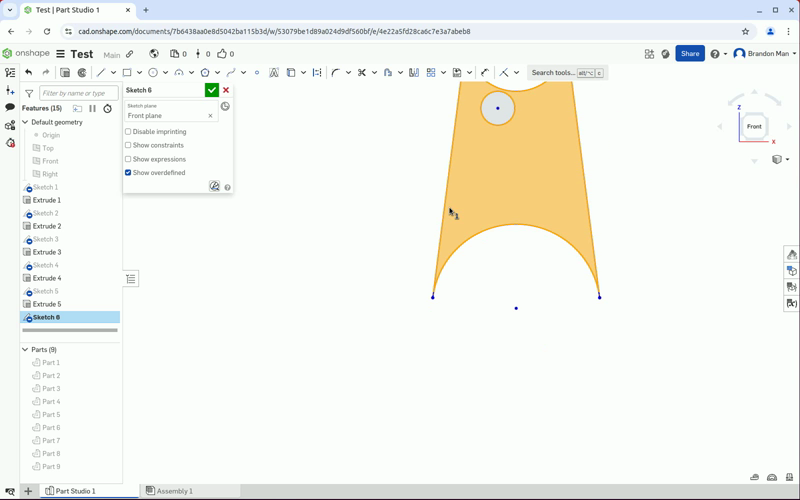
scroll(-6)
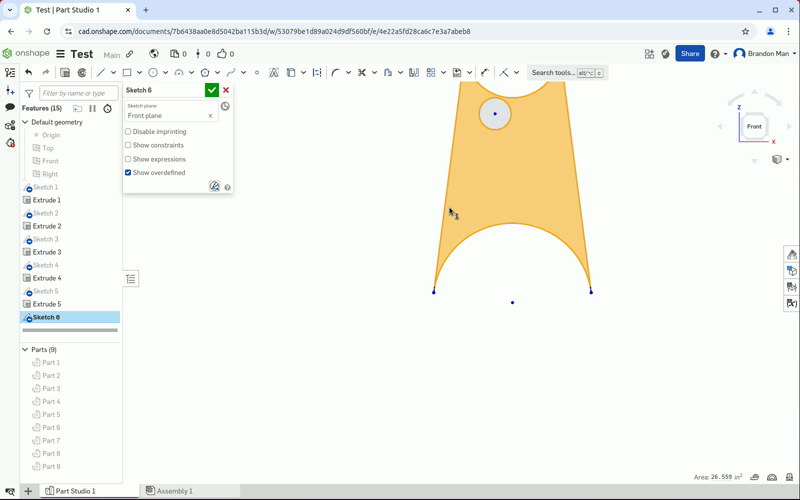
scroll(-6)
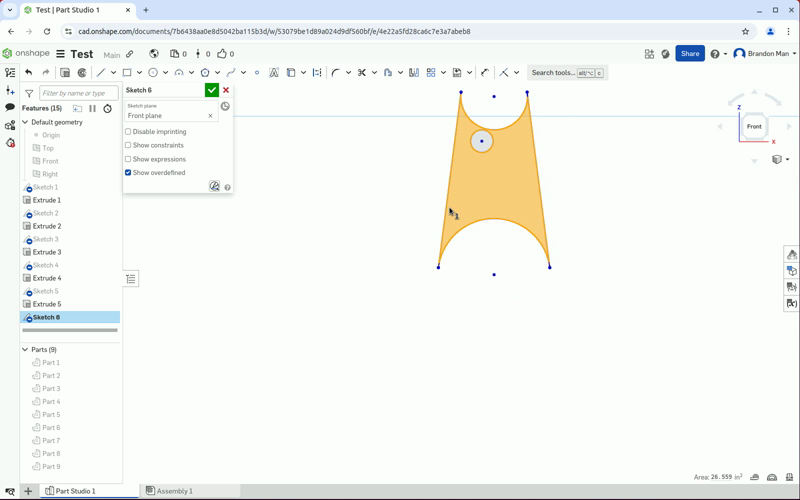
scroll(-6)
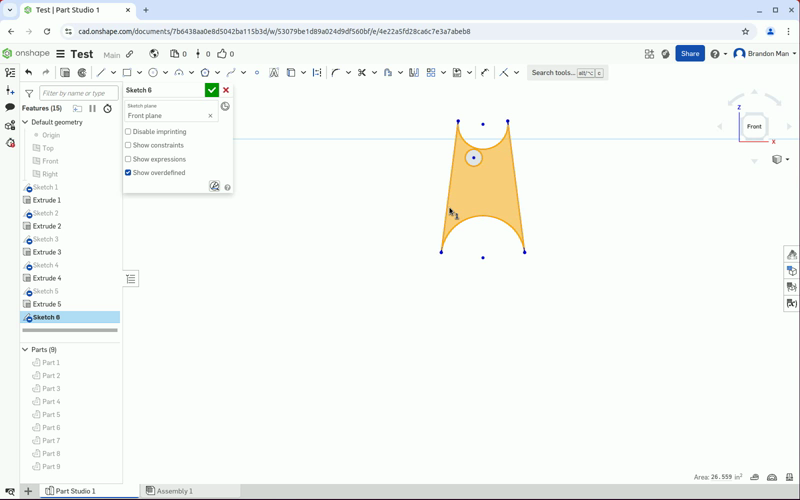
scroll(-6)
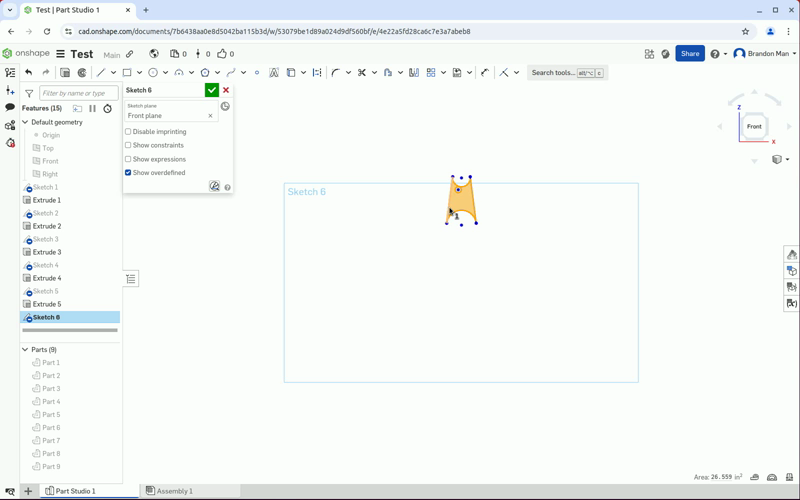
mouse_move(73, 352)
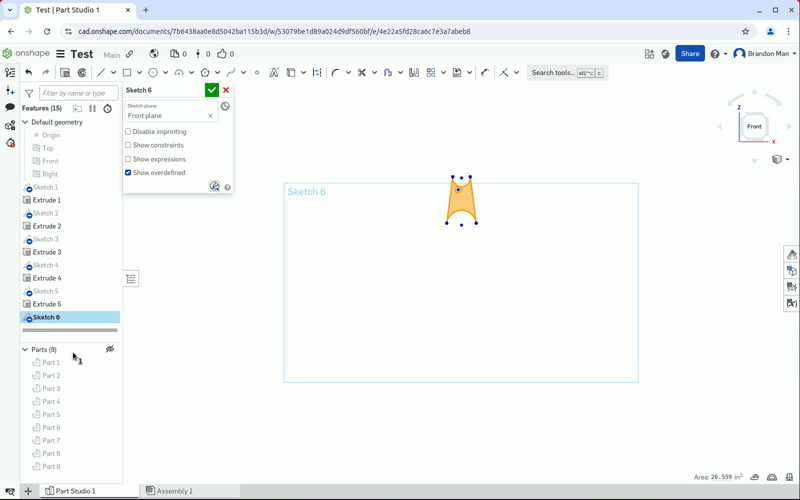
key(shift+y)
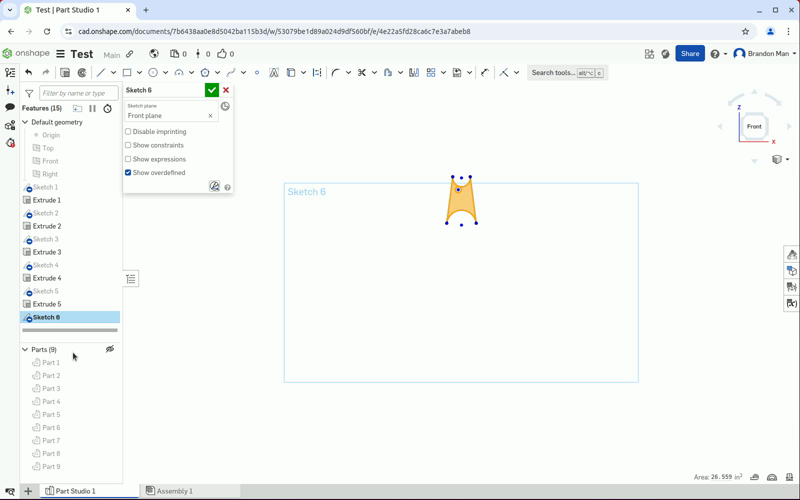
key(shift+e)
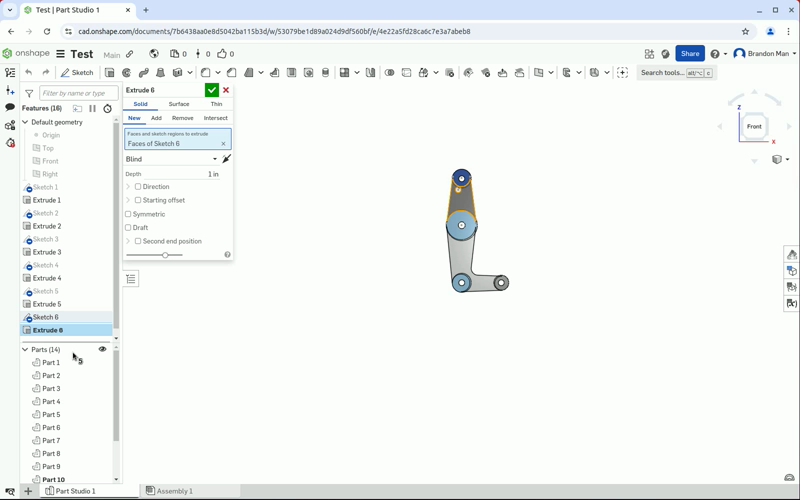
mouse_move(143, 106)
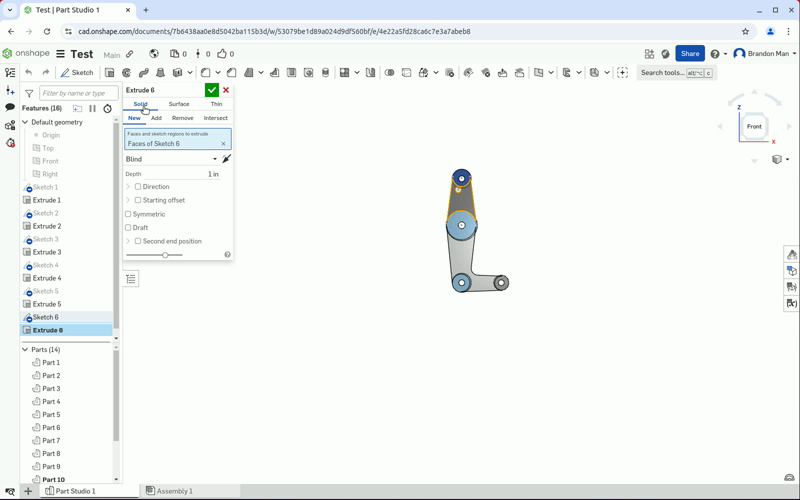
click(143, 106)
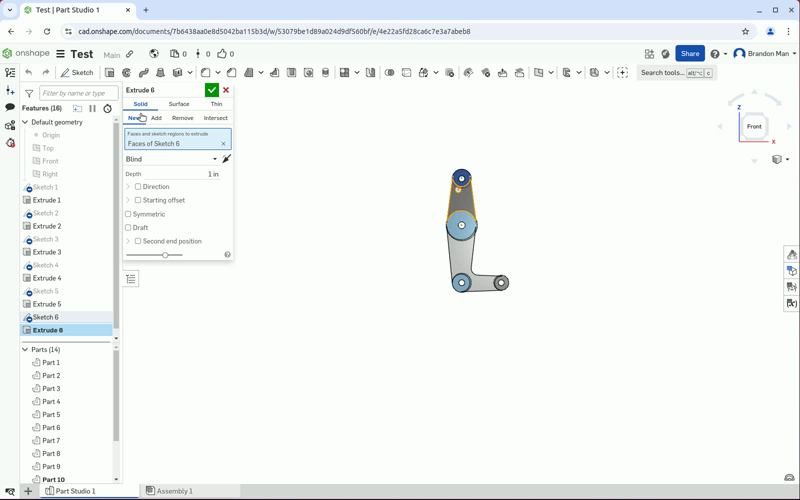
mouse_move(137, 120)
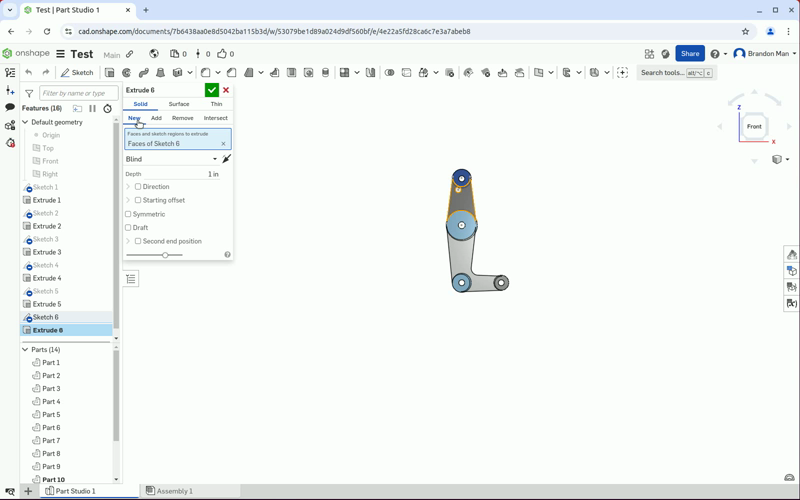
click(137, 120)
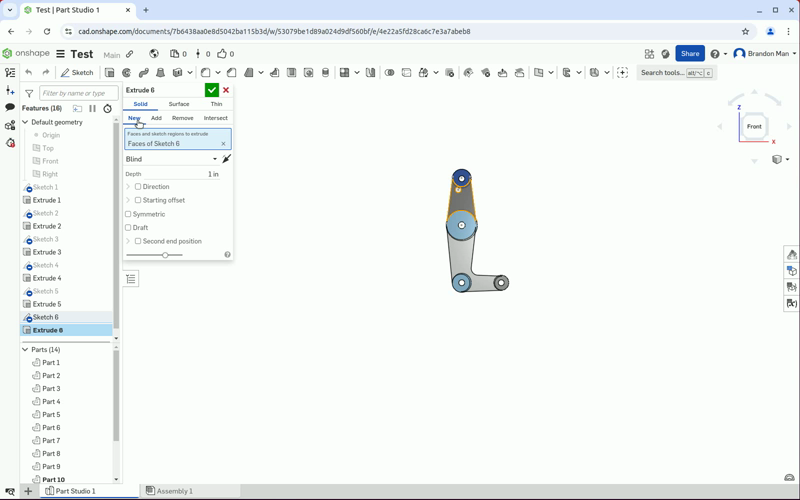
key(tab, 4)
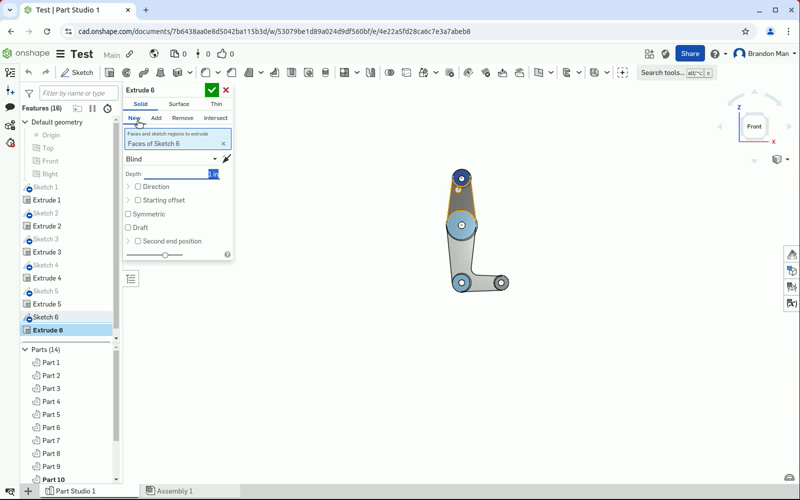
text(0.481)
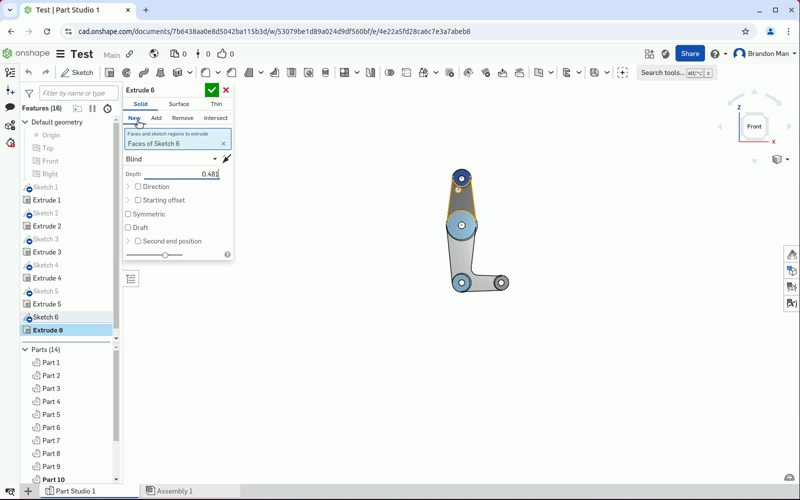
key(enter)
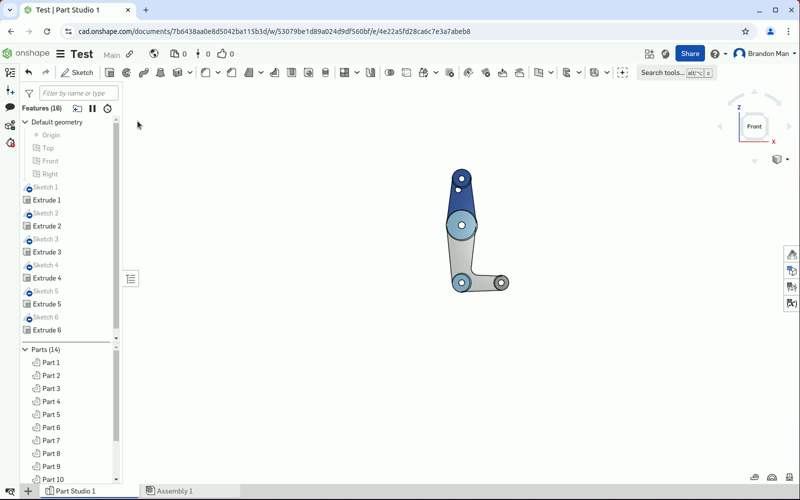
key(shift+h)
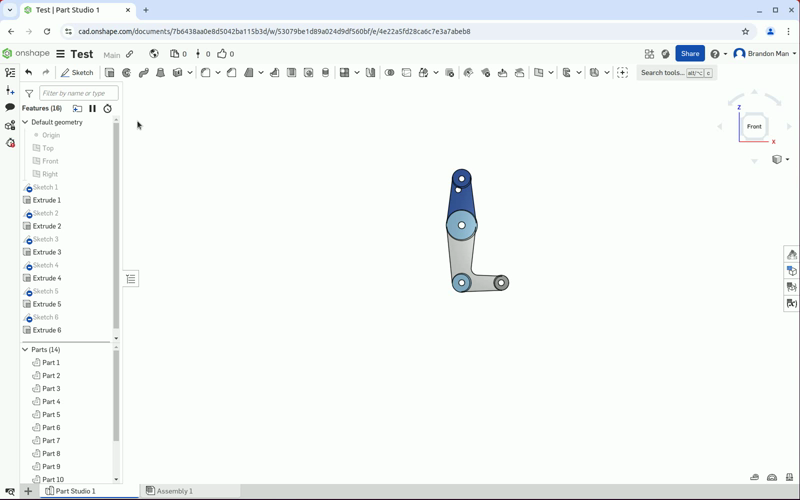
key(shift+h)
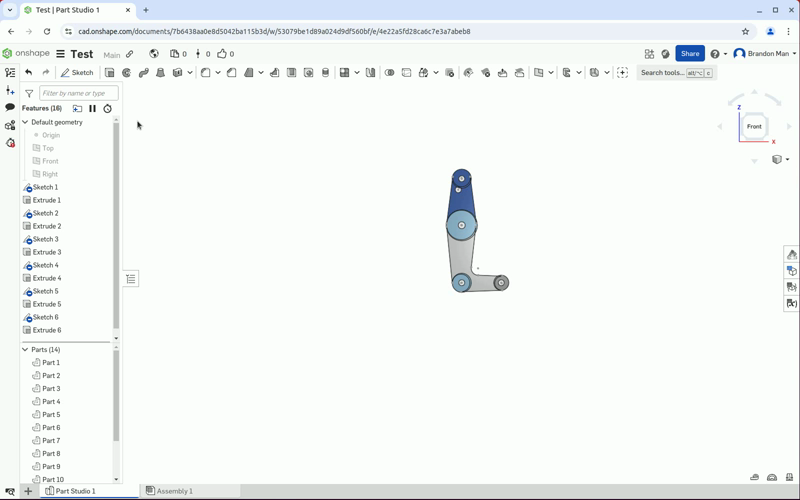
key(shift+7)
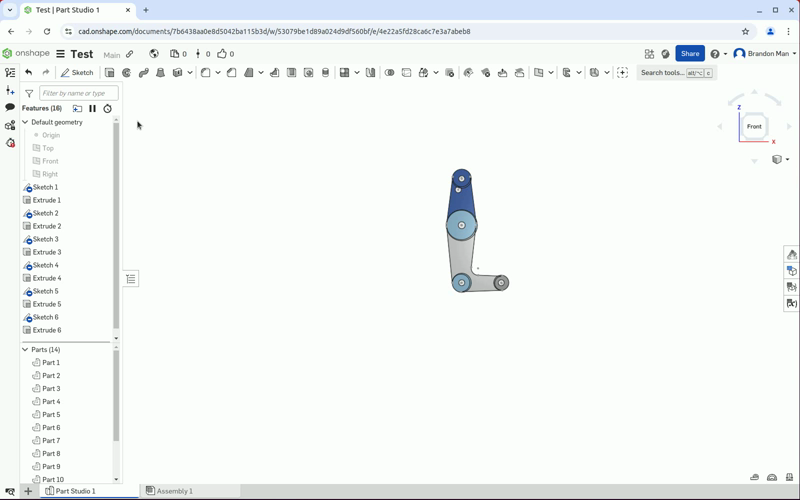
key(left, 2)
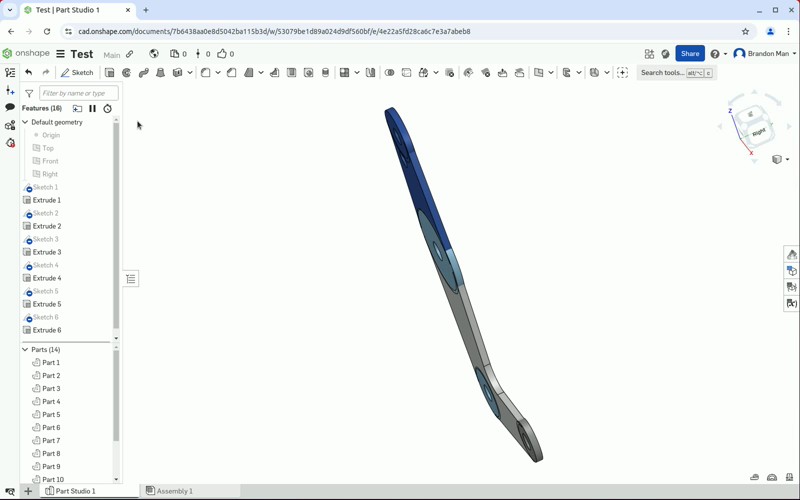
key(down, 2)
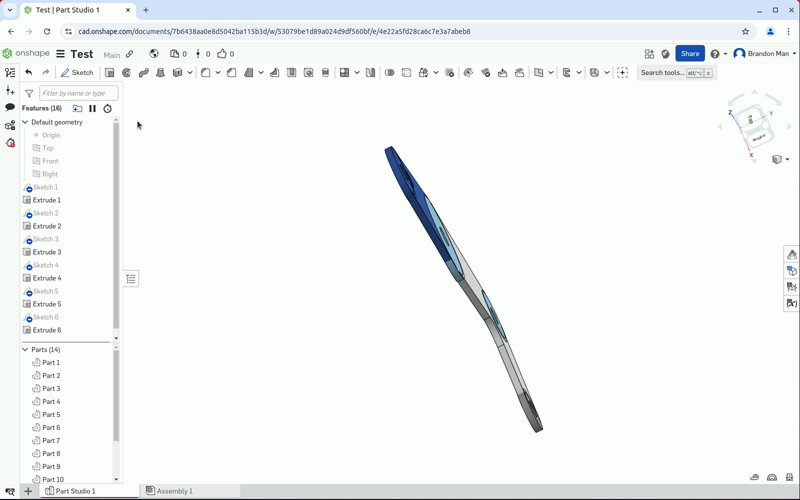
key(up, 2)
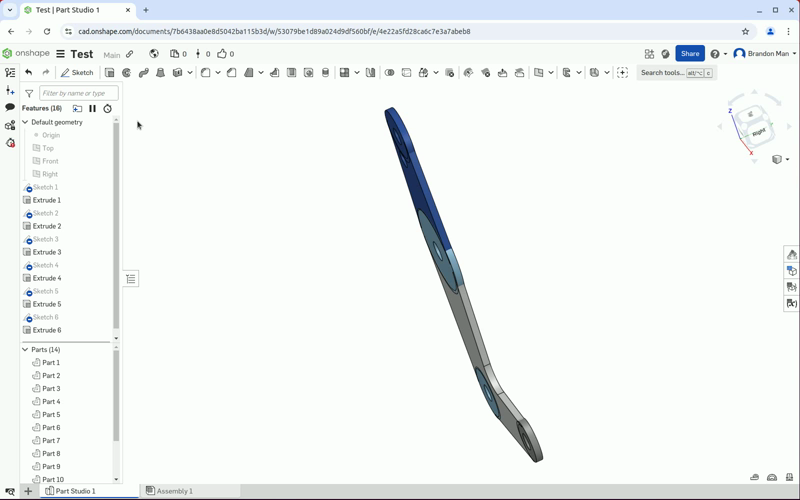
key(right, 2)
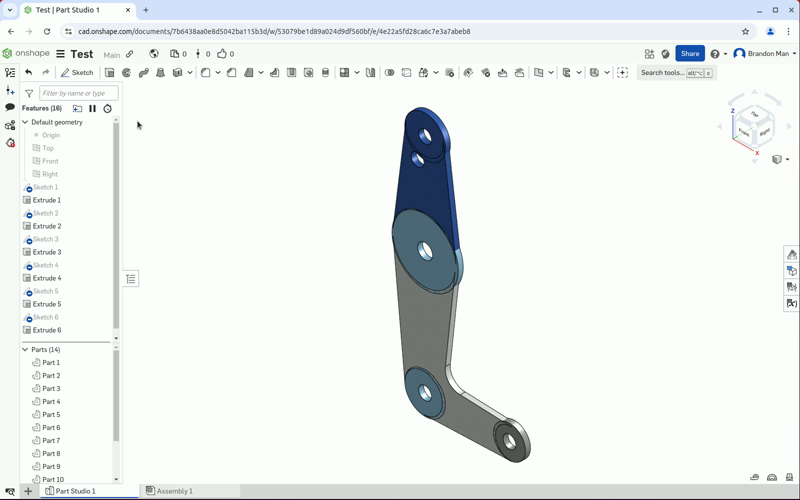
mouse_move(69, 189)
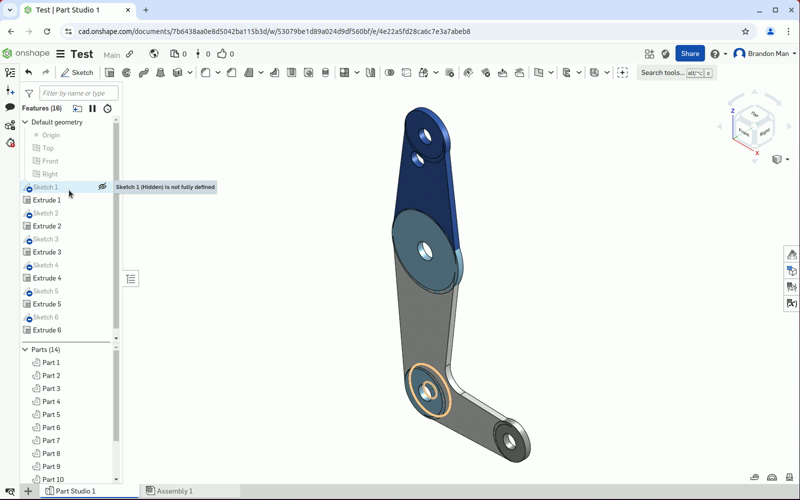
click(69, 189)